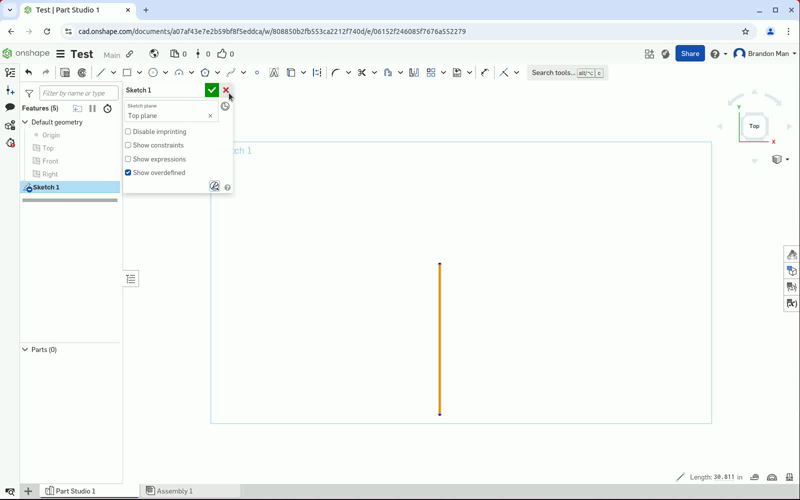
key(shift+h)
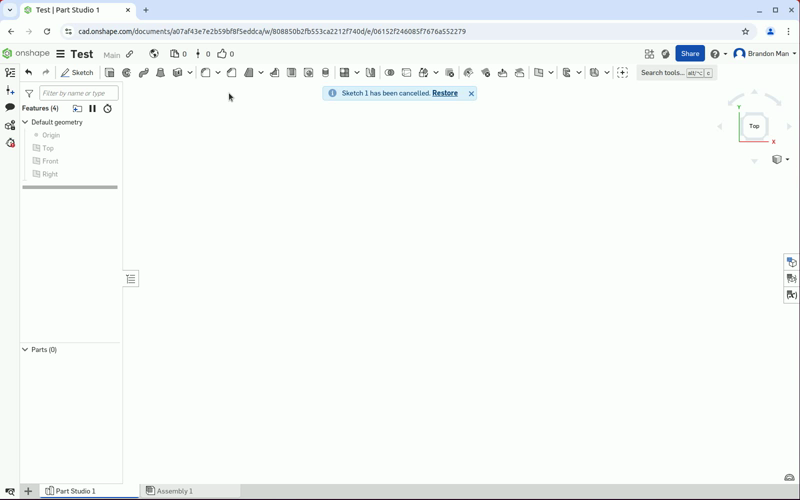
mouse_move(73, 352)
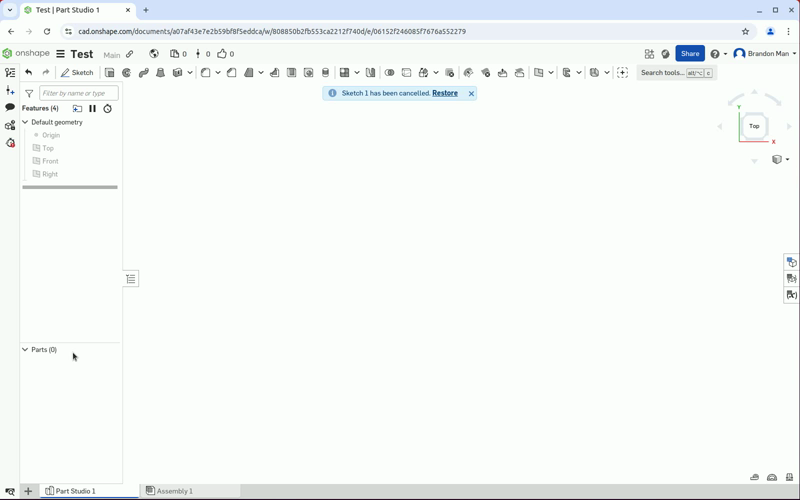
key(y)
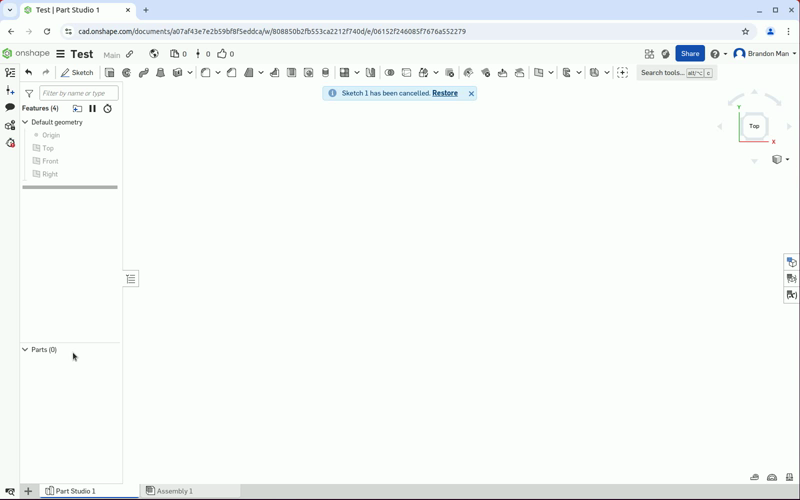
key(shift+p)
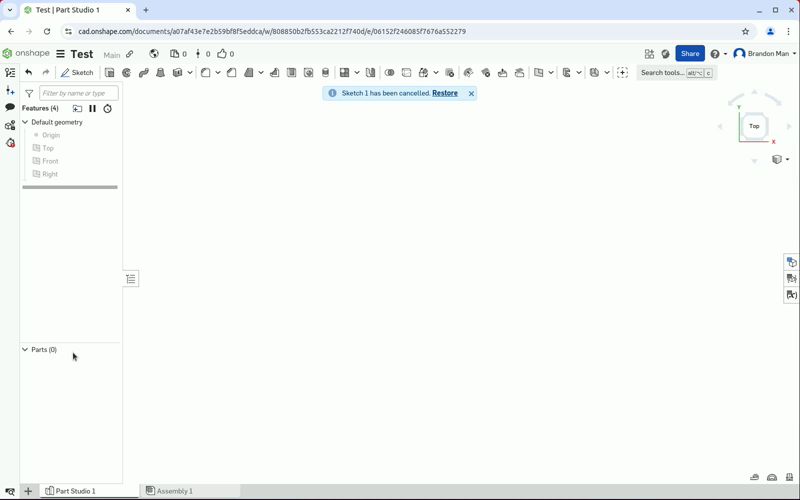
key(space)
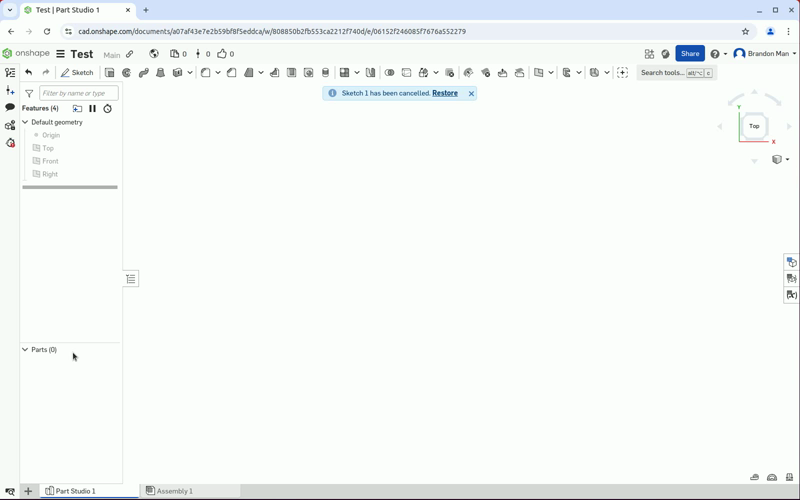
key_down(shift)
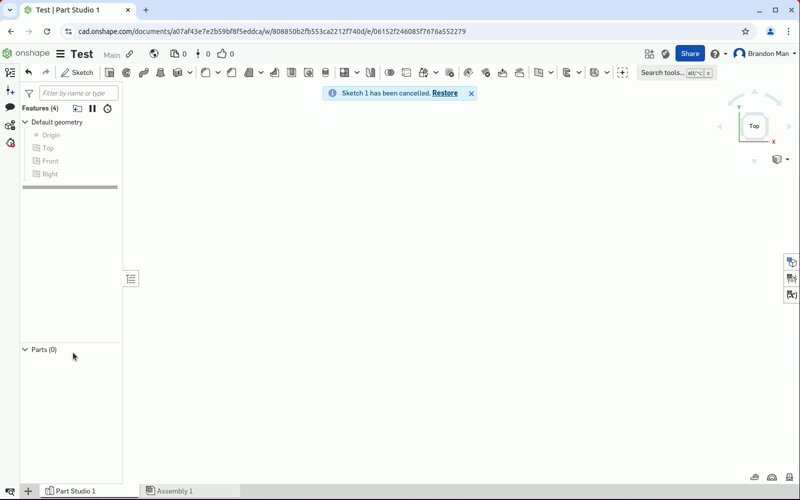
key(up)
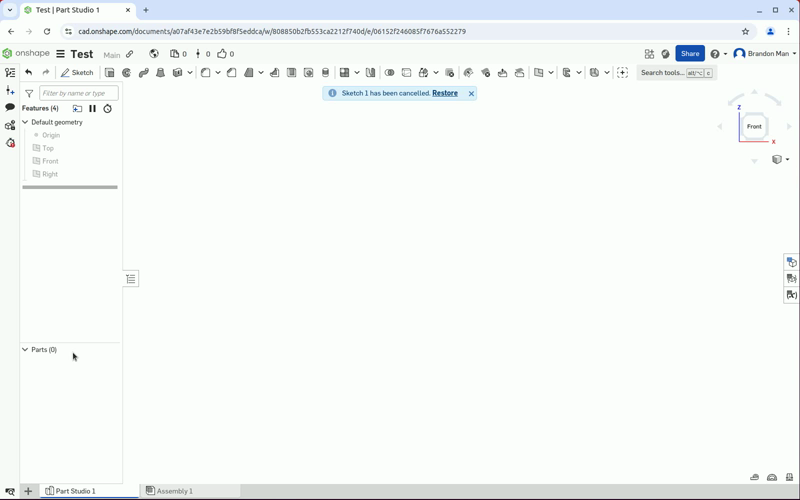
key_up(shift)
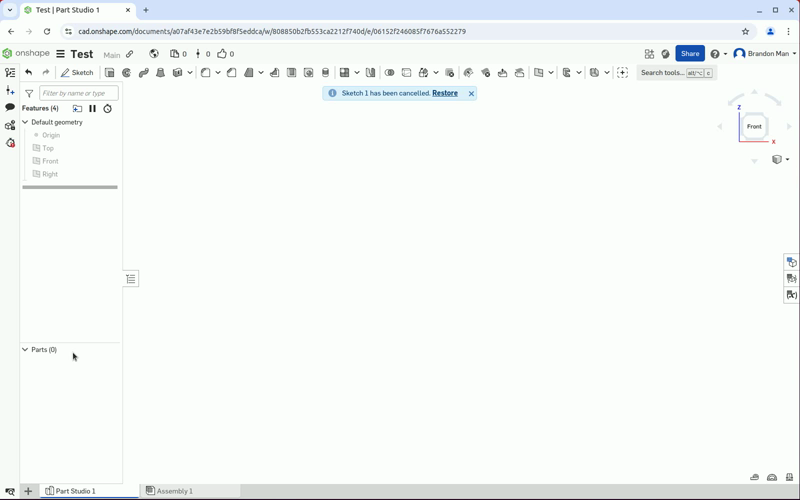
mouse_move(73, 352)
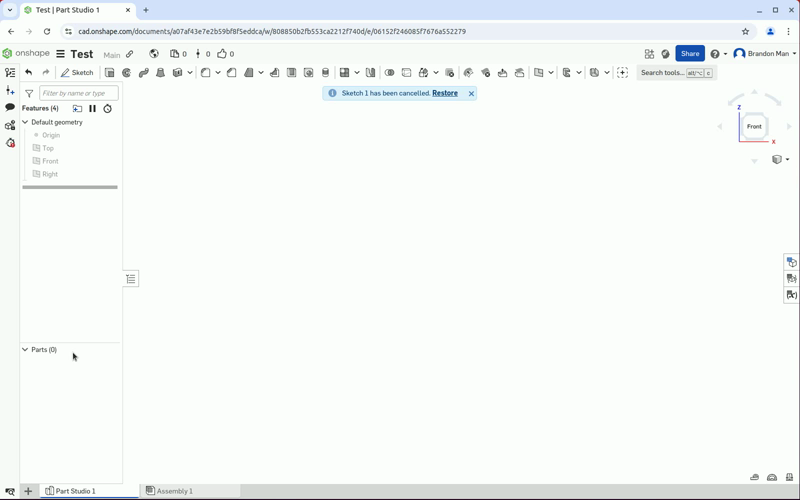
key(shift+y)
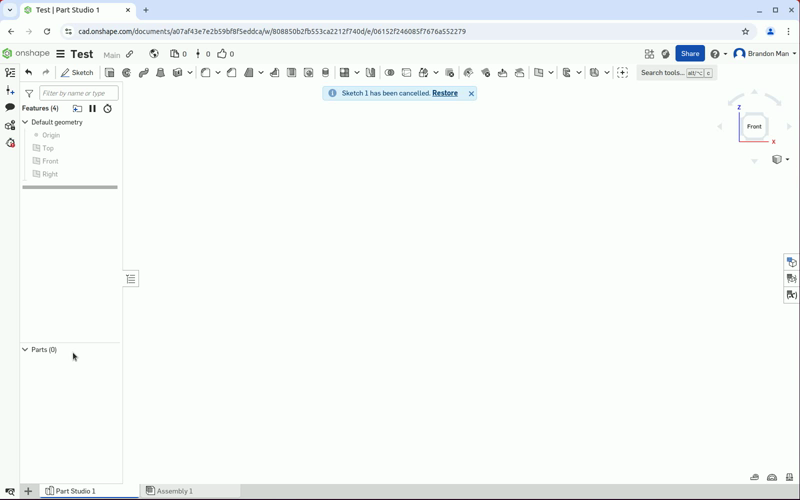
key(shift+s)
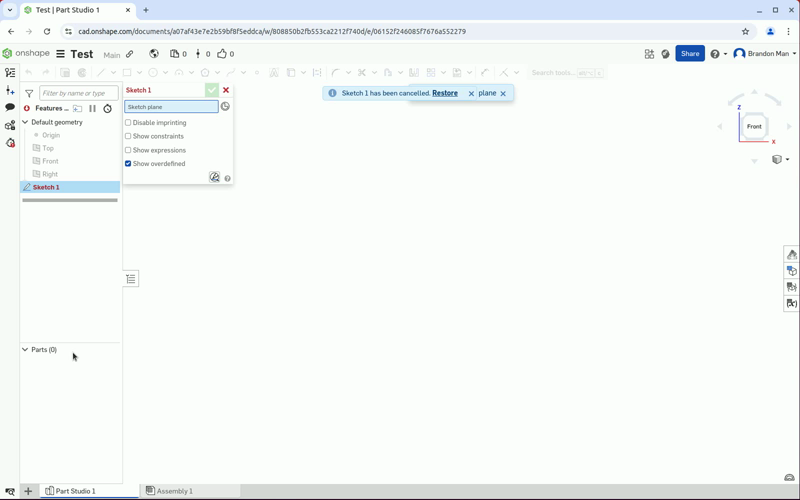
mouse_move(73, 163)
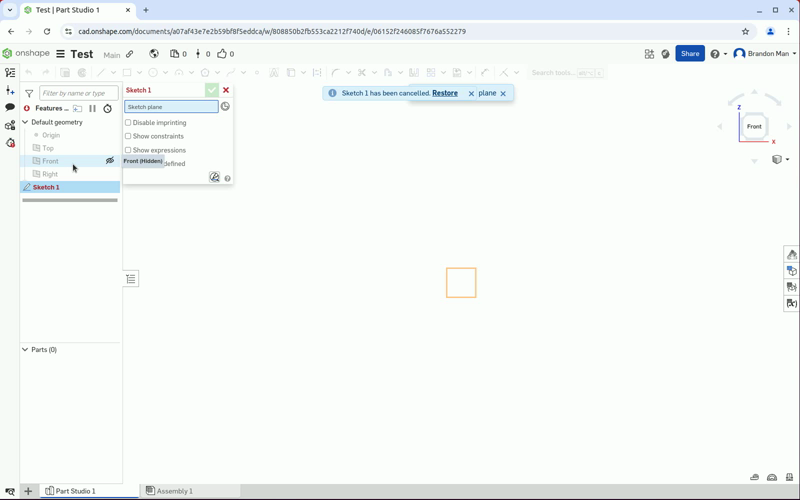
click(73, 163)
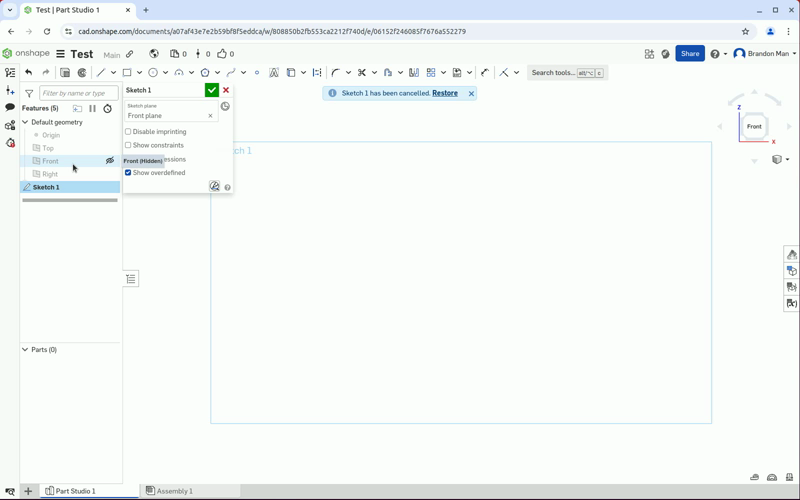
mouse_move(73, 352)
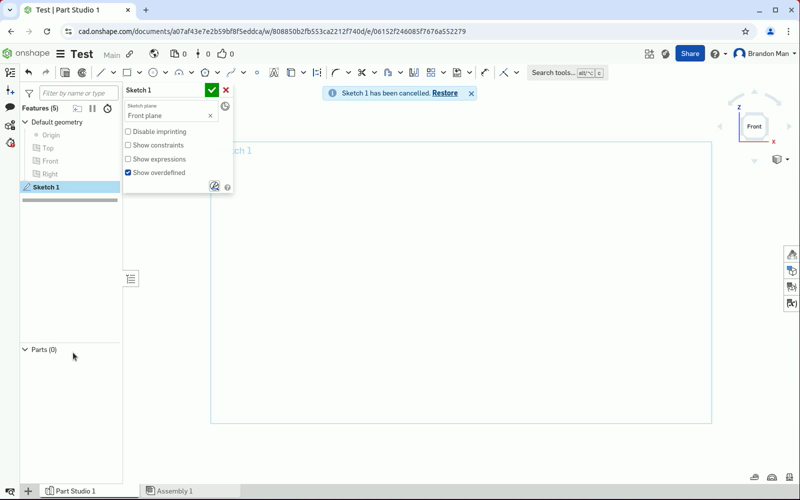
key(y)
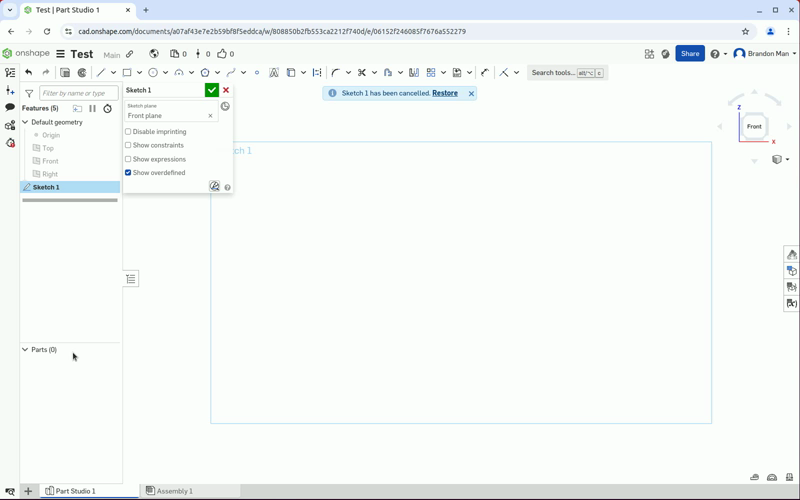
key(l)
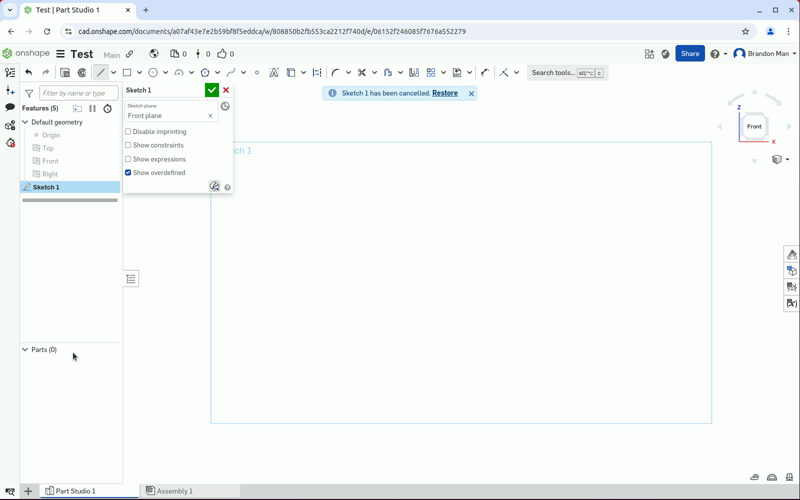
key_down(shift)
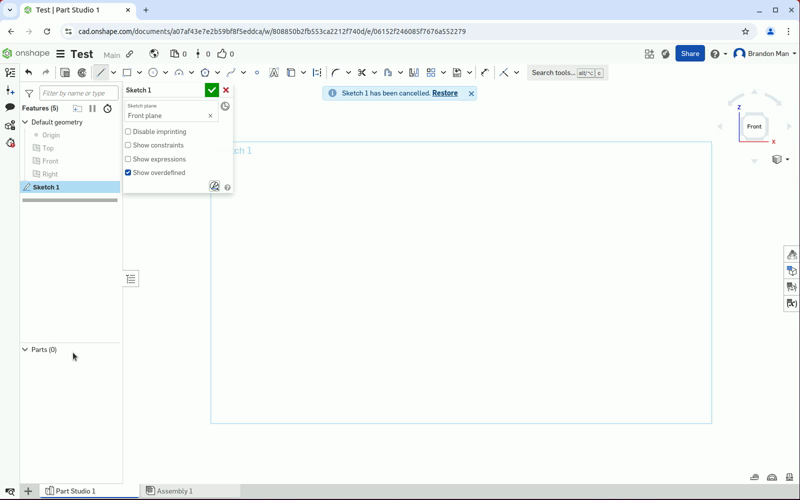
mouse_move(460, 383)
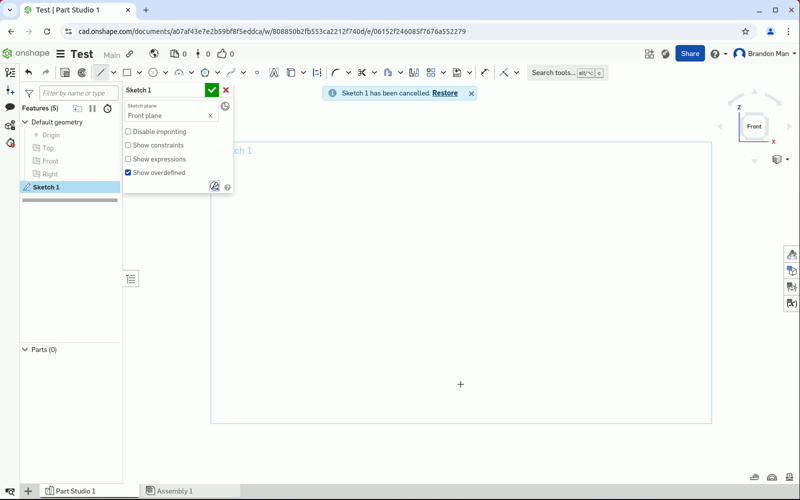
click(460, 383)
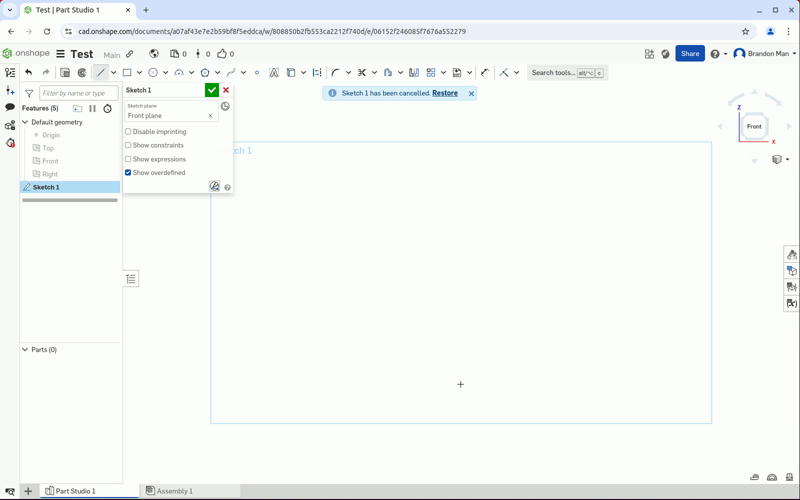
key_up(shift)
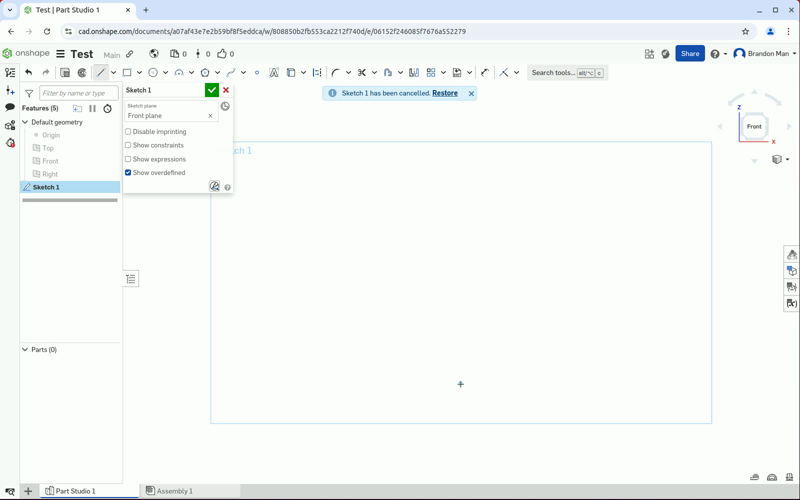
key_down(shift)
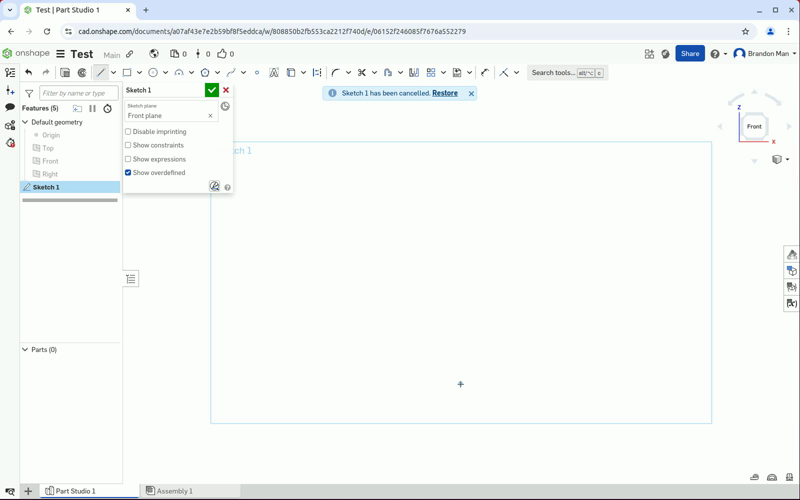
mouse_move(490, 383)
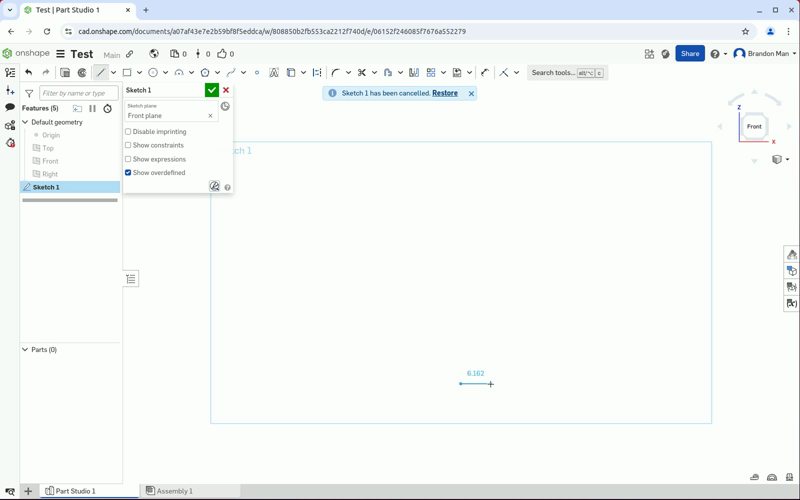
mouse_move(467, 383)
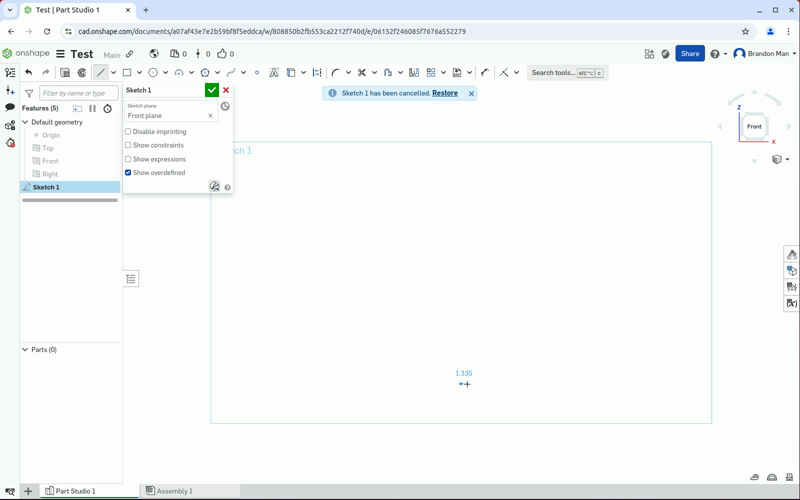
scroll(6)
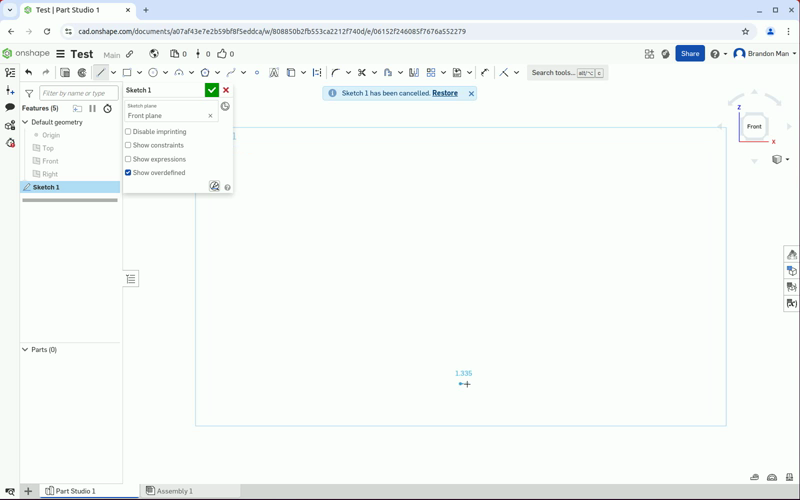
scroll(6)
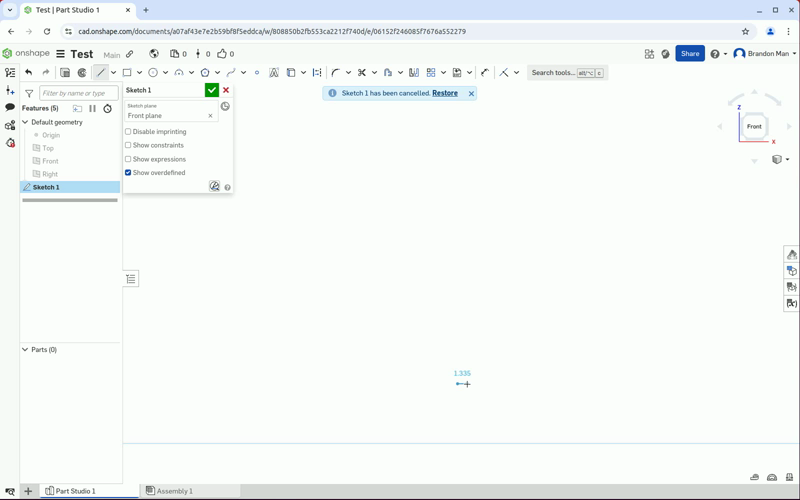
scroll(6)
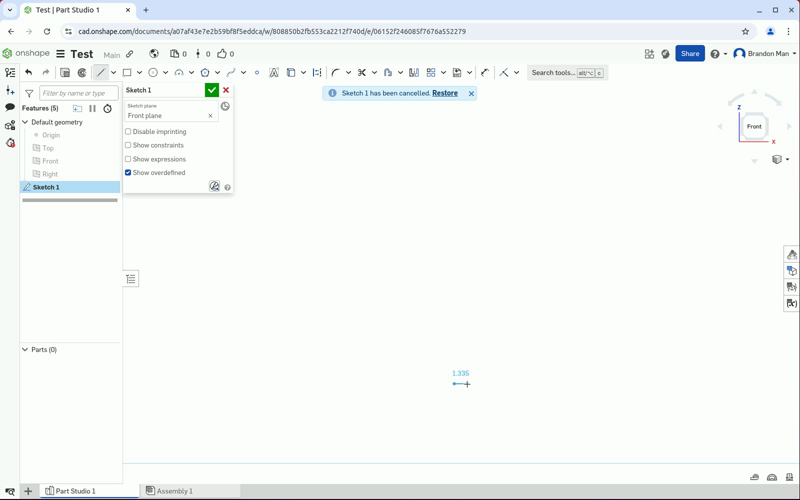
scroll(6)
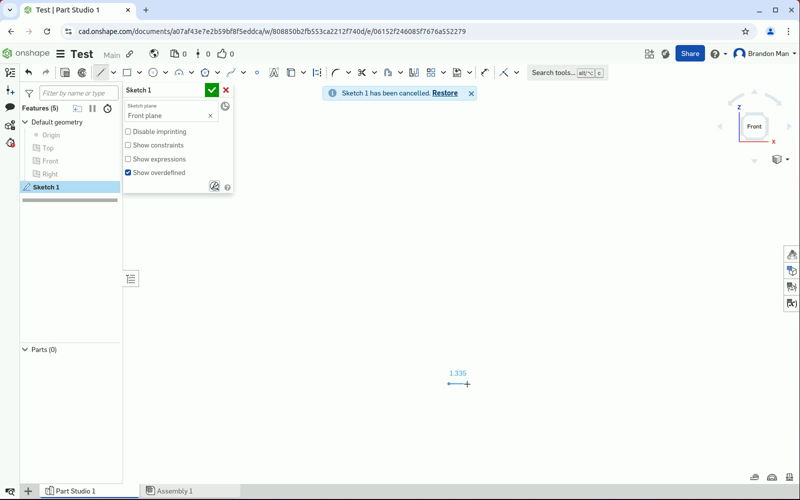
scroll(6)
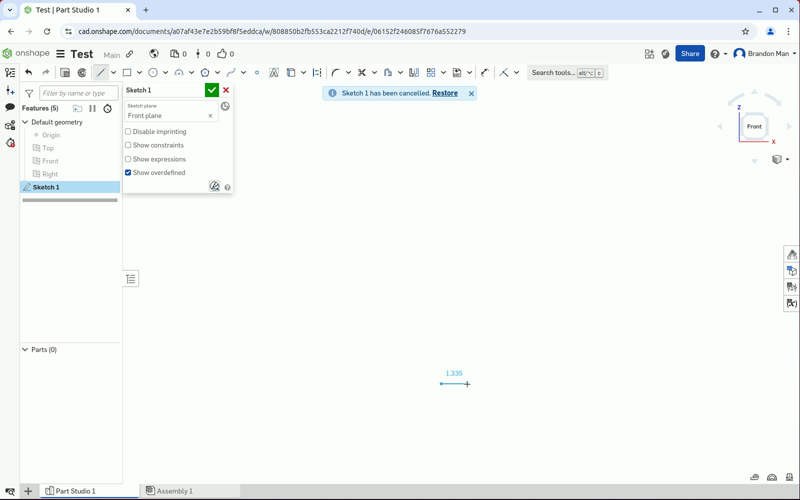
scroll(6)
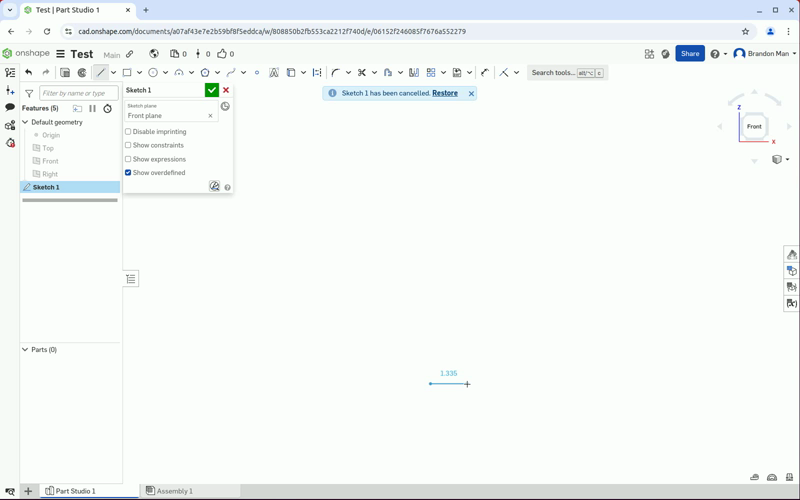
scroll(6)
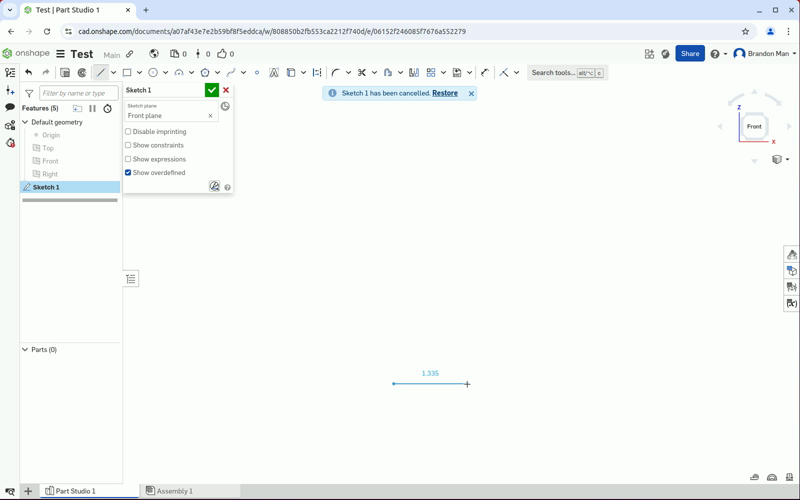
click(467, 383)
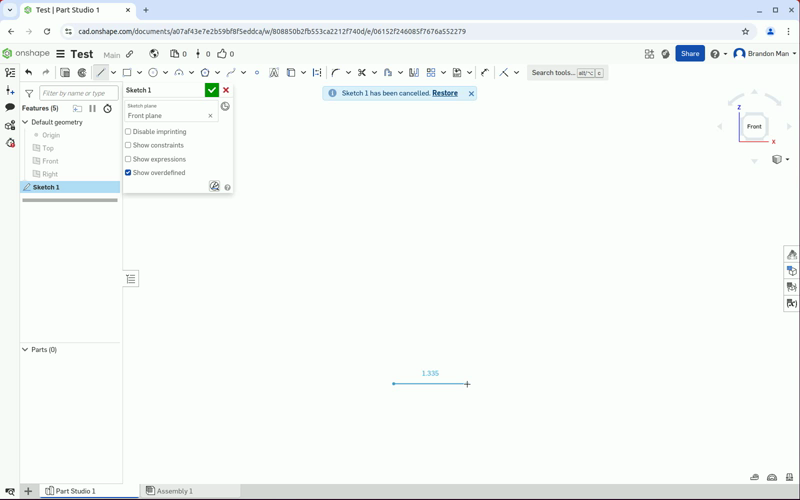
scroll(-6)
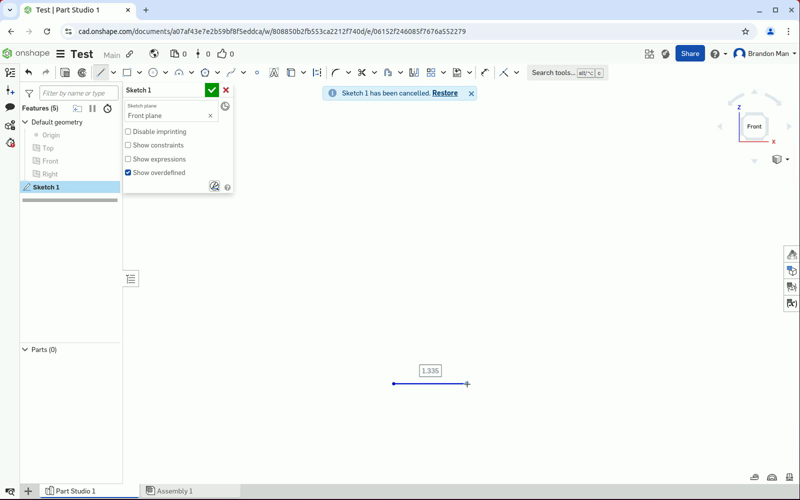
scroll(-6)
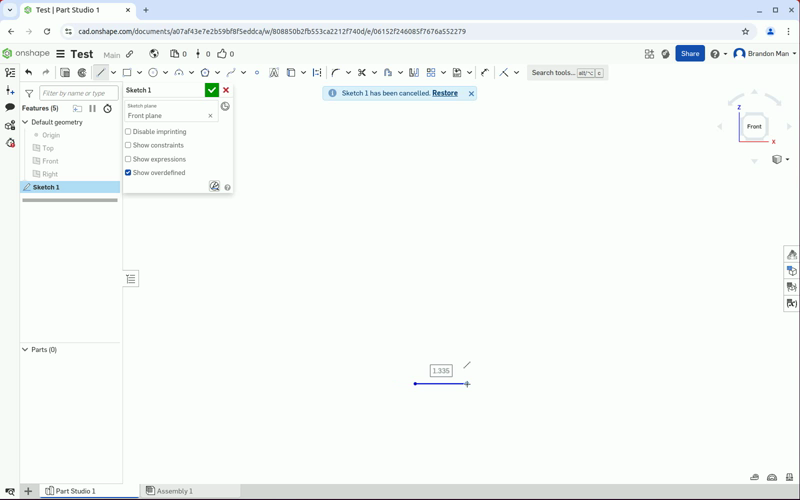
scroll(-6)
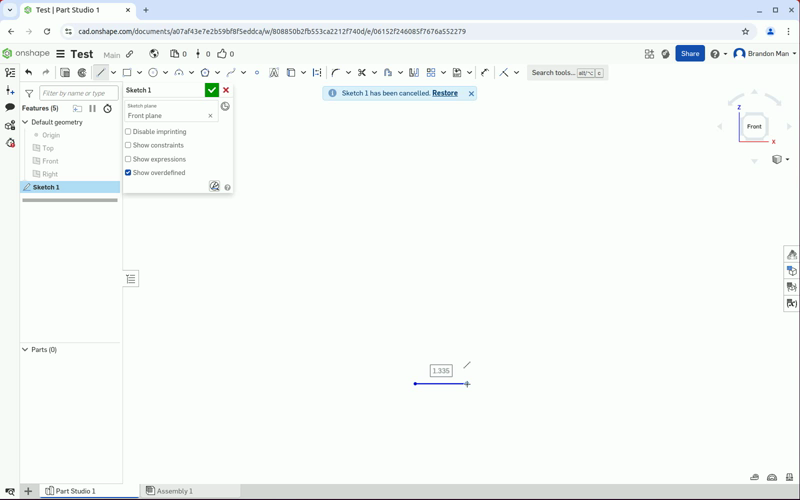
scroll(-6)
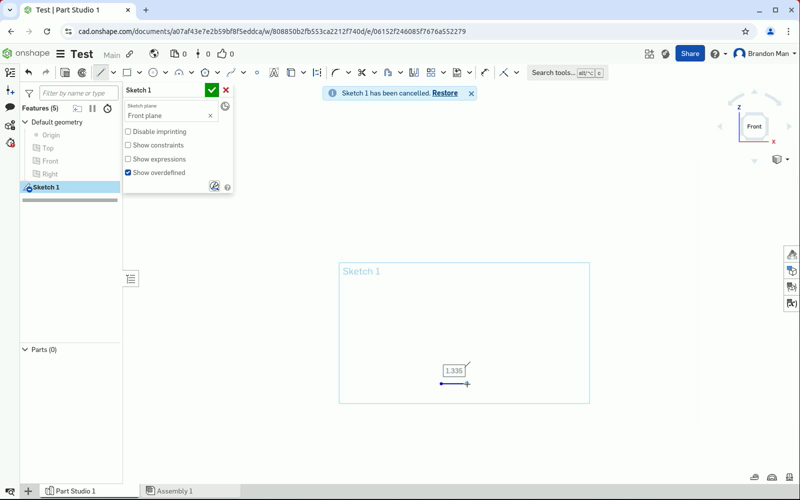
scroll(-6)
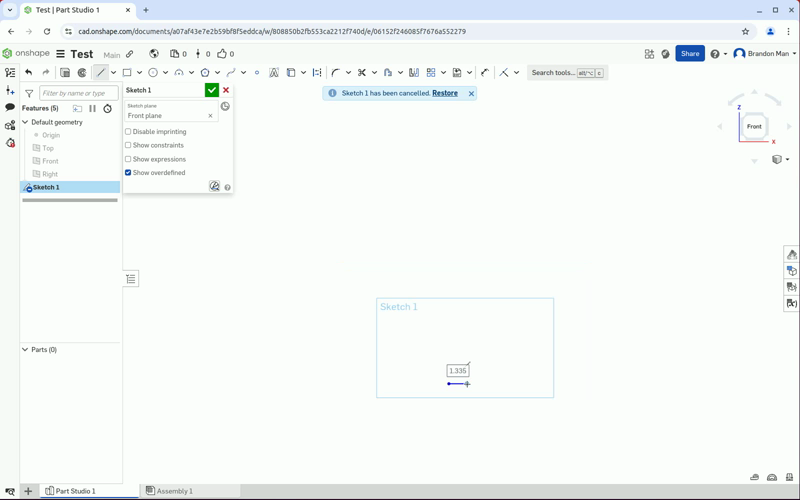
scroll(-6)
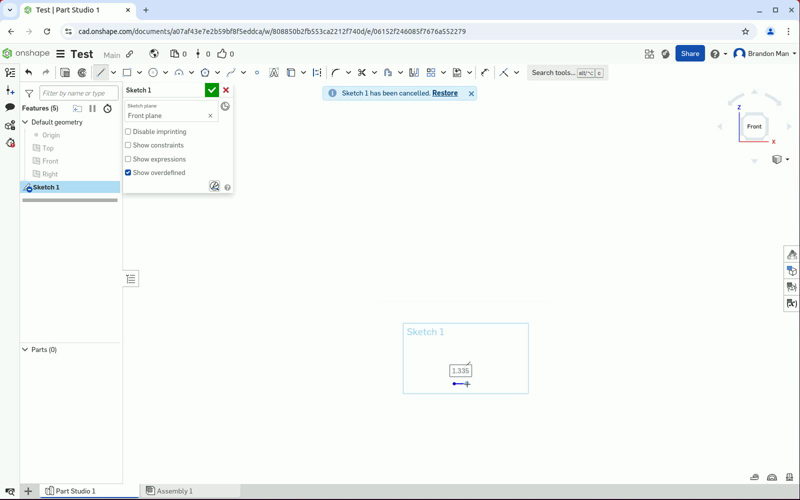
scroll(-6)
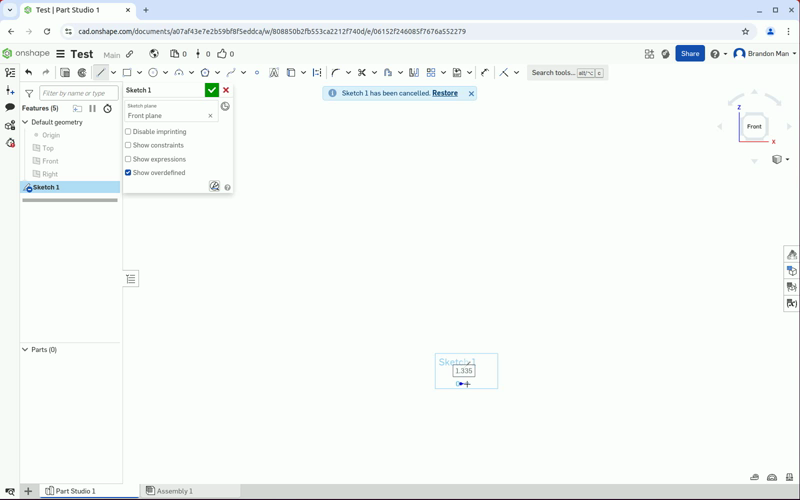
key_up(shift)
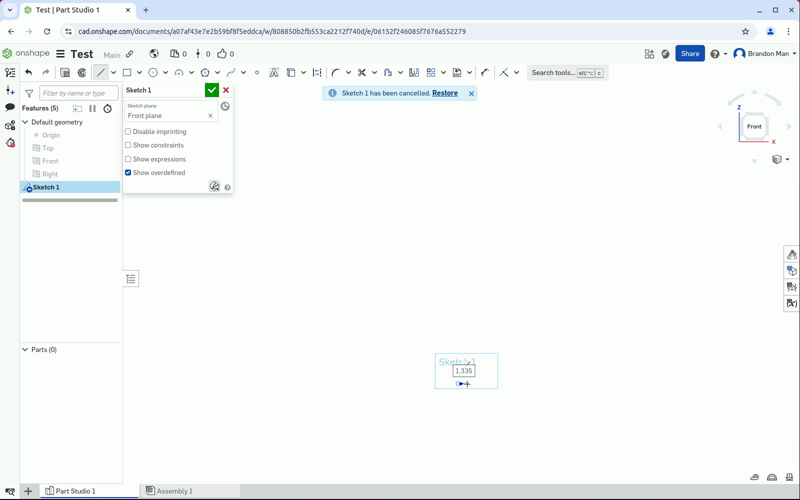
key_down(shift)
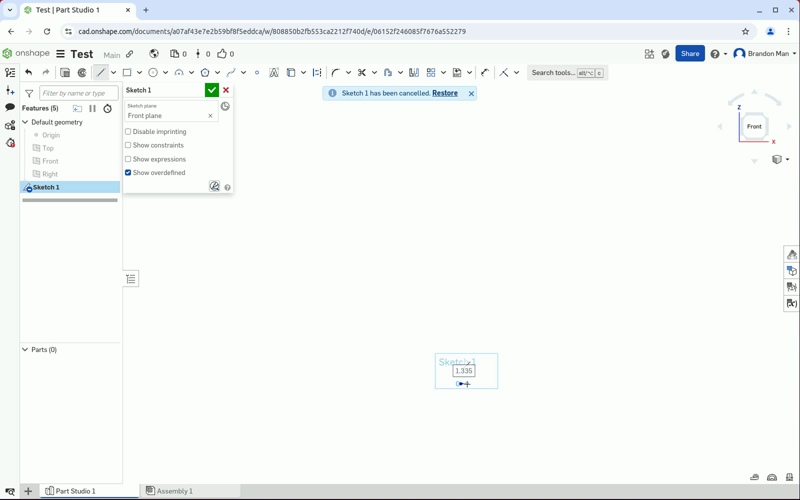
mouse_move(467, 283)
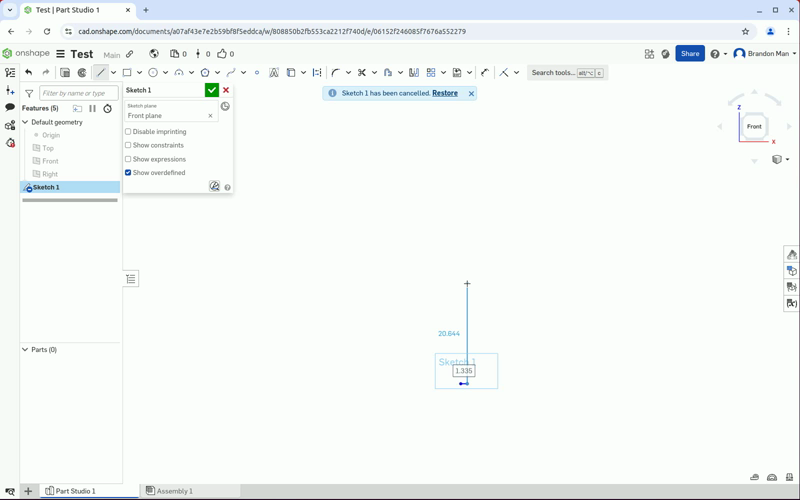
click(467, 283)
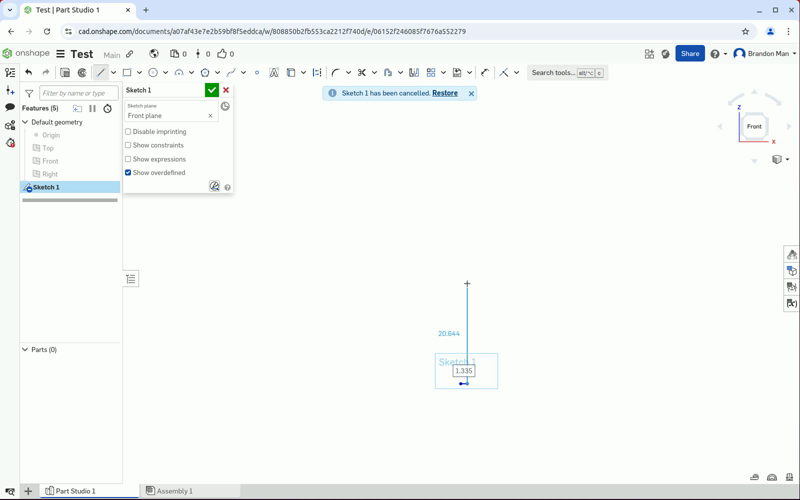
key_up(shift)
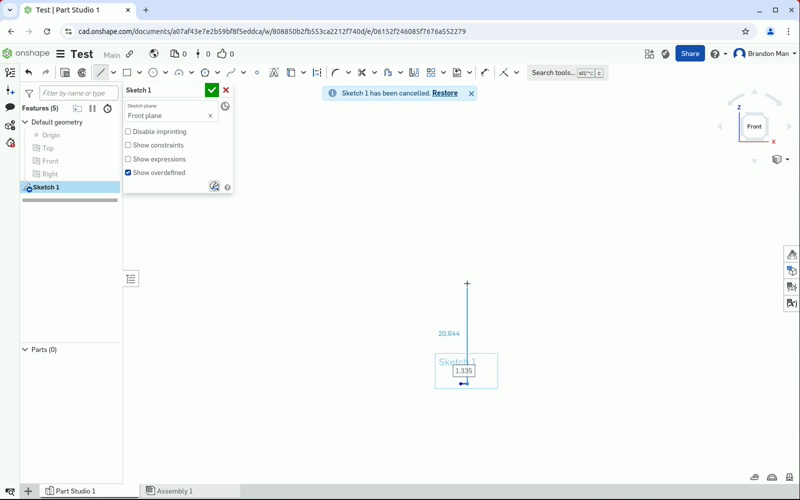
key_down(shift)
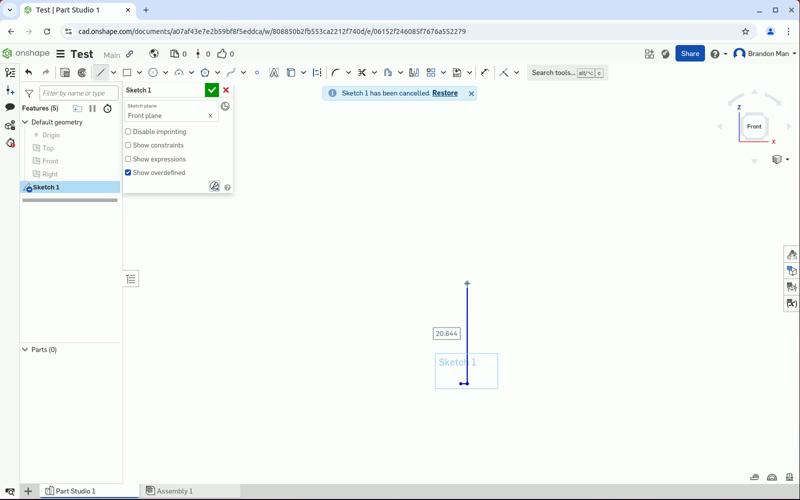
mouse_move(483, 171)
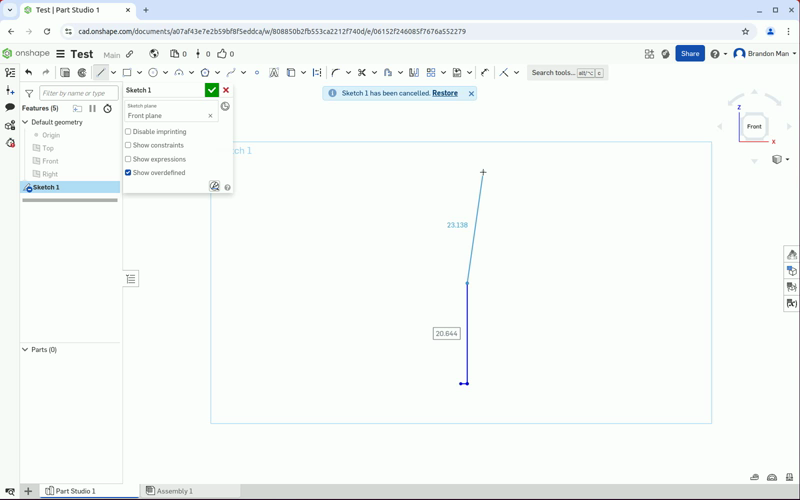
click(483, 171)
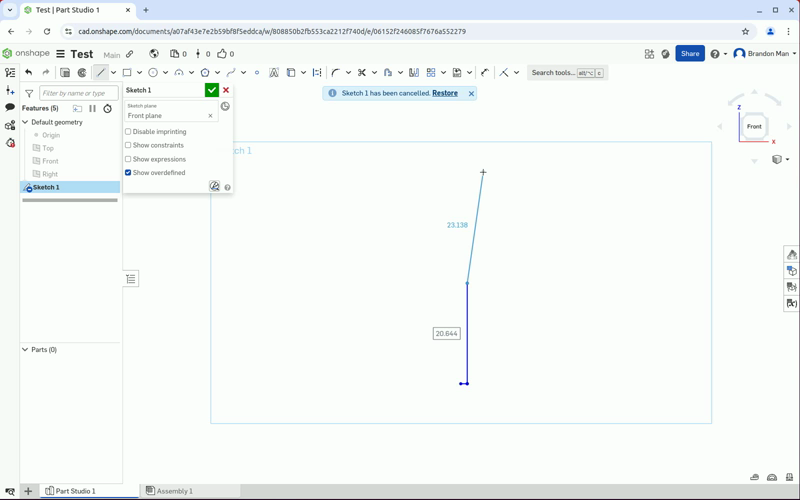
key_up(shift)
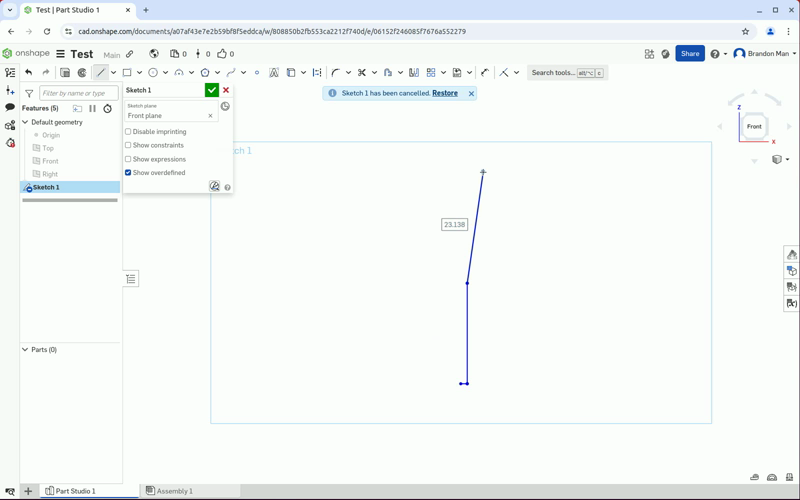
key_down(shift)
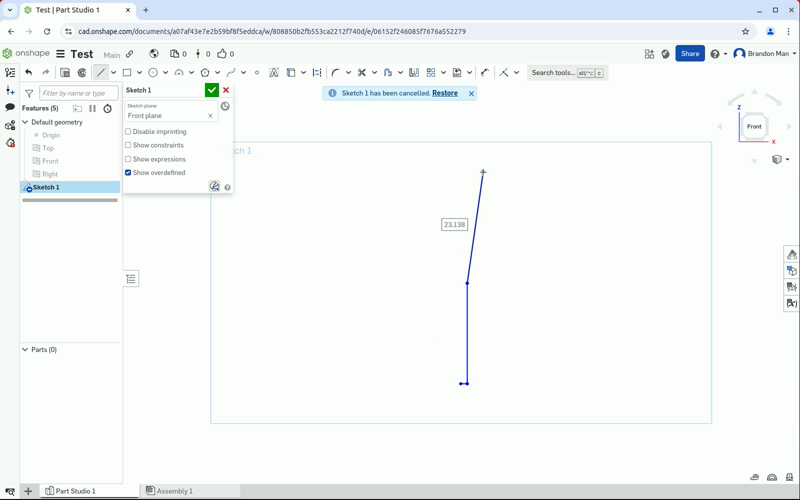
mouse_move(513, 171)
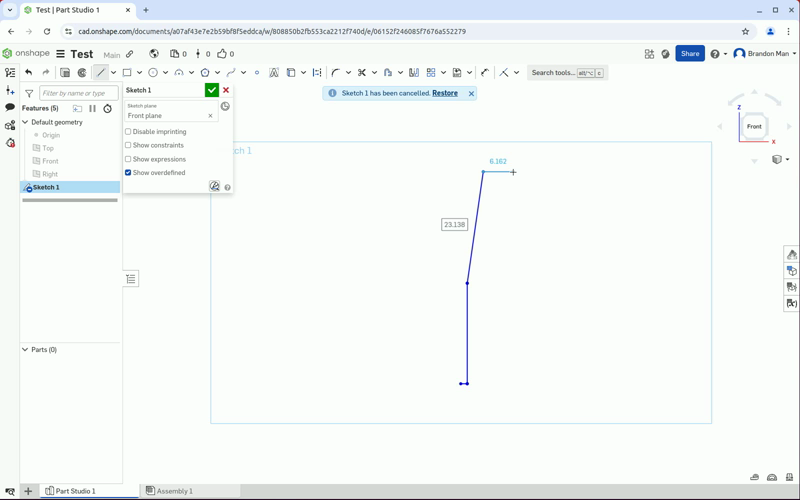
mouse_move(476, 171)
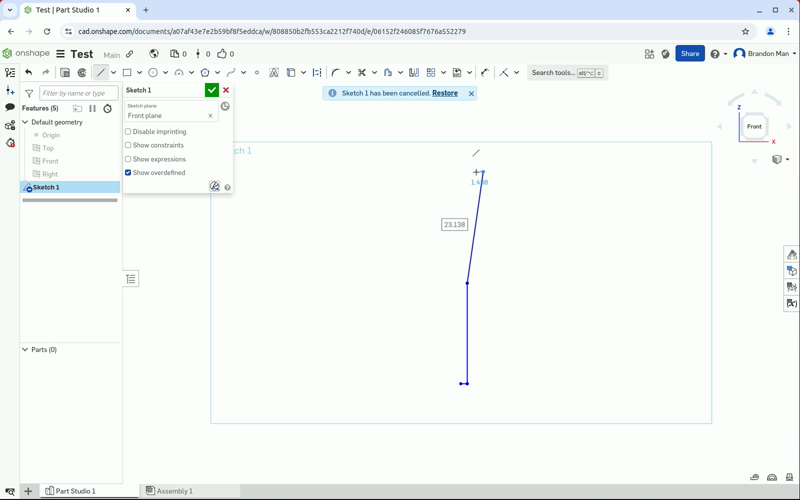
scroll(6)
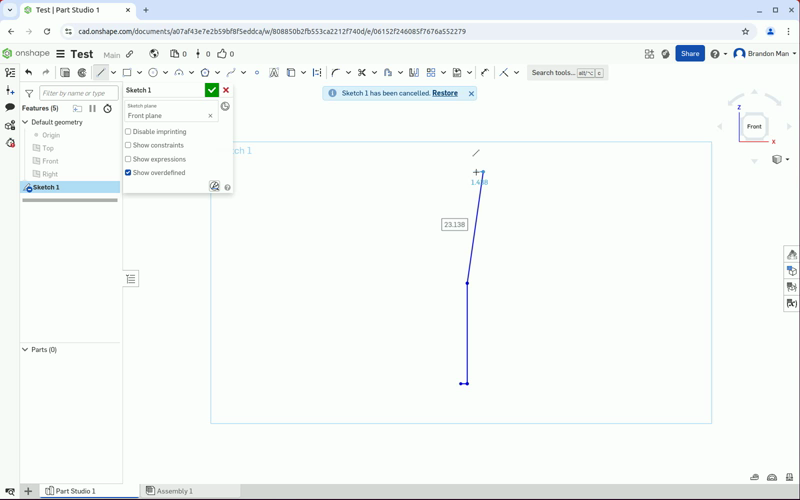
scroll(6)
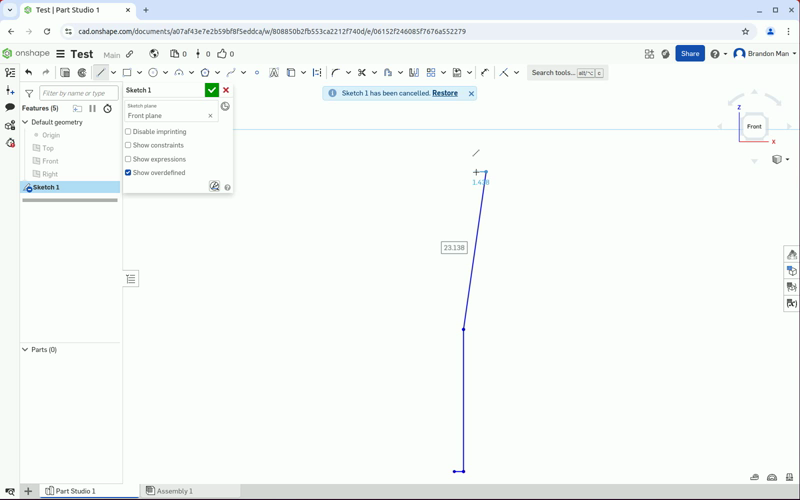
scroll(6)
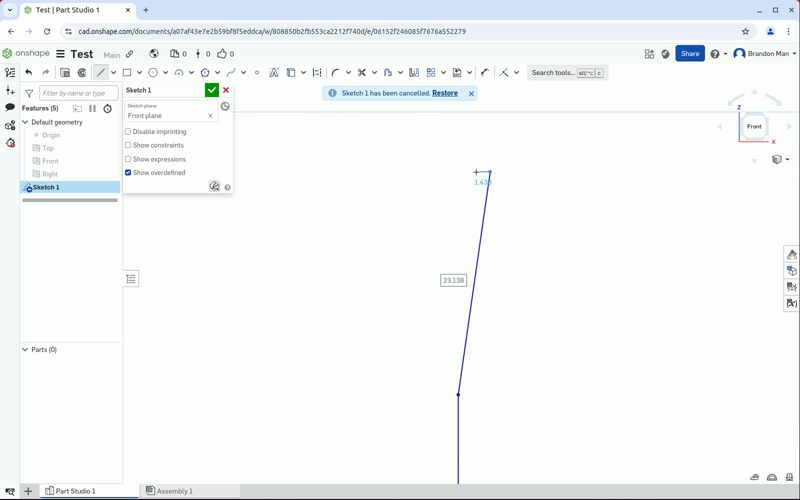
scroll(6)
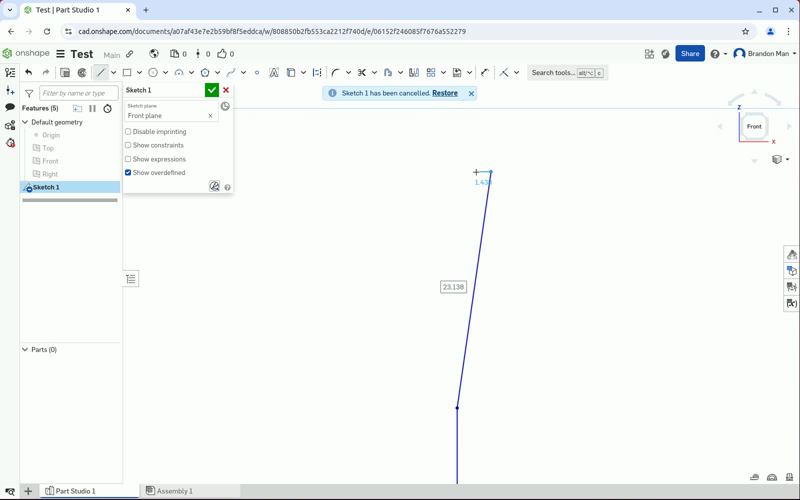
scroll(6)
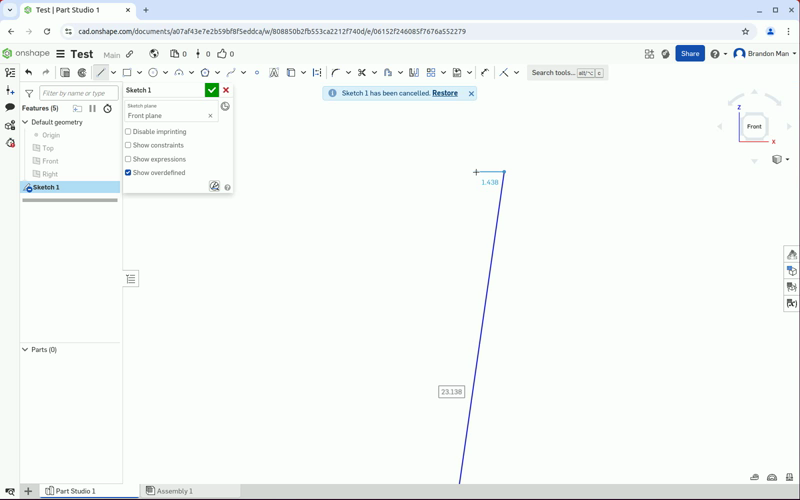
scroll(6)
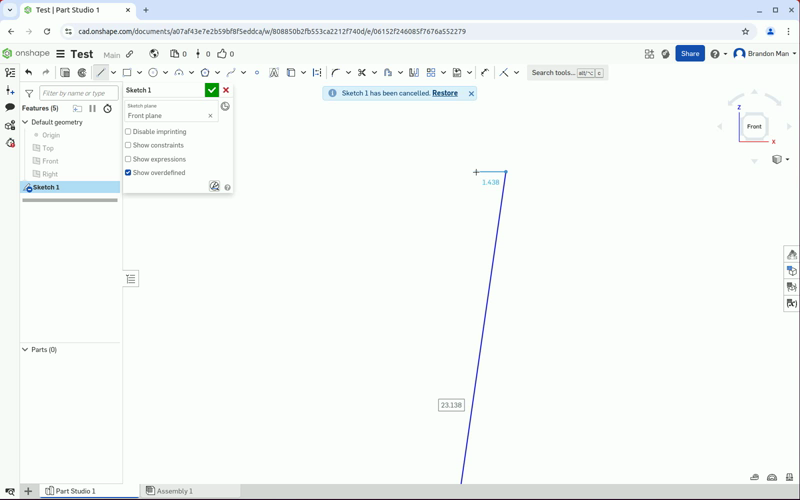
scroll(6)
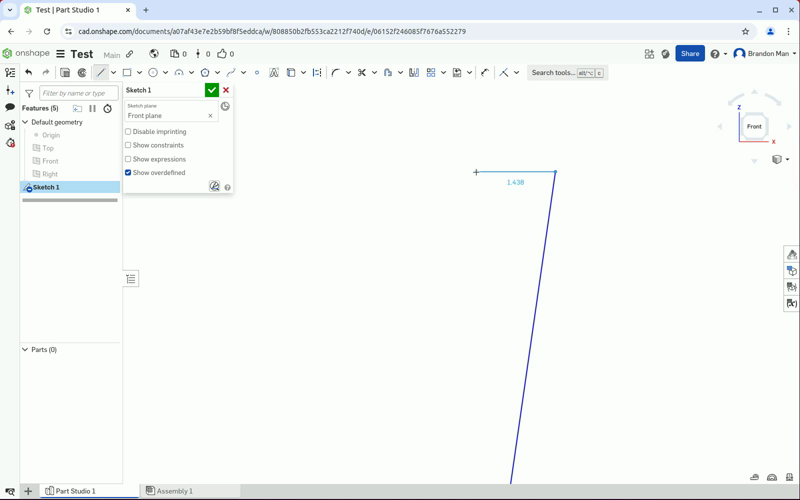
click(476, 171)
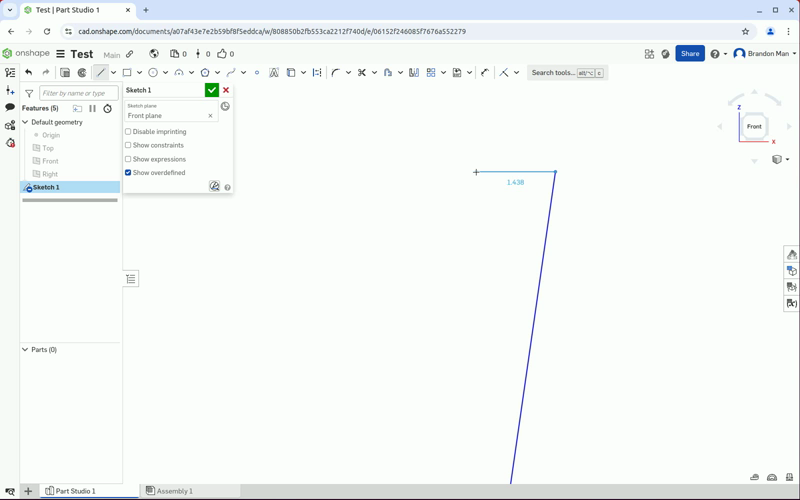
scroll(-6)
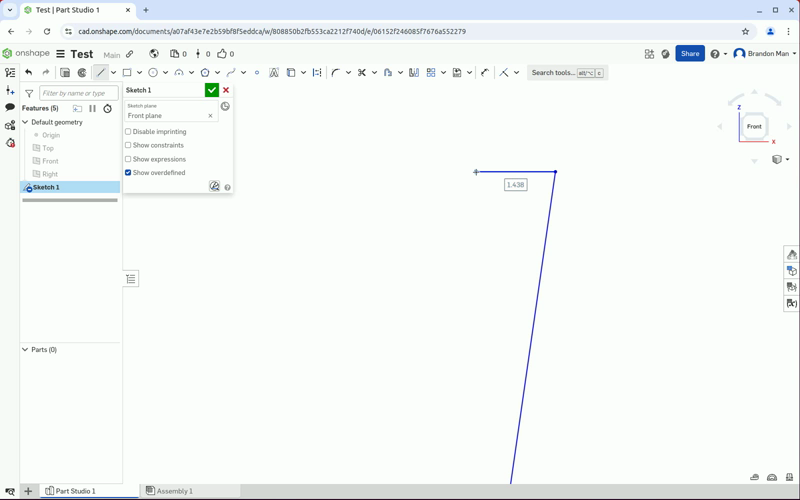
scroll(-6)
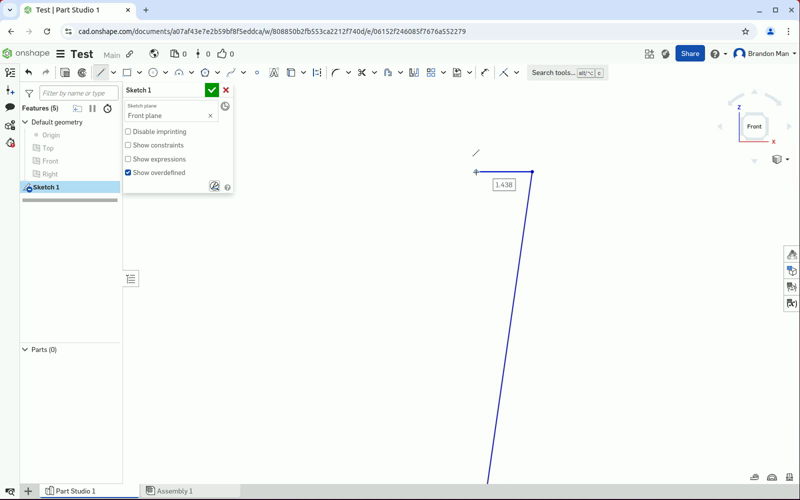
scroll(-6)
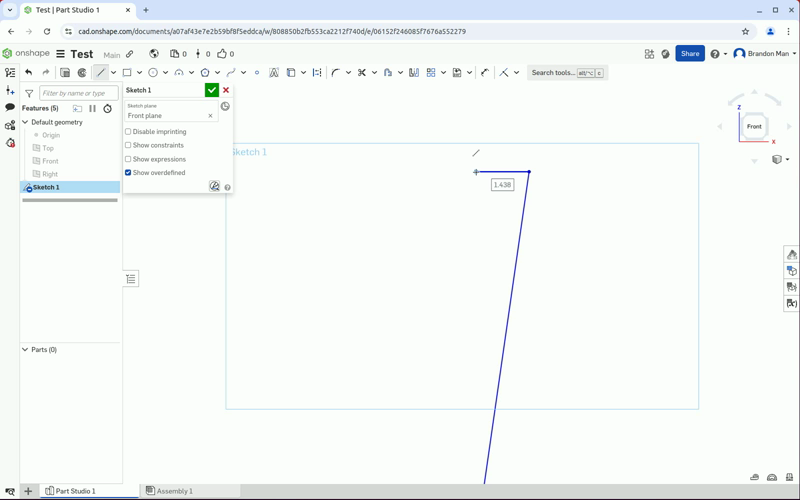
scroll(-6)
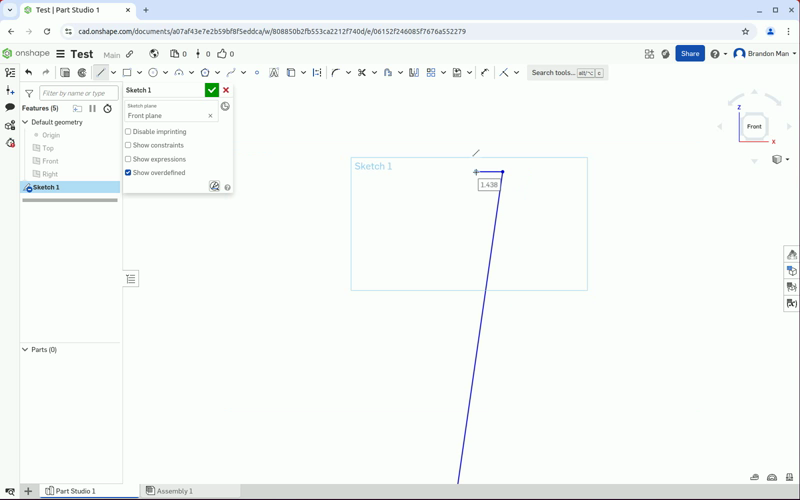
scroll(-6)
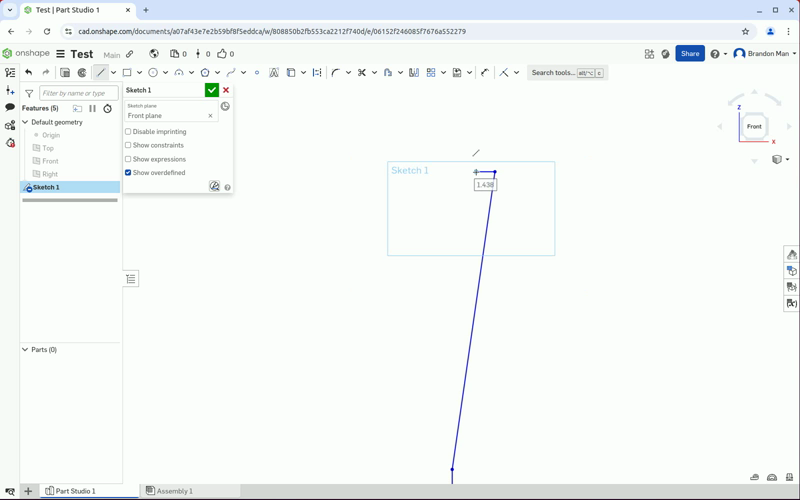
scroll(-6)
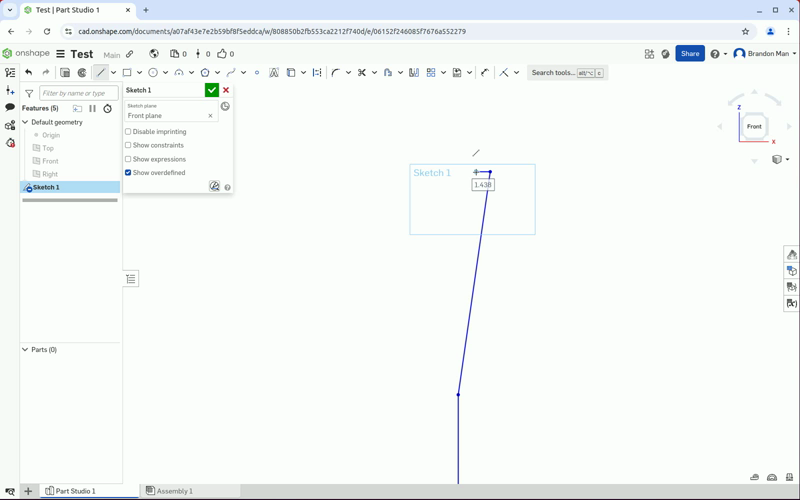
scroll(-6)
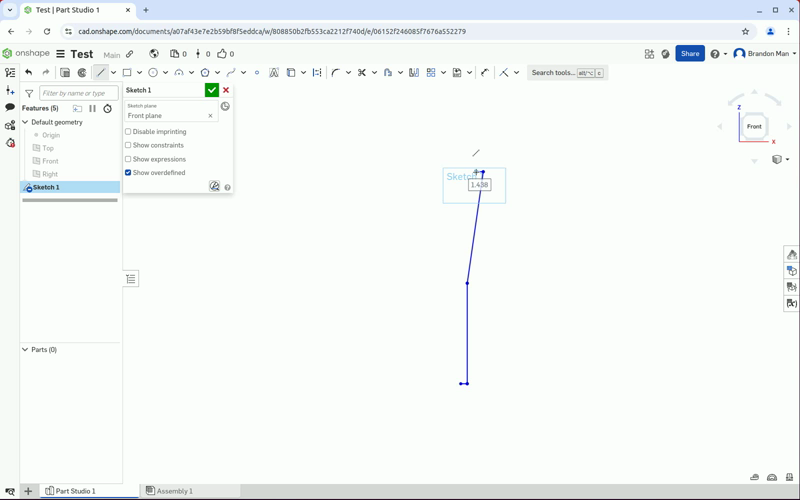
key_up(shift)
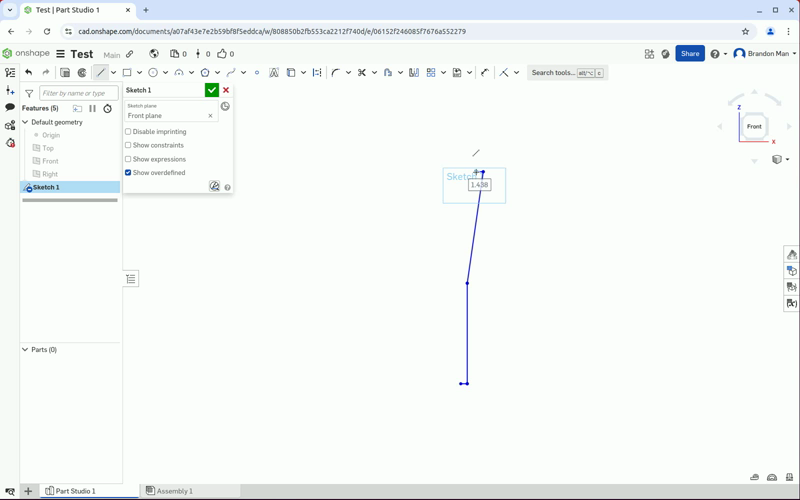
key_down(shift)
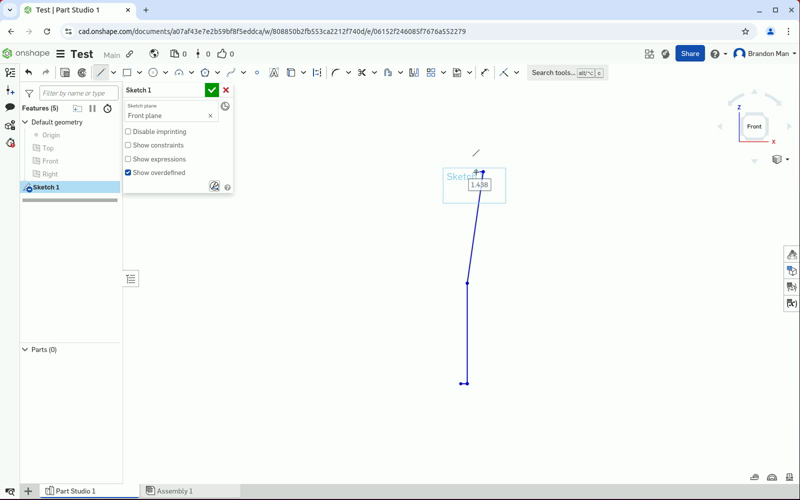
mouse_move(460, 283)
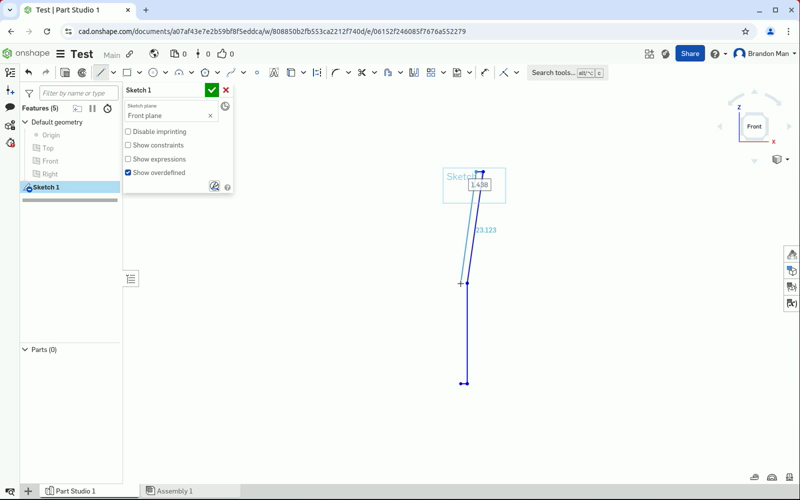
click(460, 283)
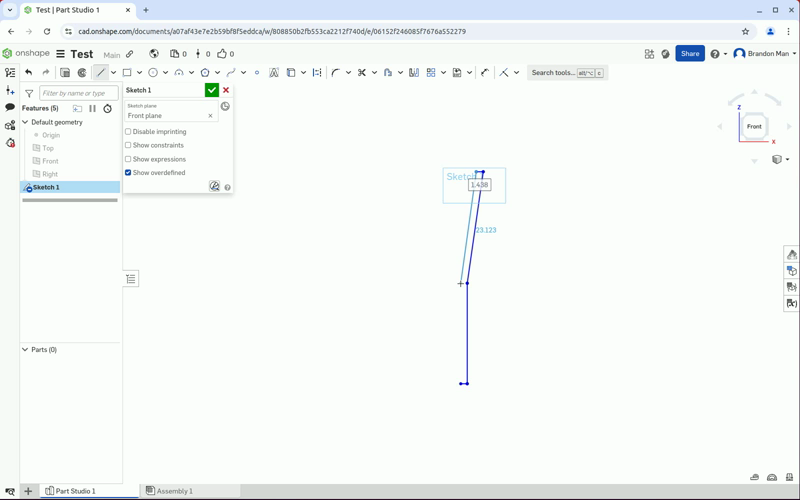
key_up(shift)
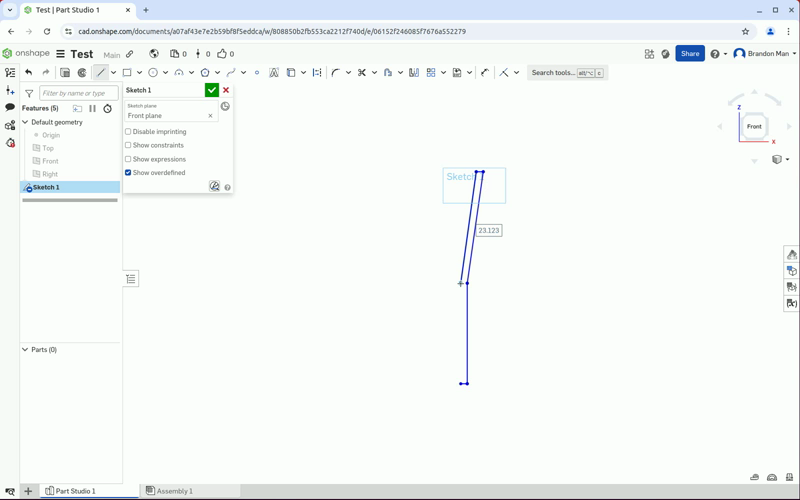
key_down(shift)
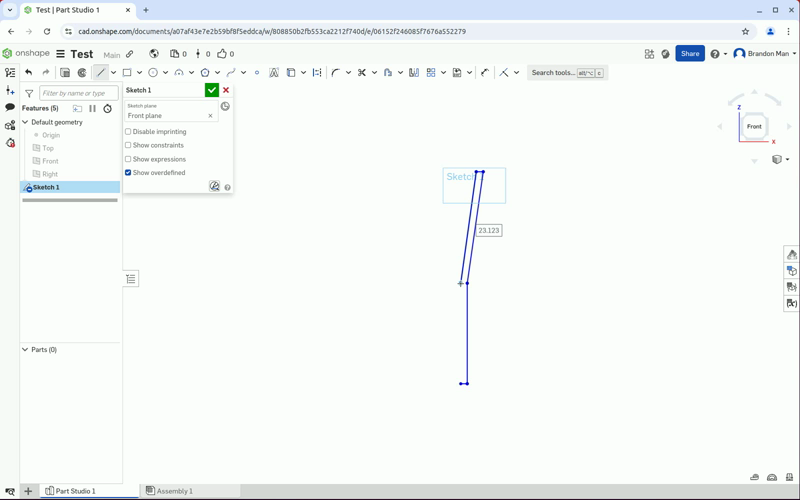
mouse_move(460, 383)
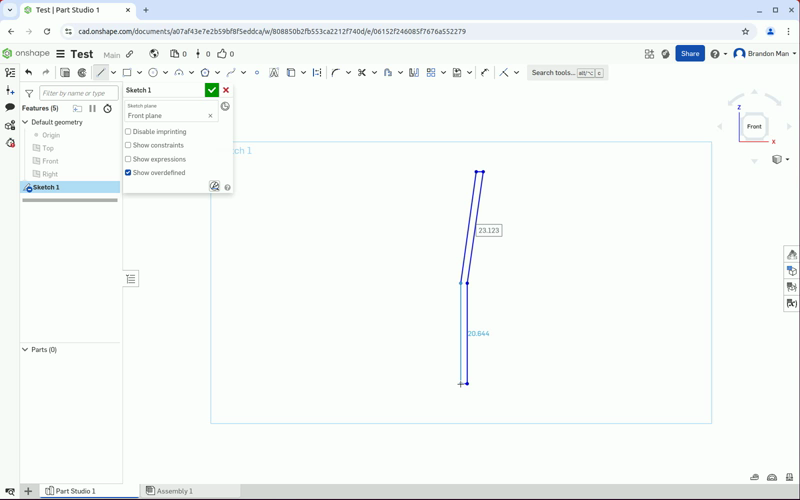
key_up(shift)
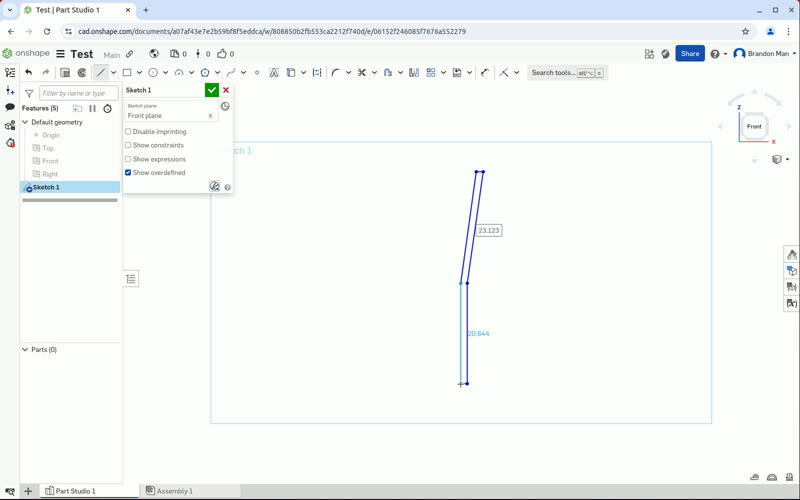
click(460, 383)
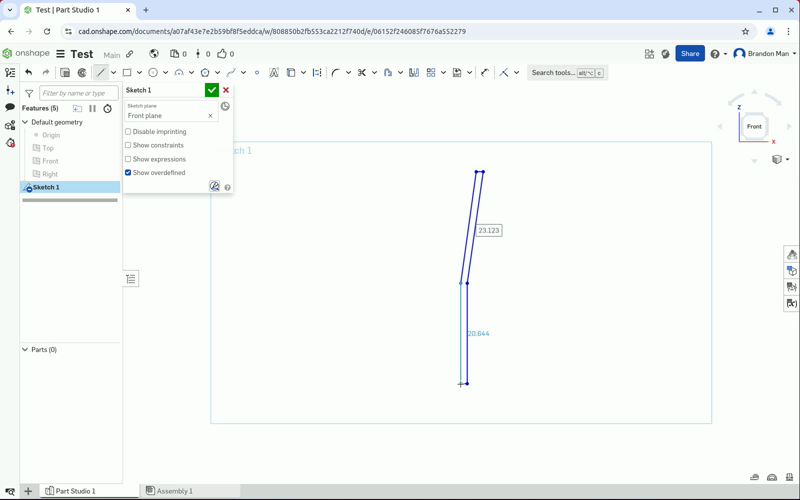
key(esc)
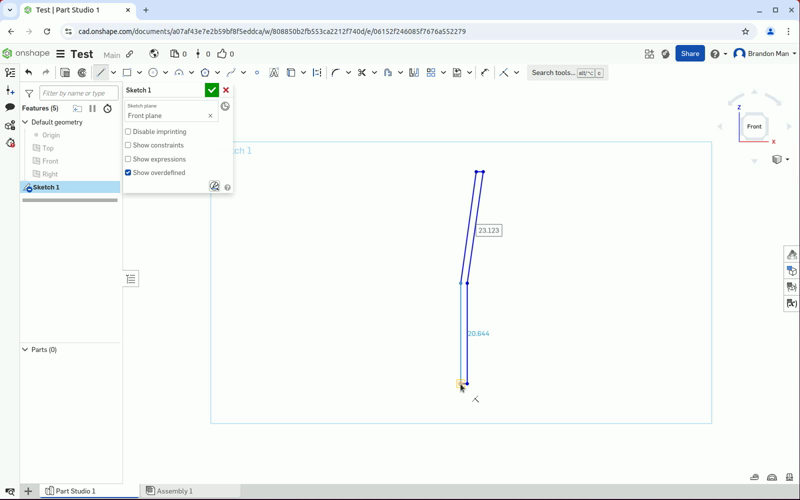
mouse_move(464, 289)
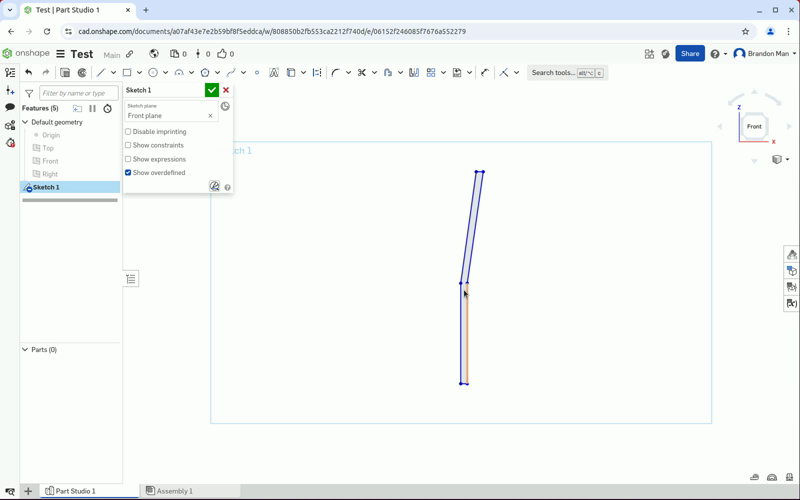
scroll(6)
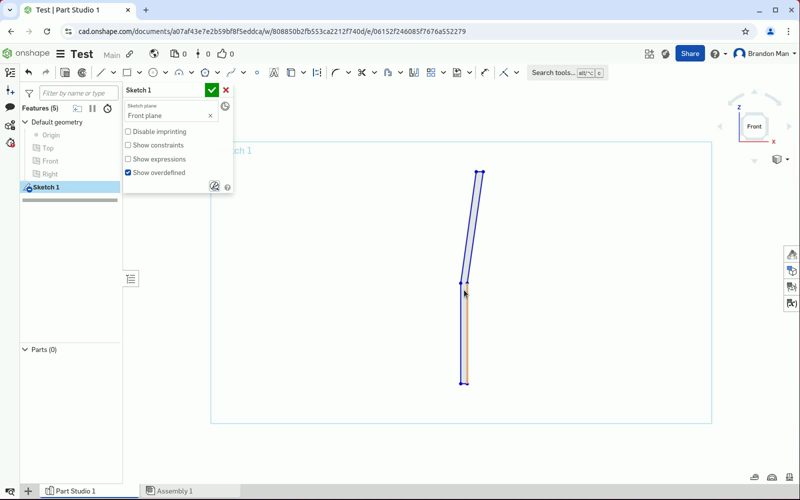
scroll(6)
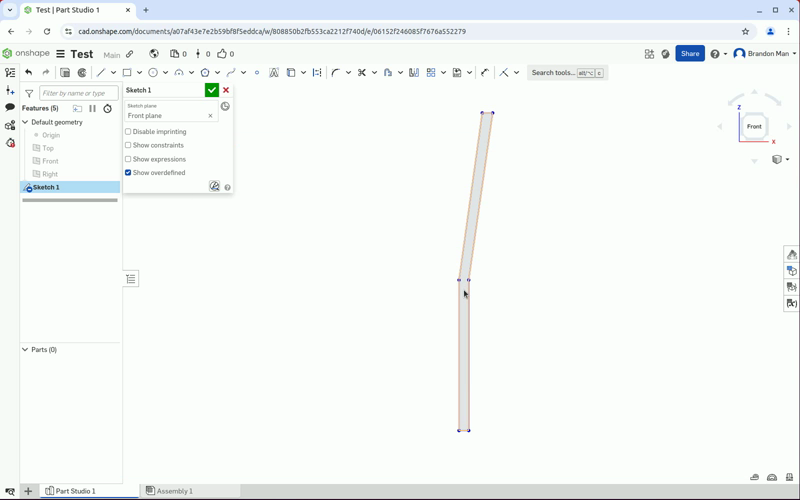
scroll(6)
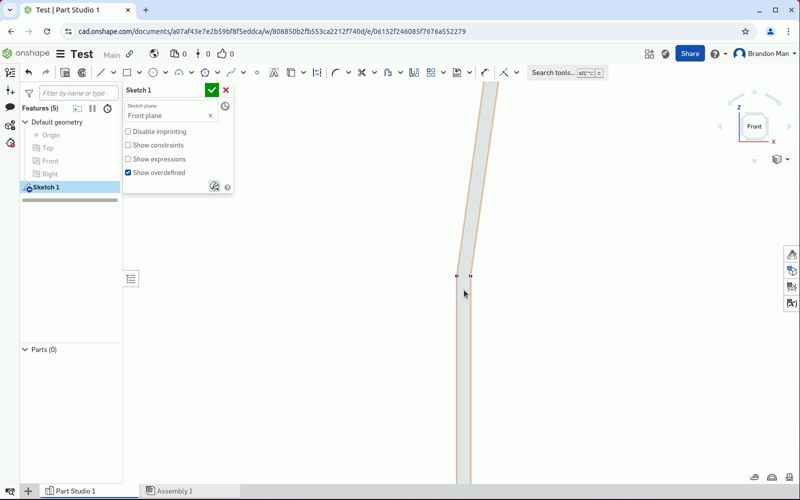
scroll(6)
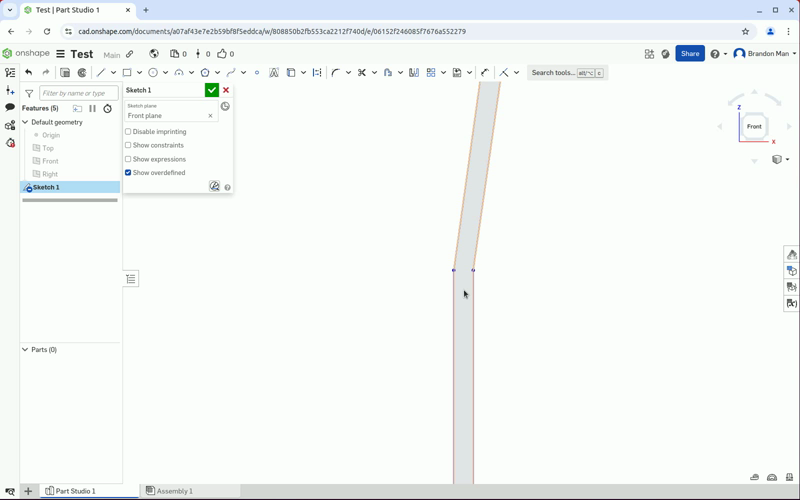
scroll(6)
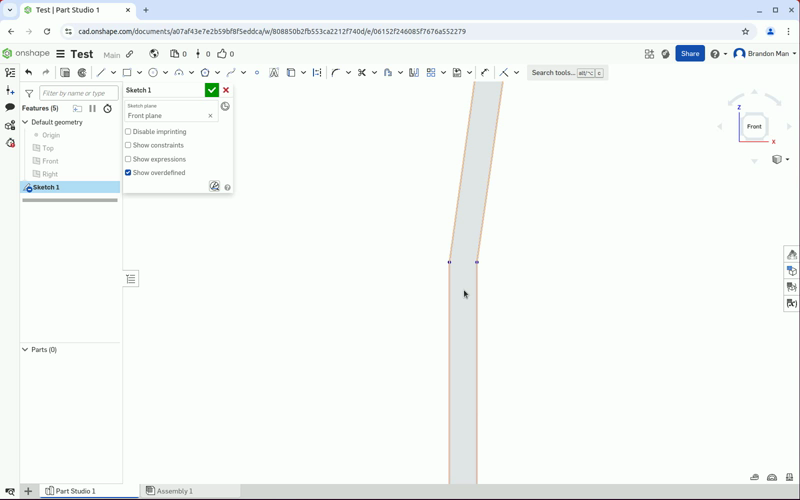
scroll(6)
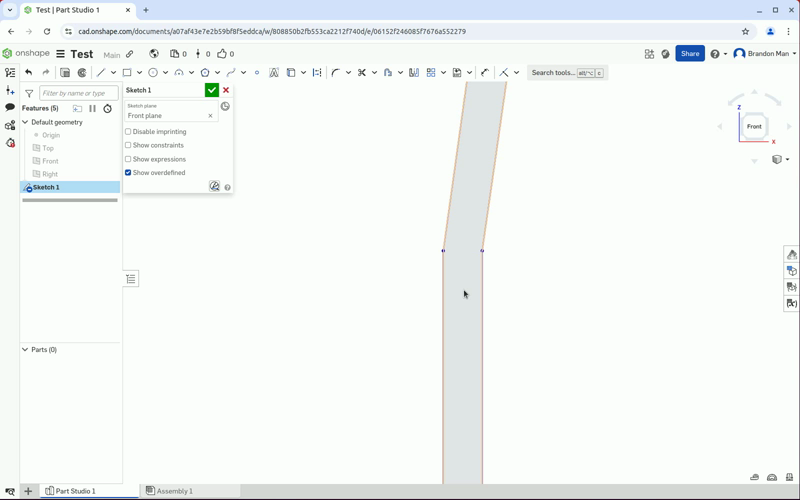
scroll(6)
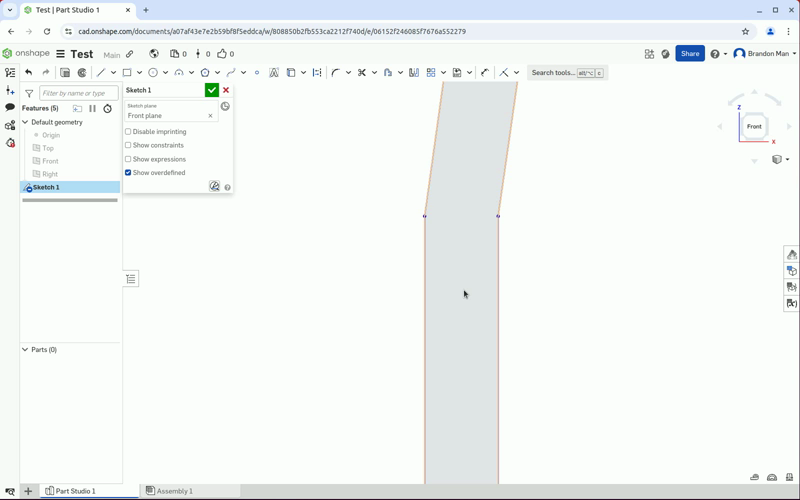
click(464, 289)
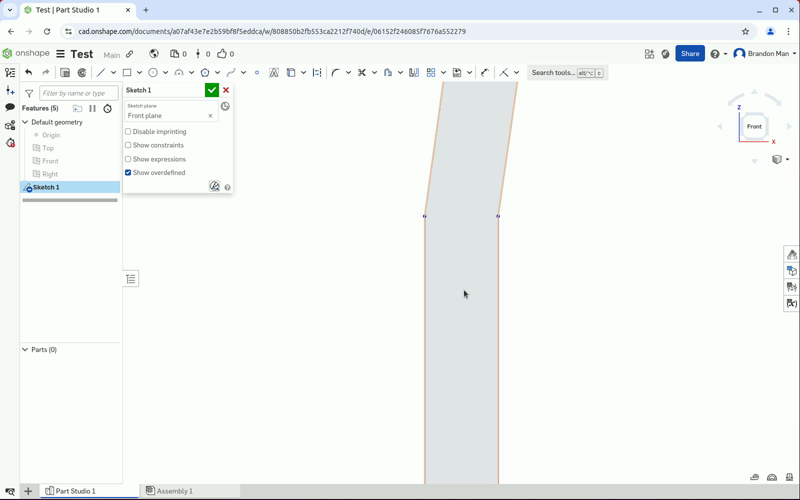
scroll(-6)
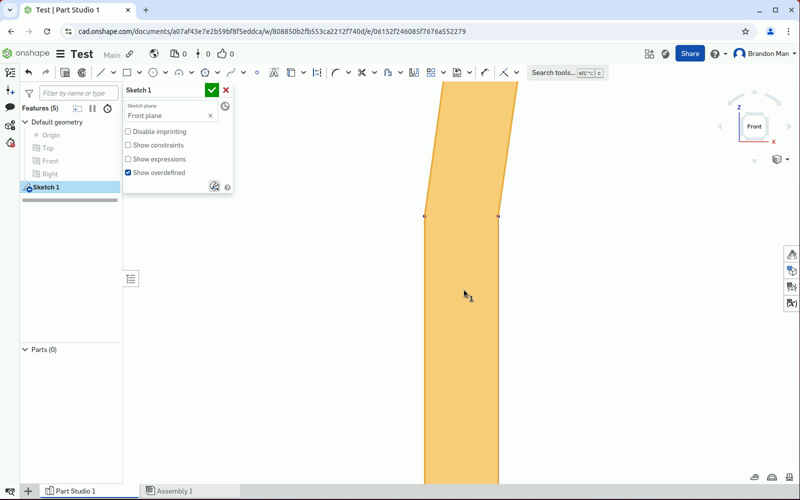
scroll(-6)
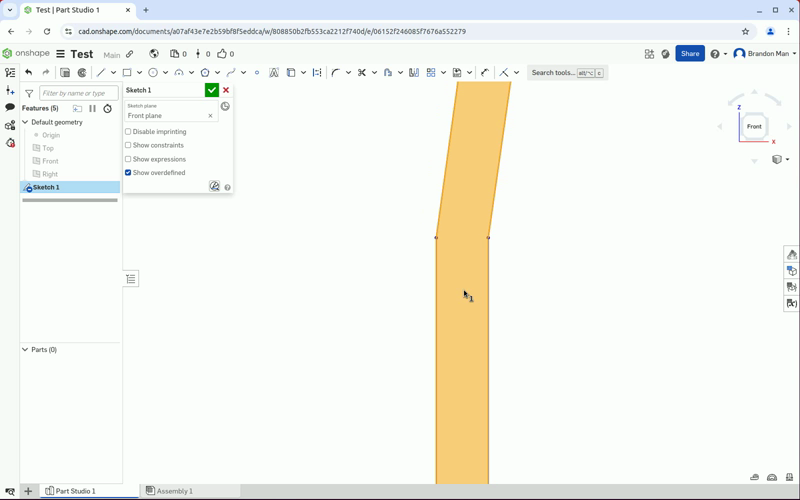
scroll(-6)
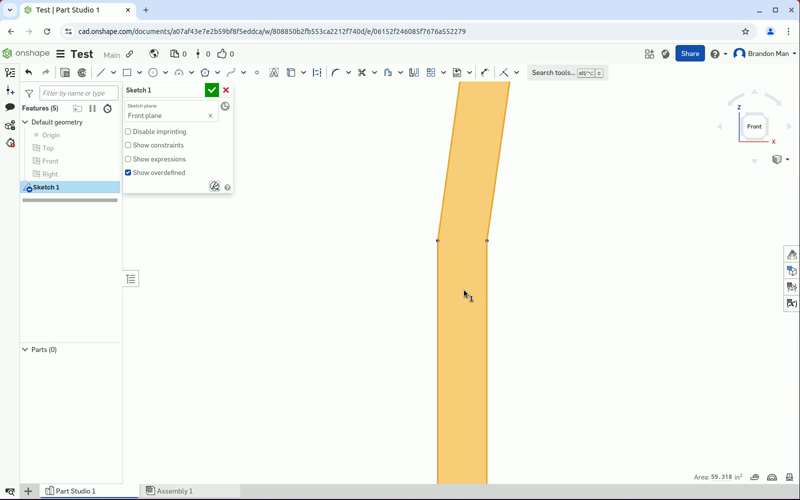
scroll(-6)
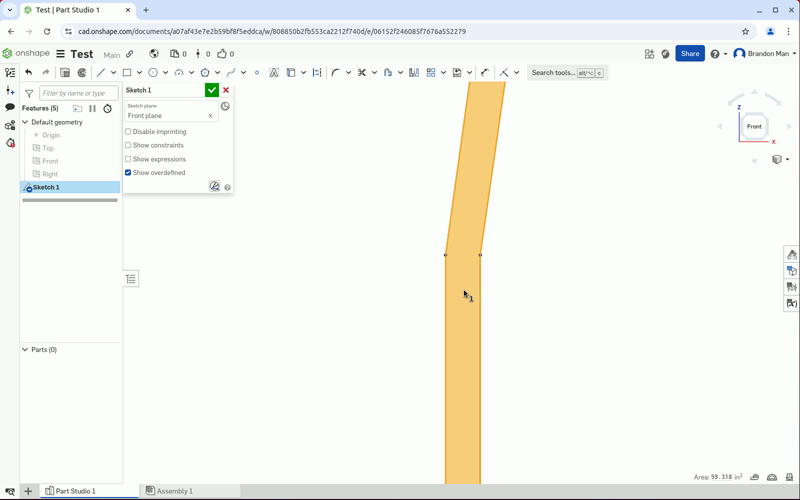
scroll(-6)
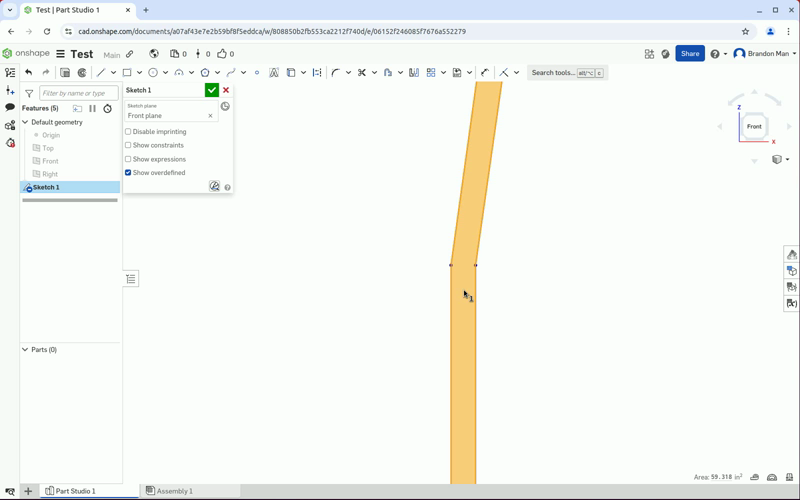
scroll(-6)
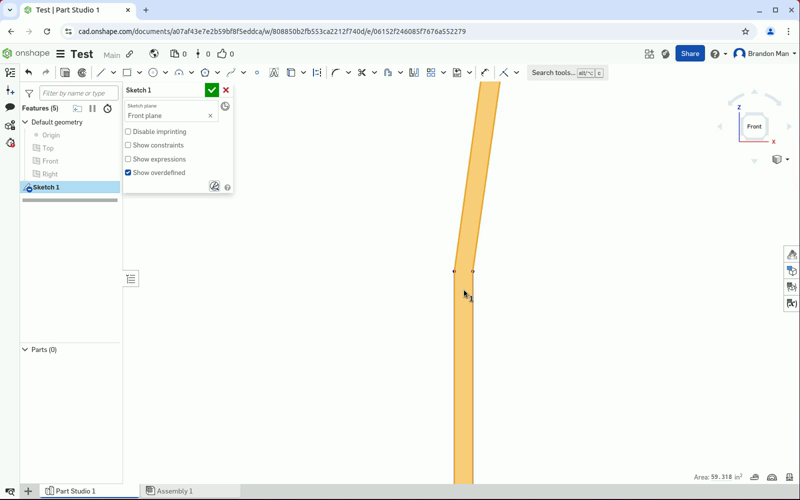
scroll(-6)
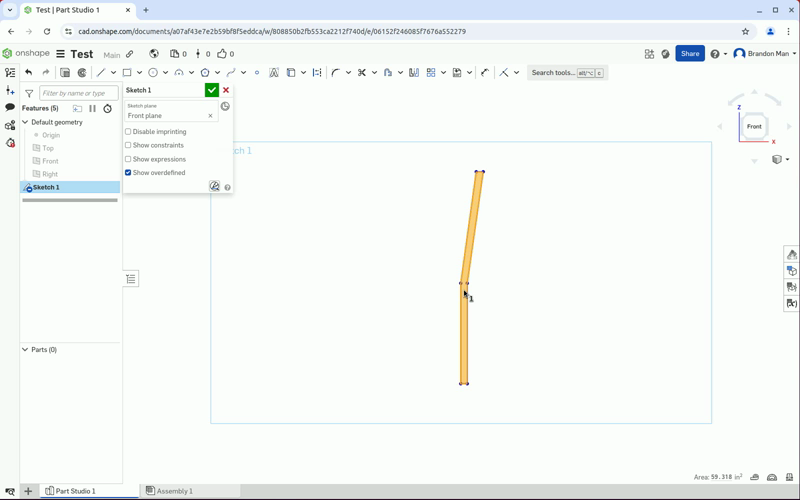
mouse_move(73, 352)
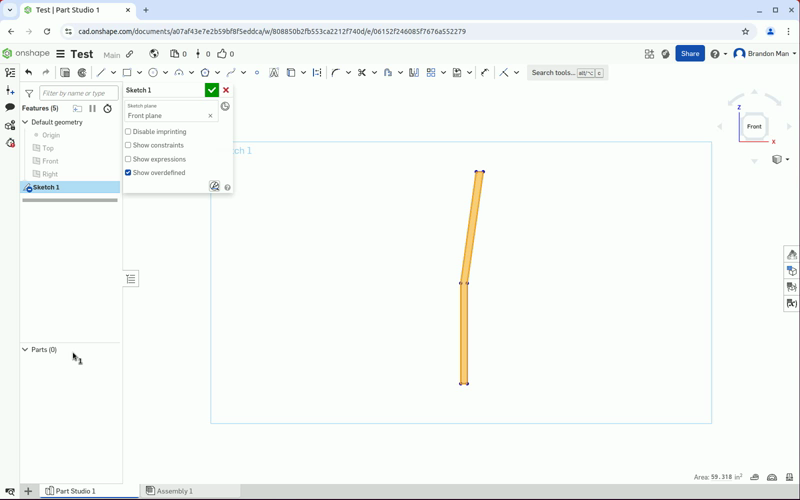
key(shift+y)
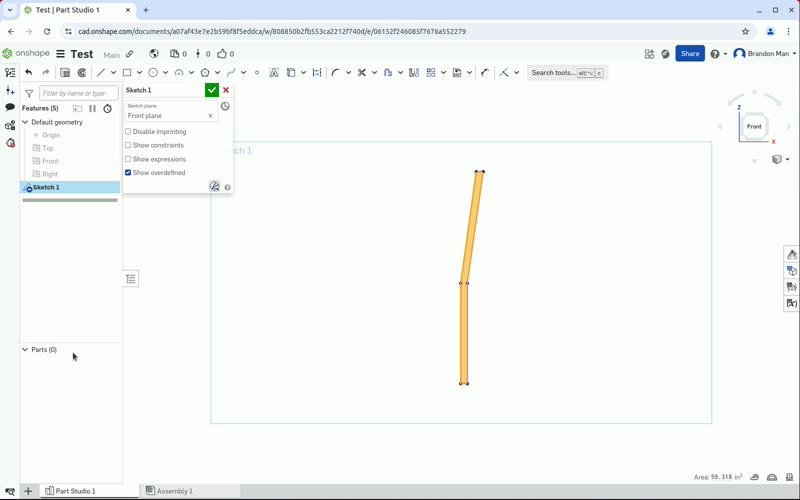
key(shift+e)
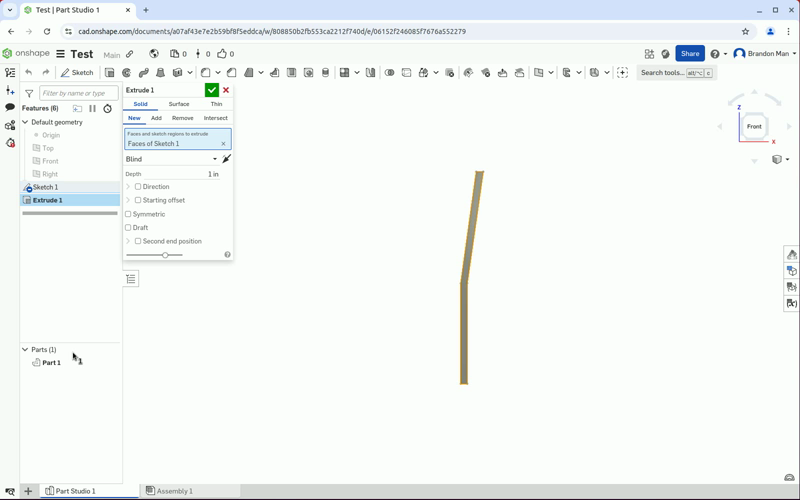
mouse_move(143, 106)
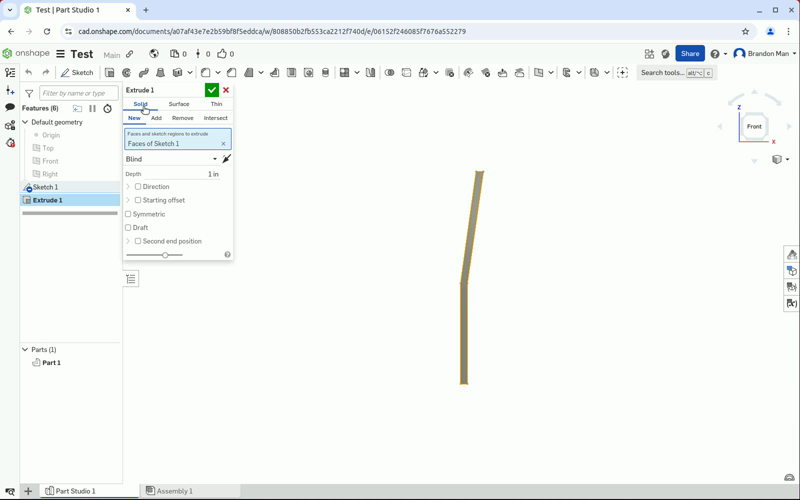
click(143, 106)
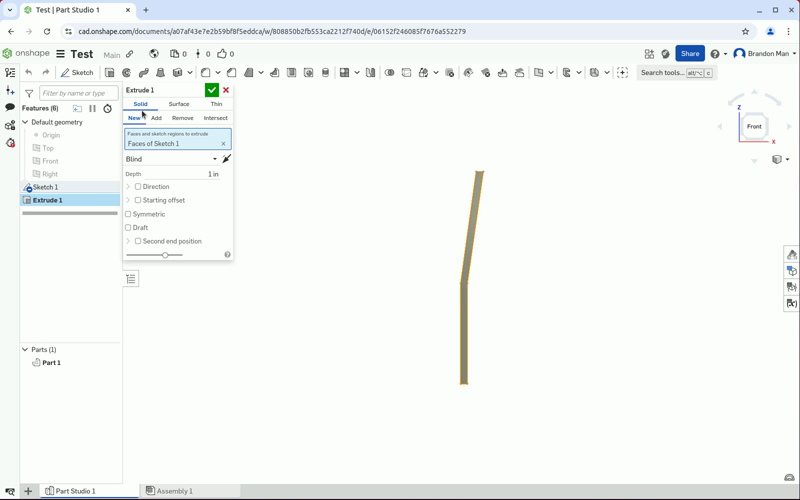
mouse_move(137, 120)
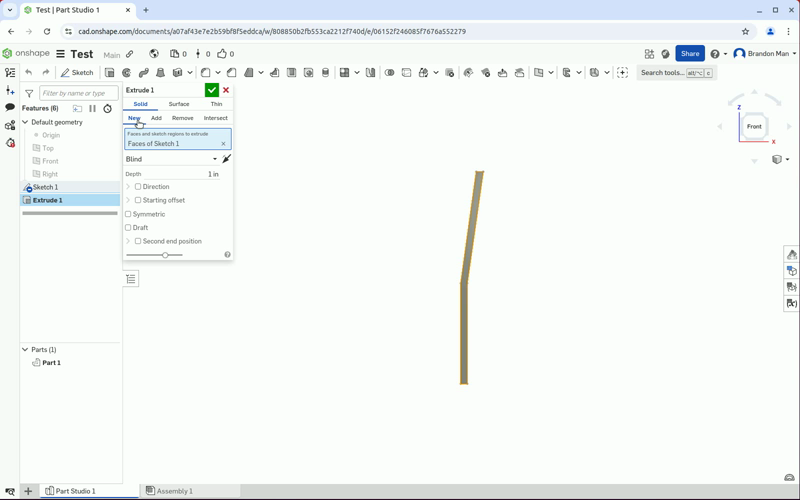
click(137, 120)
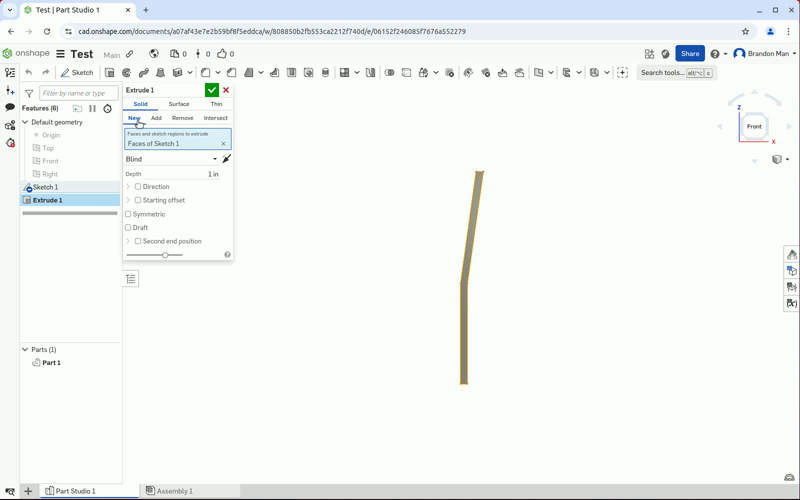
key(tab, 4)
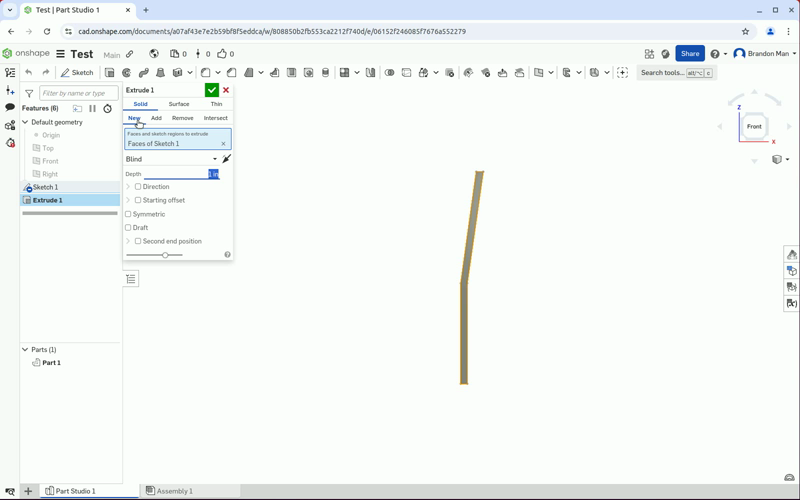
text(1.444)
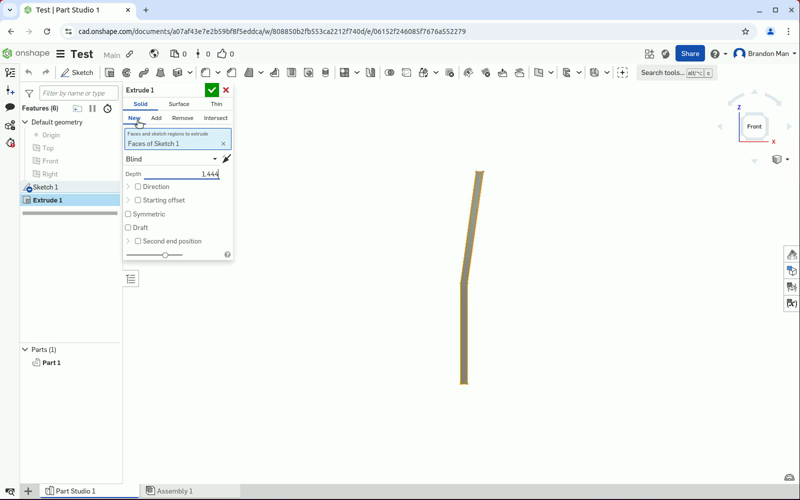
key(enter)
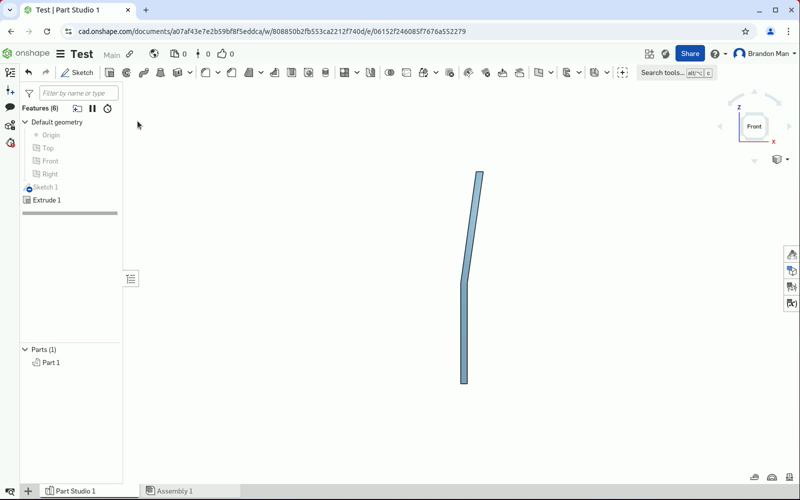
key(shift+h)
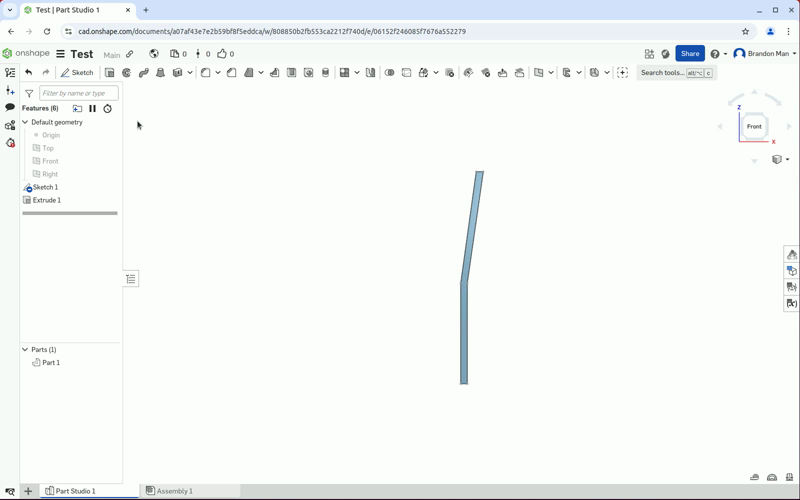
key(shift+h)
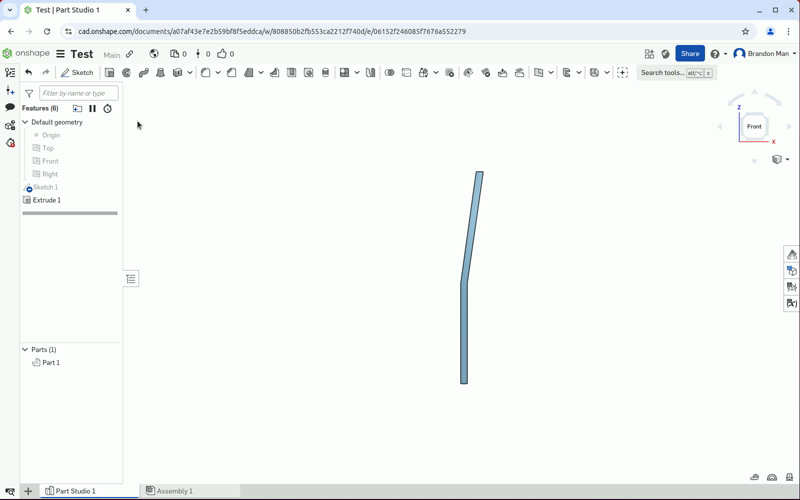
mouse_move(73, 189)
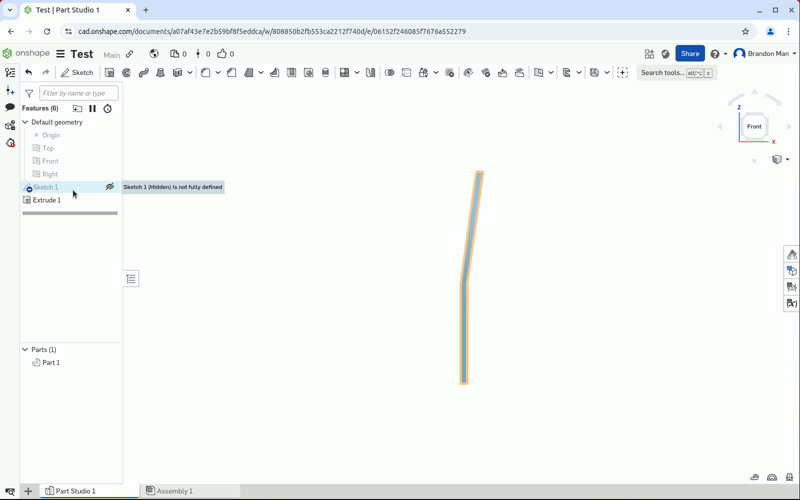
click(73, 189)
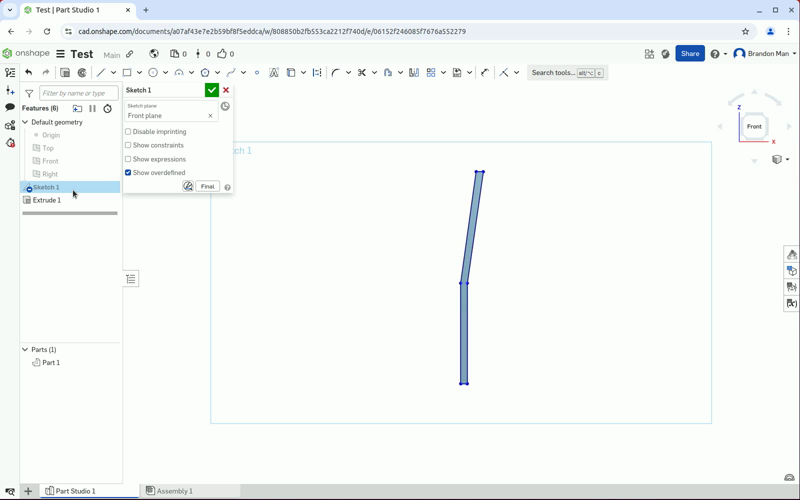
mouse_move(229, 92)
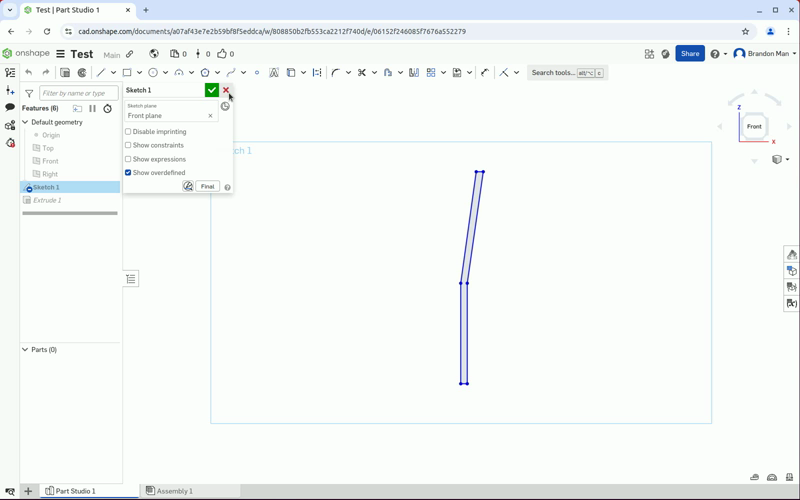
click(229, 92)
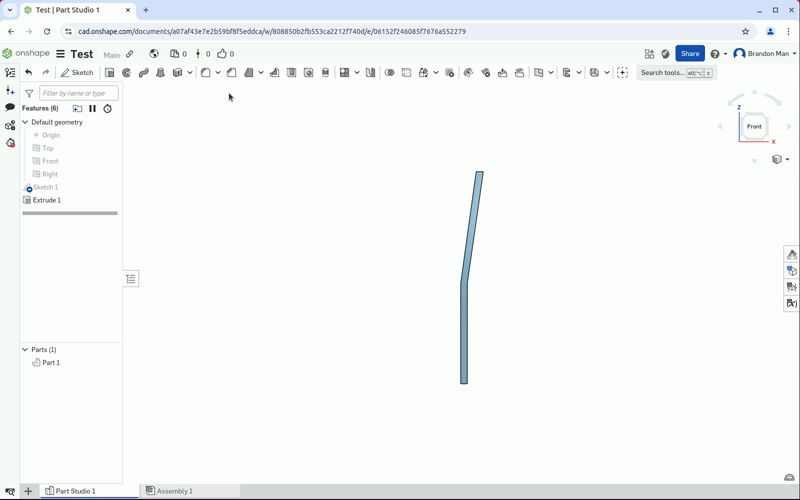
mouse_move(541, 75)
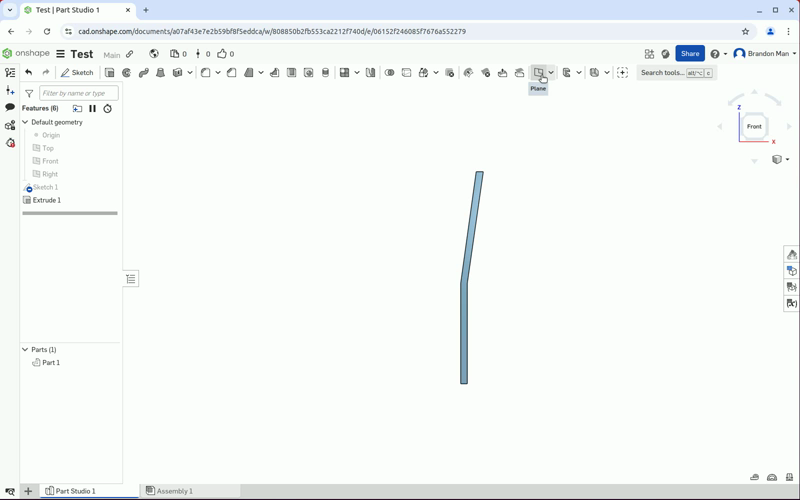
click(541, 75)
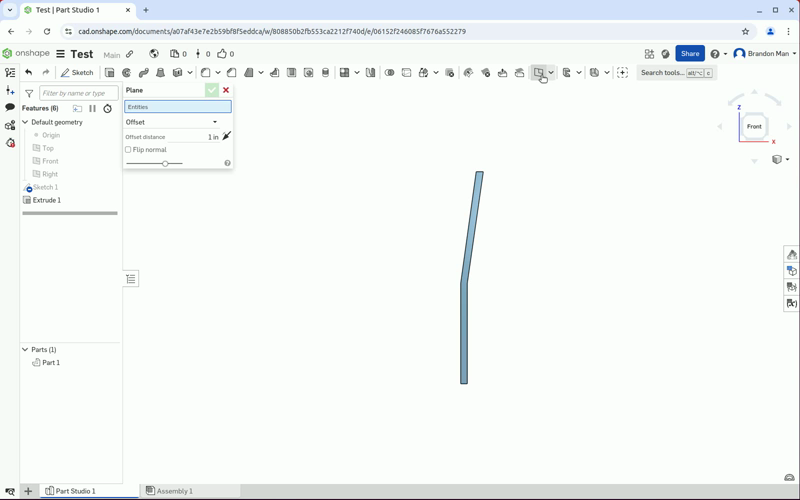
mouse_move(73, 163)
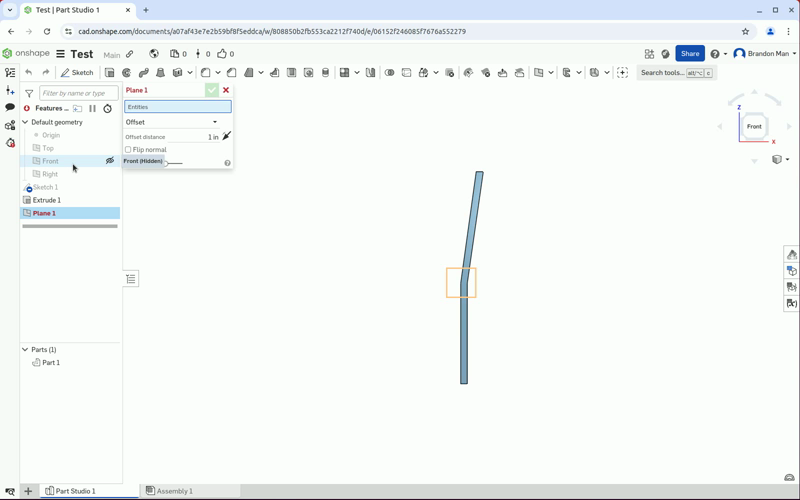
click(73, 163)
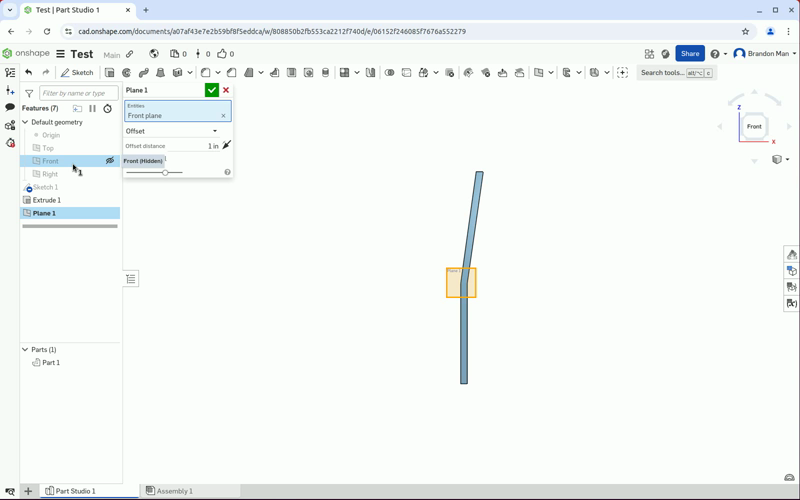
key(tab, 2)
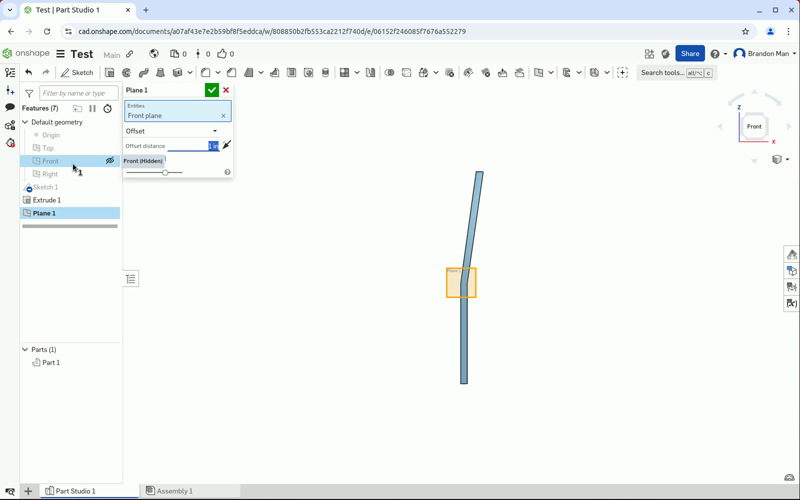
text(1.448)
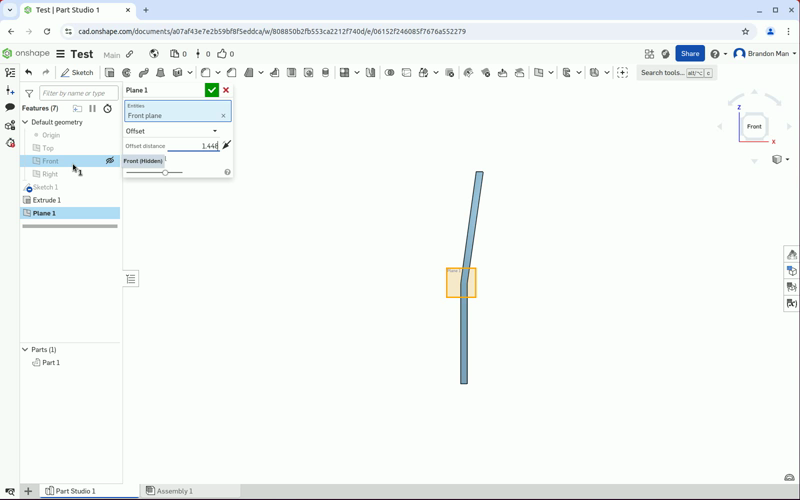
key(enter, 2)
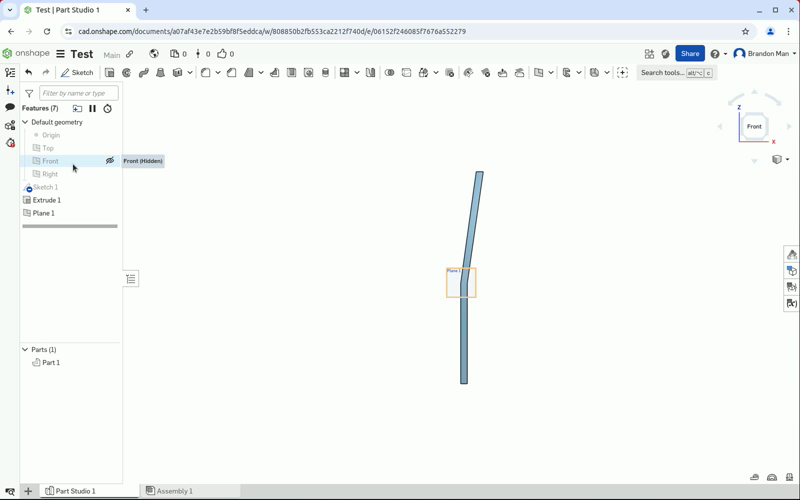
key(shift+s)
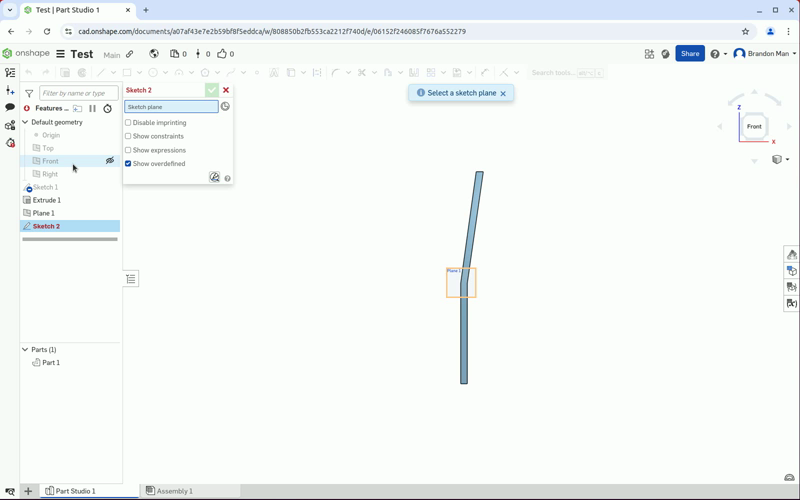
mouse_move(73, 215)
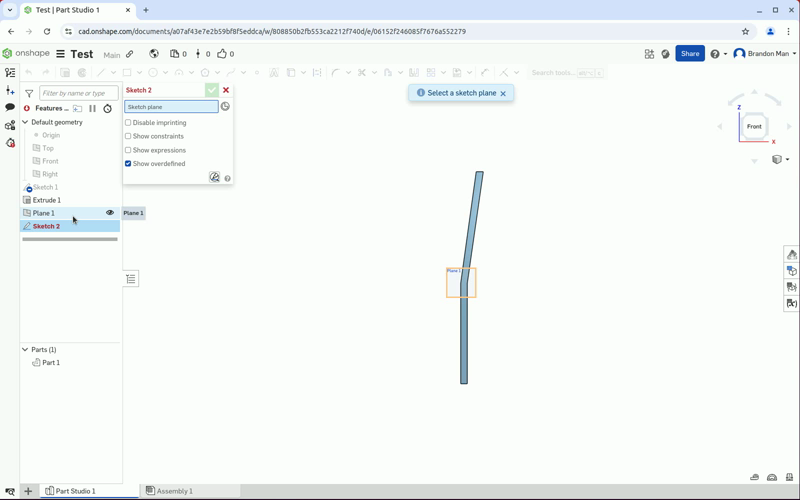
click(73, 215)
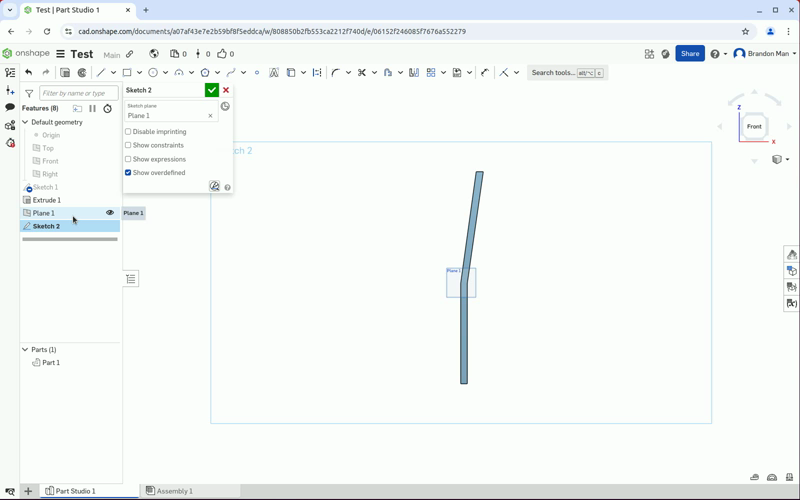
mouse_move(73, 352)
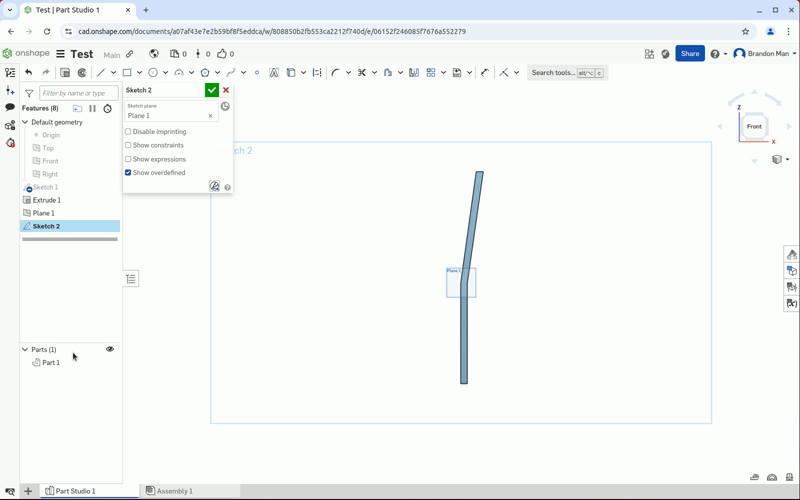
key(y)
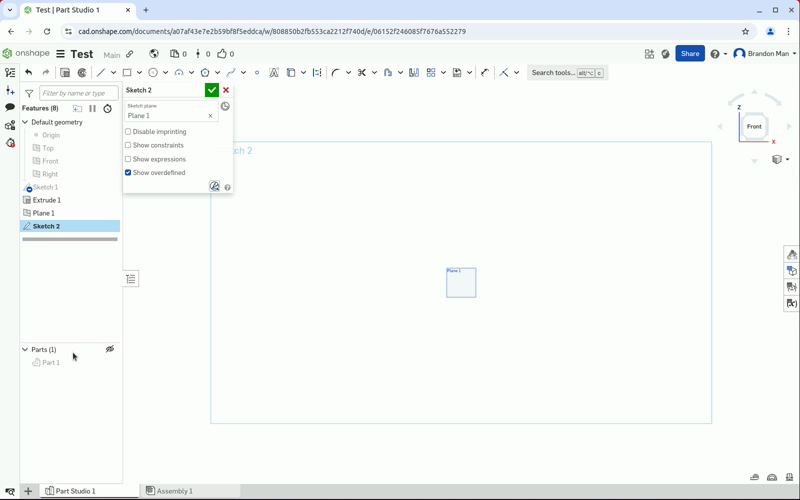
key(l)
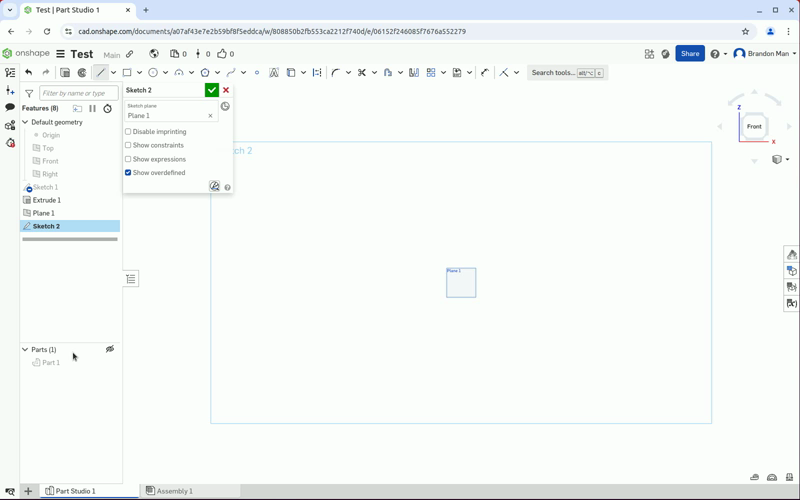
key_down(shift)
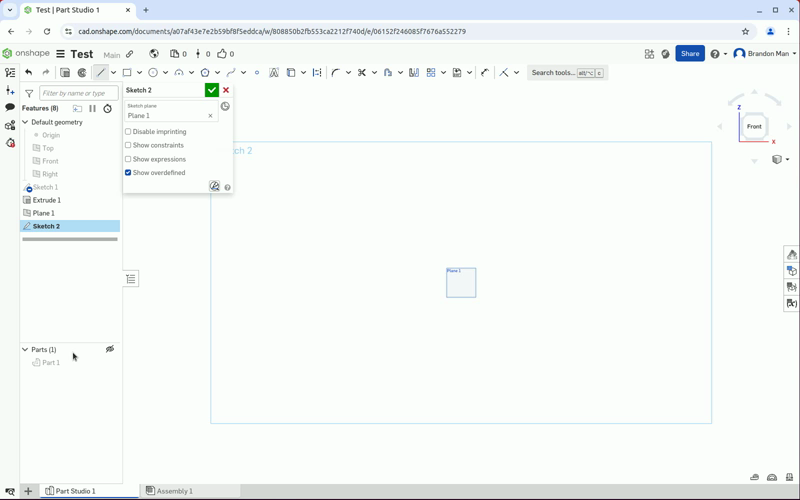
mouse_move(463, 294)
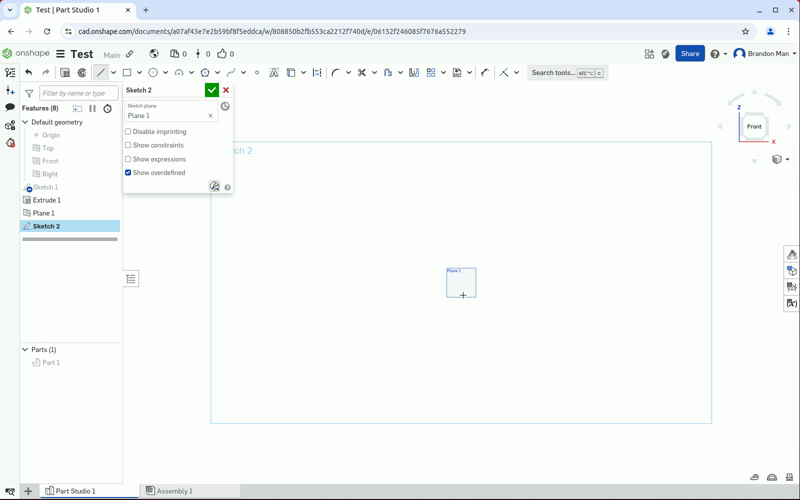
click(463, 294)
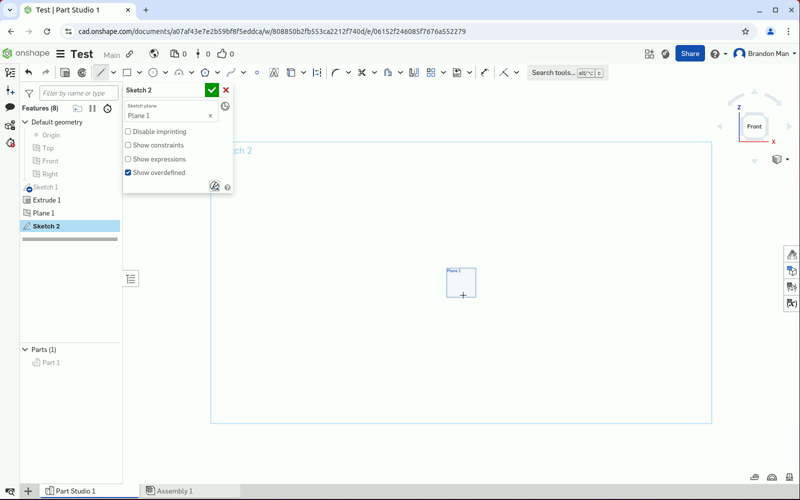
key_up(shift)
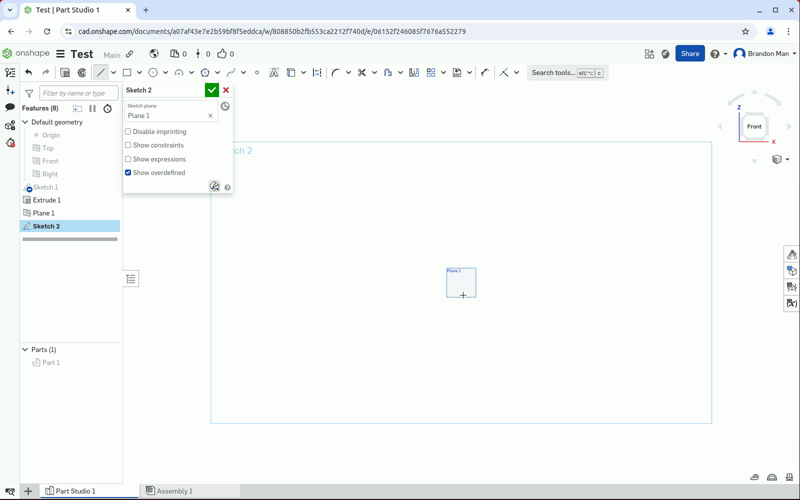
key_down(shift)
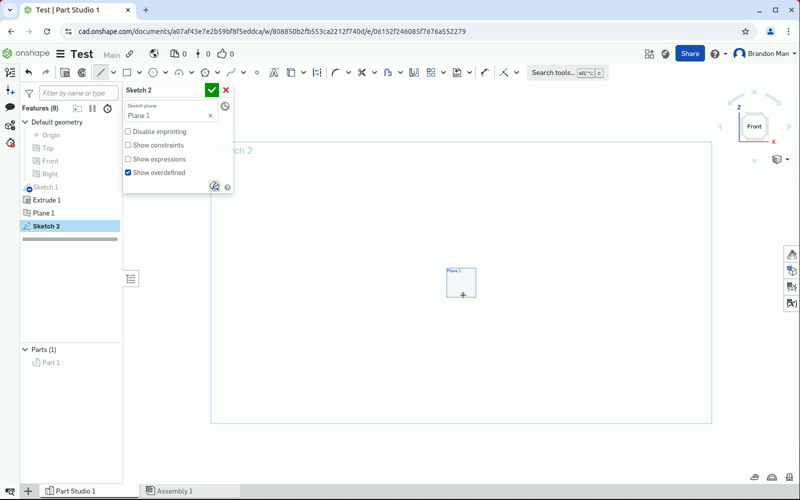
mouse_move(493, 294)
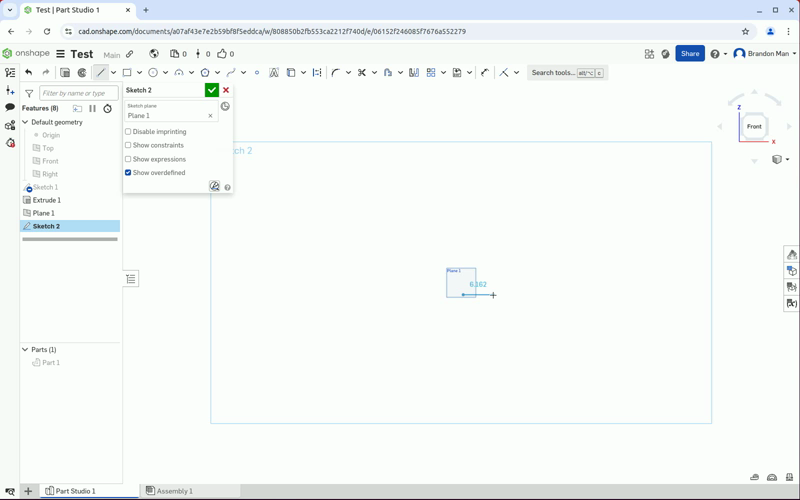
mouse_move(465, 294)
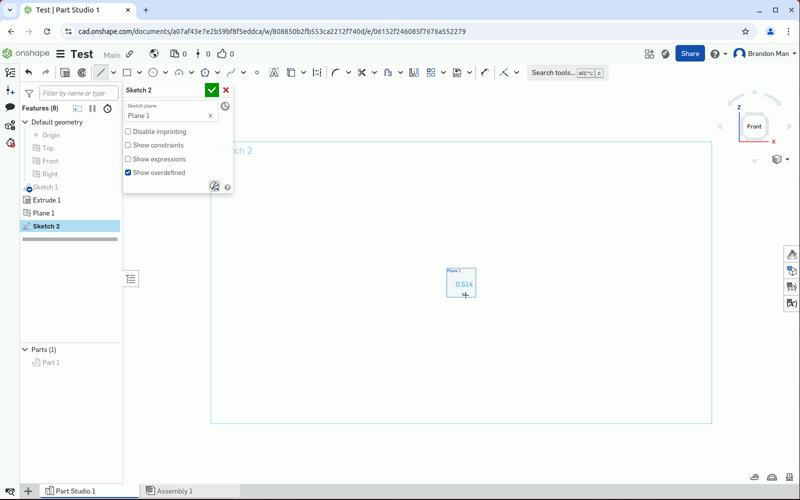
scroll(6)
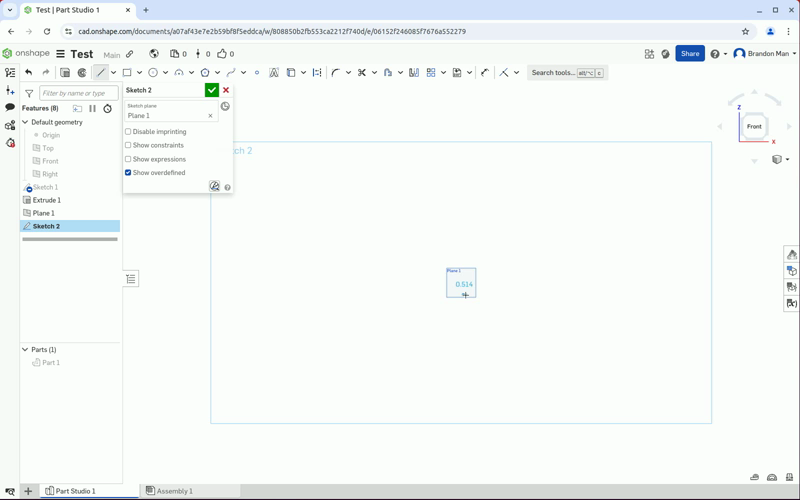
scroll(6)
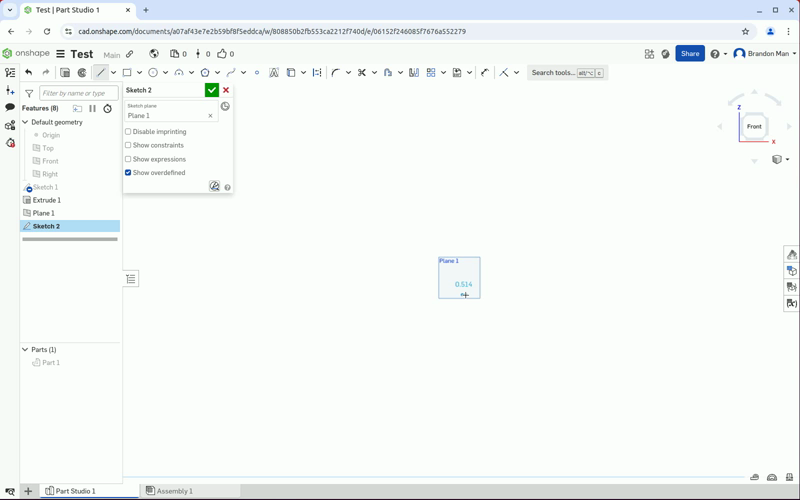
scroll(6)
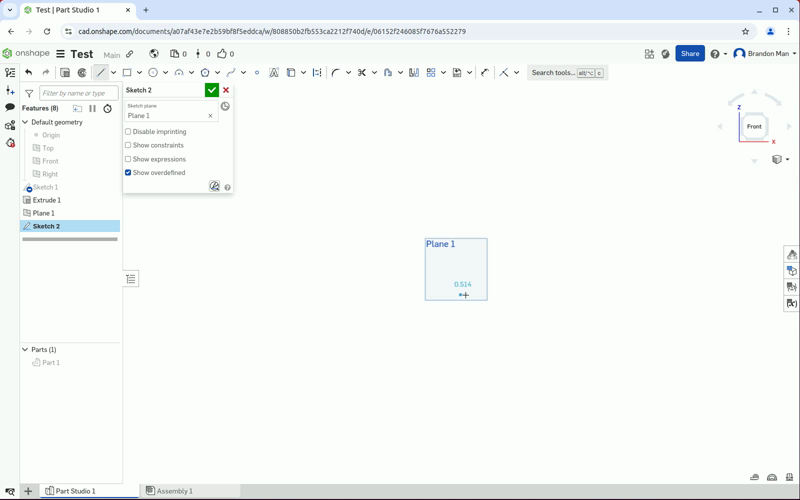
scroll(6)
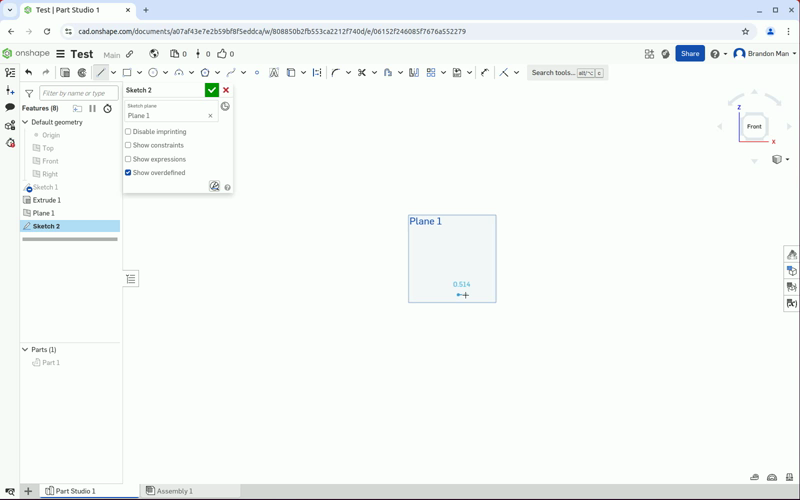
scroll(6)
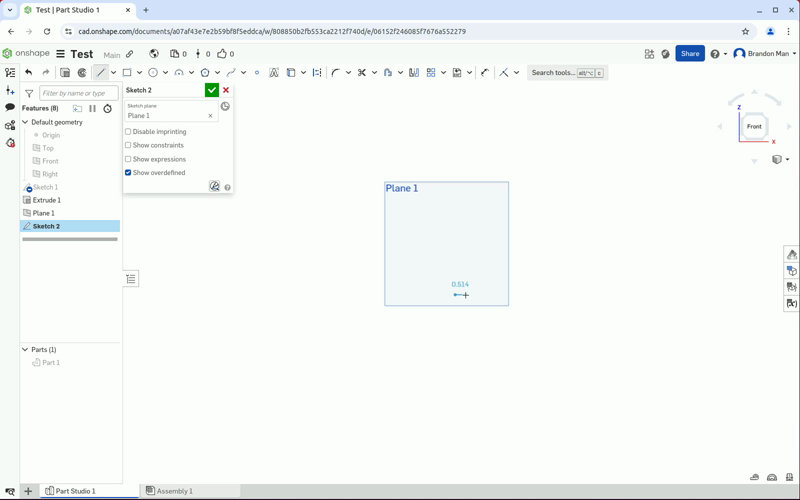
scroll(6)
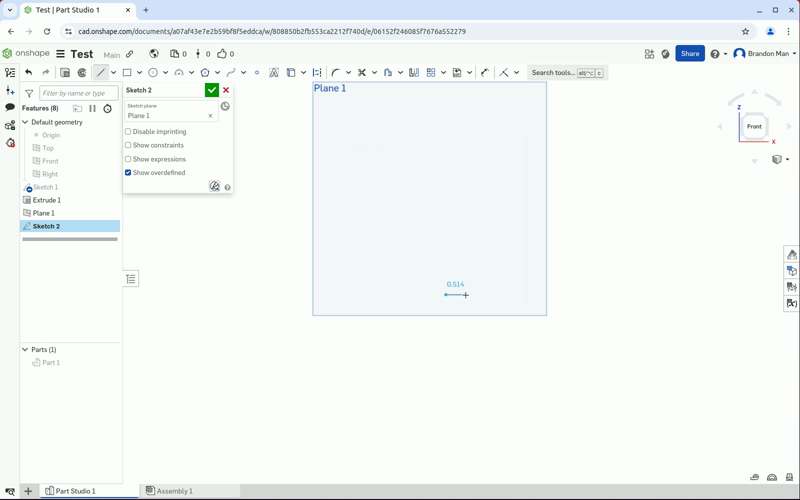
scroll(6)
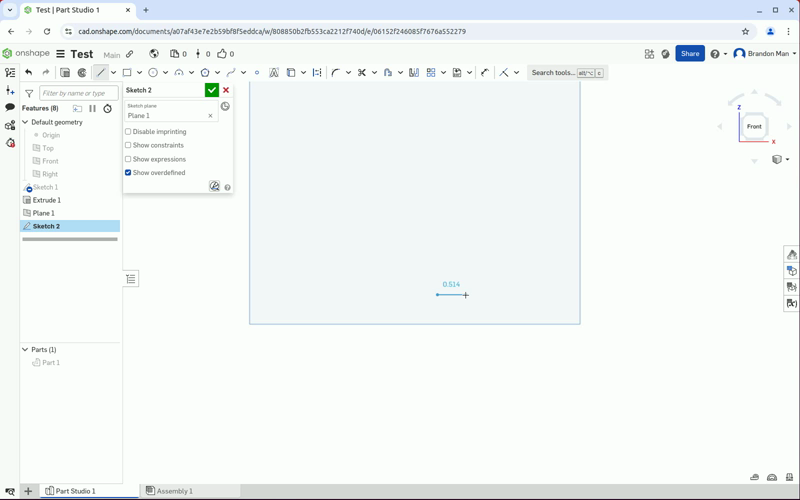
click(465, 294)
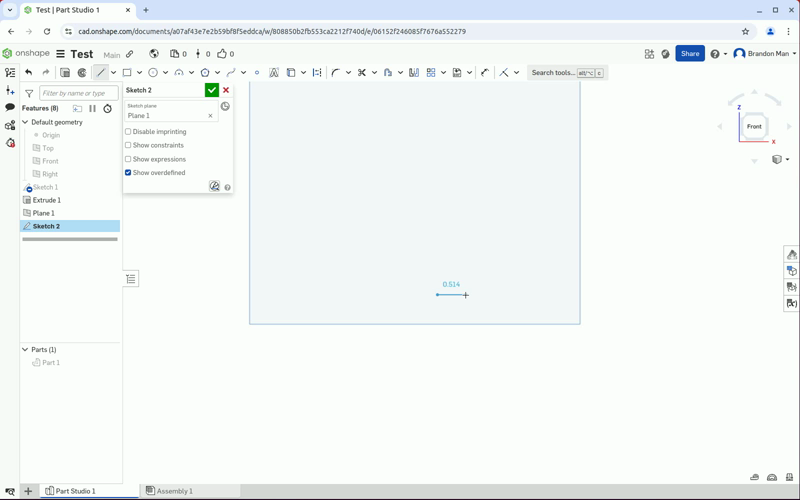
scroll(-6)
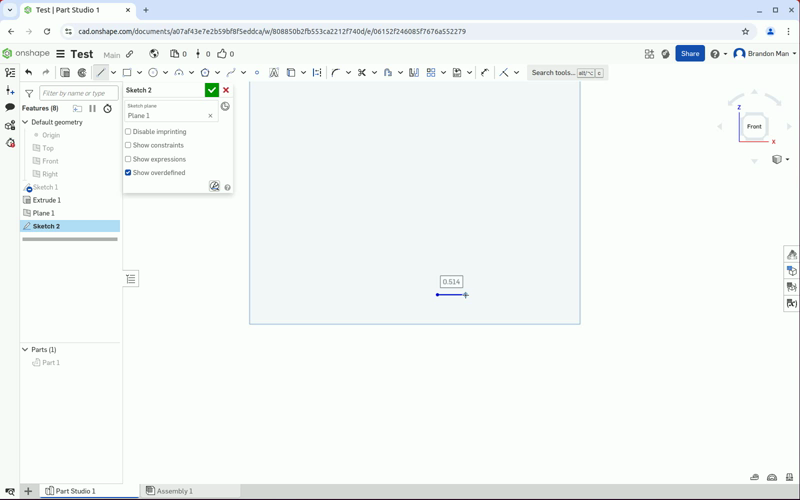
scroll(-6)
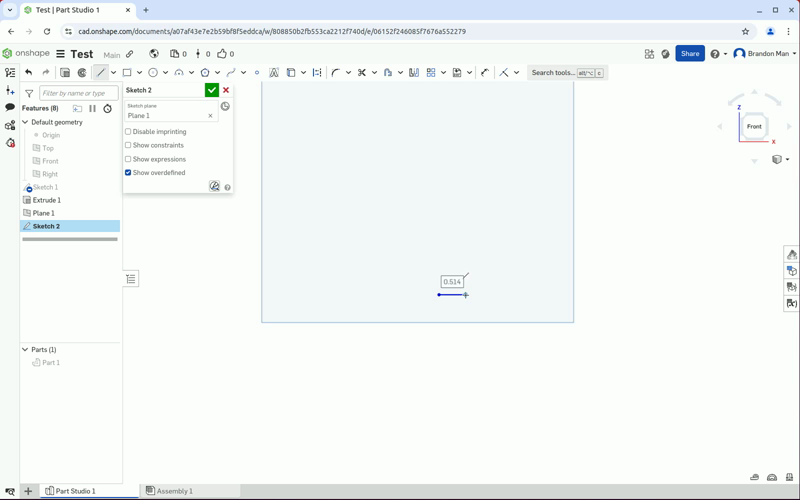
scroll(-6)
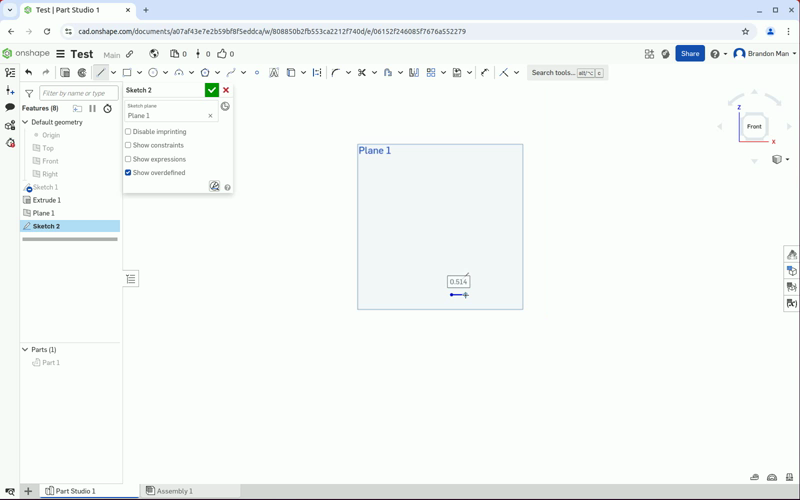
scroll(-6)
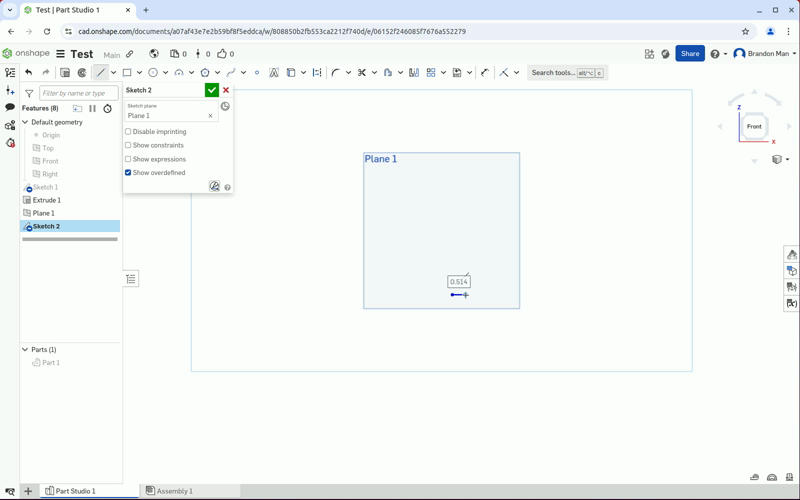
scroll(-6)
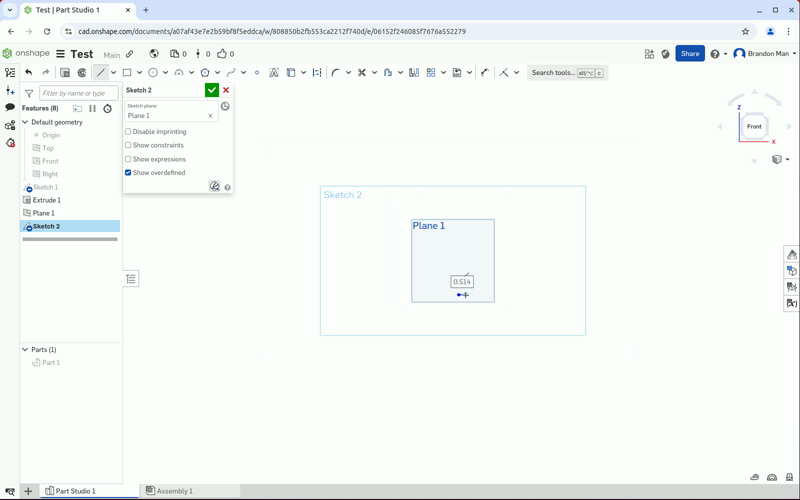
scroll(-6)
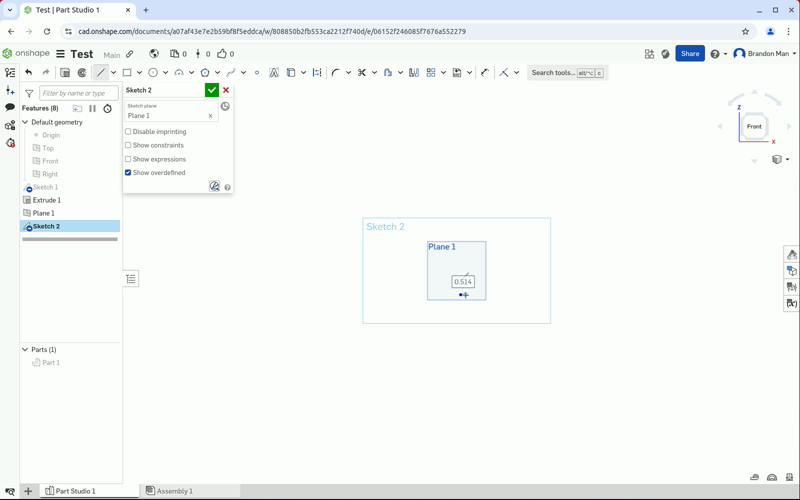
scroll(-6)
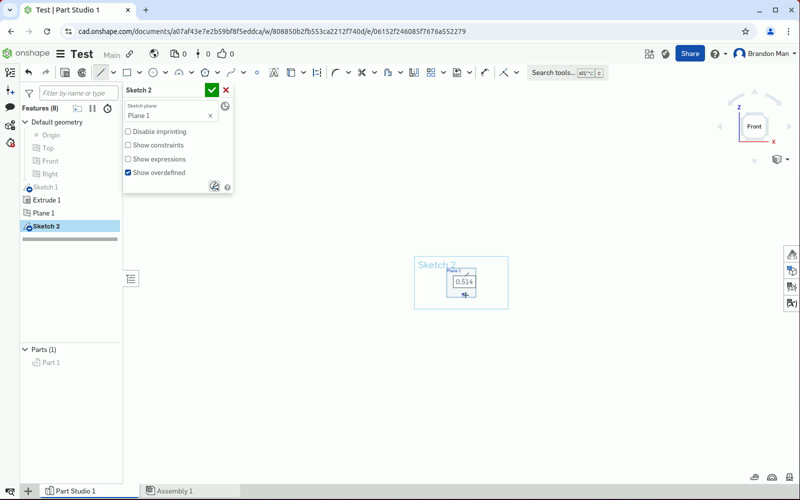
key_up(shift)
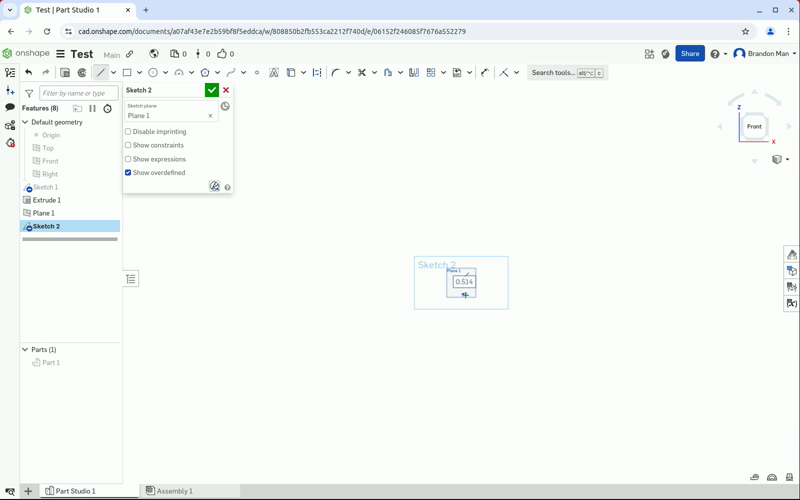
key_down(shift)
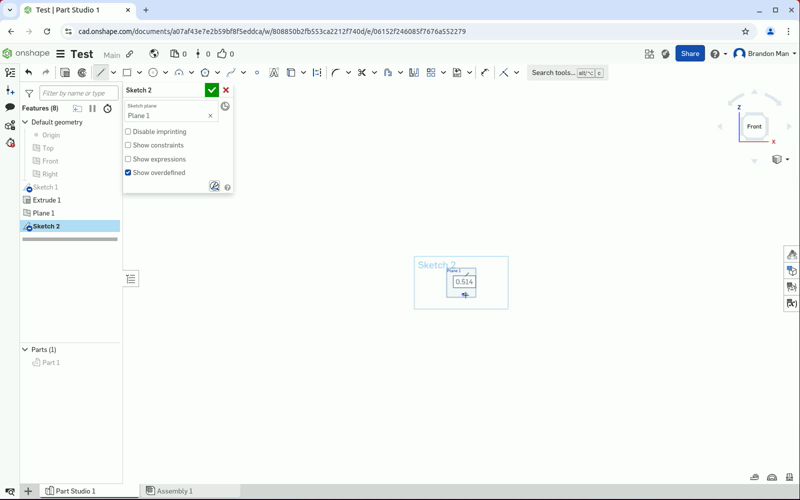
mouse_move(495, 294)
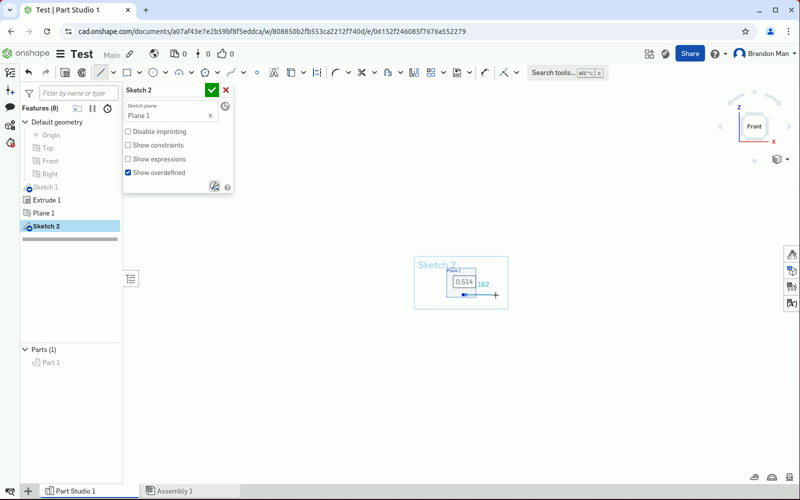
mouse_move(465, 286)
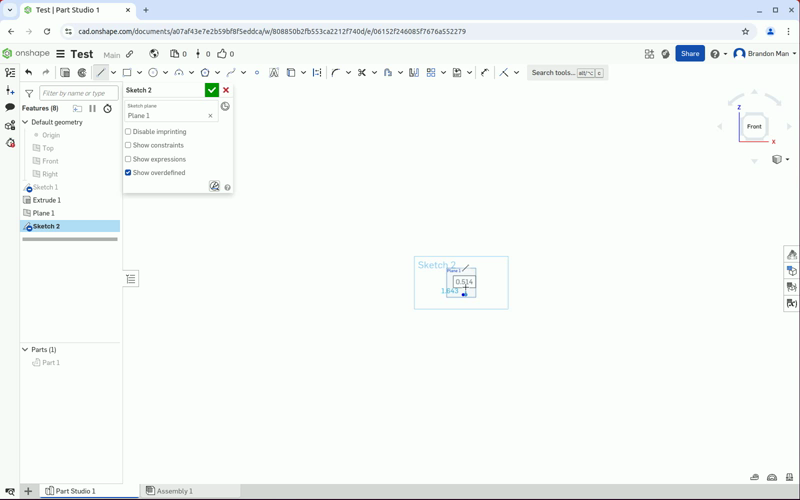
click(465, 286)
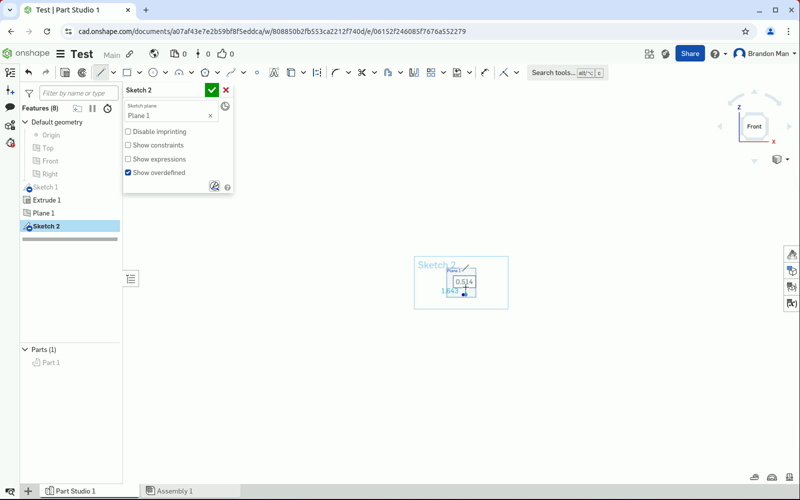
key_up(shift)
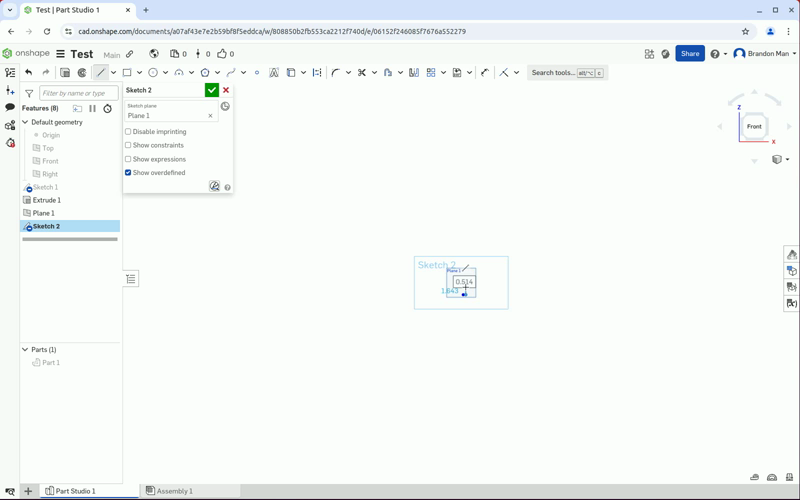
key_down(shift)
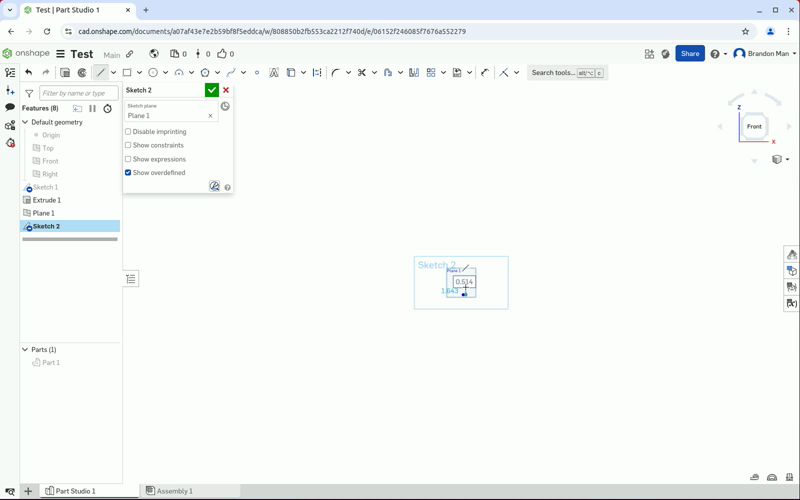
mouse_move(495, 286)
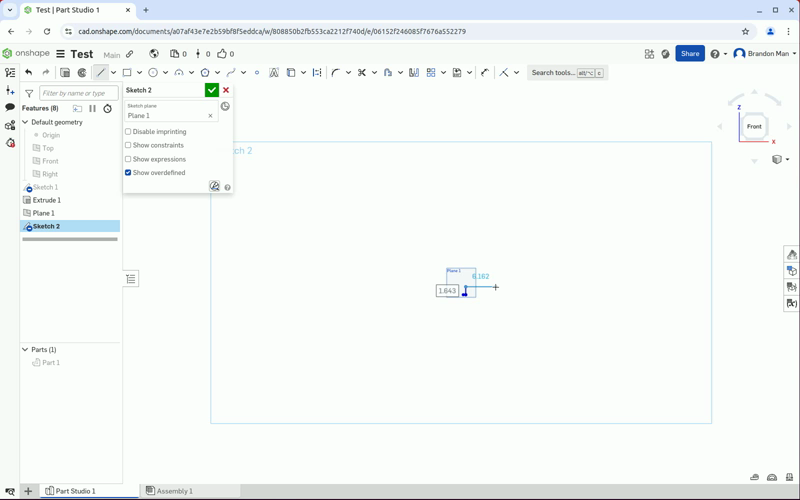
mouse_move(463, 286)
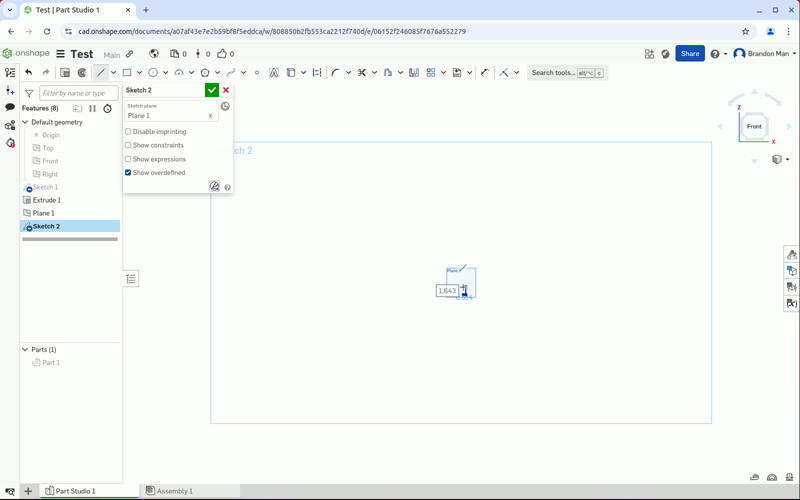
scroll(6)
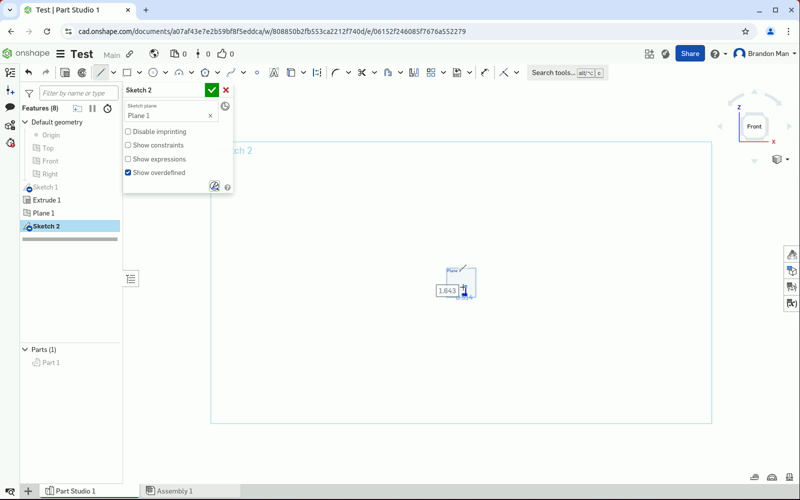
scroll(6)
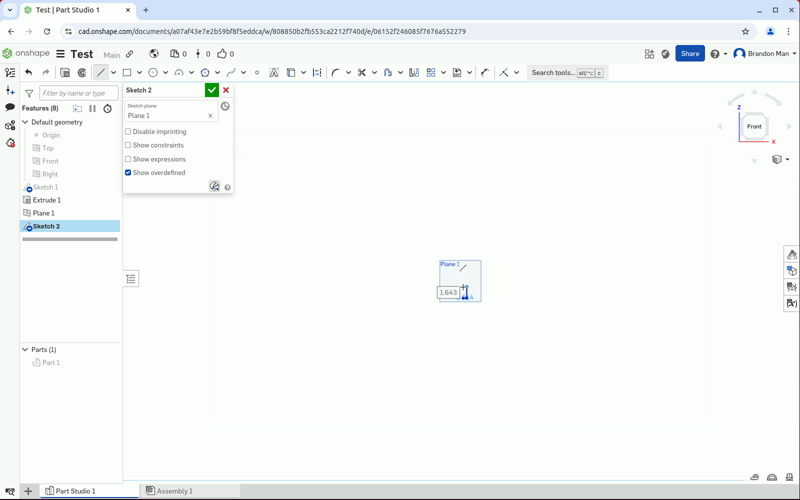
scroll(6)
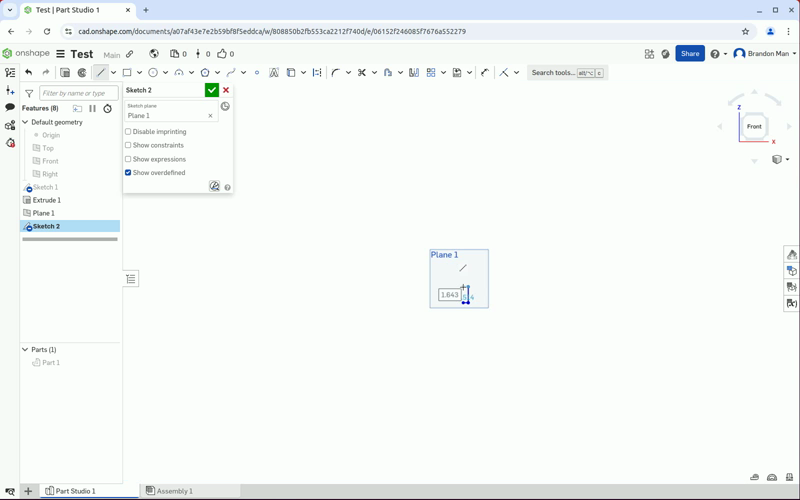
scroll(6)
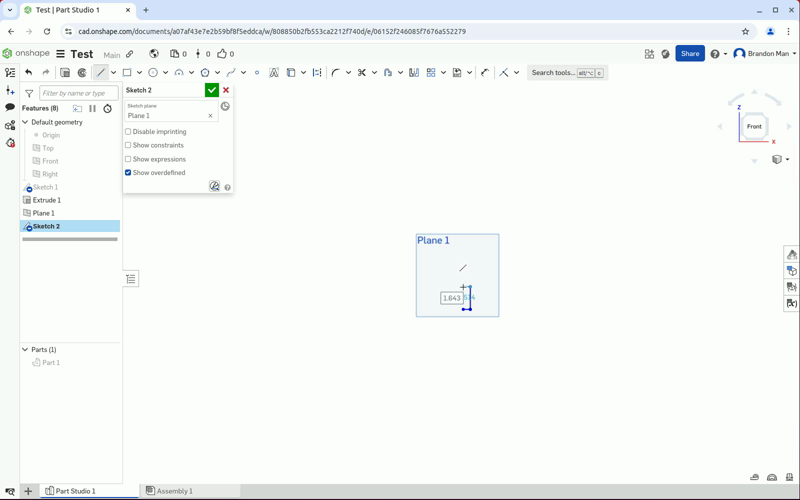
scroll(6)
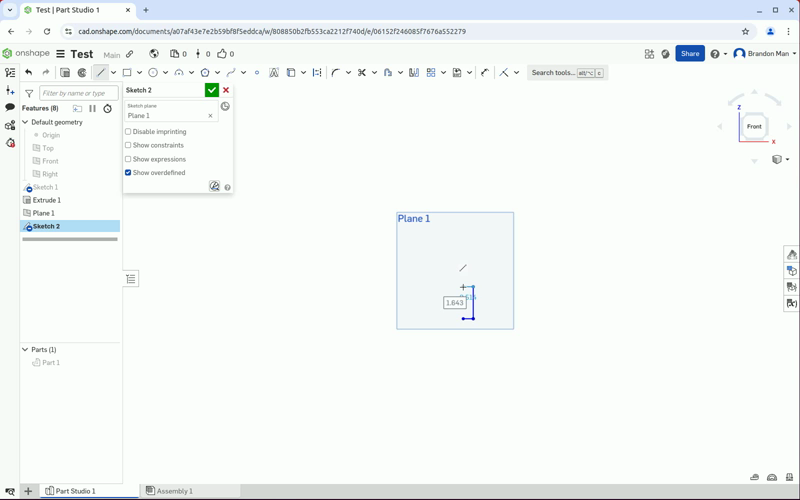
scroll(6)
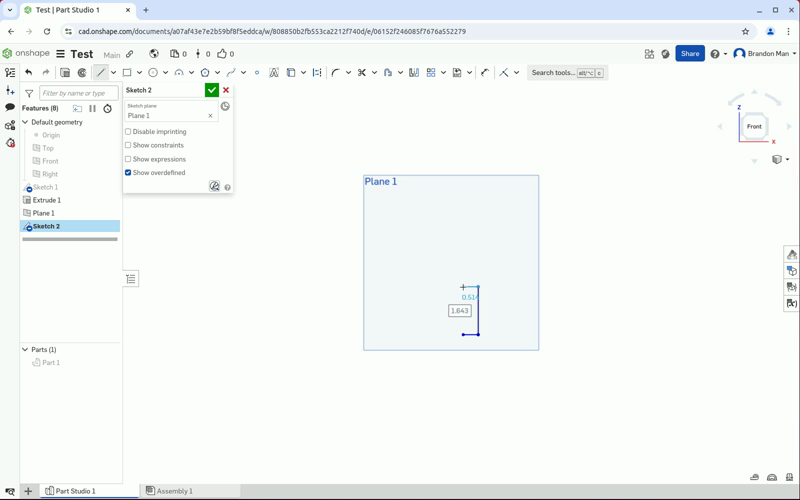
scroll(6)
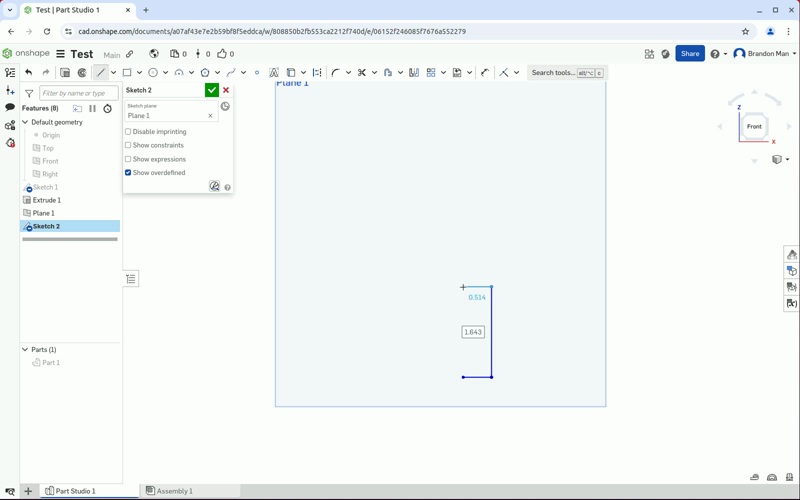
click(463, 286)
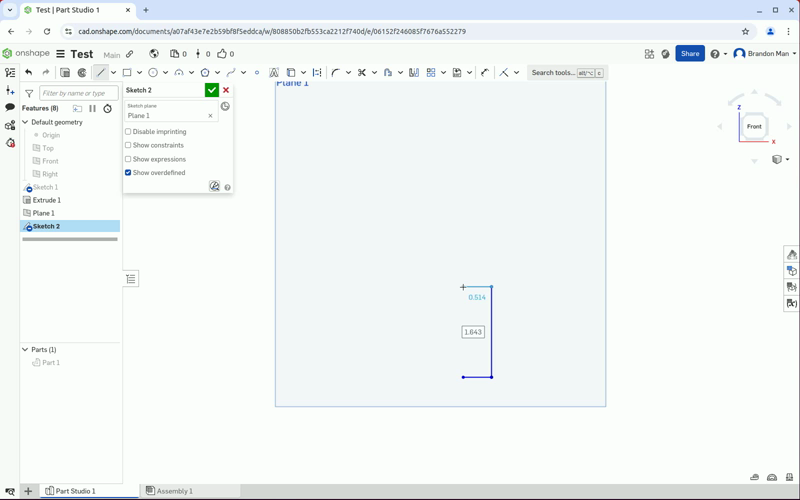
scroll(-6)
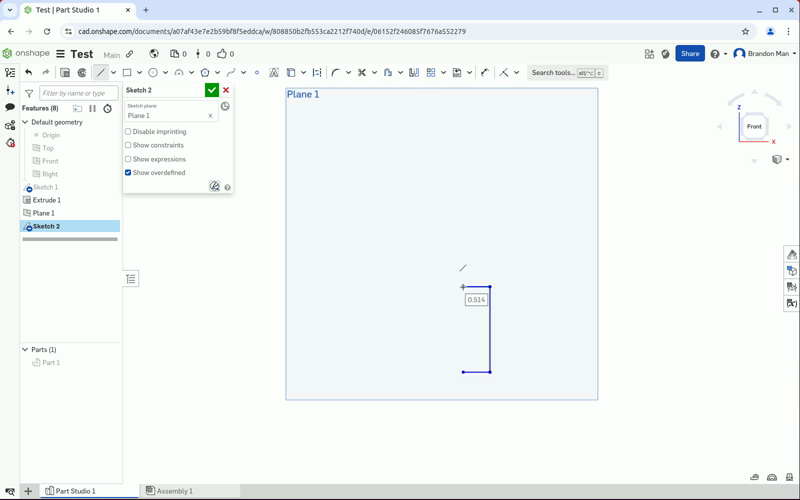
scroll(-6)
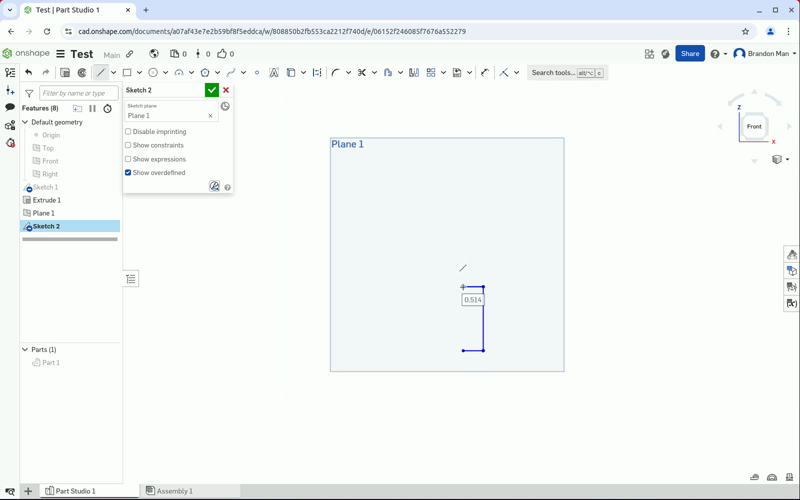
scroll(-6)
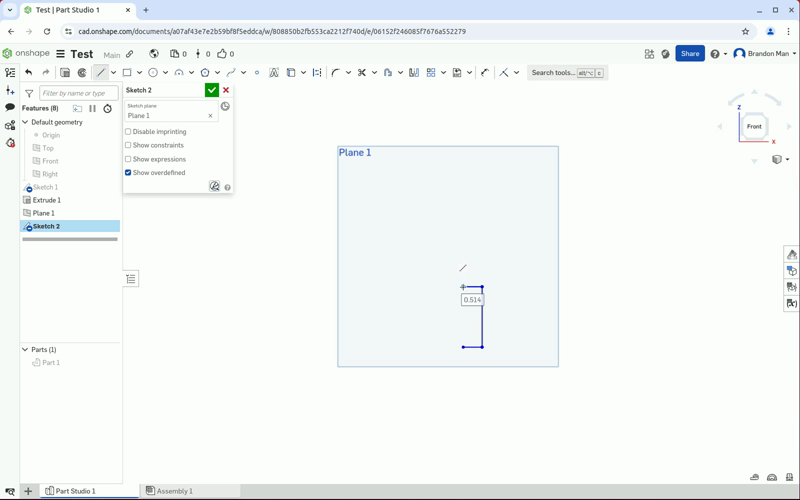
scroll(-6)
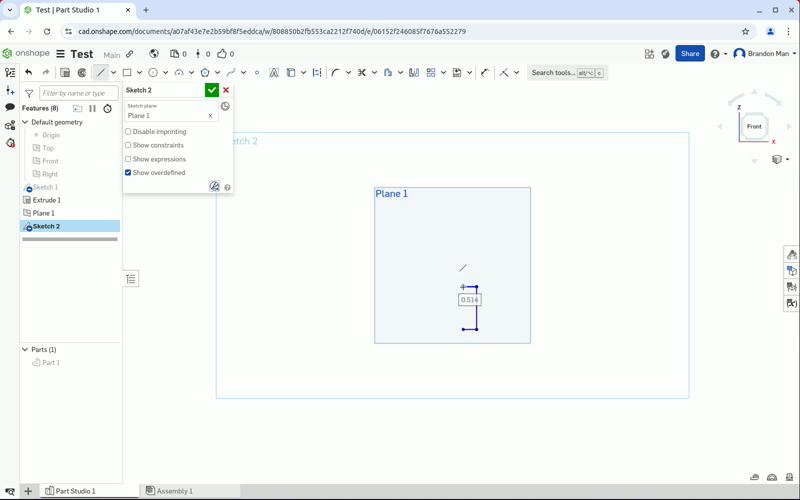
scroll(-6)
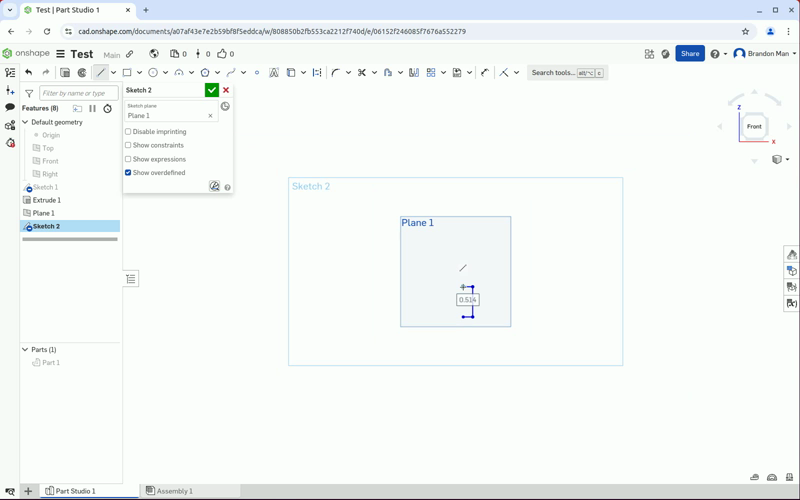
scroll(-6)
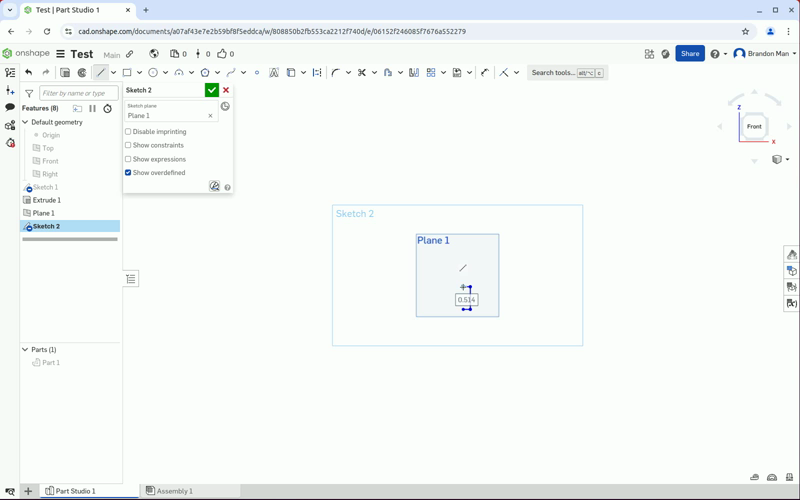
scroll(-6)
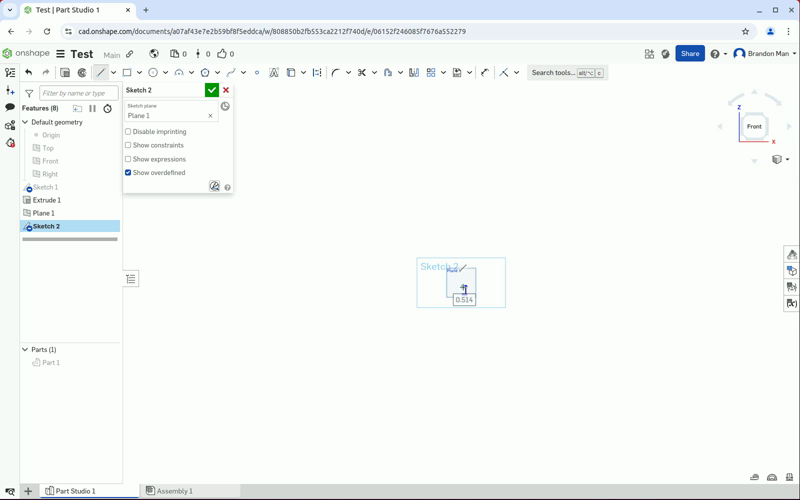
key_up(shift)
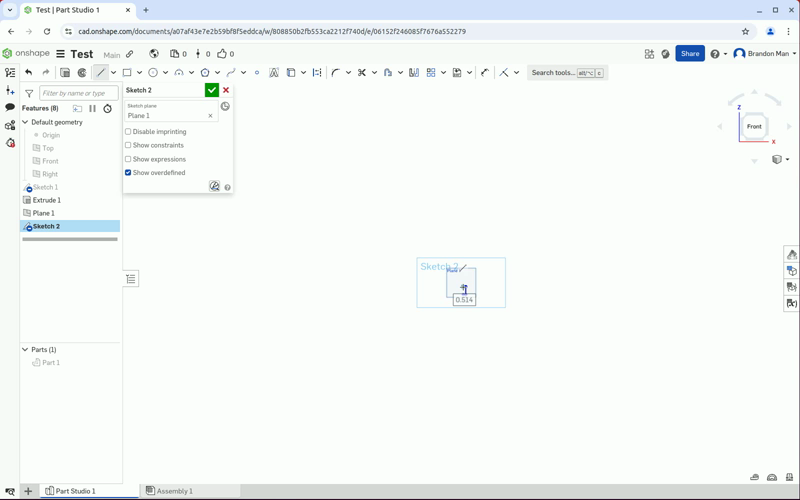
mouse_move(493, 286)
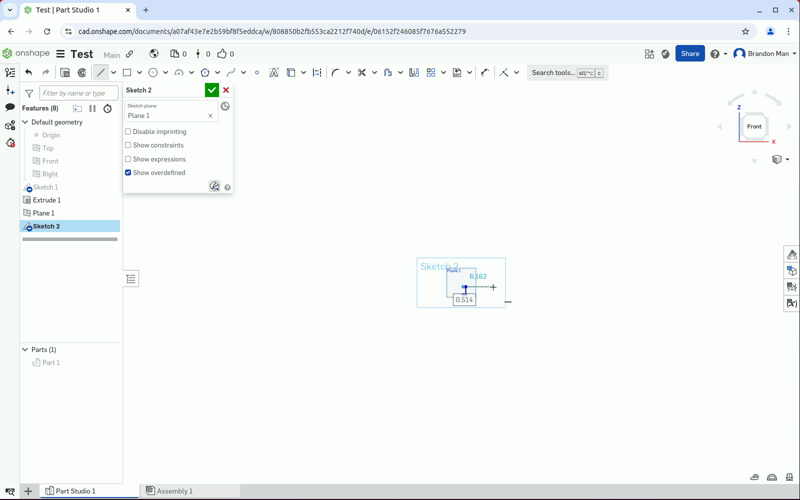
key_down(shift)
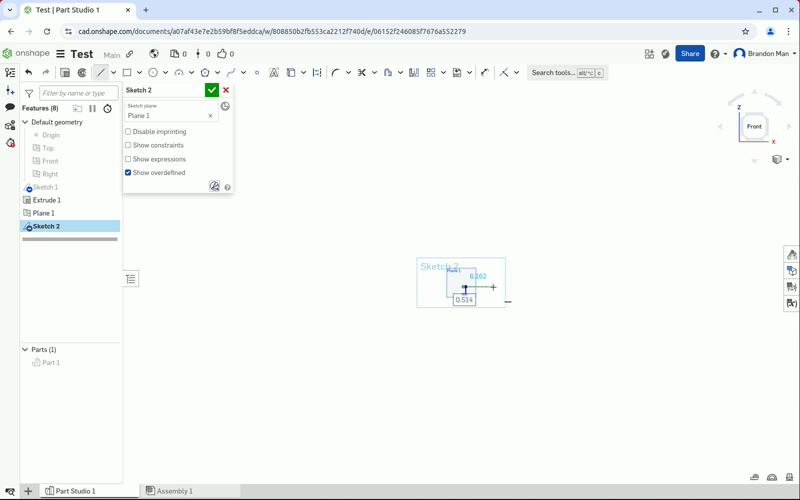
mouse_move(463, 294)
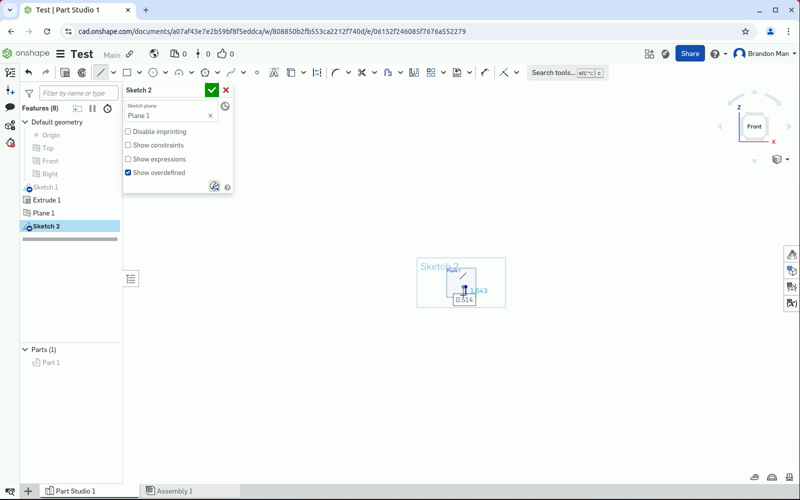
scroll(6)
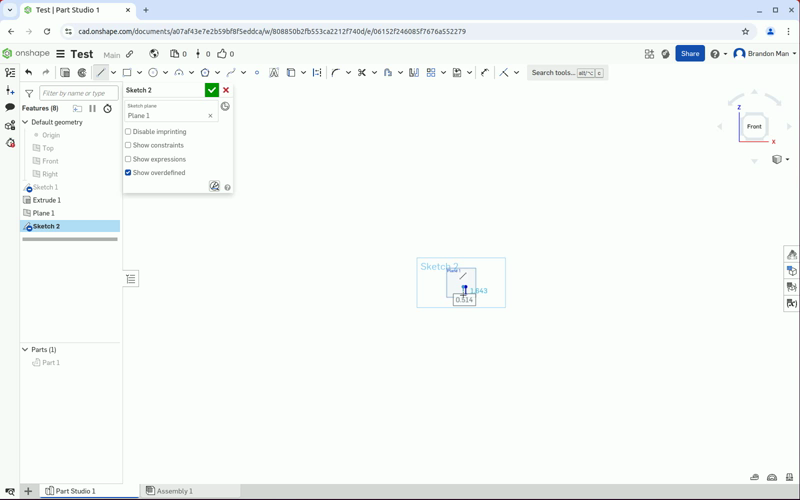
scroll(6)
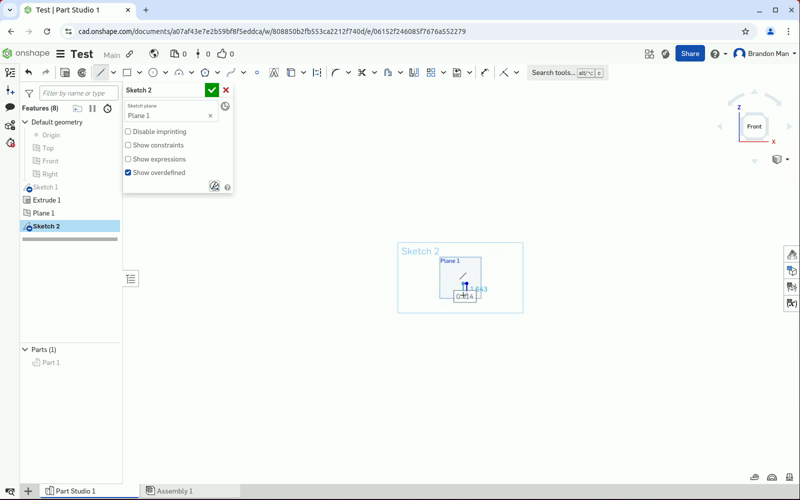
scroll(6)
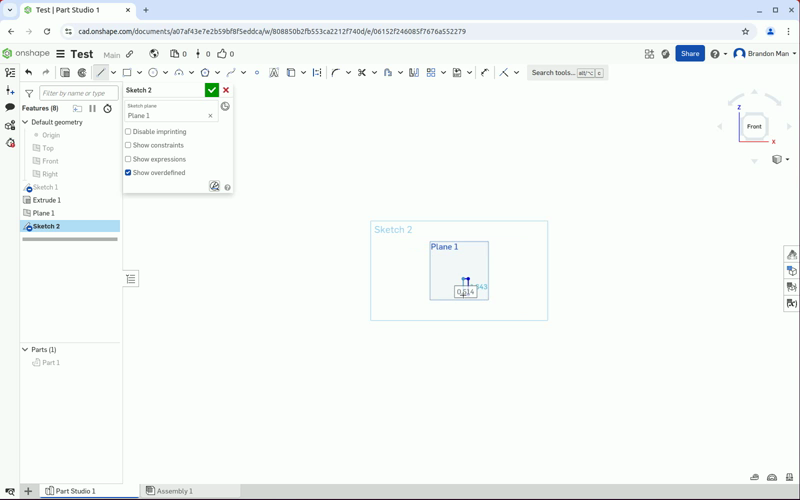
scroll(6)
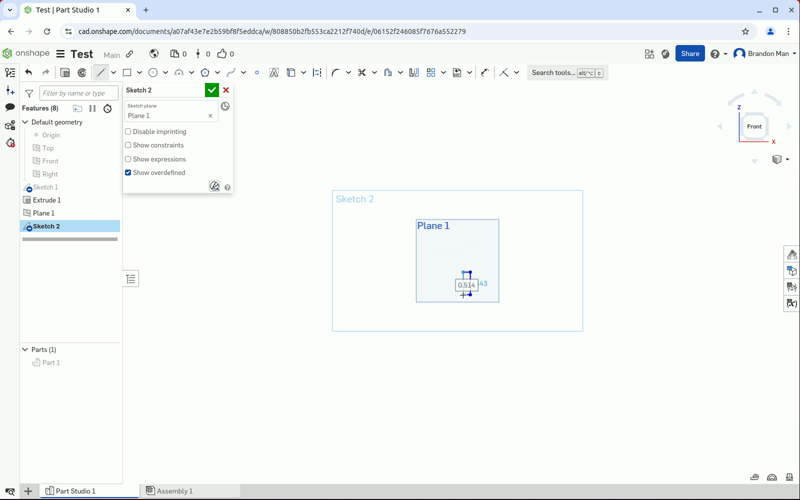
scroll(6)
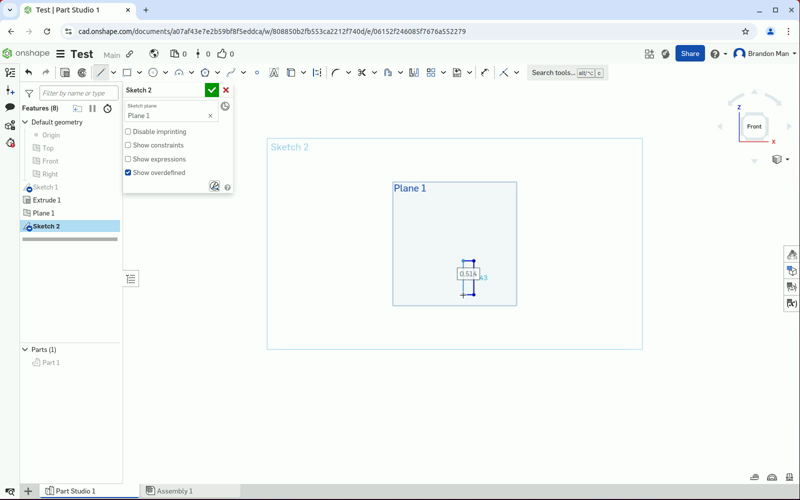
scroll(6)
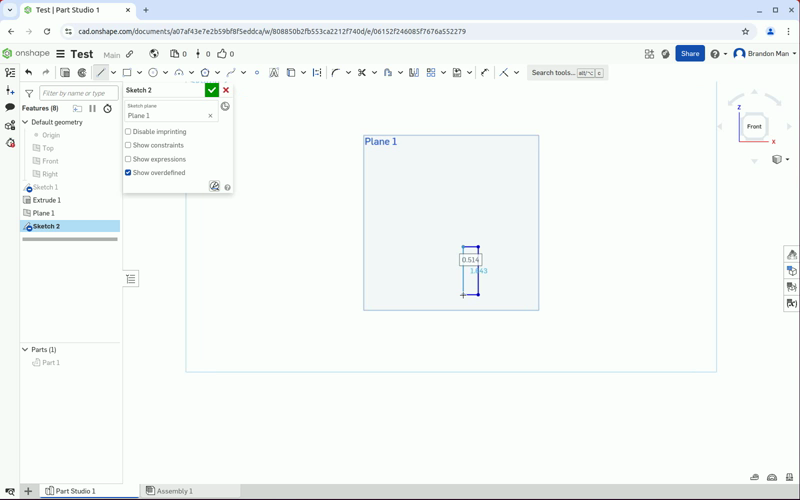
scroll(6)
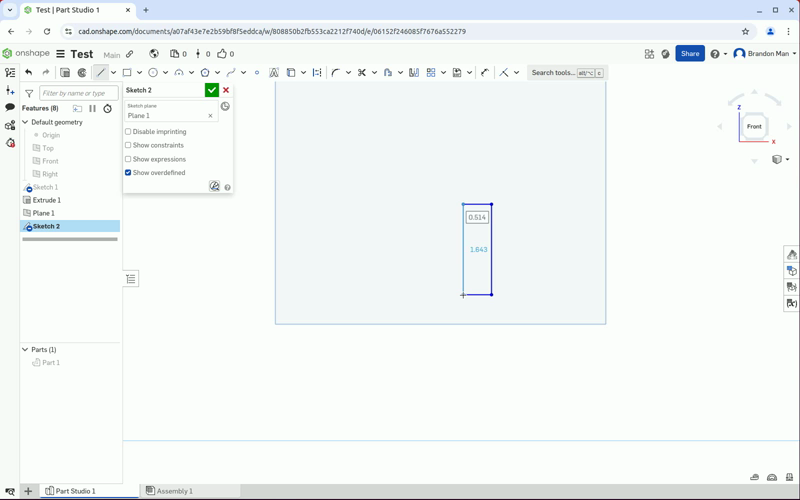
key_up(shift)
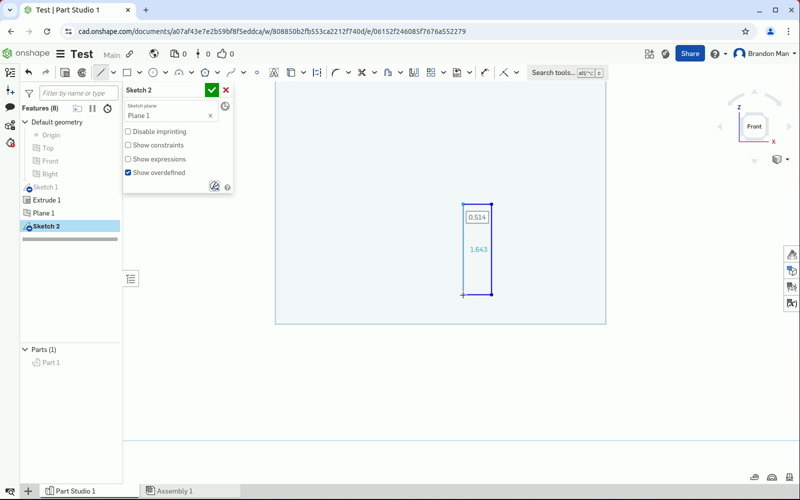
click(463, 294)
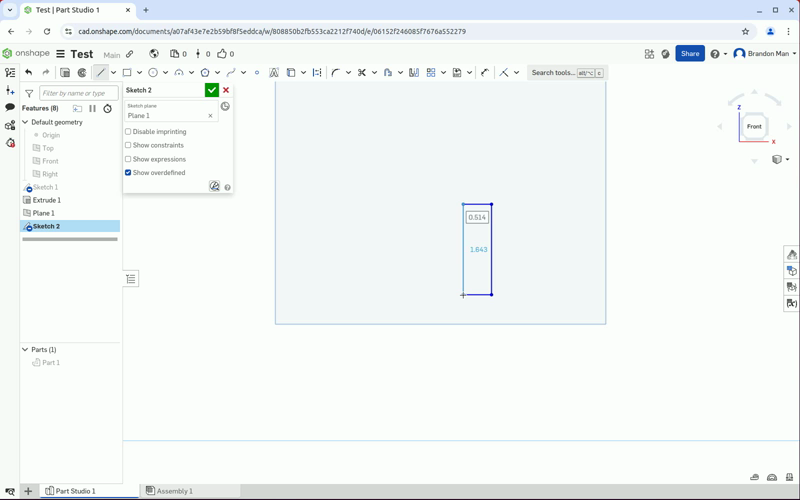
scroll(-6)
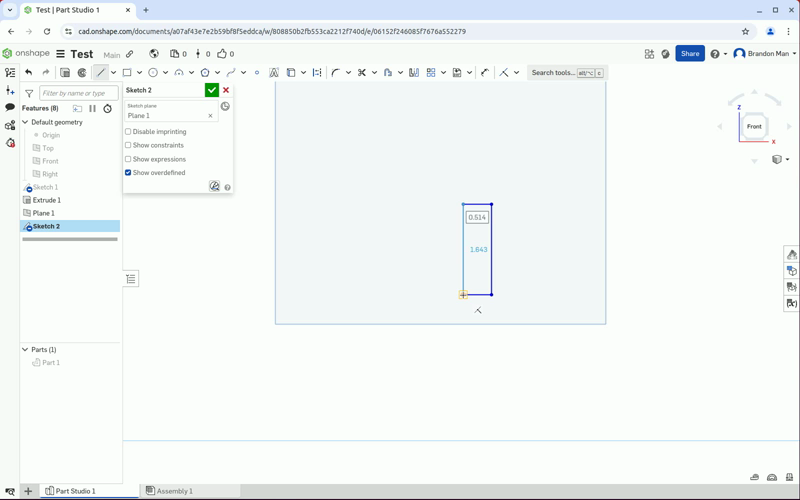
scroll(-6)
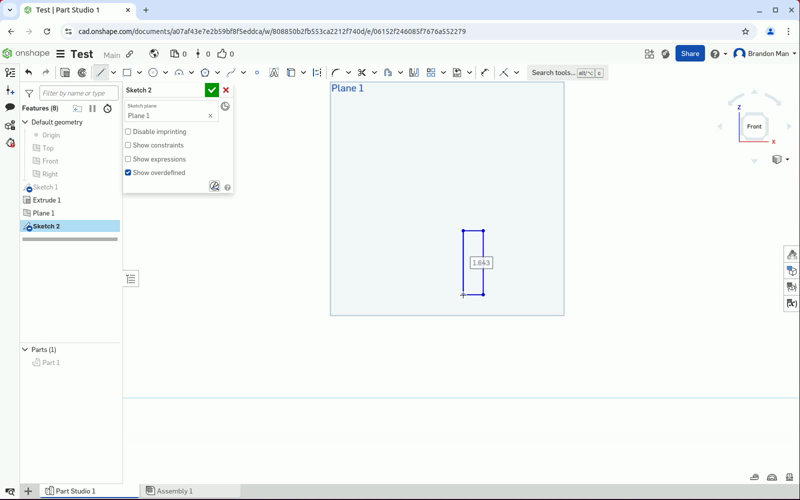
scroll(-6)
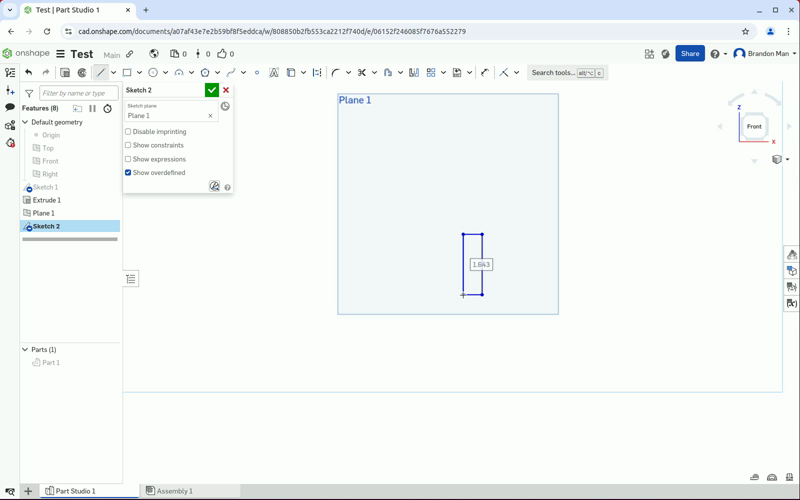
scroll(-6)
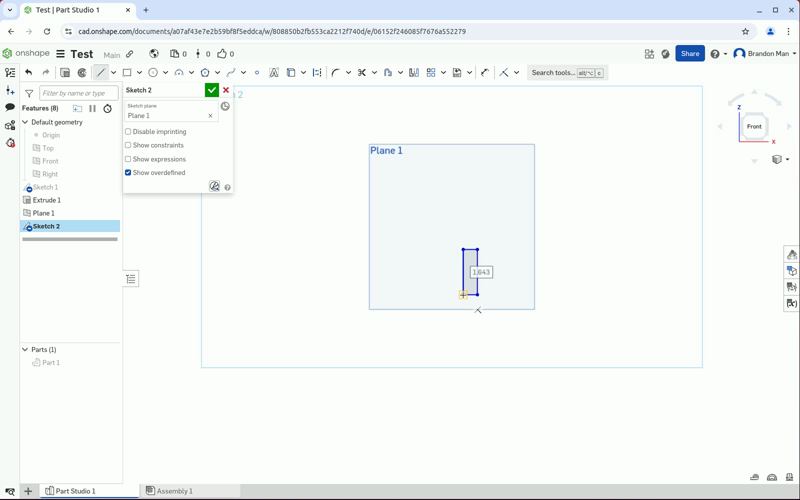
scroll(-6)
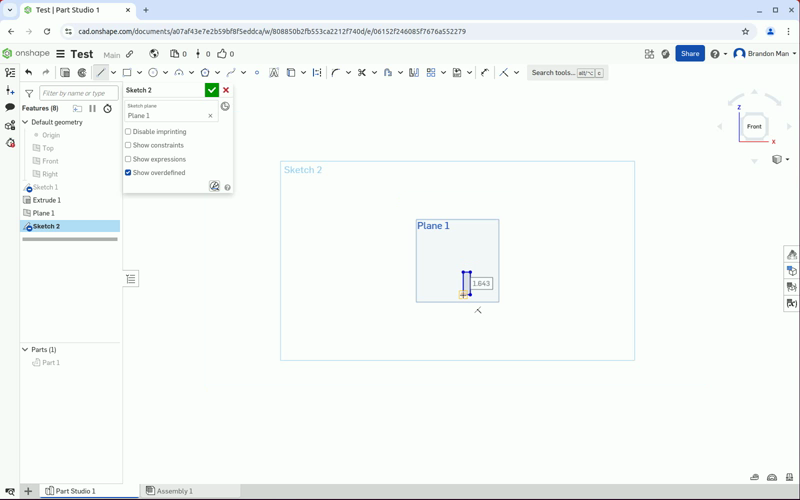
scroll(-6)
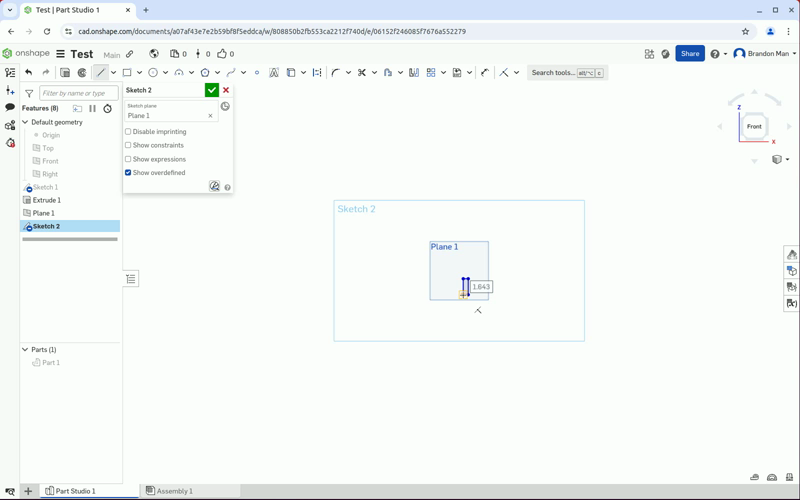
scroll(-6)
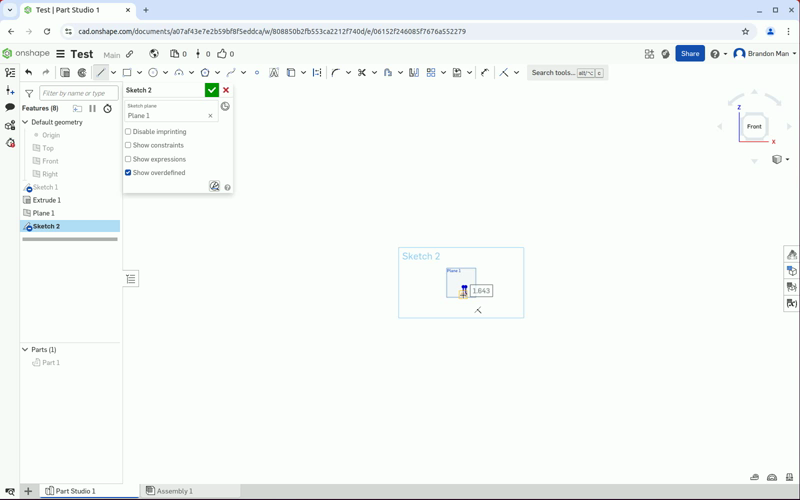
key(esc)
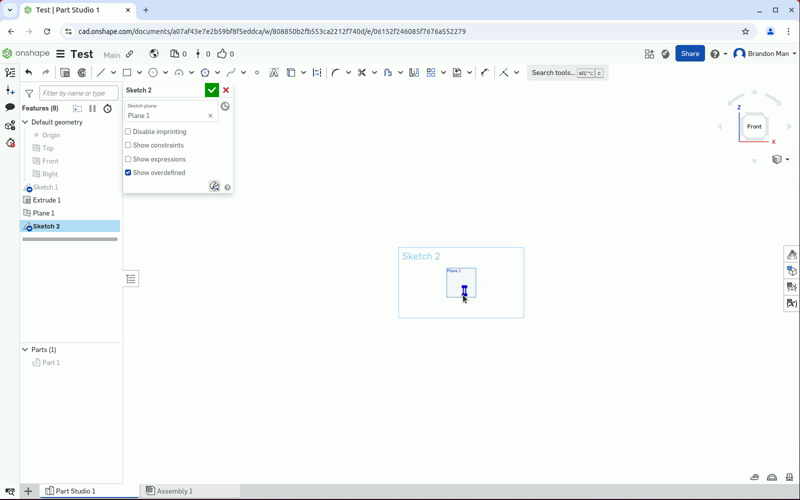
mouse_move(465, 291)
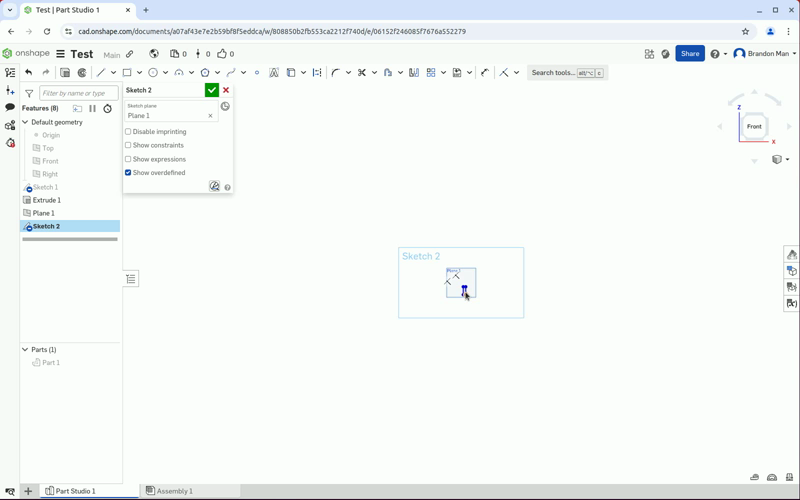
scroll(6)
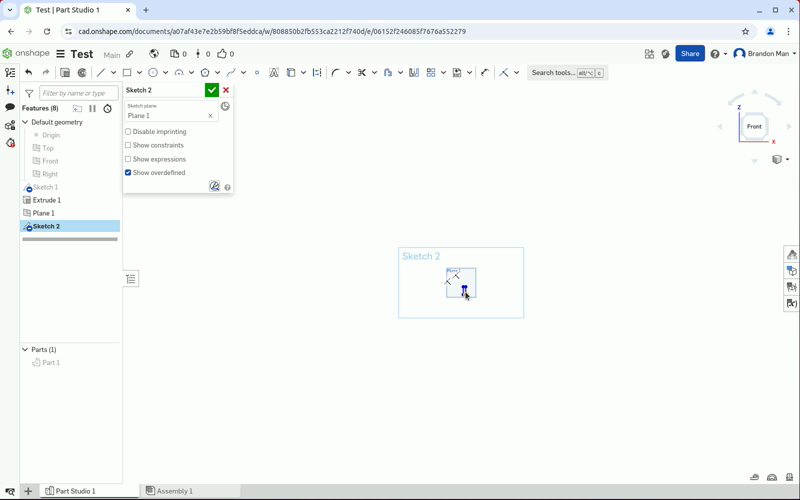
scroll(6)
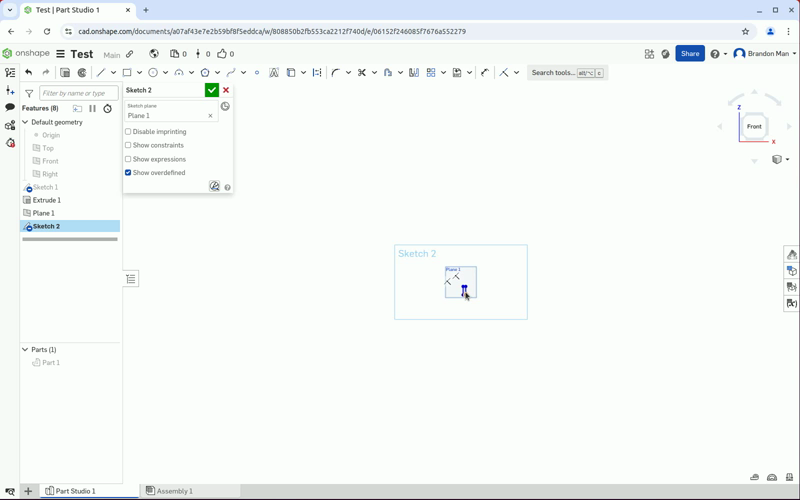
scroll(6)
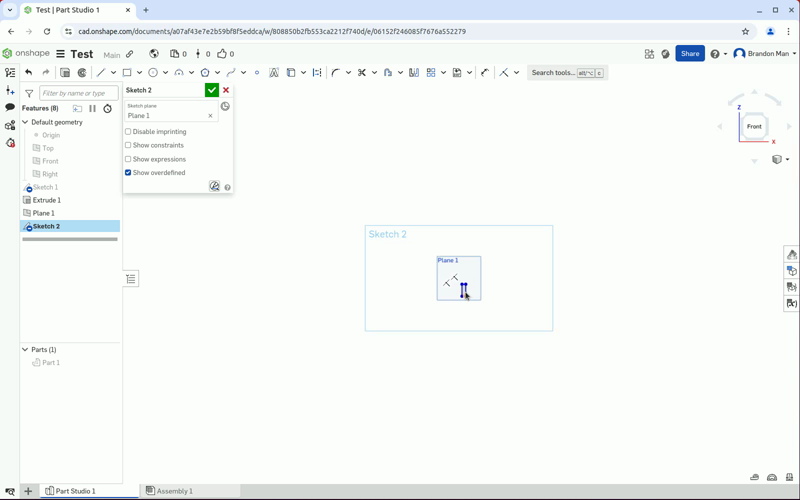
scroll(6)
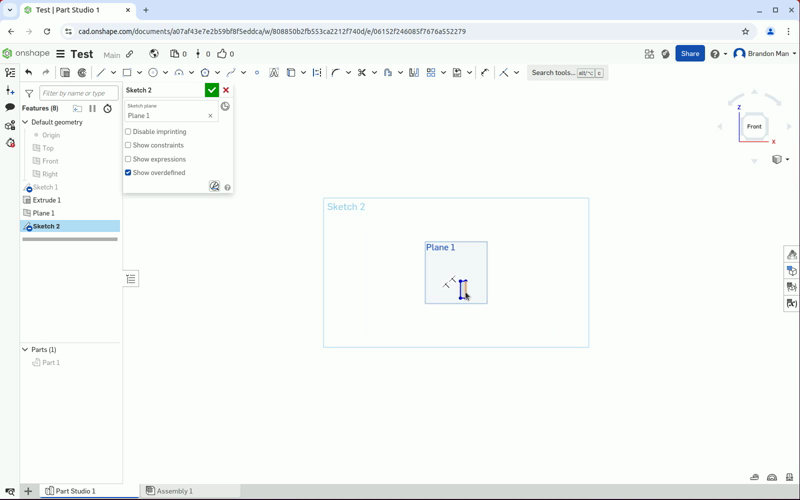
scroll(6)
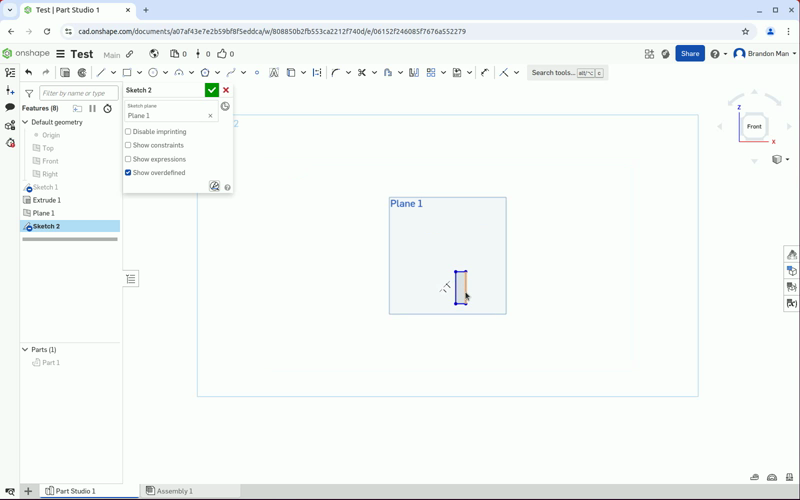
scroll(6)
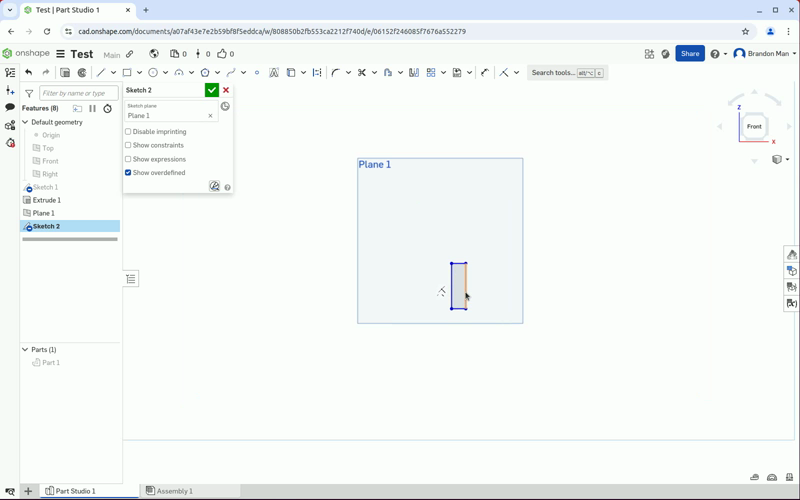
scroll(6)
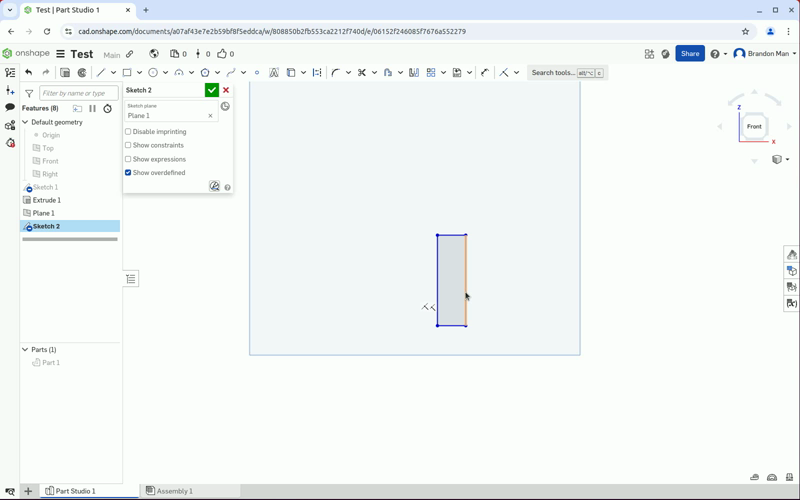
click(465, 291)
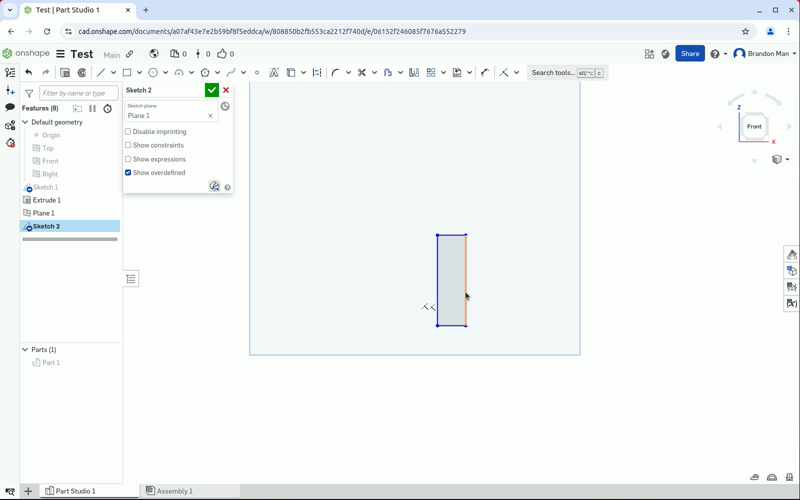
scroll(-6)
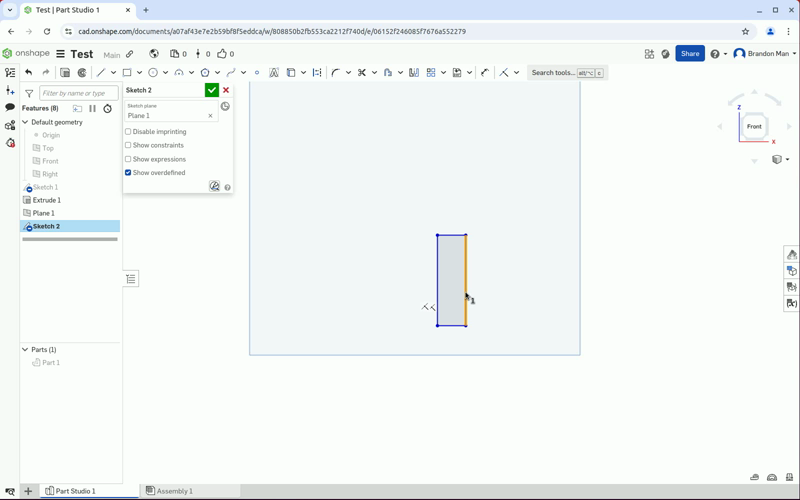
scroll(-6)
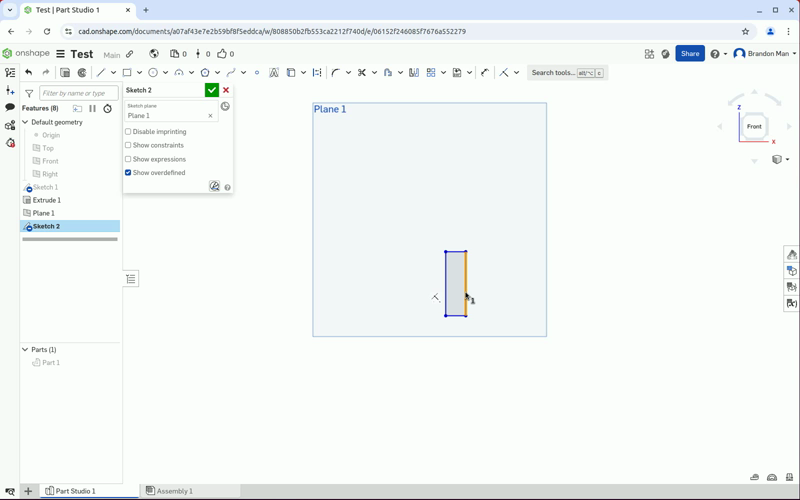
scroll(-6)
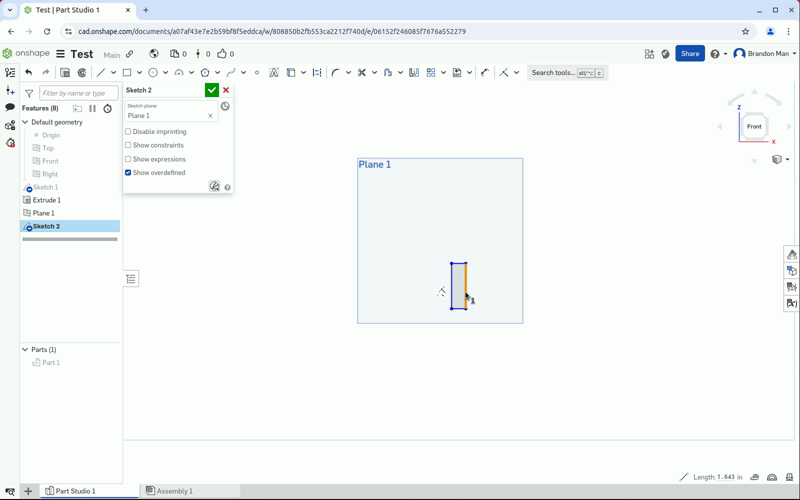
scroll(-6)
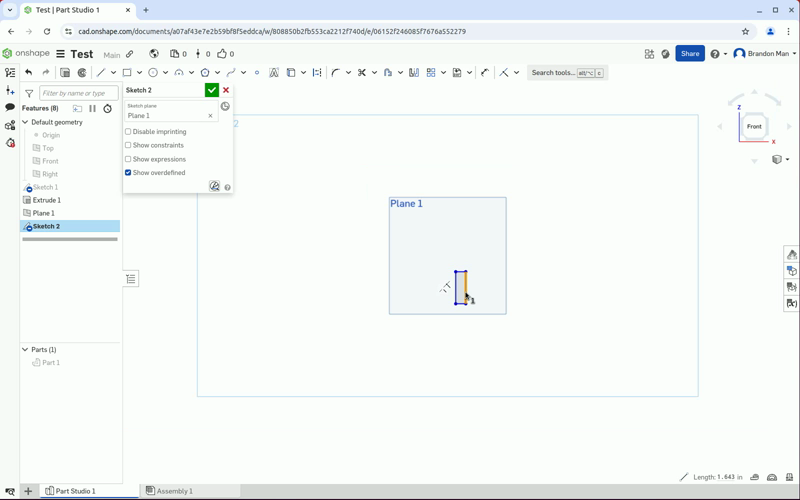
scroll(-6)
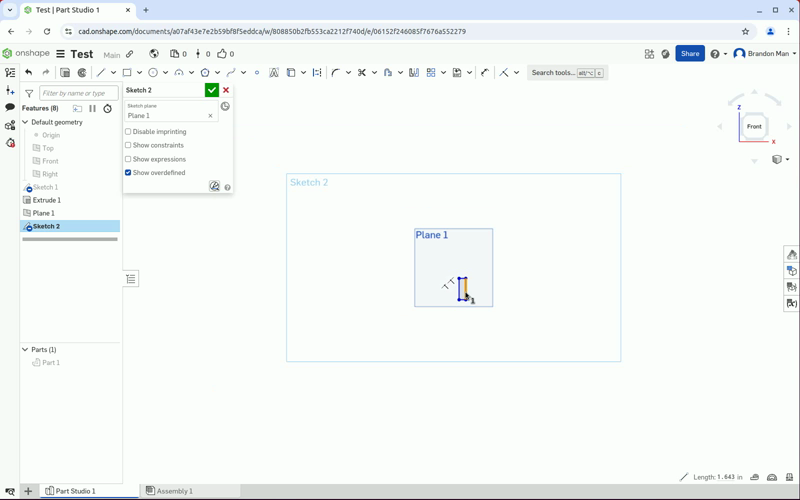
scroll(-6)
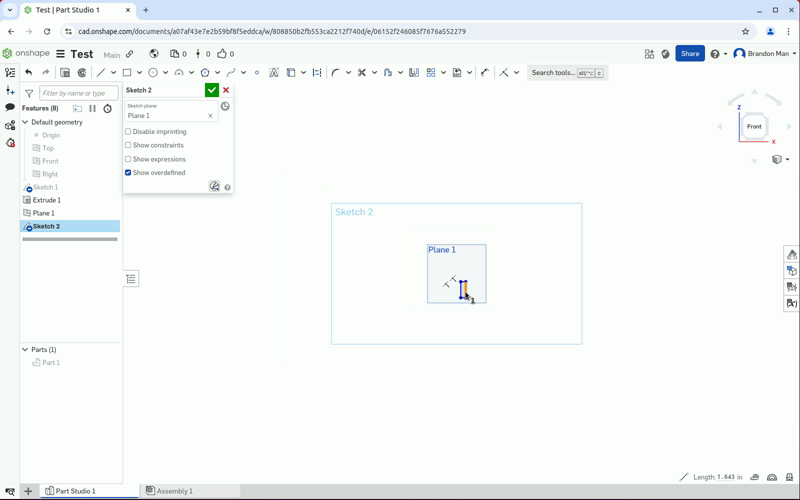
scroll(-6)
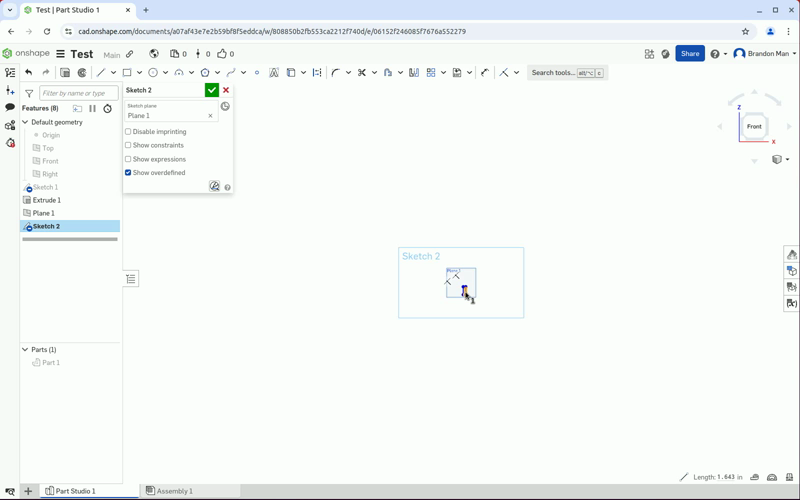
mouse_move(73, 352)
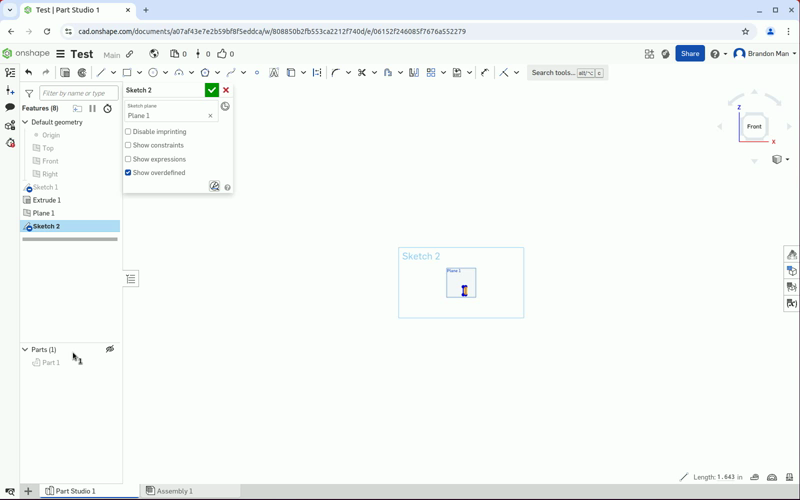
key(shift+y)
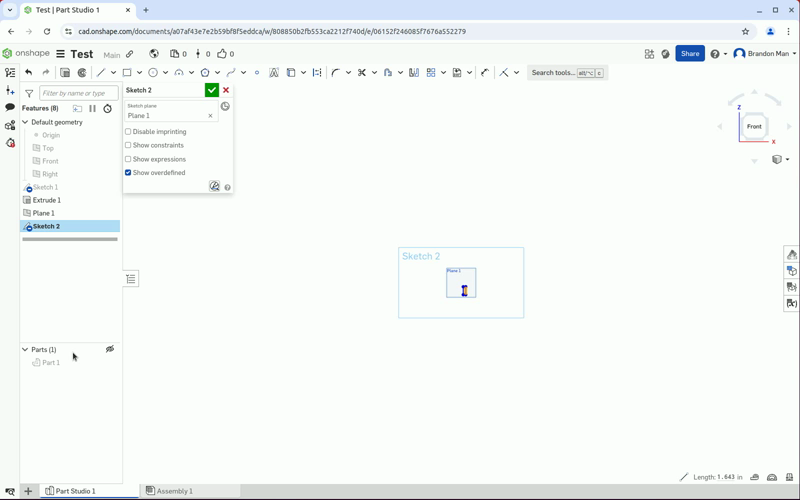
key(shift+e)
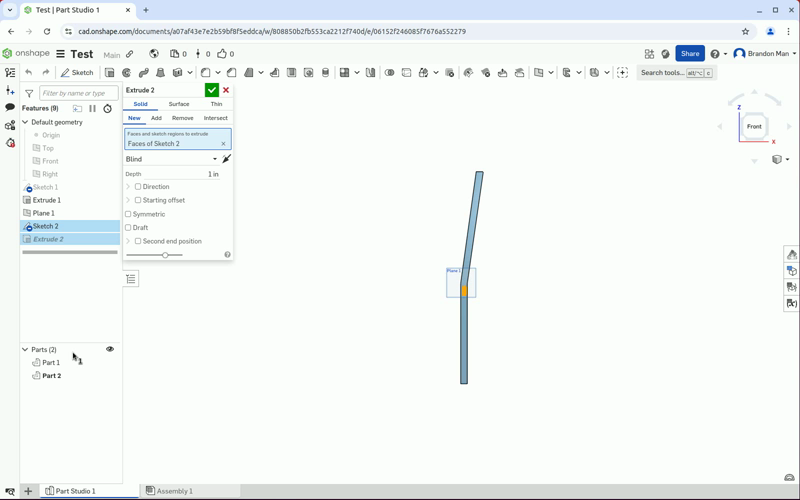
mouse_move(143, 106)
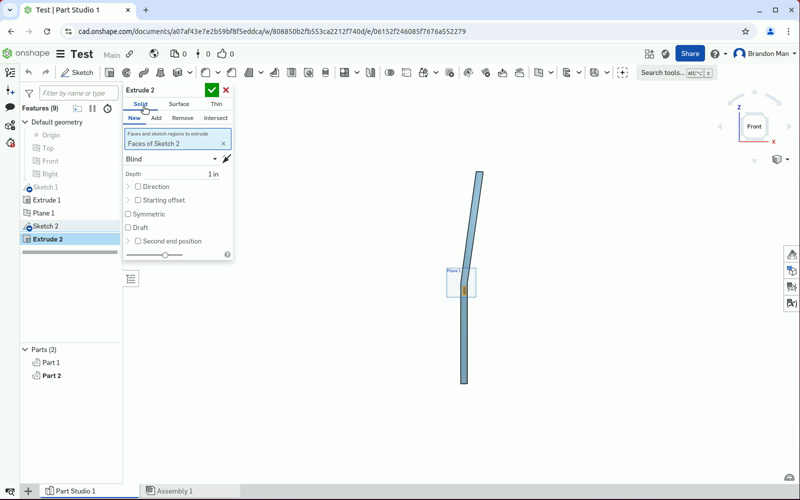
click(143, 106)
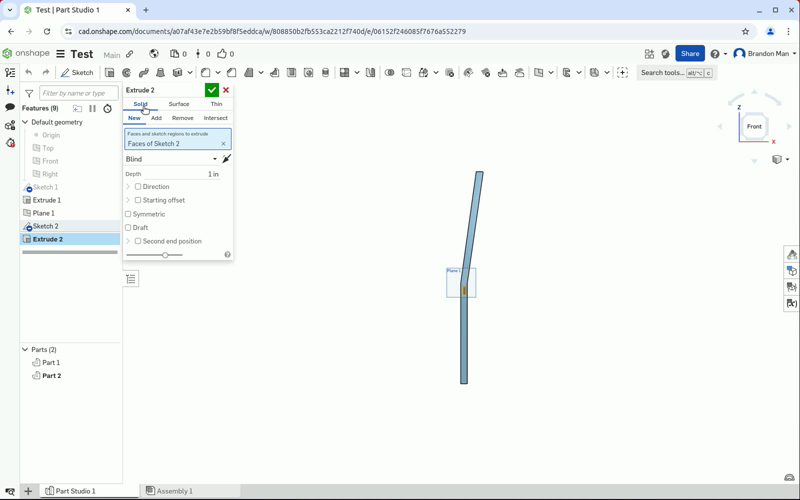
mouse_move(186, 120)
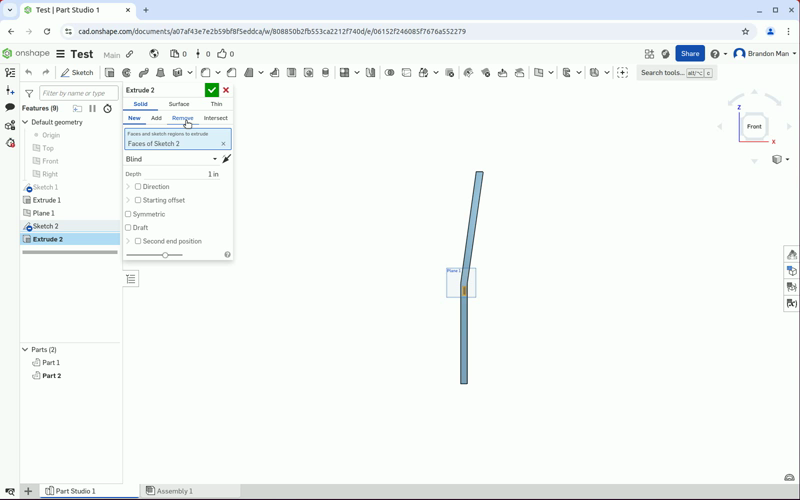
click(186, 120)
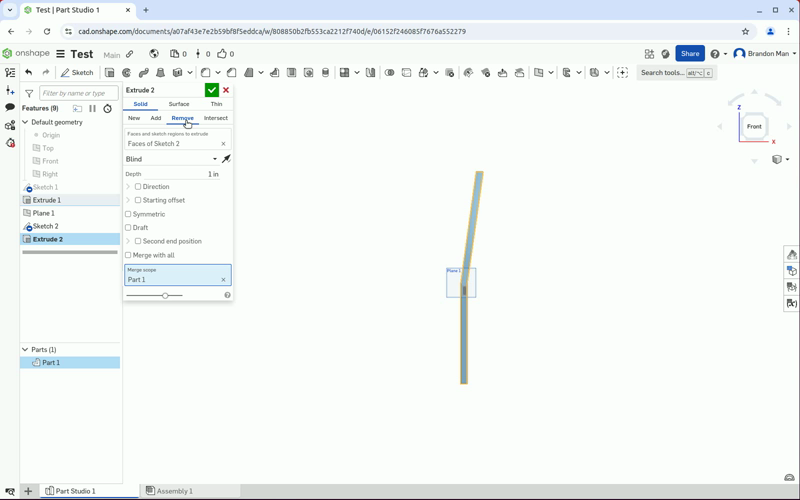
key(tab, 4)
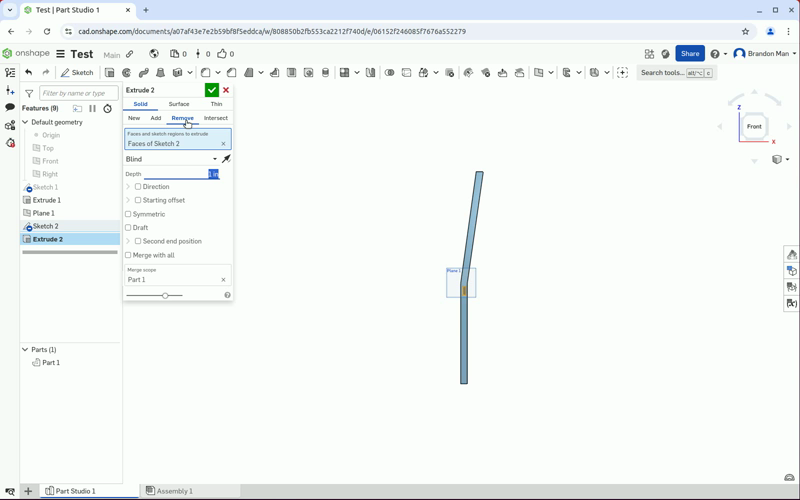
text(0.481)
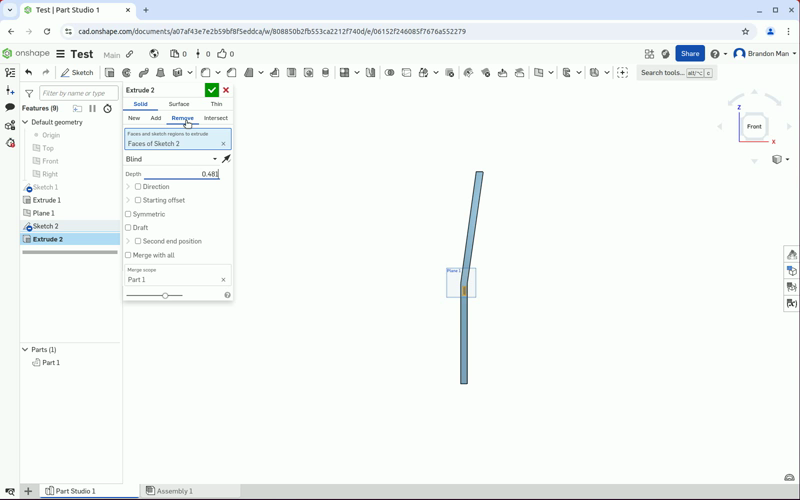
key(tab, 6)
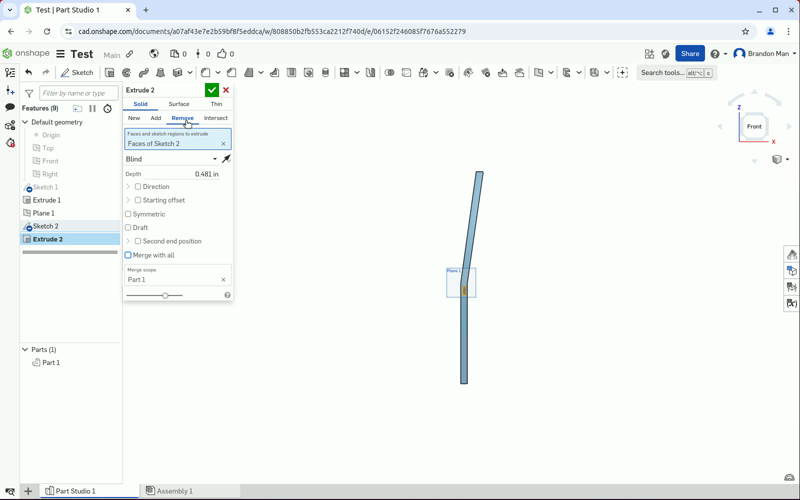
key(space)
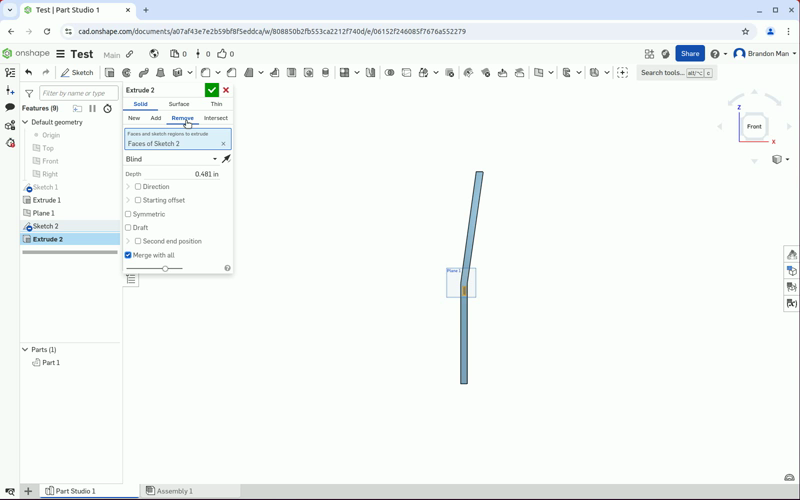
key(enter)
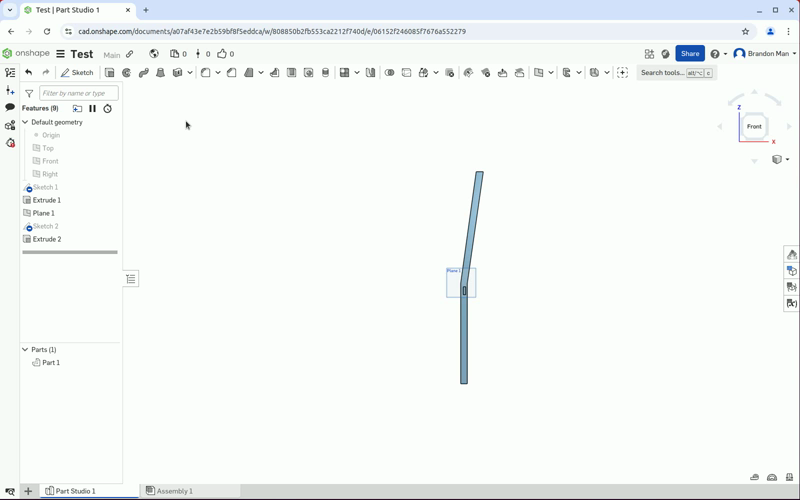
key(shift+h)
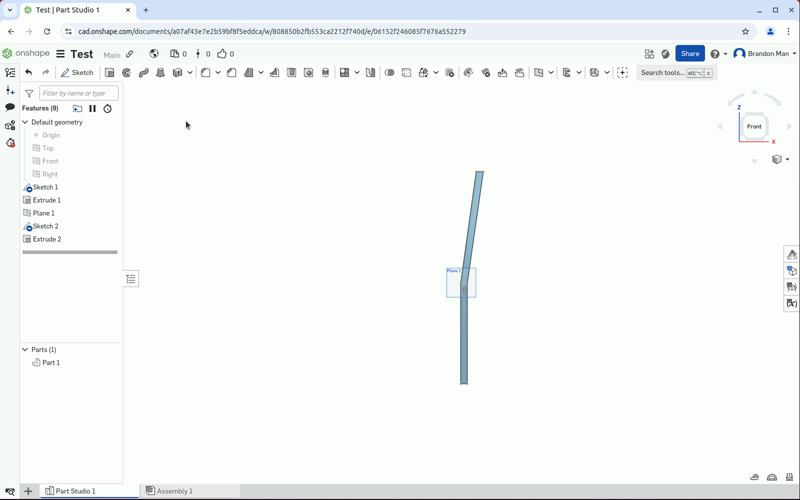
key(shift+h)
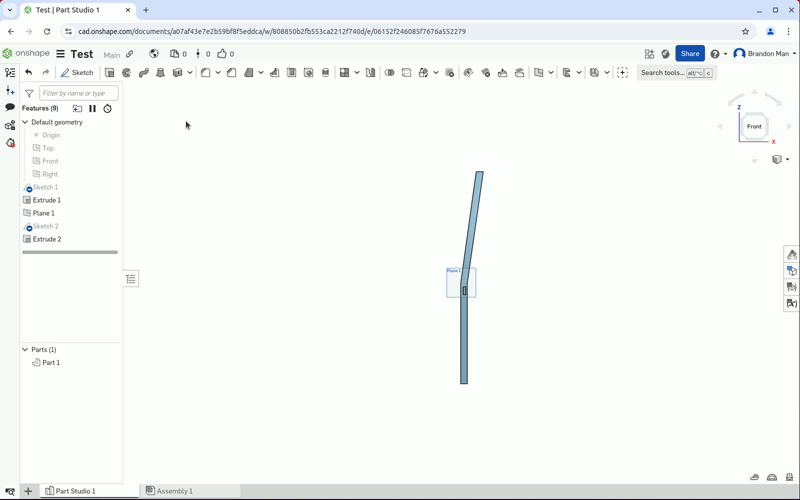
mouse_move(73, 189)
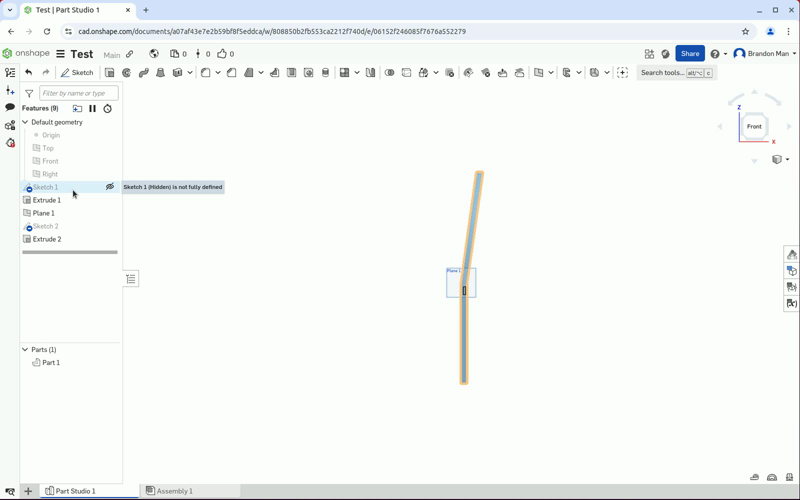
click(73, 189)
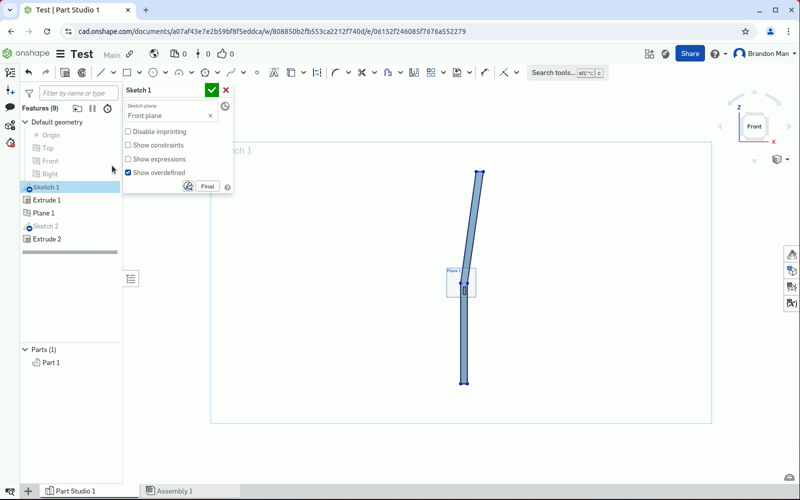
mouse_move(229, 92)
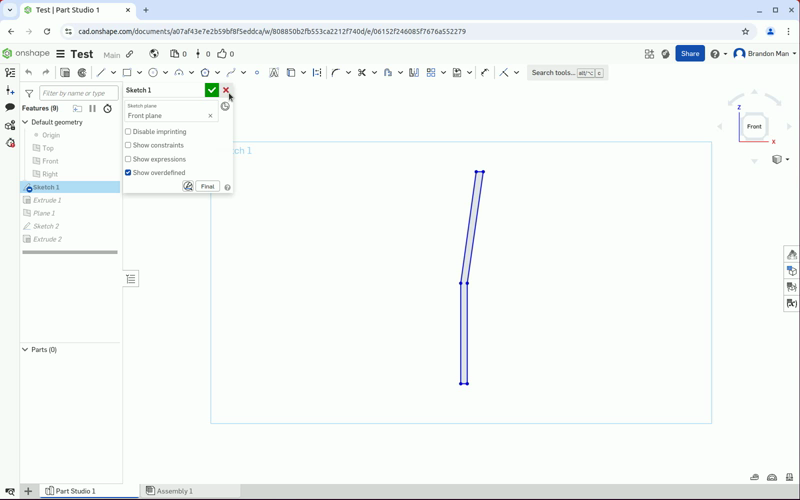
click(229, 92)
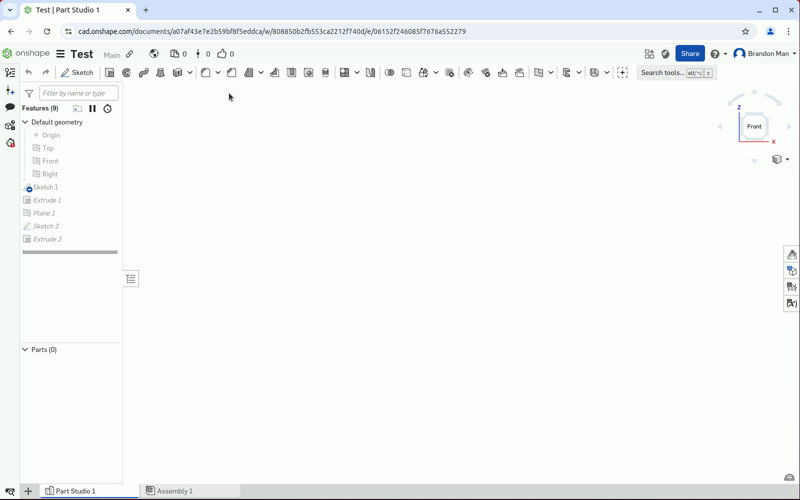
key(shift+s)
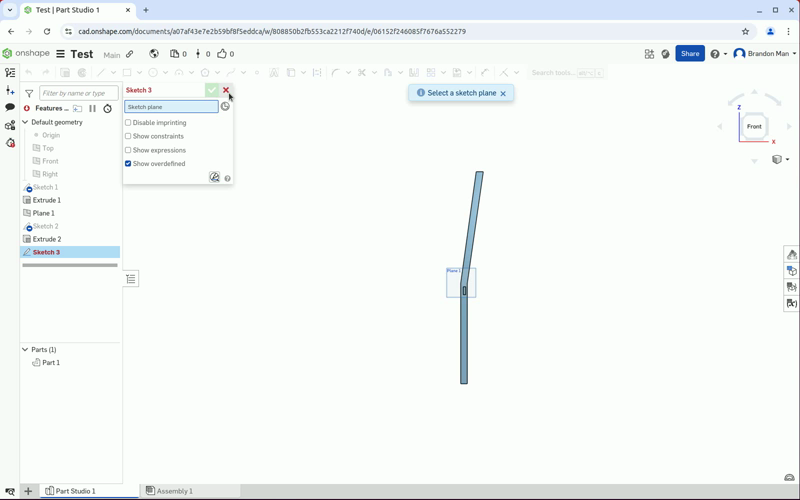
mouse_move(73, 215)
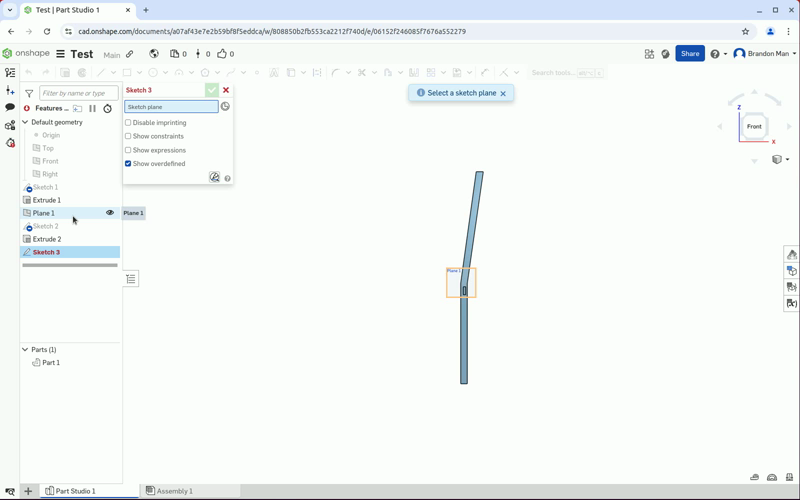
click(73, 215)
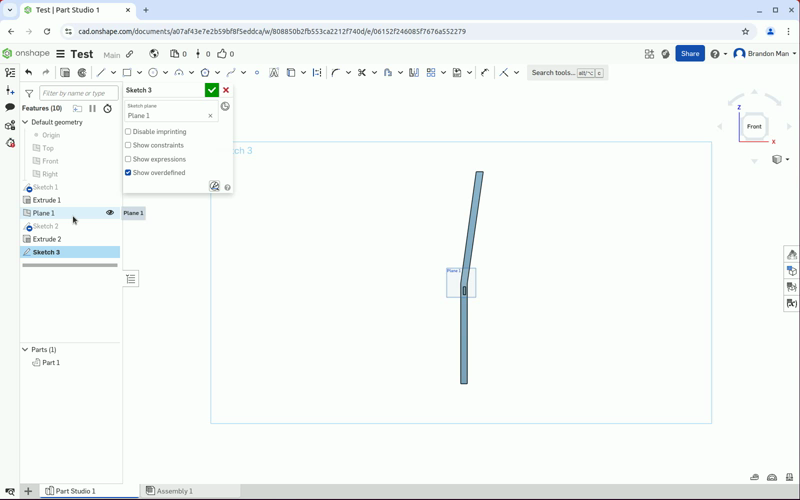
mouse_move(73, 352)
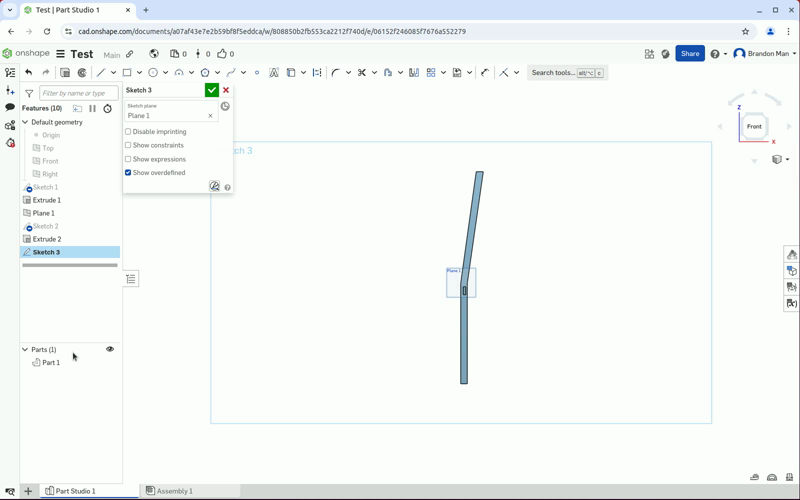
key(y)
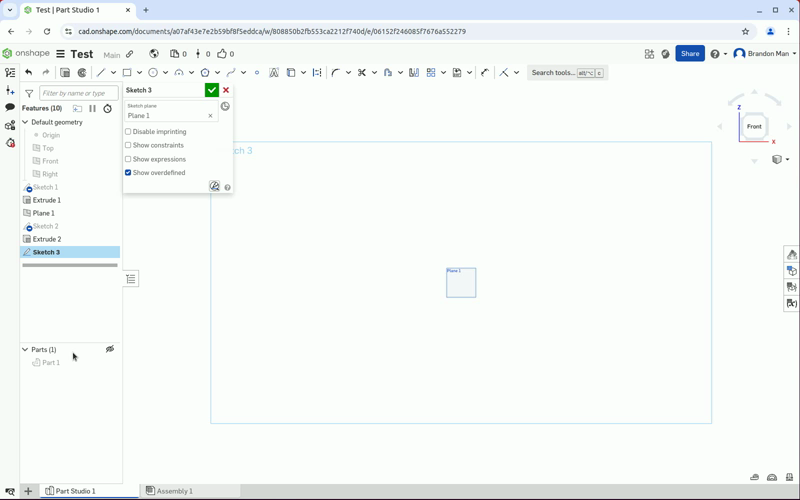
key(l)
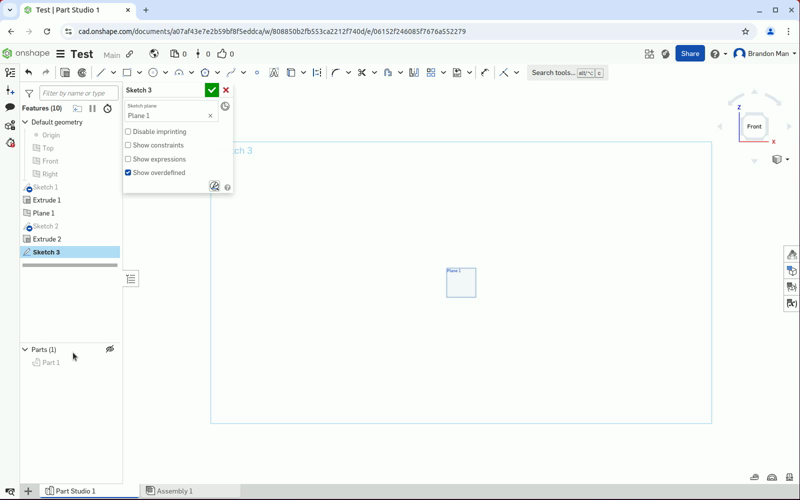
key_down(shift)
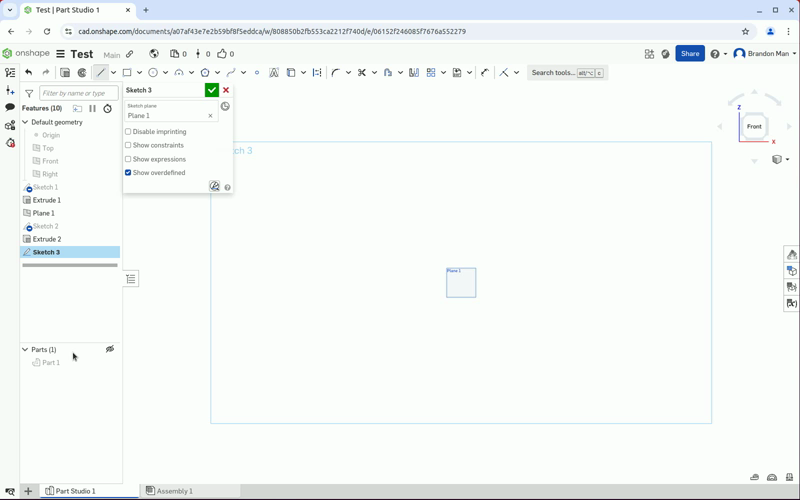
mouse_move(476, 186)
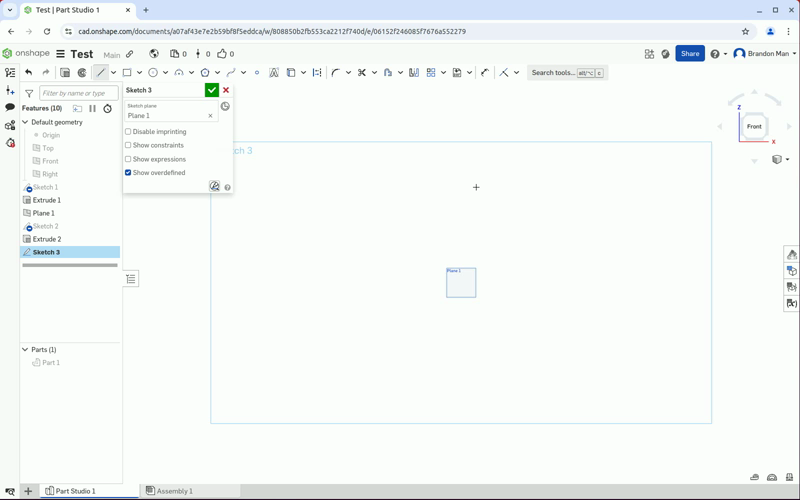
click(476, 186)
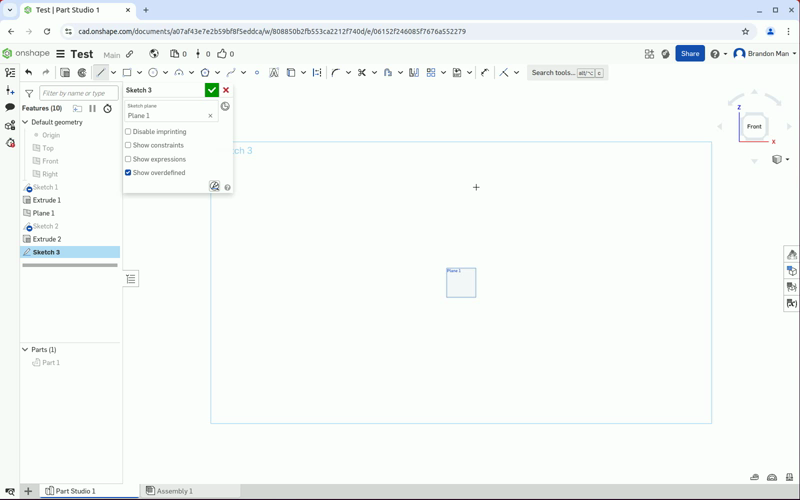
key_up(shift)
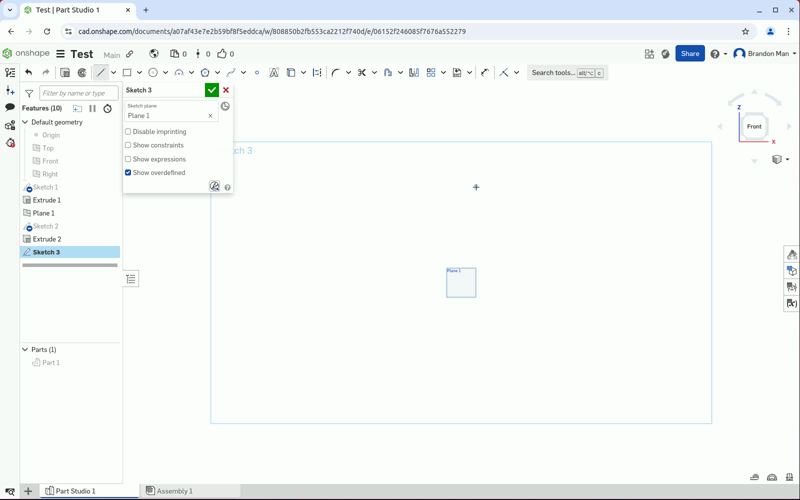
key_down(shift)
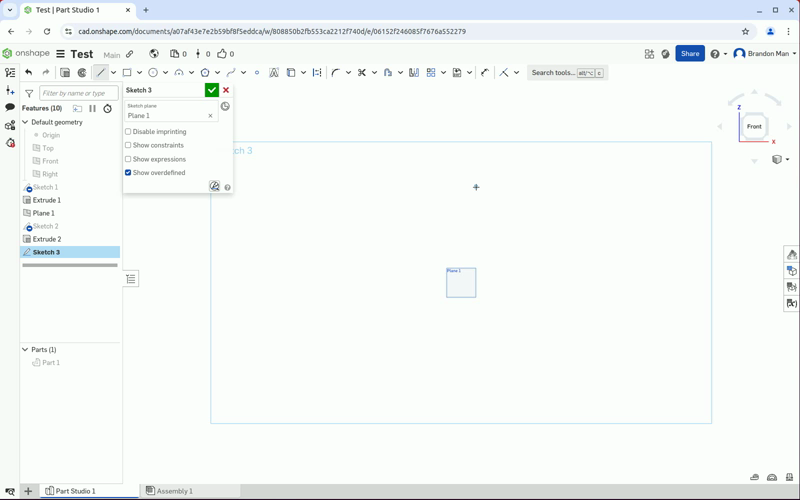
mouse_move(506, 186)
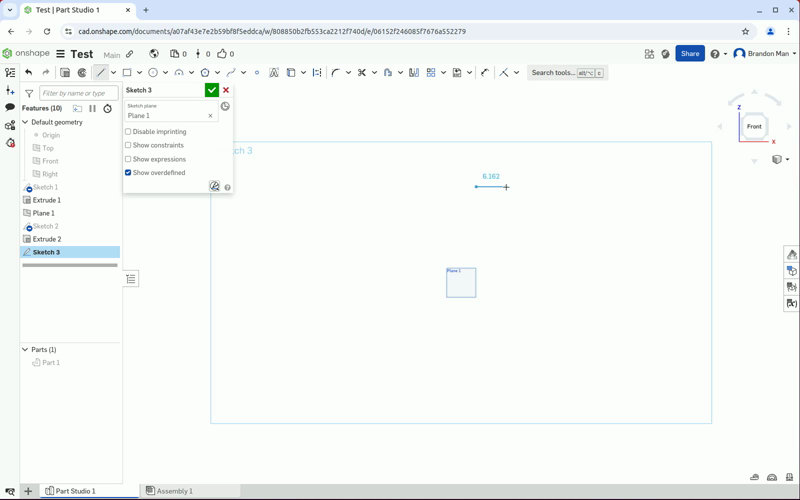
mouse_move(479, 187)
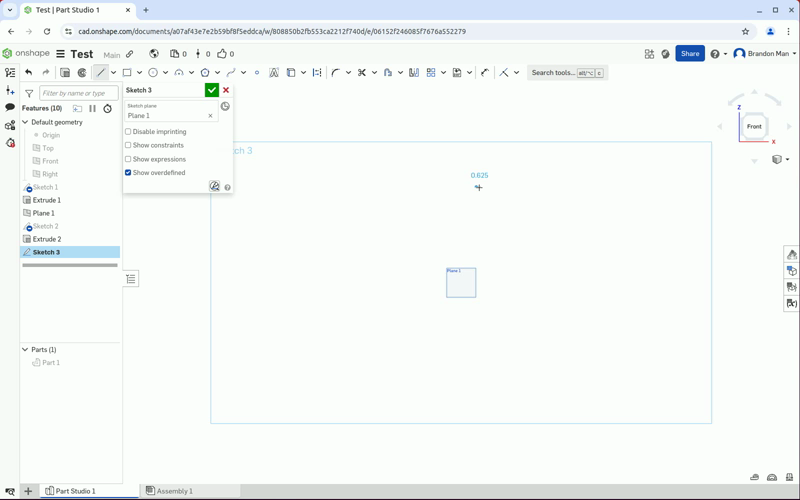
scroll(6)
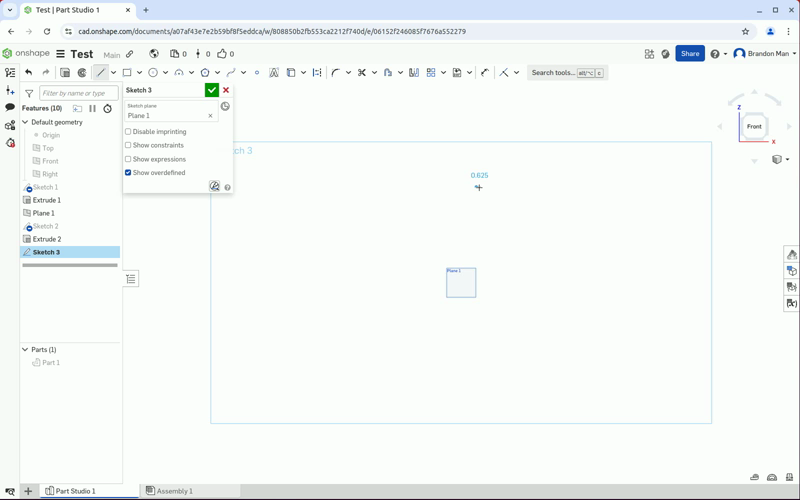
scroll(6)
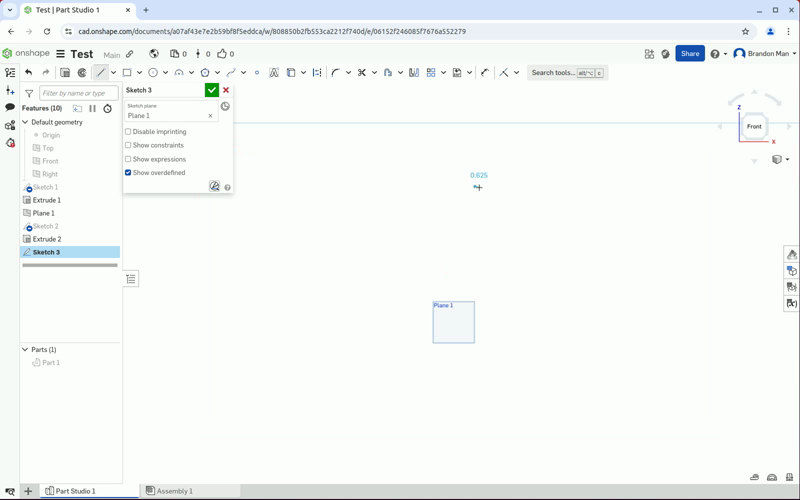
scroll(6)
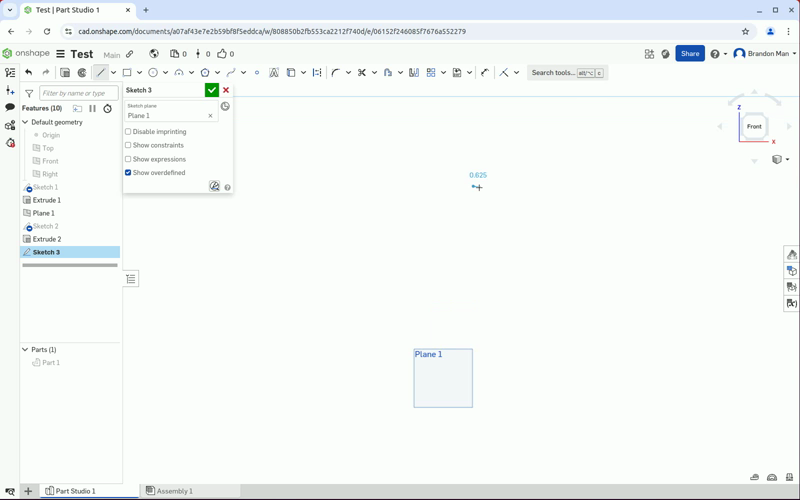
scroll(6)
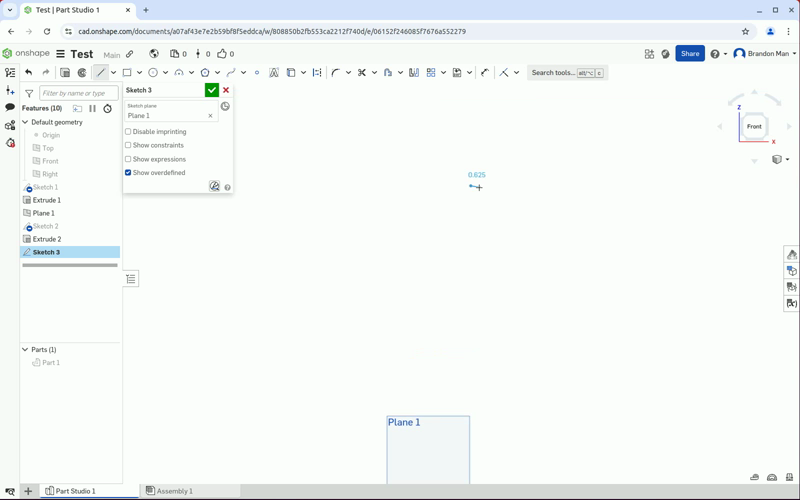
scroll(6)
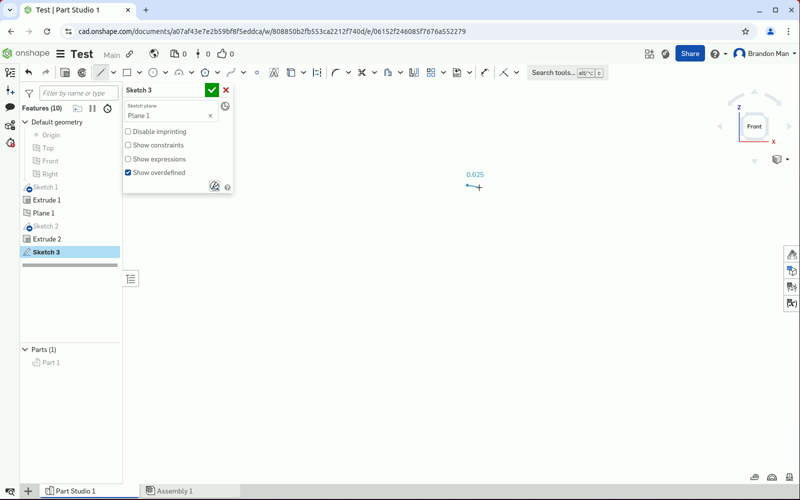
scroll(6)
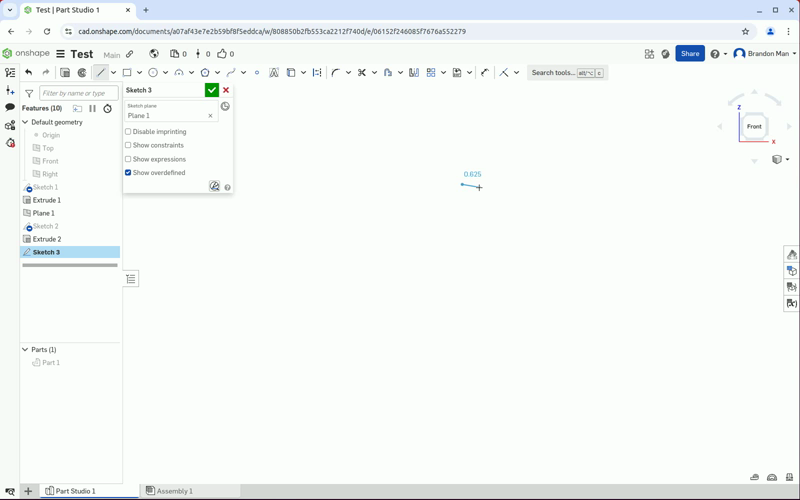
scroll(6)
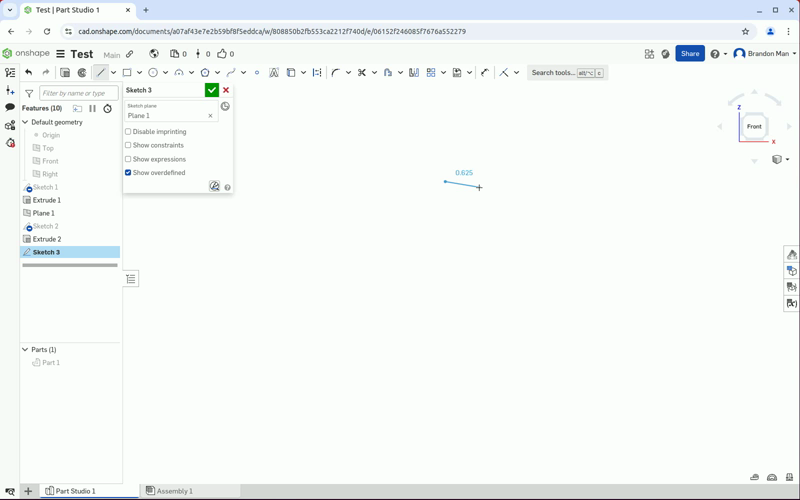
click(479, 187)
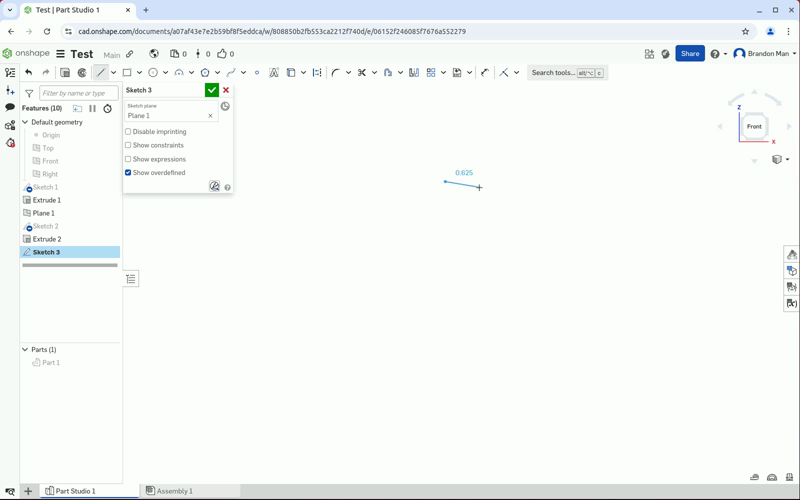
scroll(-6)
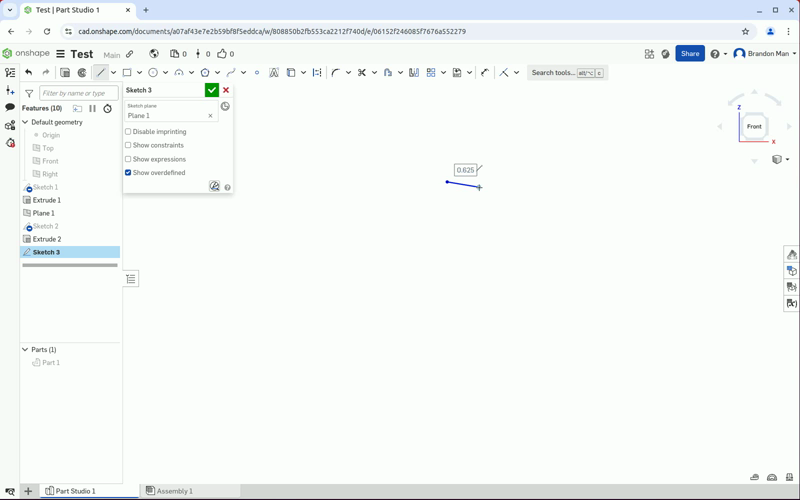
scroll(-6)
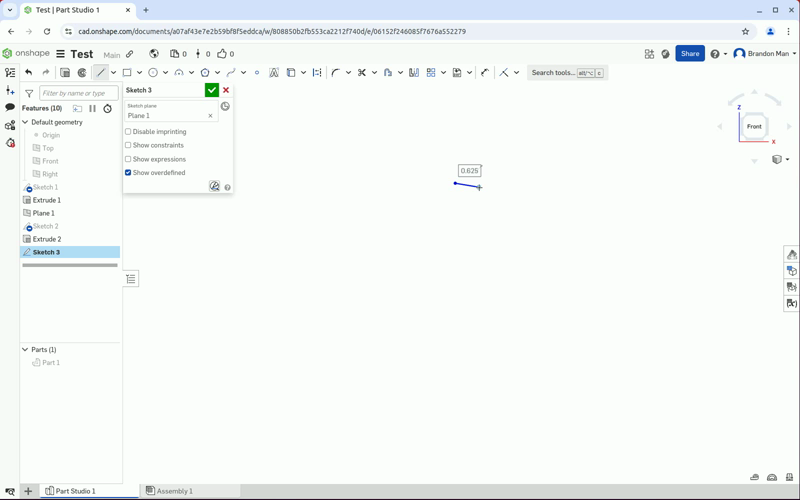
scroll(-6)
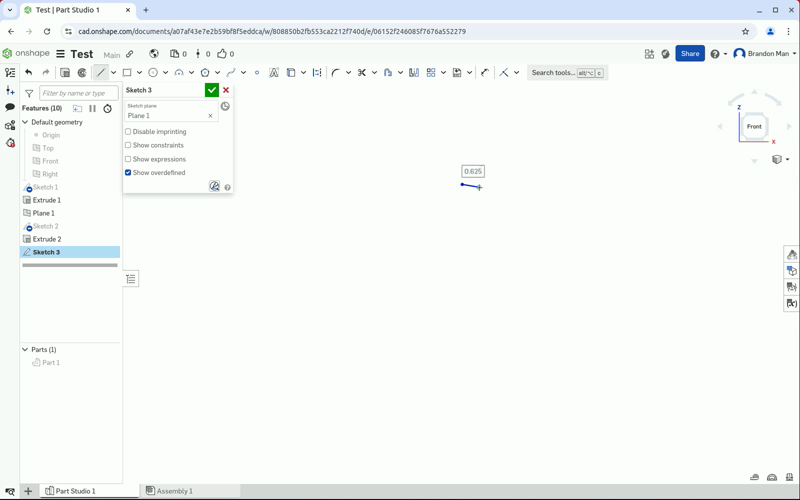
scroll(-6)
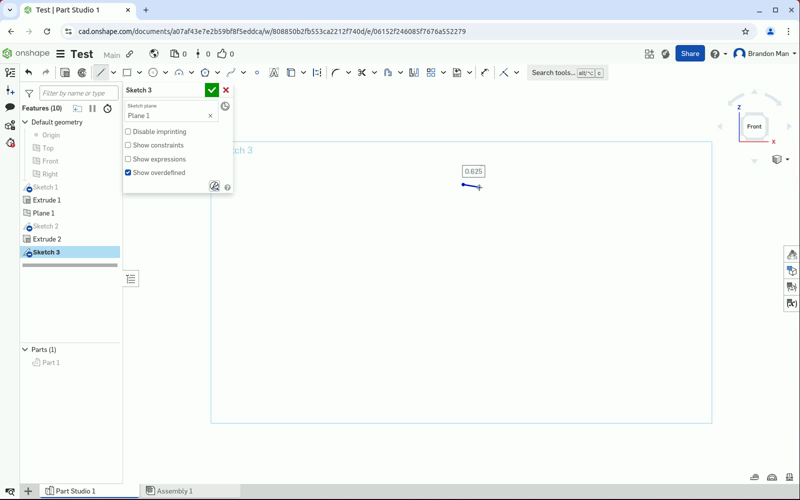
scroll(-6)
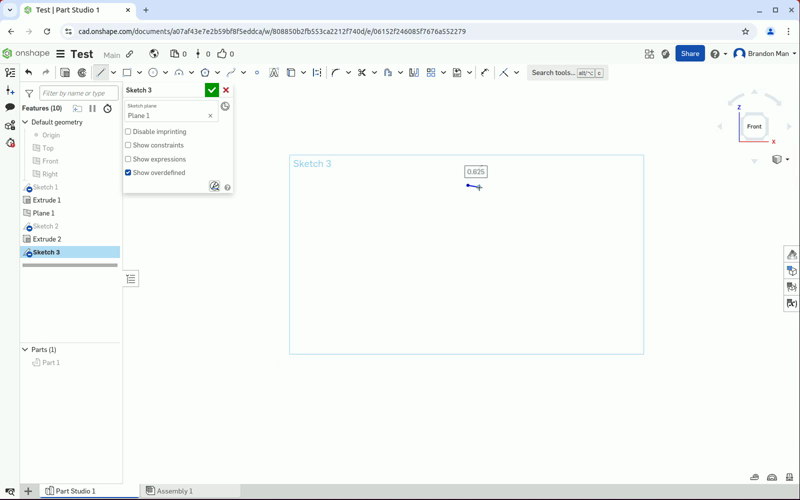
scroll(-6)
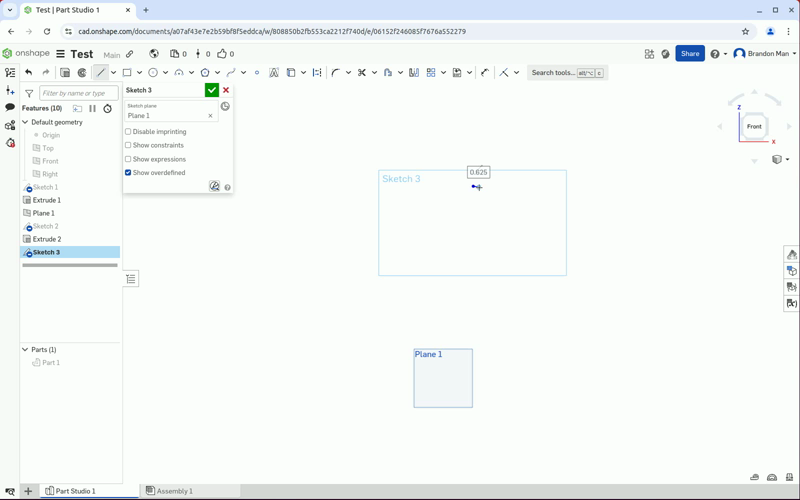
scroll(-6)
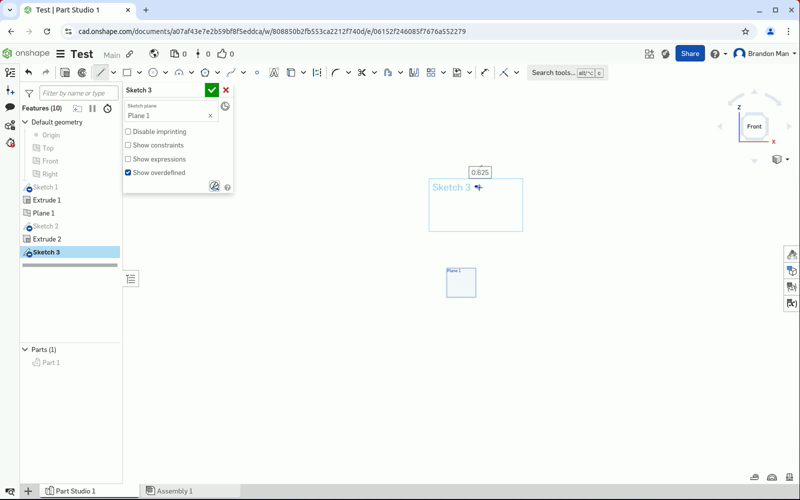
key_up(shift)
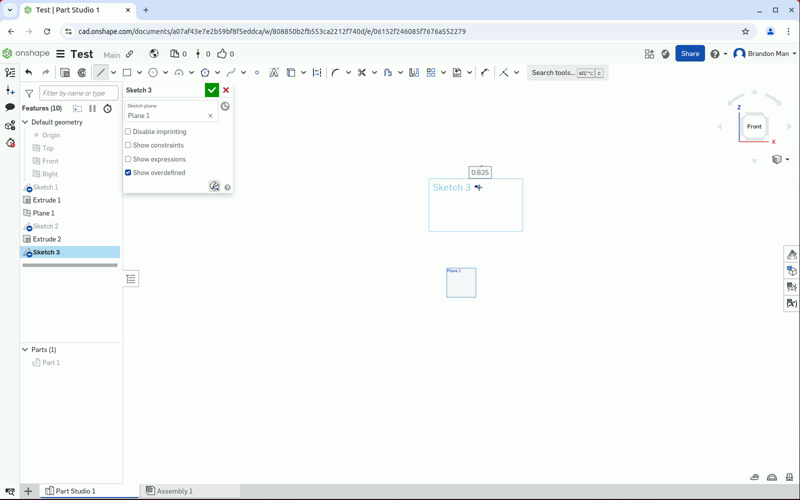
key_down(shift)
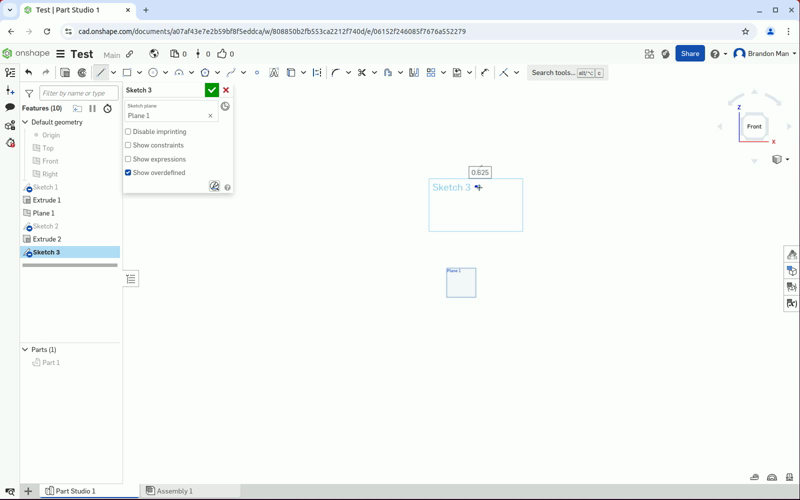
mouse_move(509, 187)
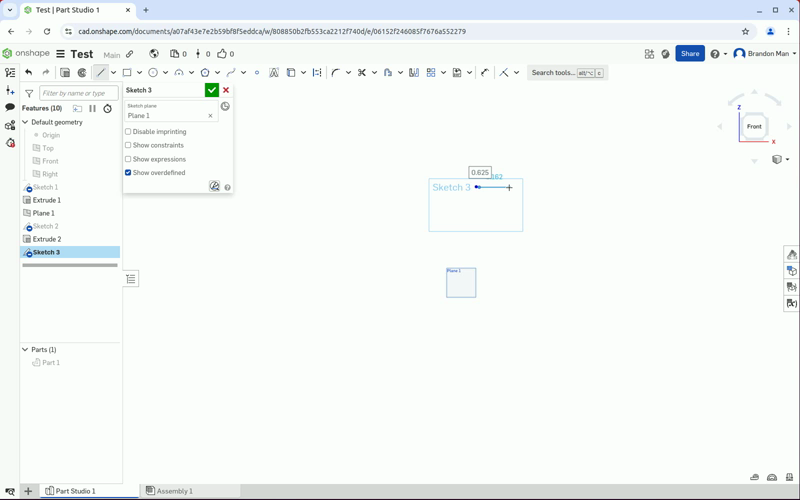
mouse_move(479, 181)
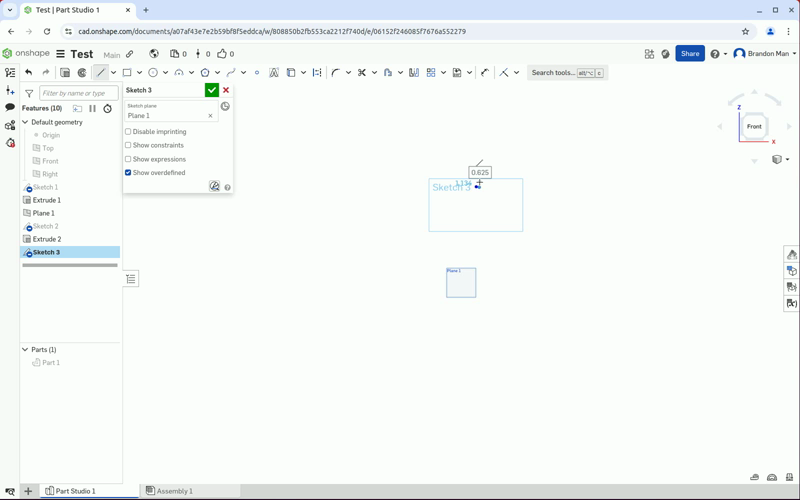
scroll(6)
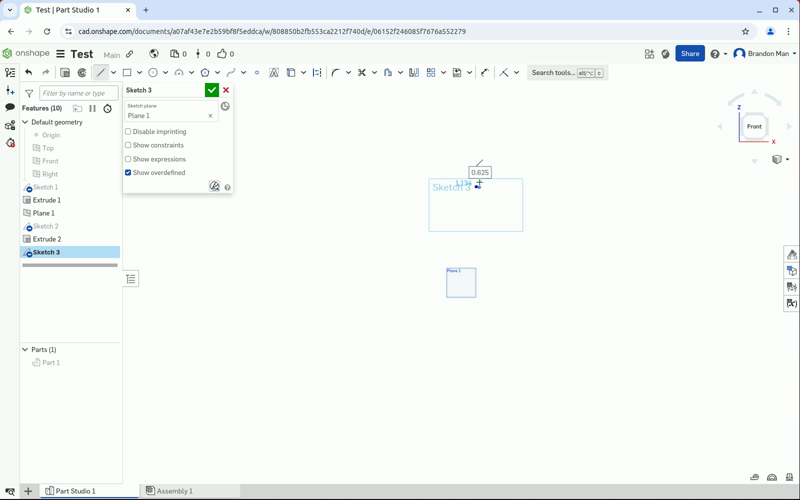
scroll(6)
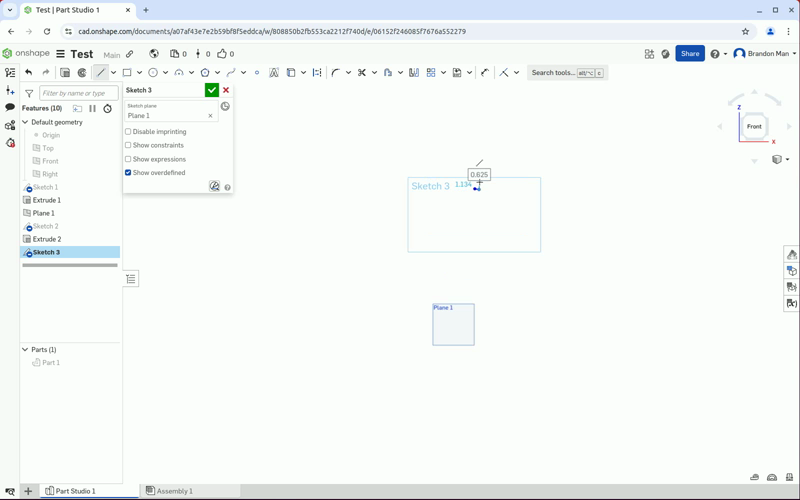
scroll(6)
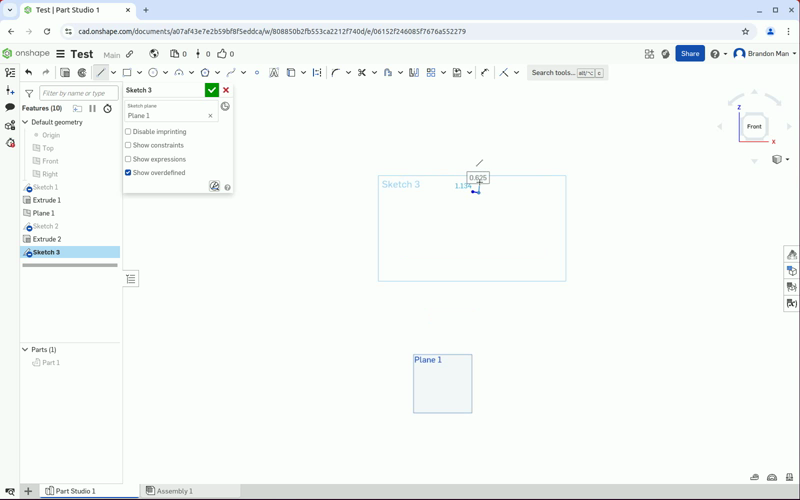
scroll(6)
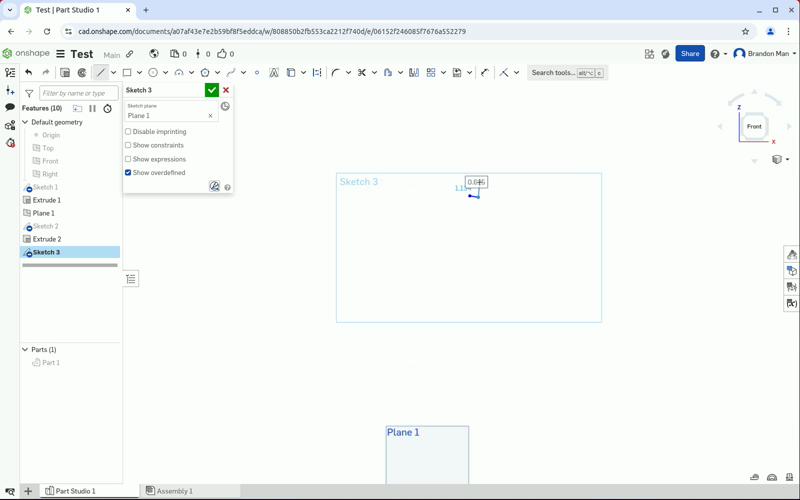
scroll(6)
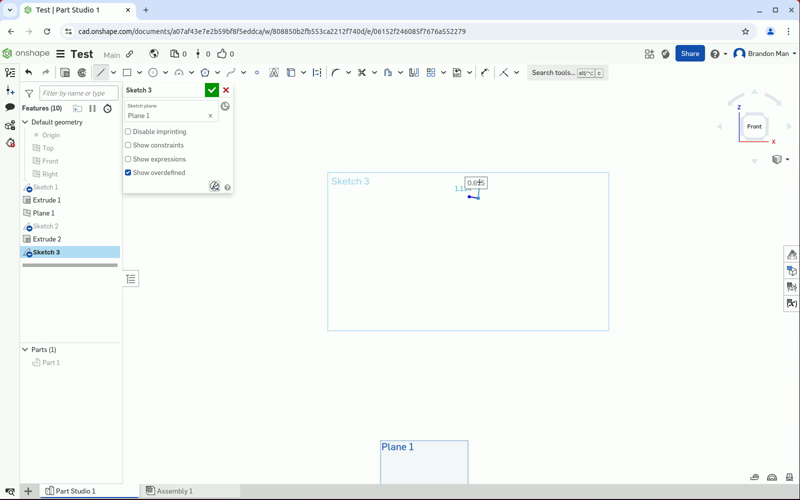
scroll(6)
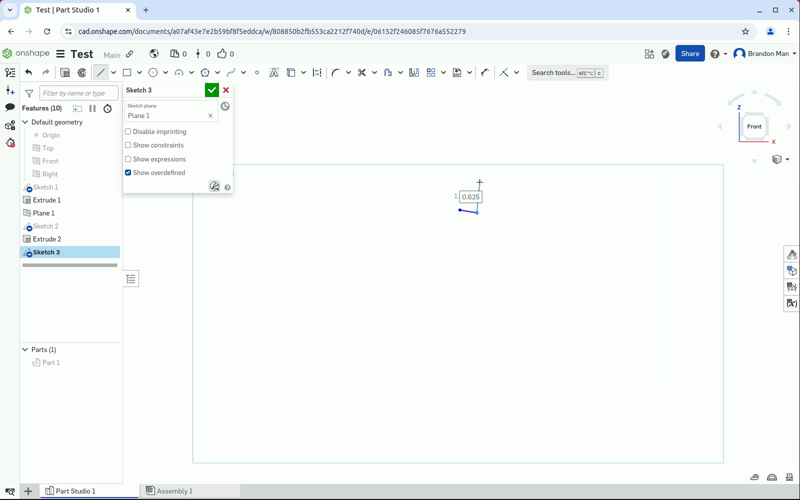
scroll(6)
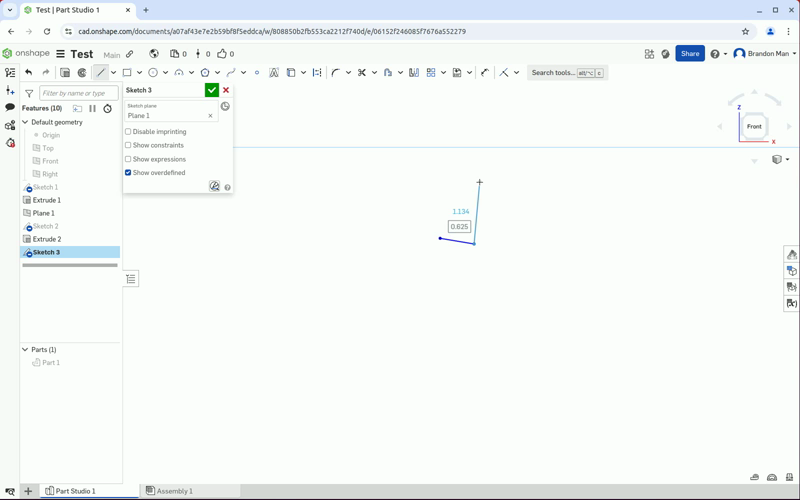
click(479, 181)
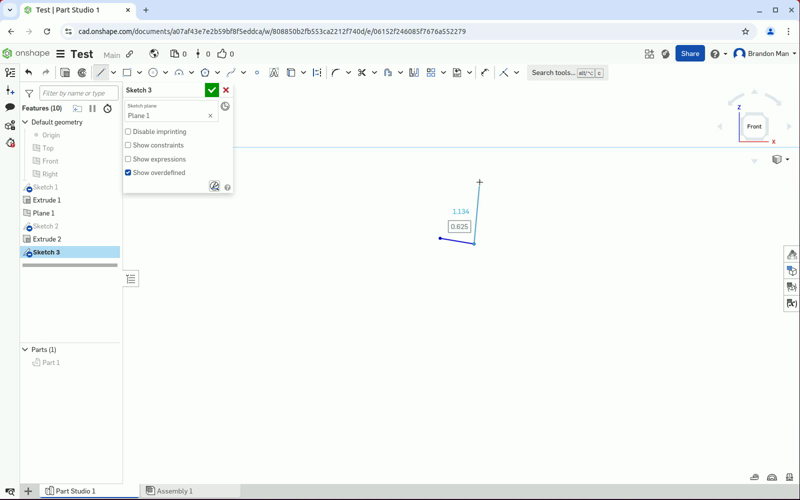
scroll(-6)
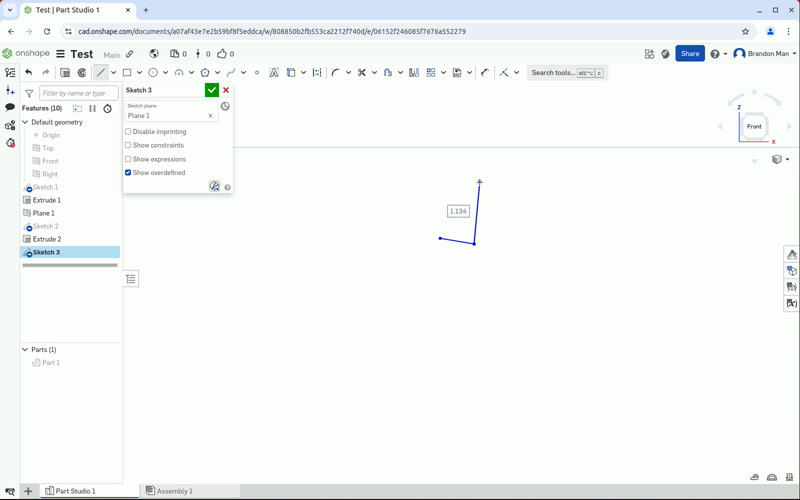
scroll(-6)
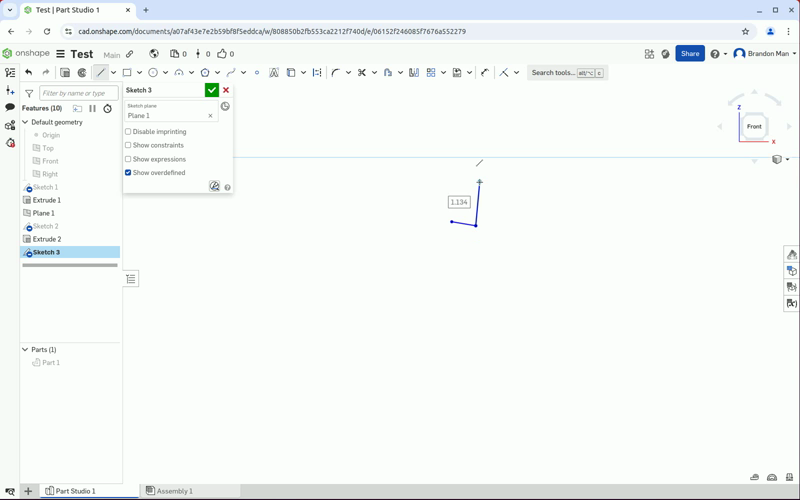
scroll(-6)
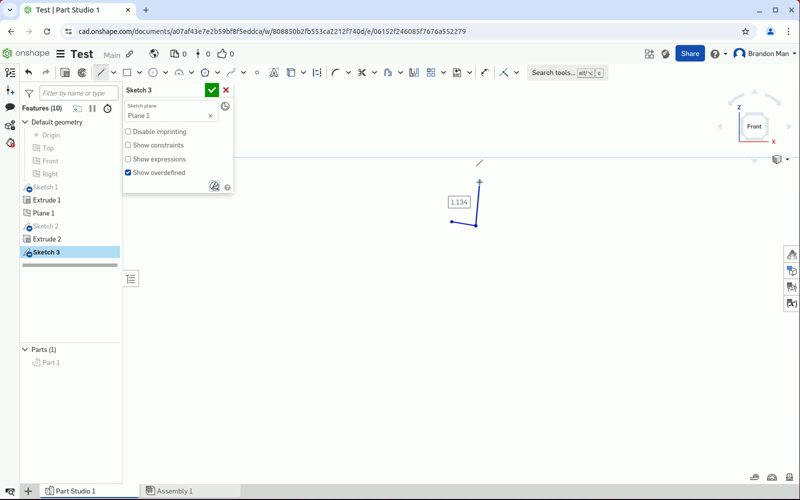
scroll(-6)
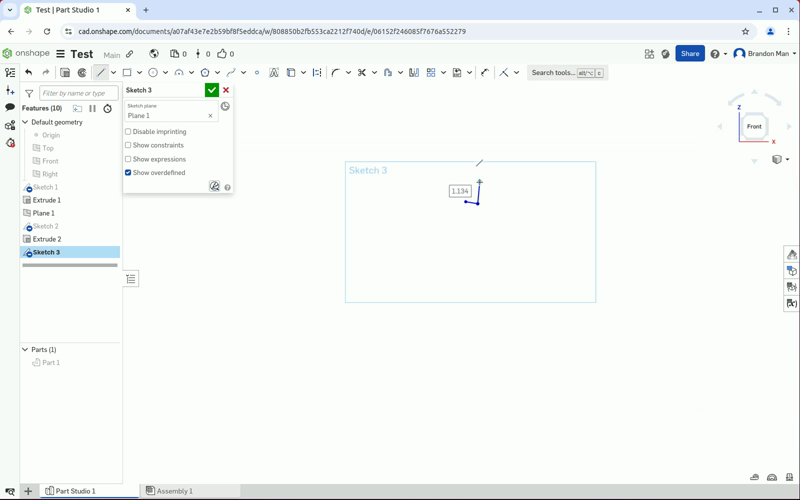
scroll(-6)
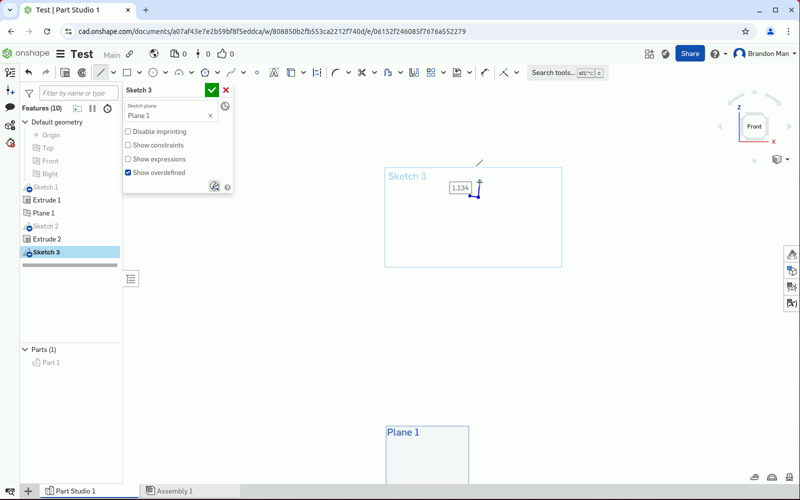
scroll(-6)
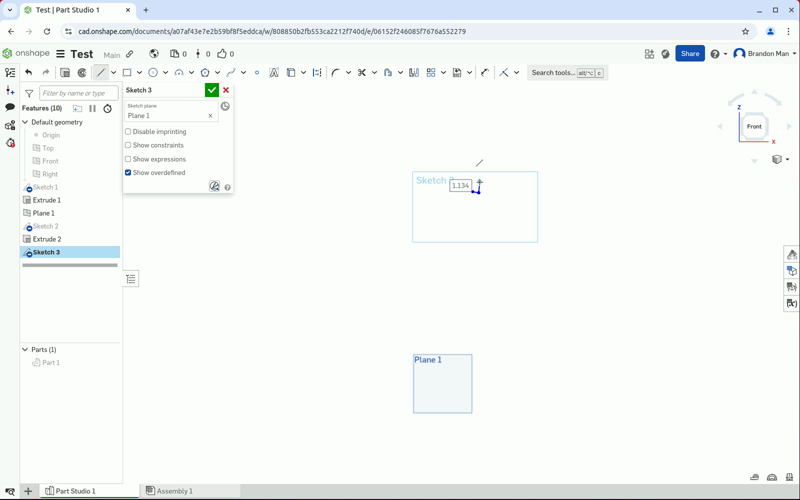
scroll(-6)
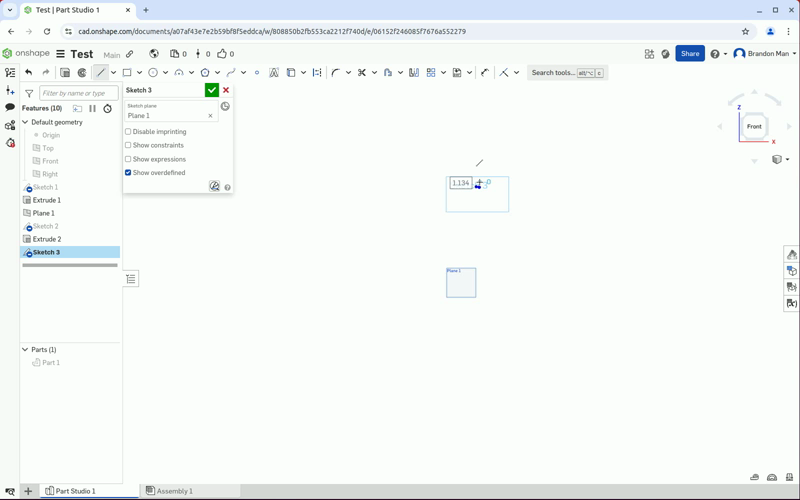
key_up(shift)
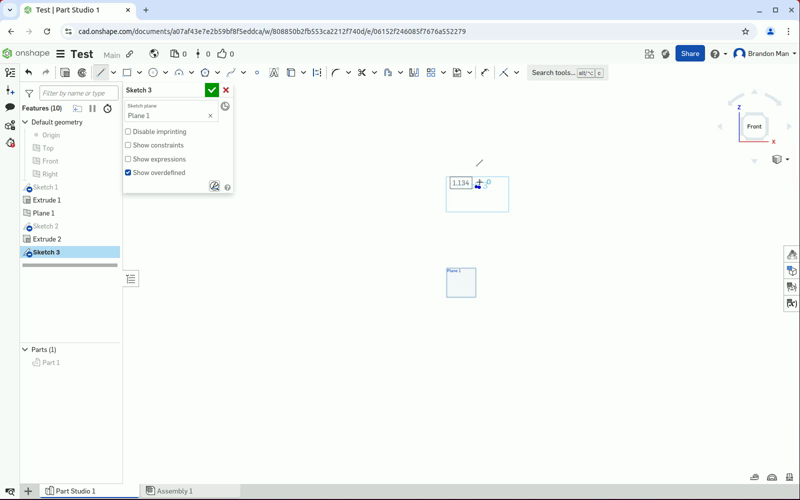
key_down(shift)
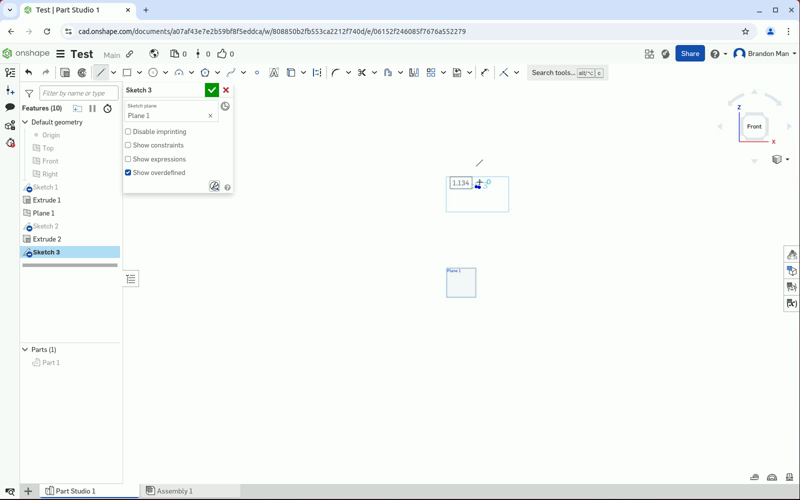
mouse_move(509, 181)
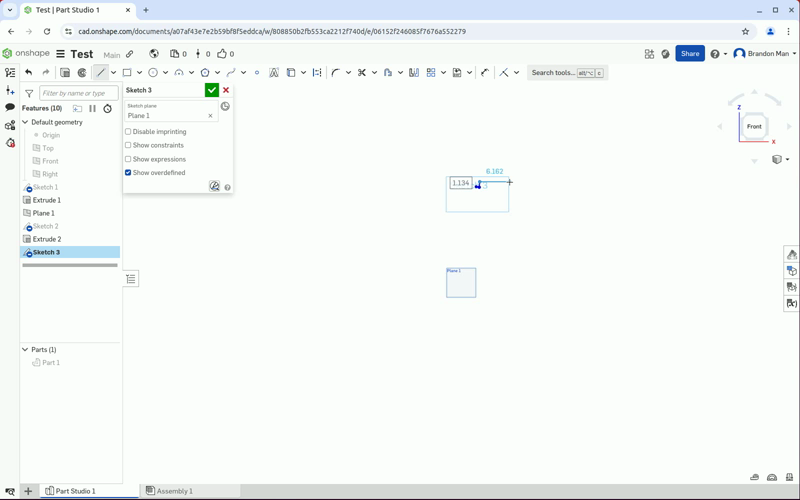
mouse_move(477, 180)
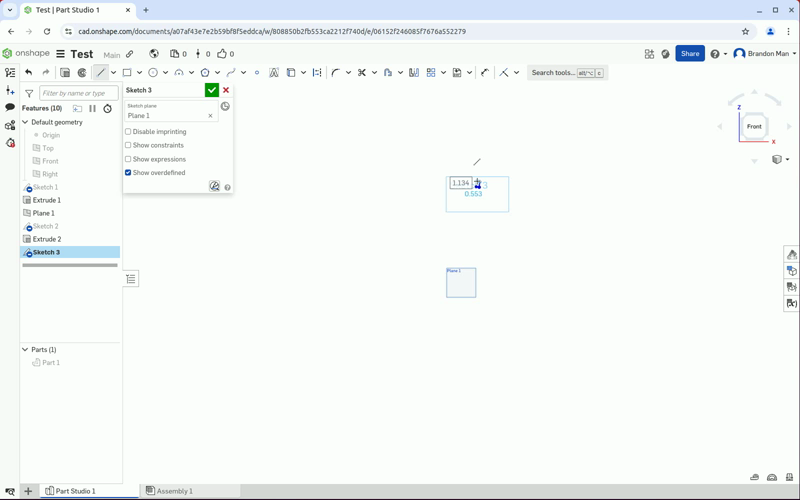
scroll(6)
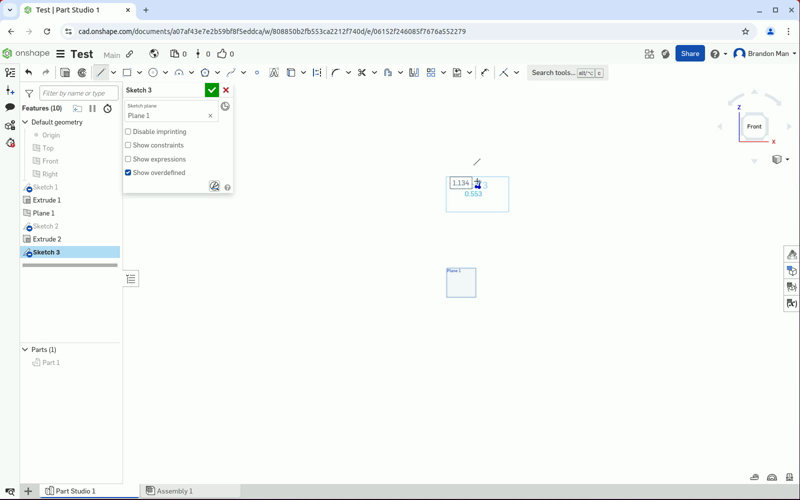
scroll(6)
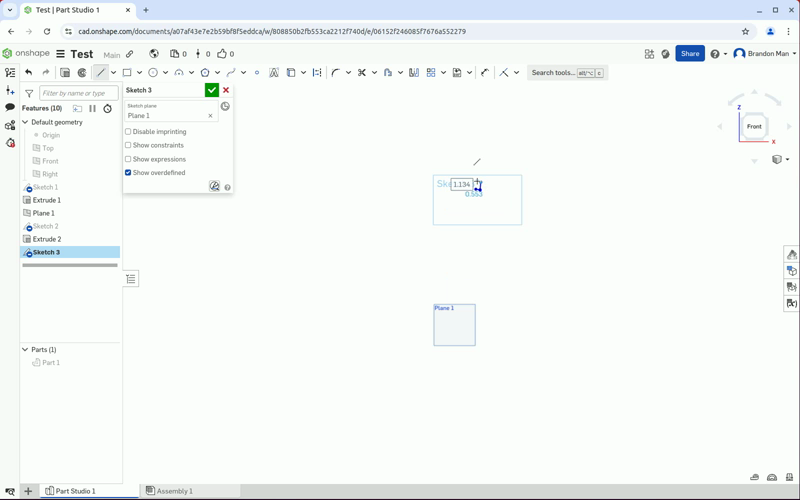
scroll(6)
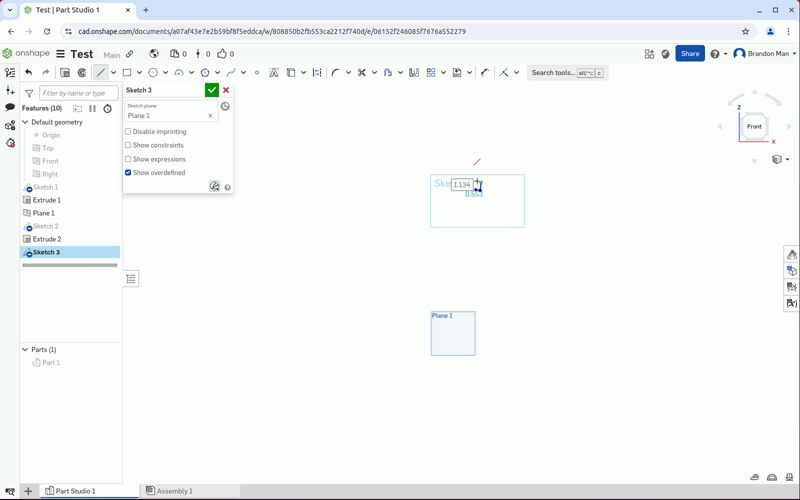
scroll(6)
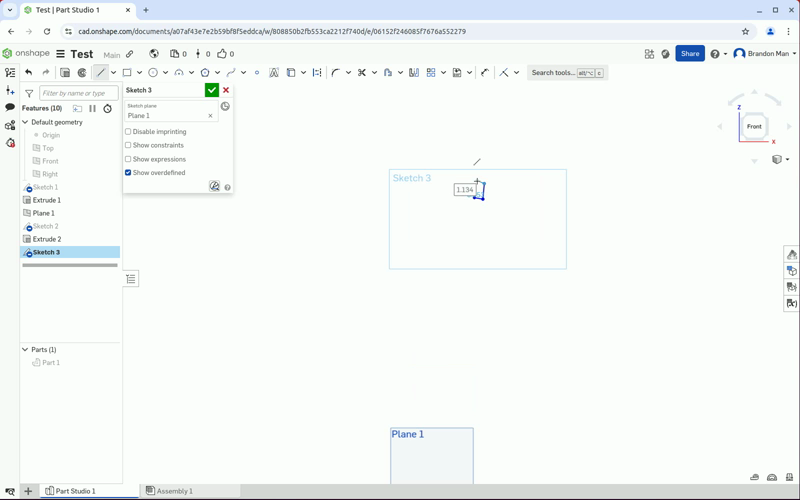
scroll(6)
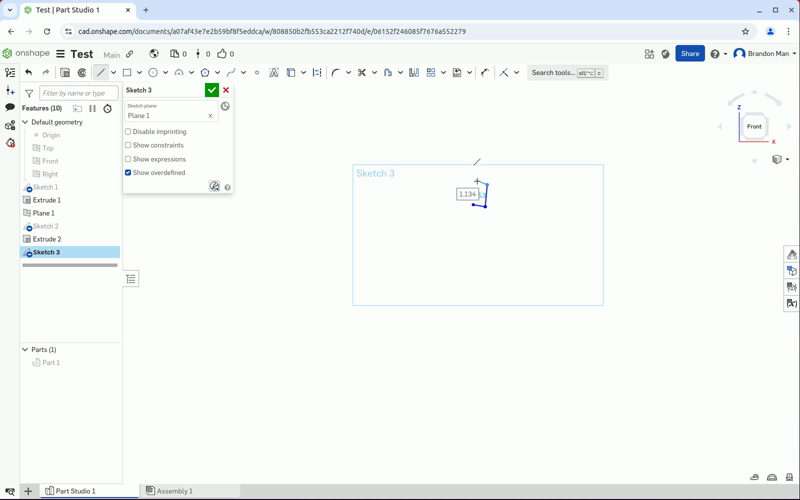
scroll(6)
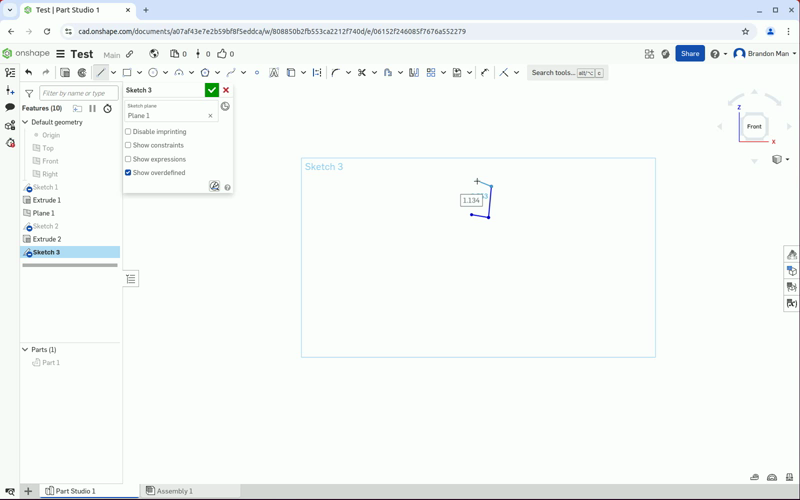
scroll(6)
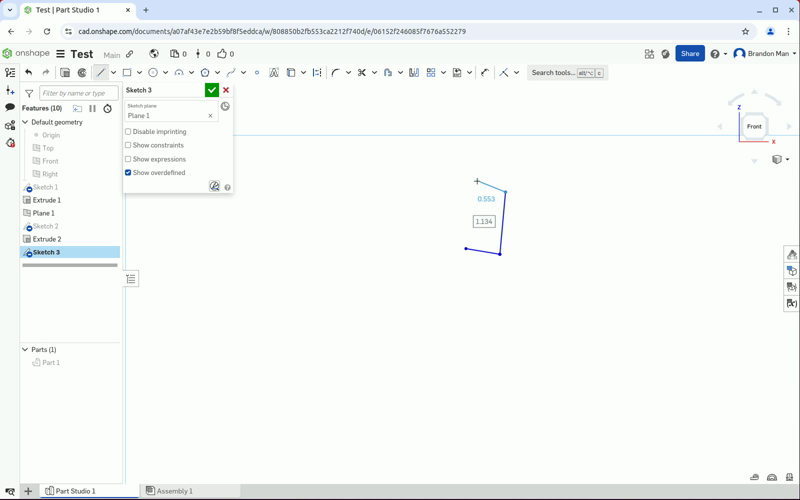
click(477, 180)
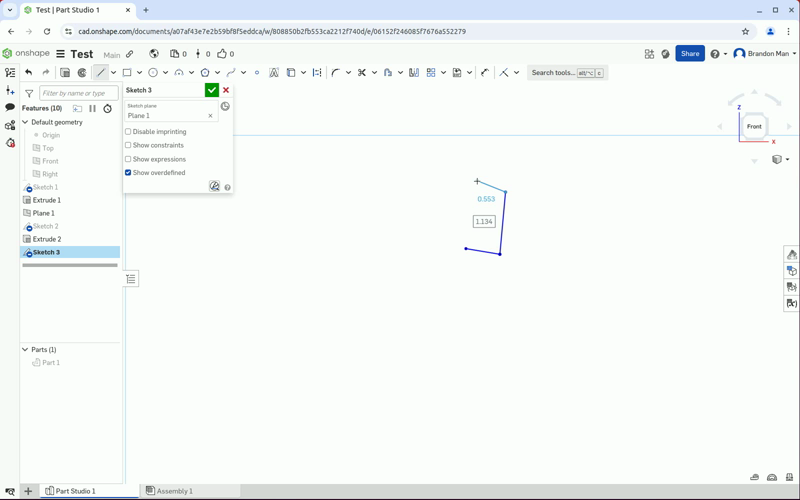
scroll(-6)
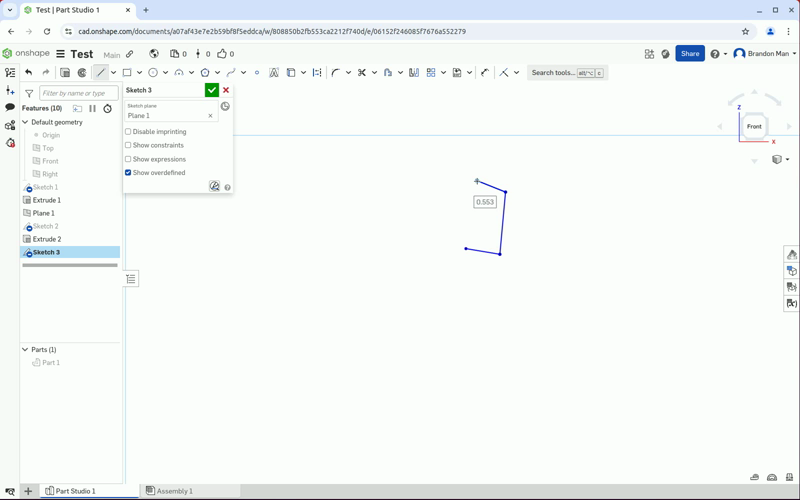
scroll(-6)
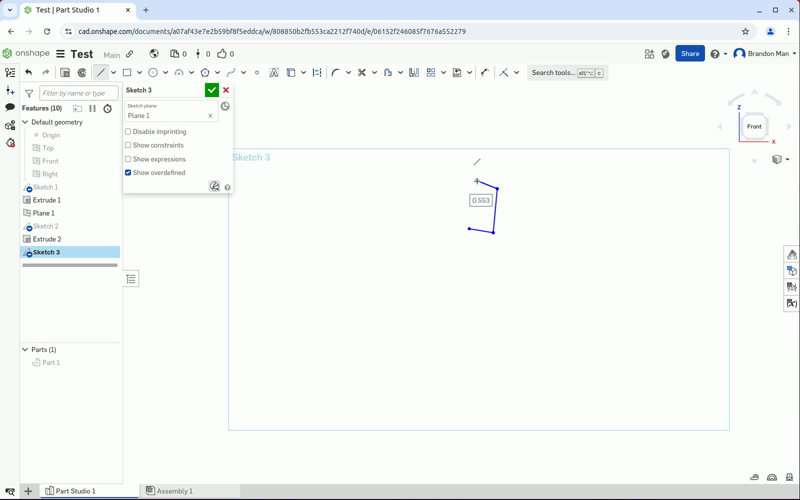
scroll(-6)
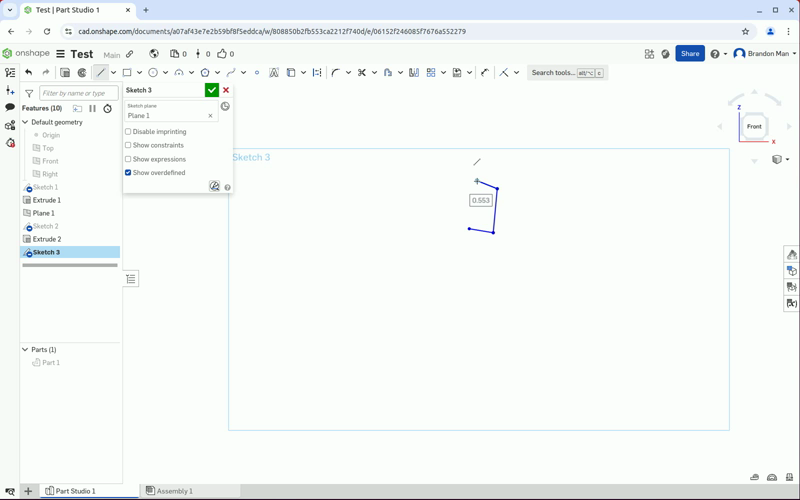
scroll(-6)
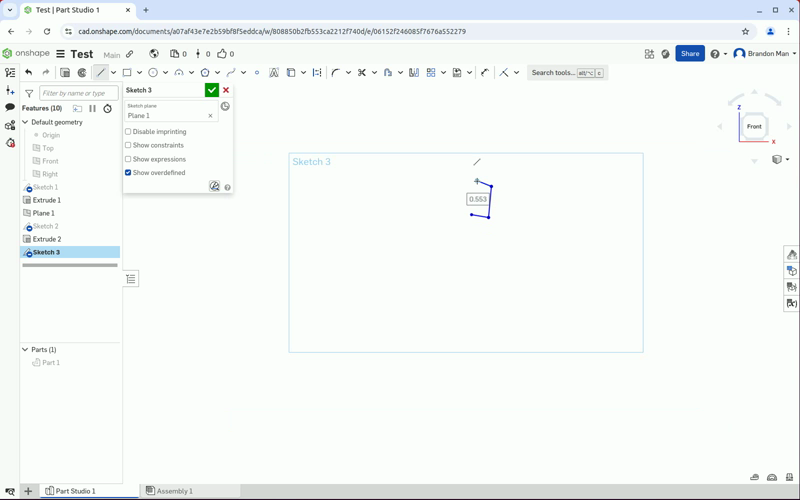
scroll(-6)
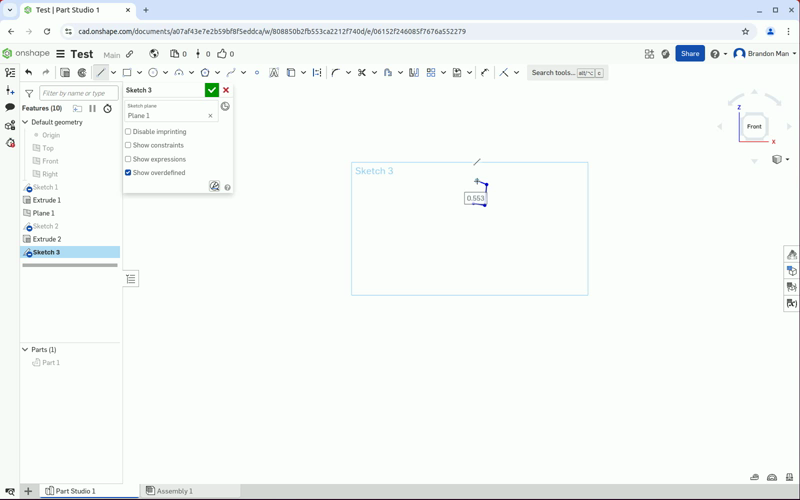
scroll(-6)
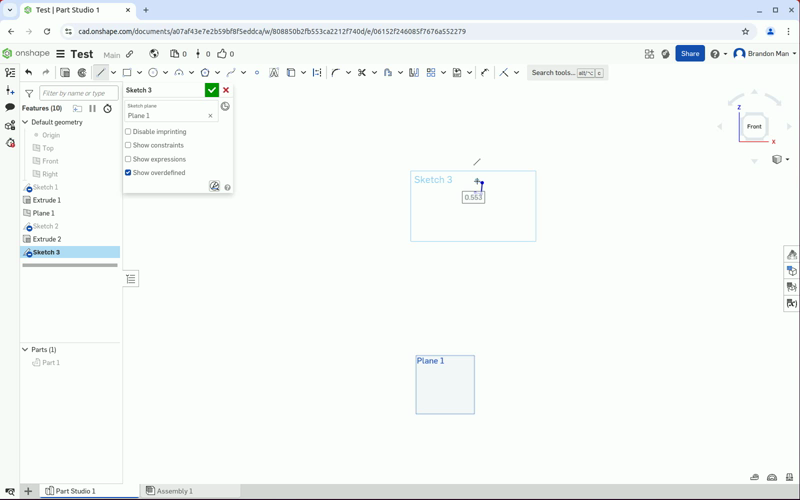
scroll(-6)
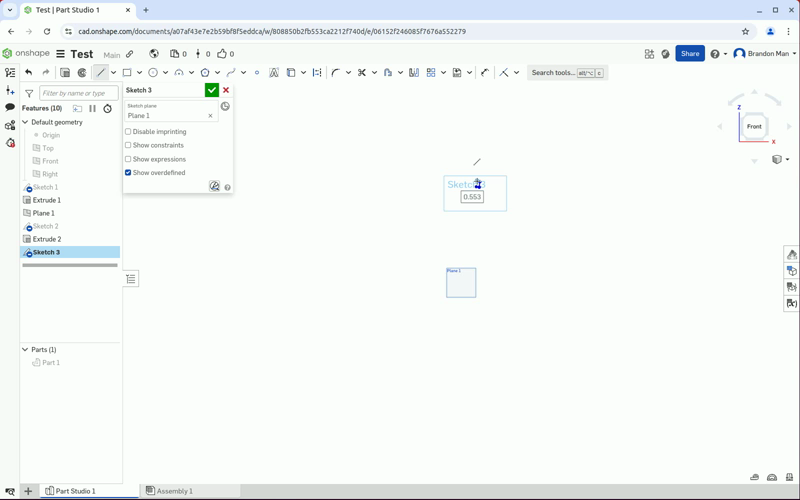
key_up(shift)
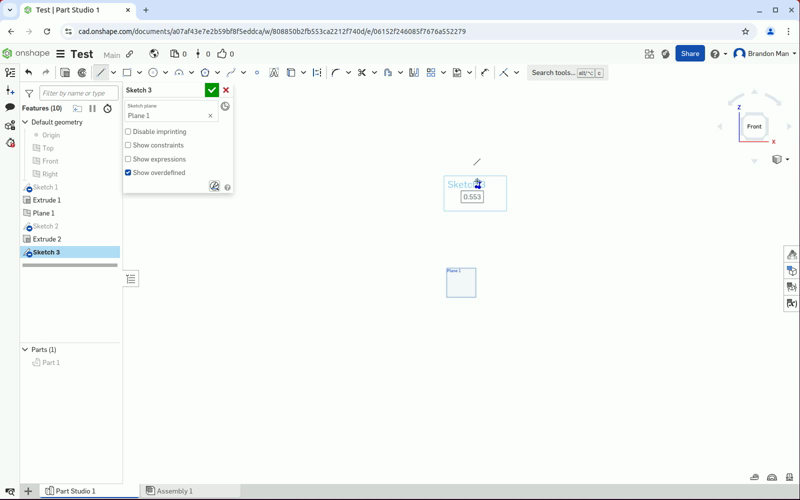
mouse_move(507, 180)
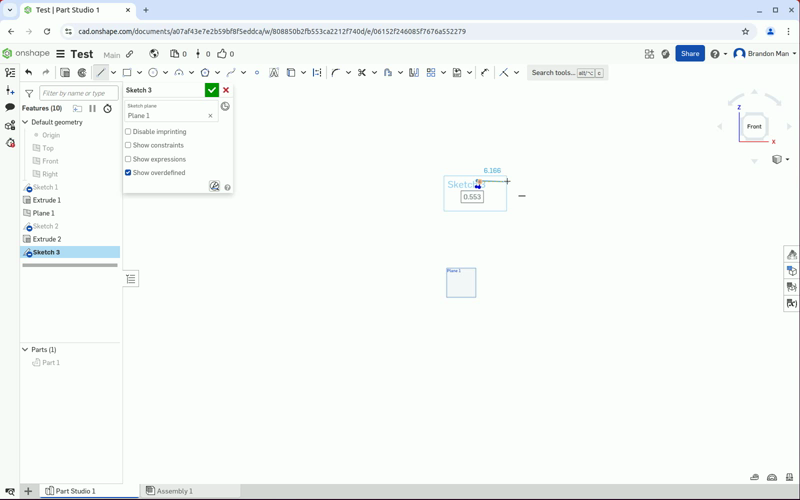
key_down(shift)
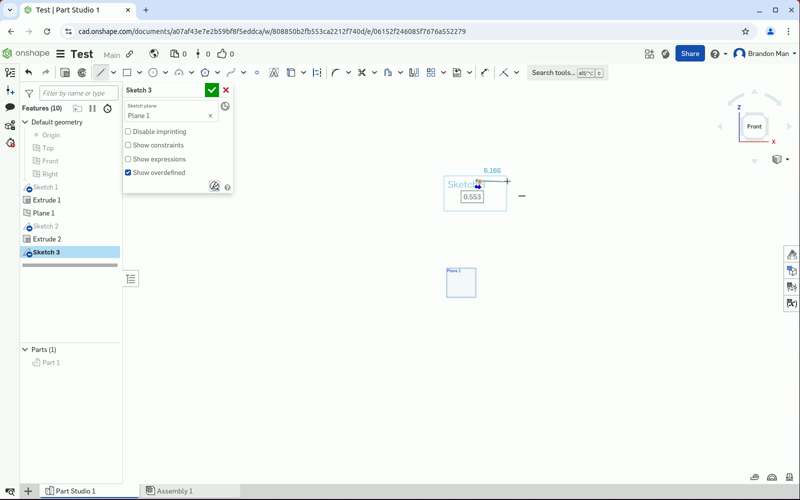
mouse_move(476, 186)
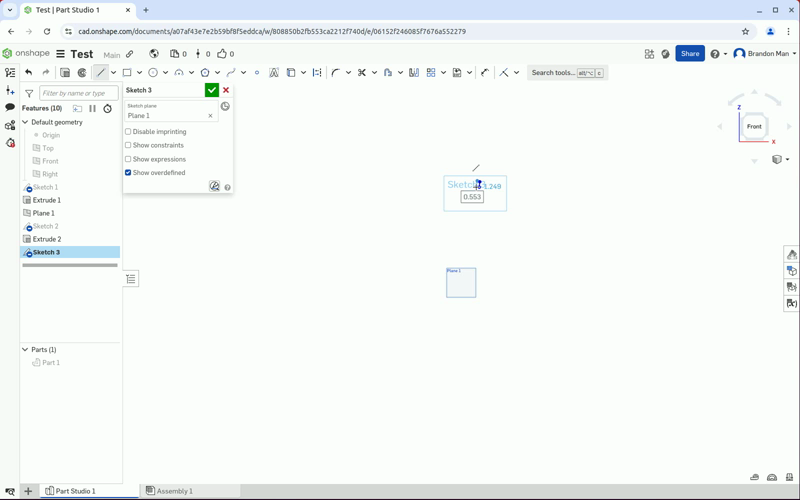
scroll(6)
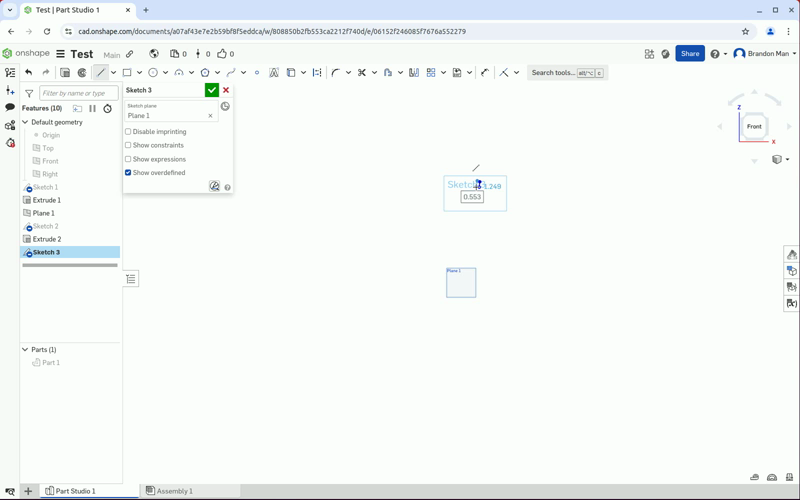
scroll(6)
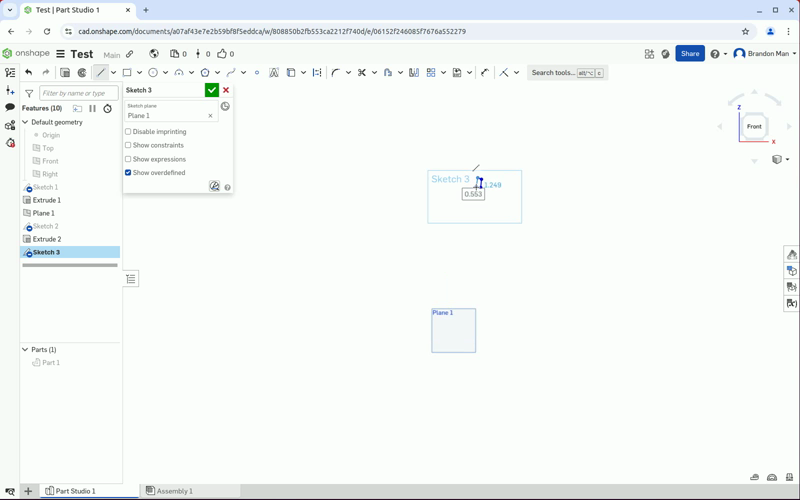
scroll(6)
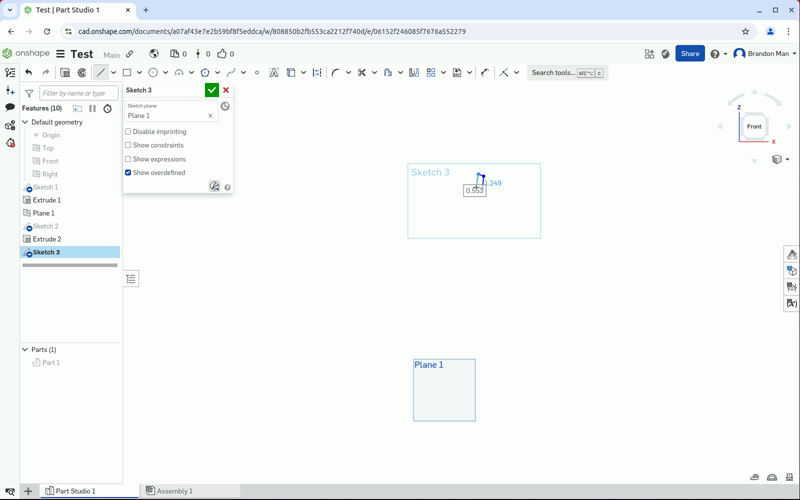
scroll(6)
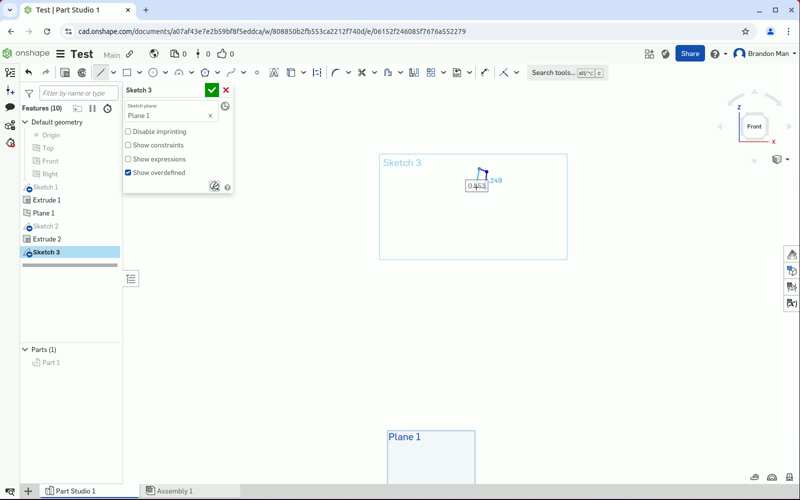
scroll(6)
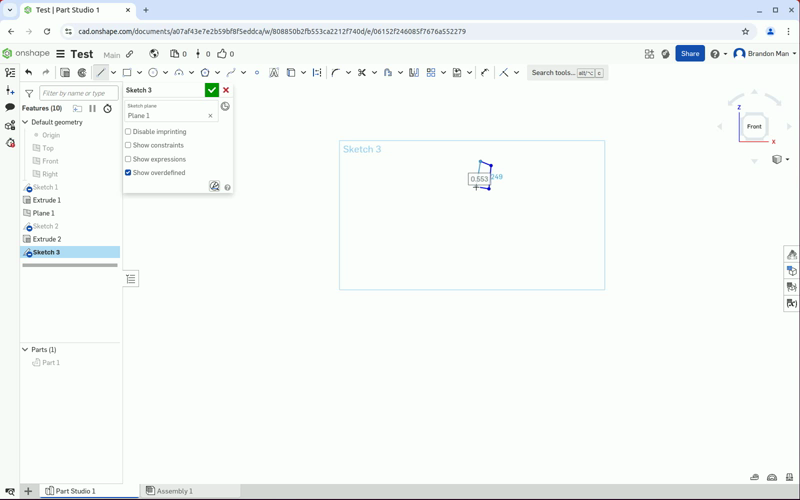
scroll(6)
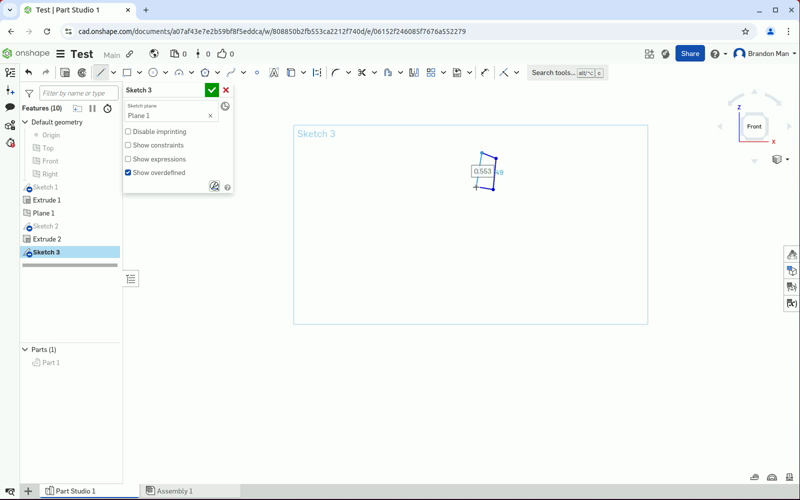
scroll(6)
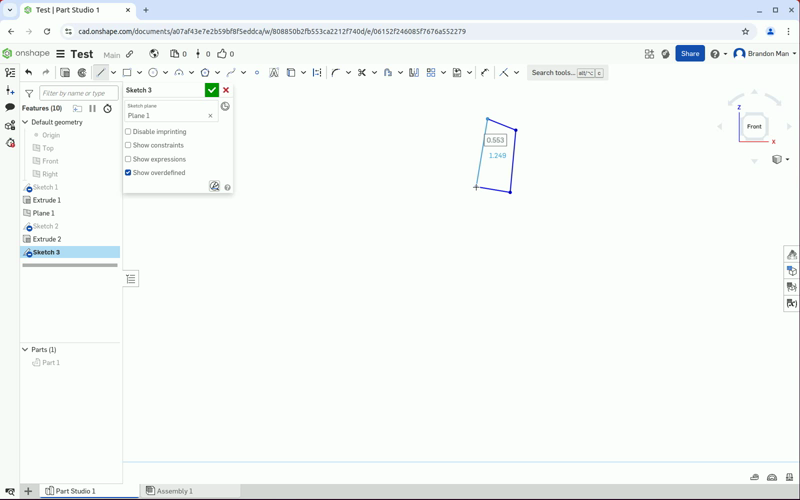
key_up(shift)
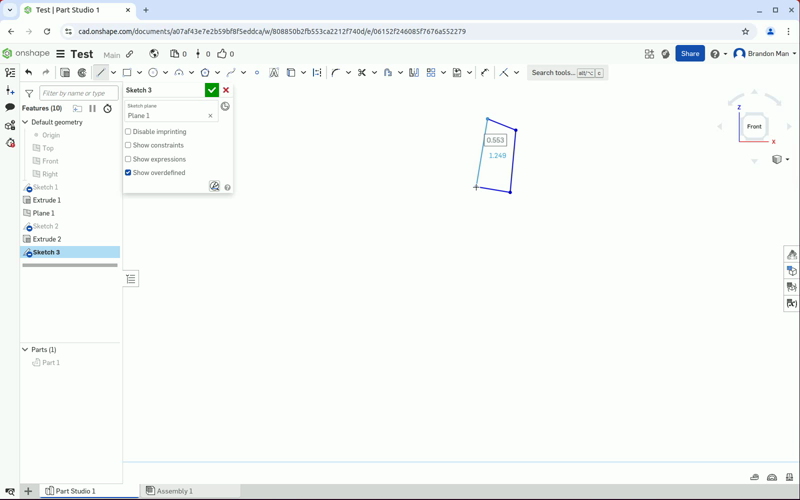
click(476, 186)
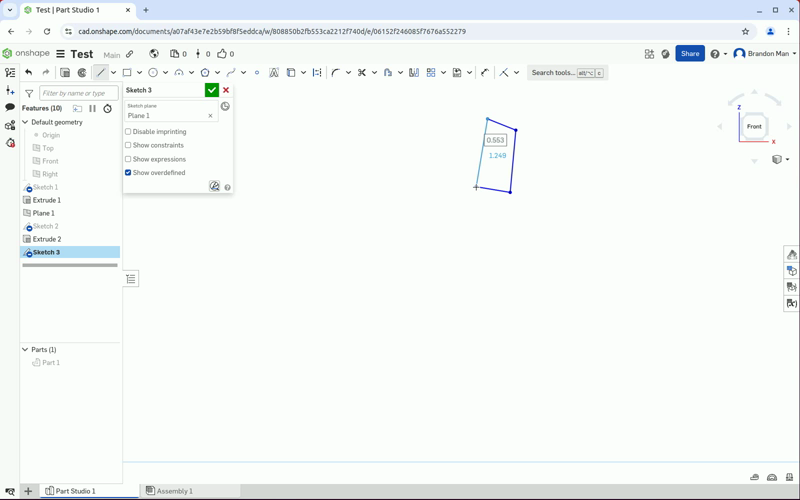
scroll(-6)
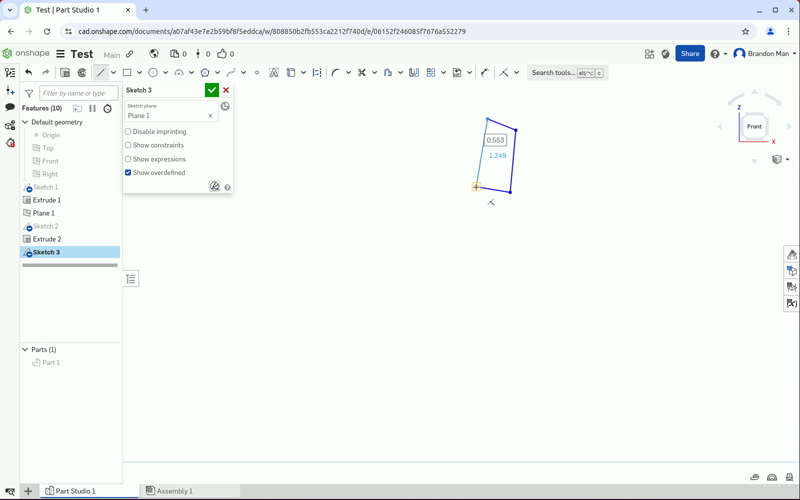
scroll(-6)
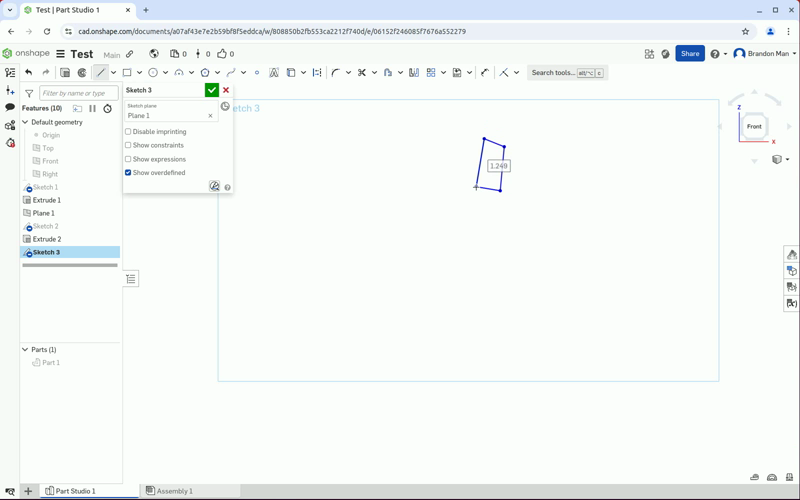
scroll(-6)
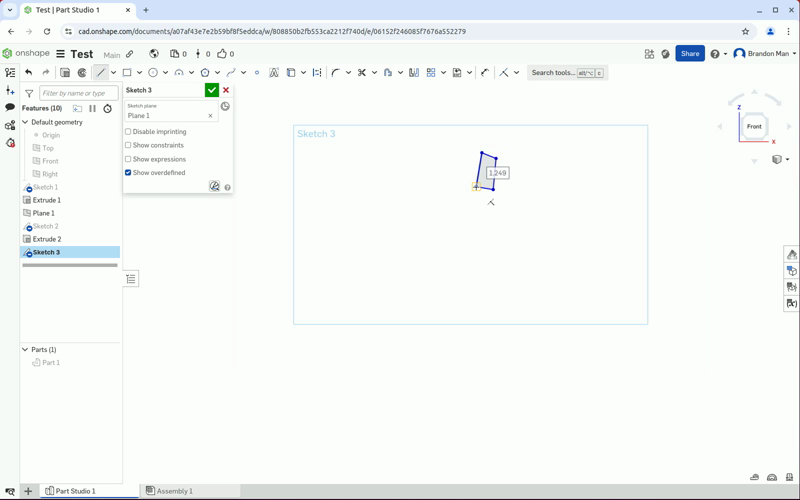
scroll(-6)
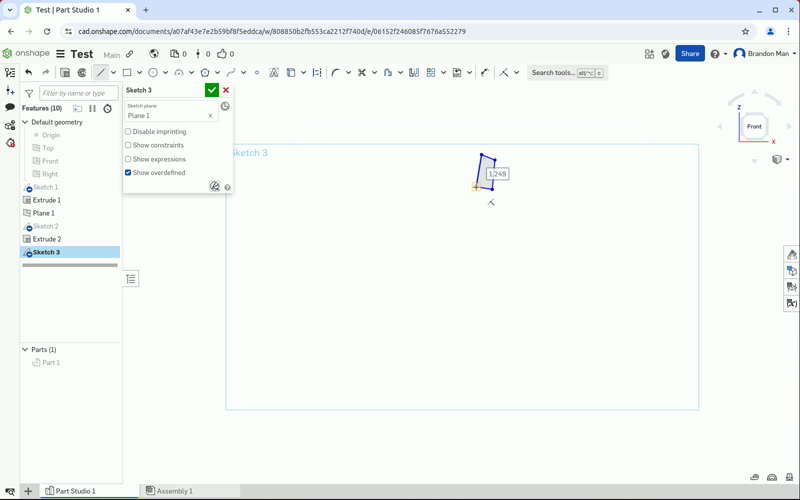
scroll(-6)
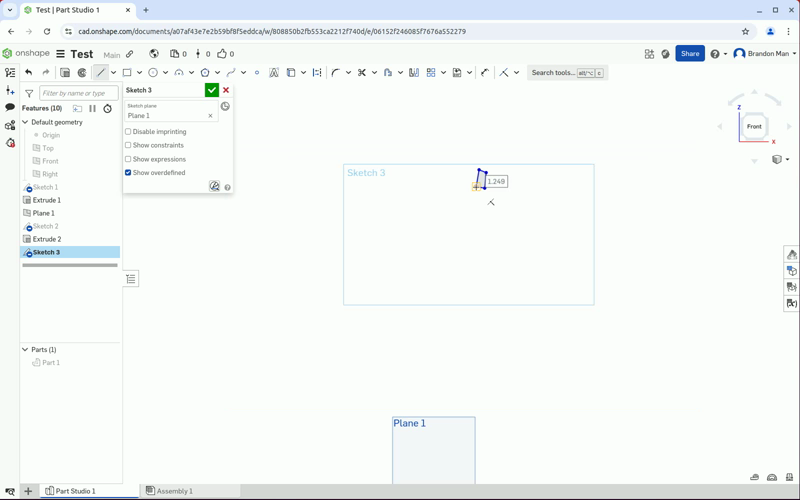
scroll(-6)
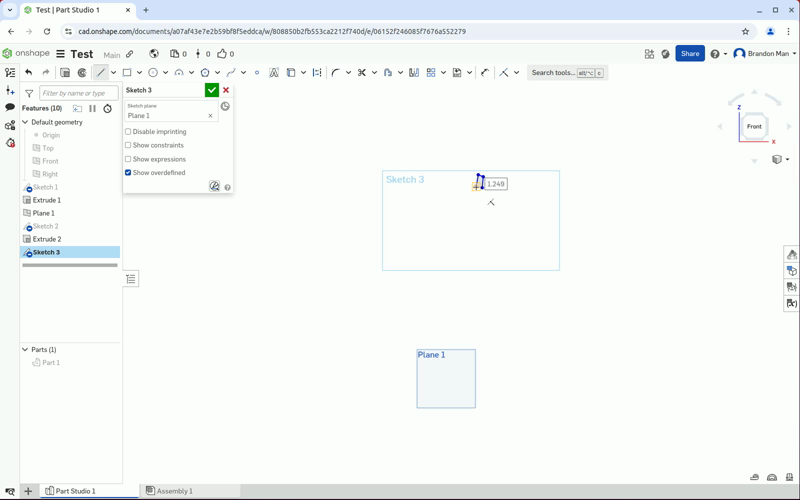
scroll(-6)
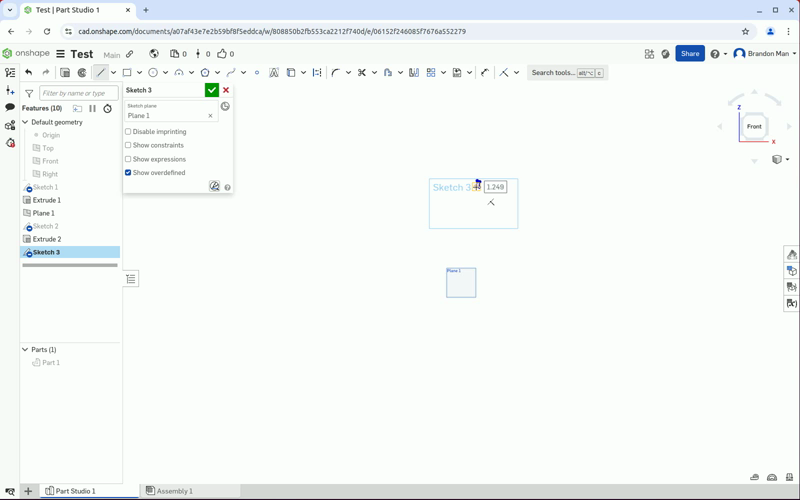
key(esc)
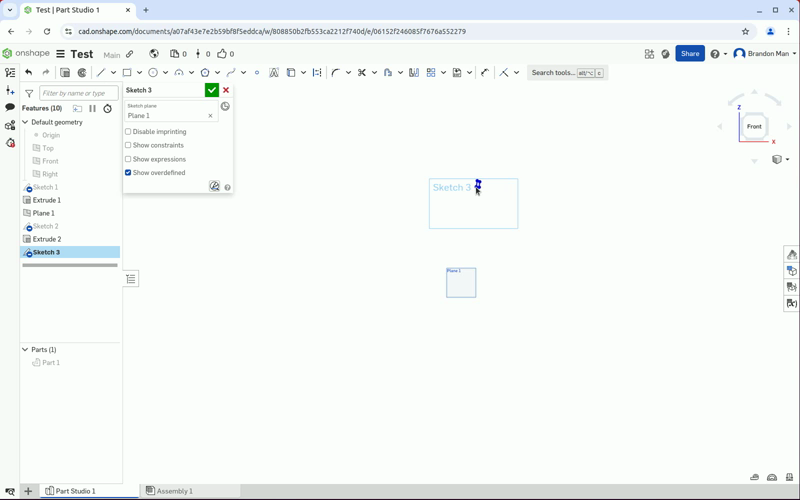
mouse_move(478, 186)
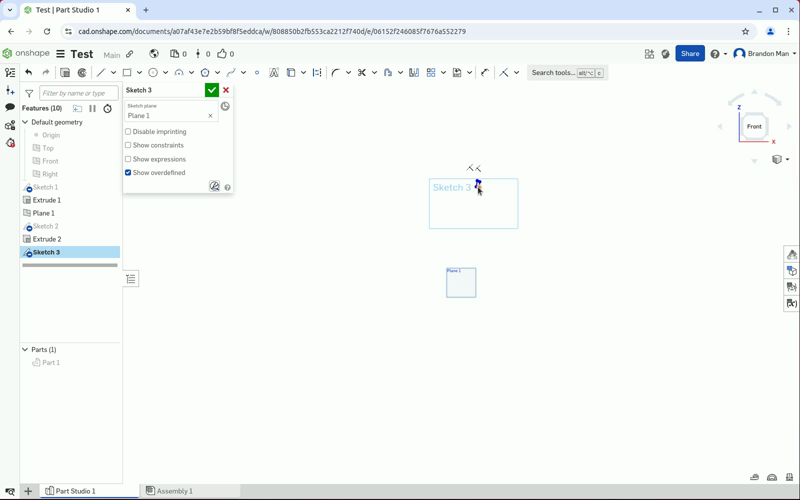
scroll(6)
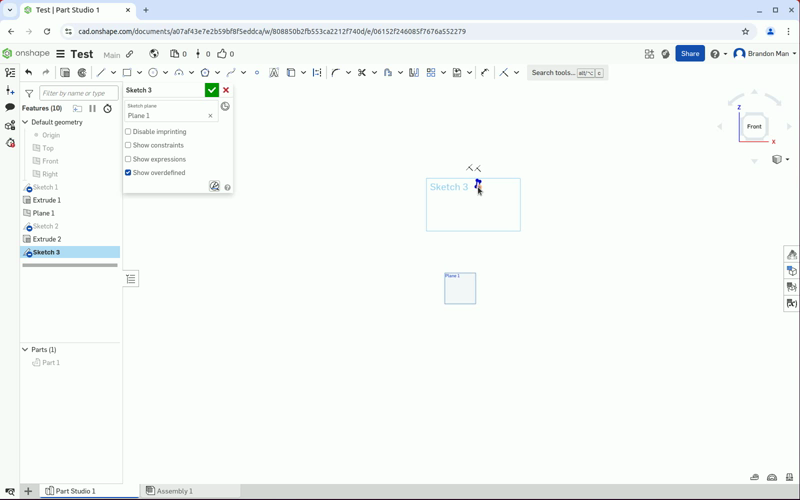
scroll(6)
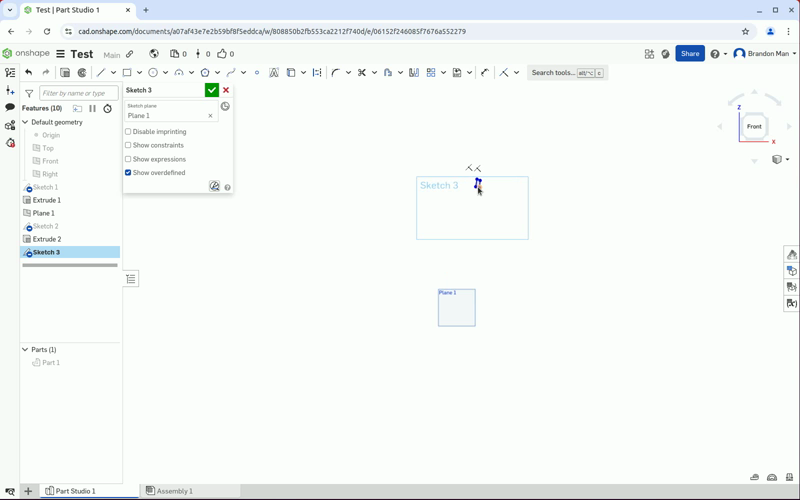
scroll(6)
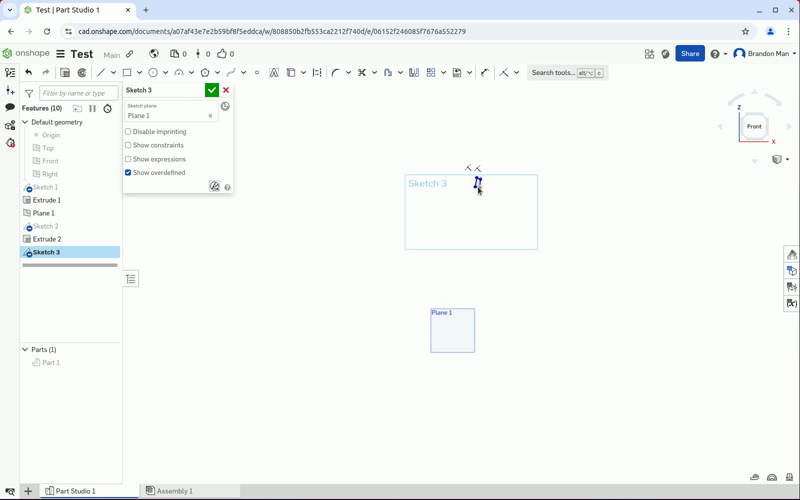
scroll(6)
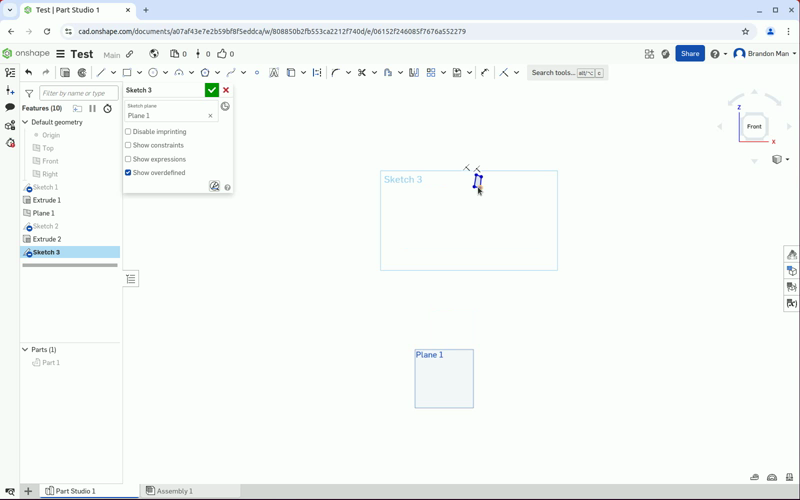
scroll(6)
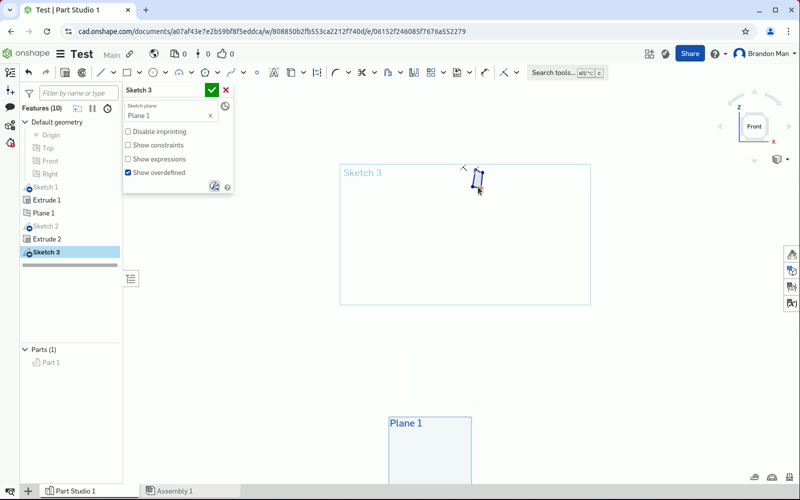
scroll(6)
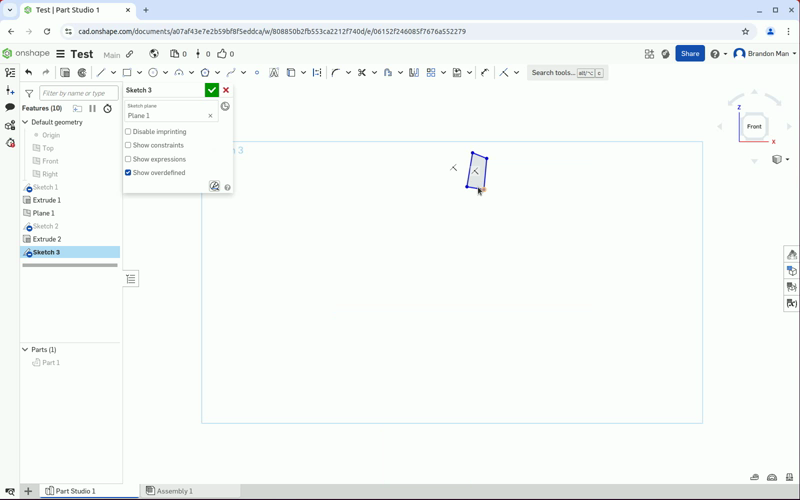
scroll(6)
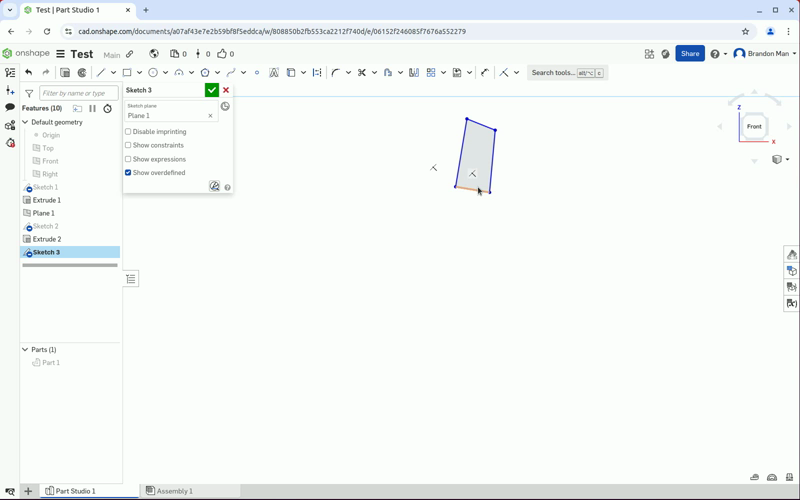
click(478, 186)
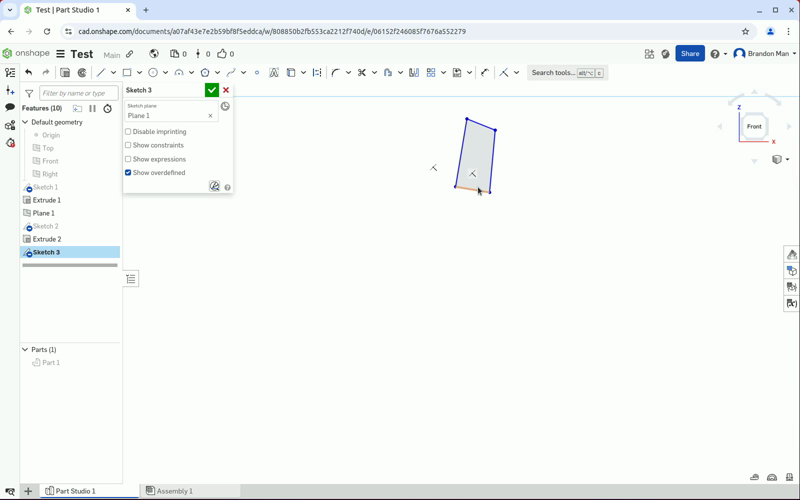
scroll(-6)
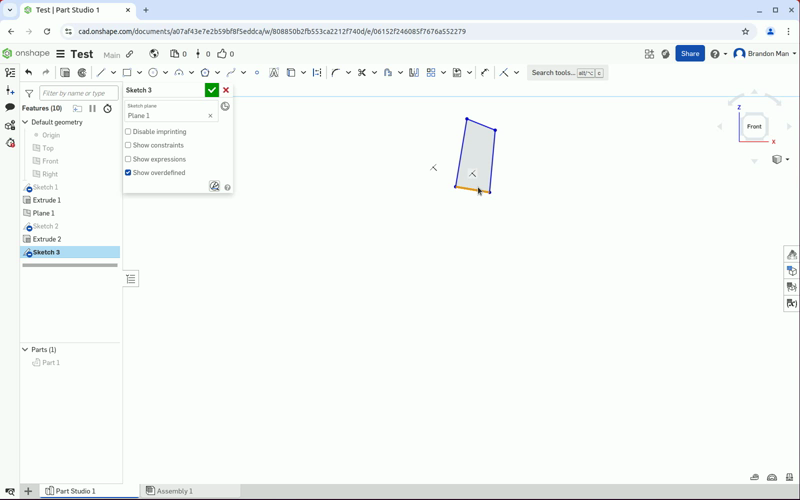
scroll(-6)
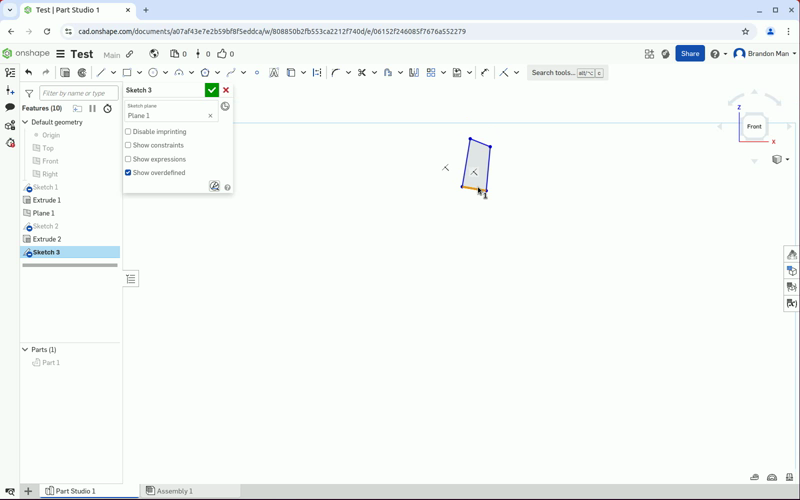
scroll(-6)
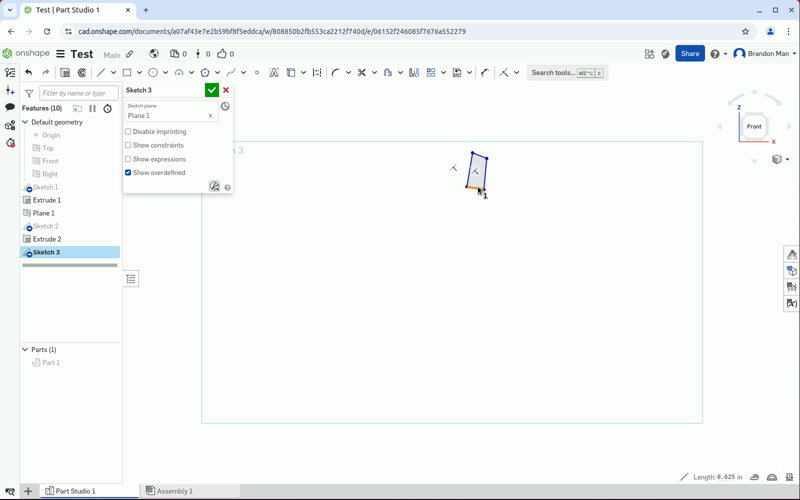
scroll(-6)
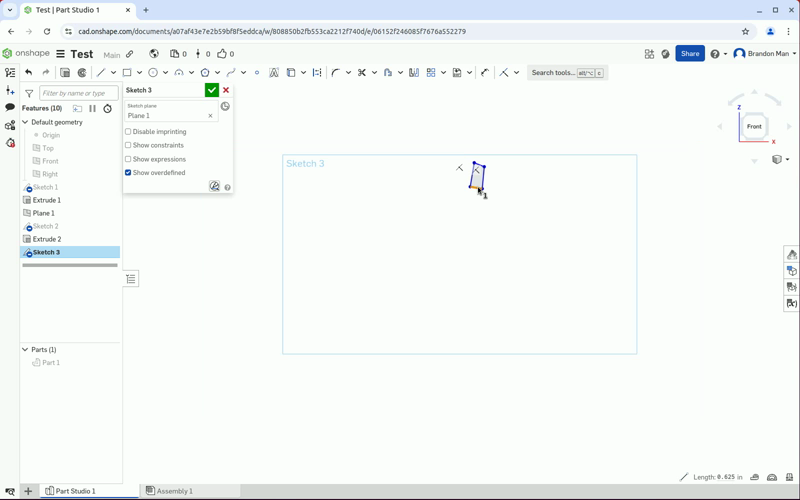
scroll(-6)
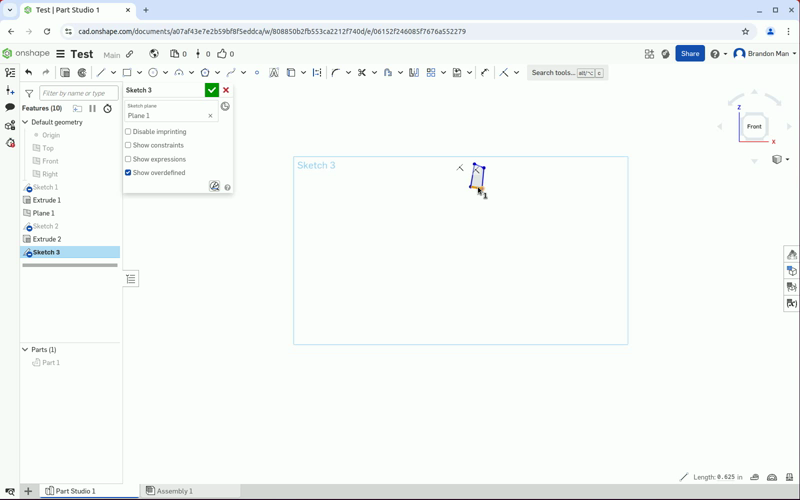
scroll(-6)
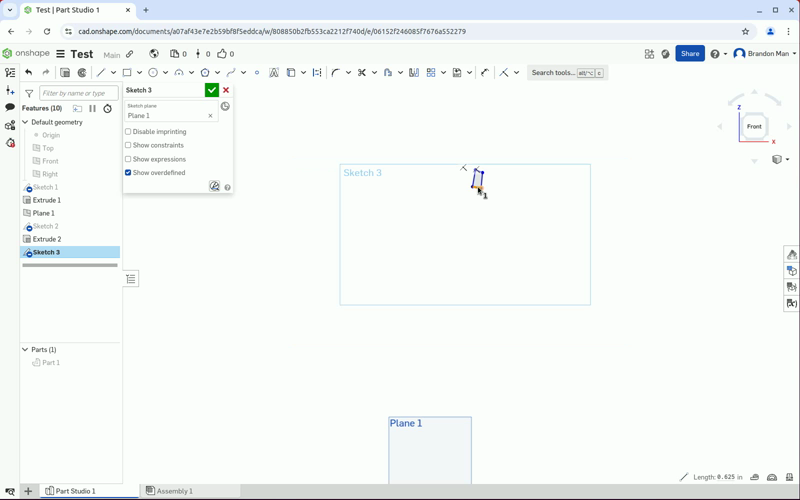
scroll(-6)
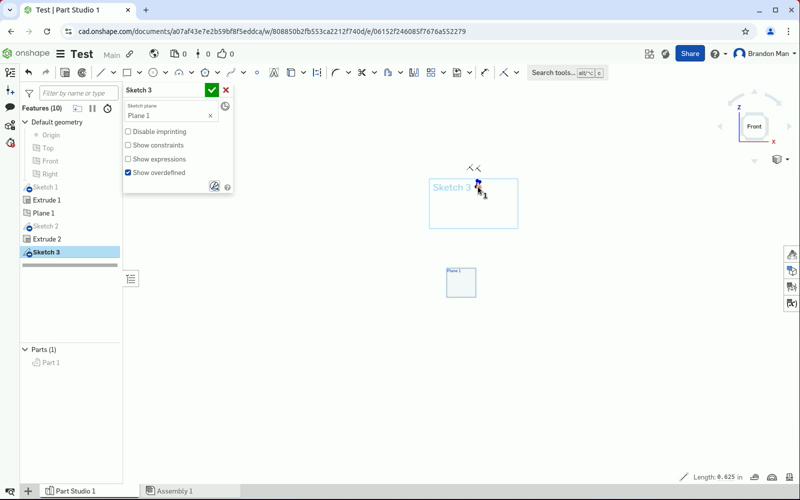
mouse_move(73, 352)
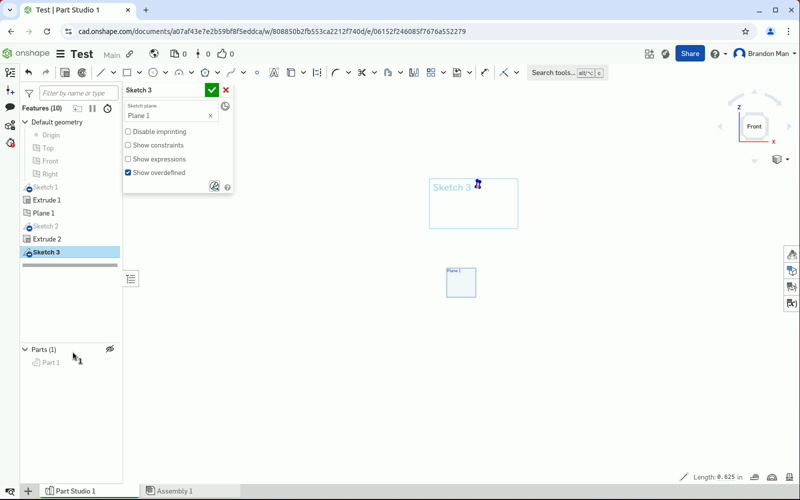
key(shift+y)
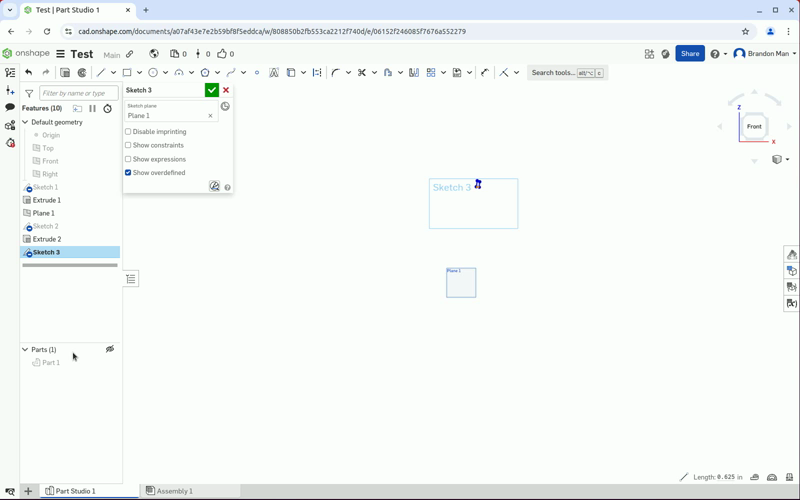
key(shift+e)
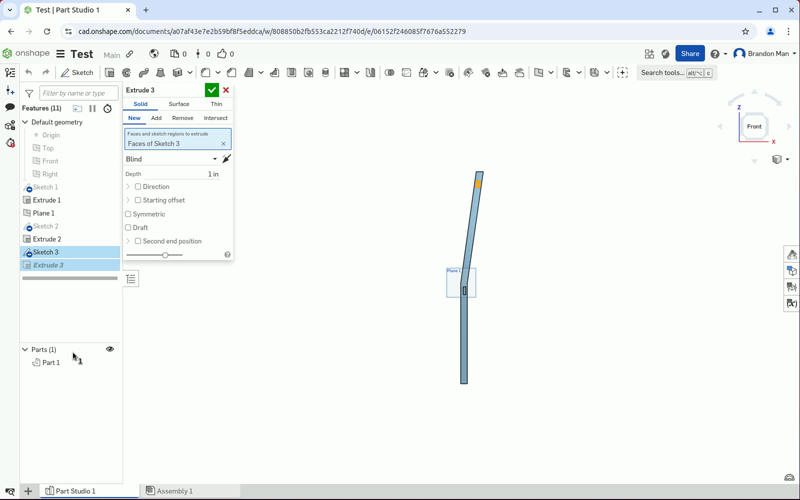
mouse_move(143, 106)
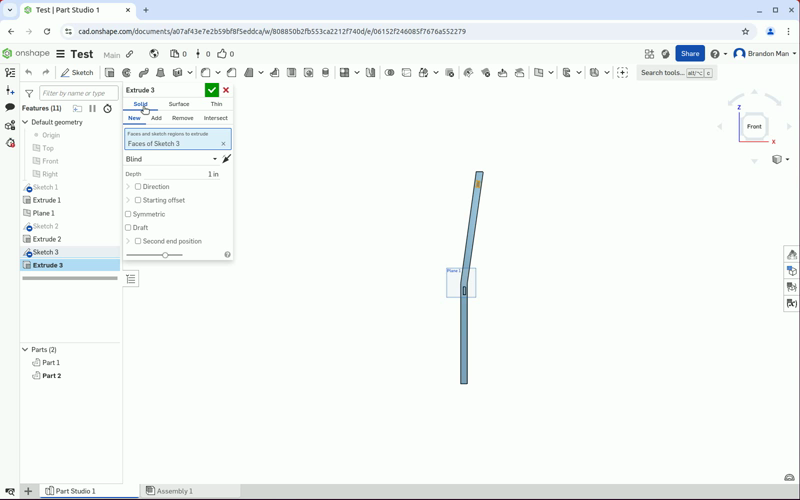
click(143, 106)
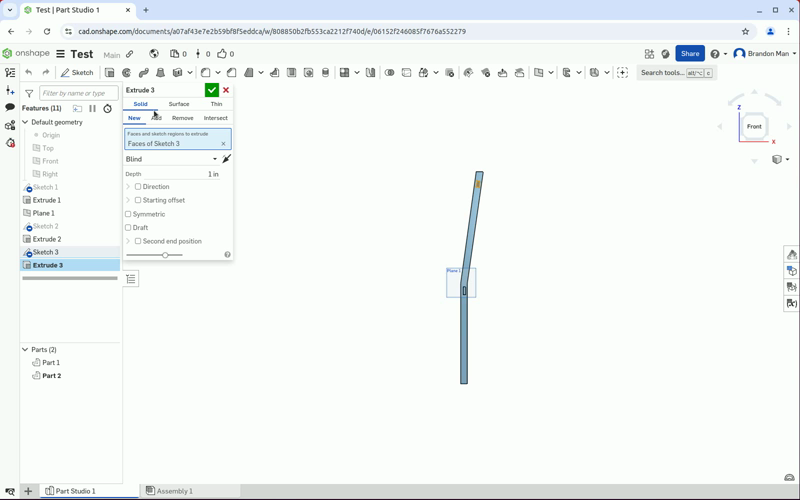
mouse_move(186, 120)
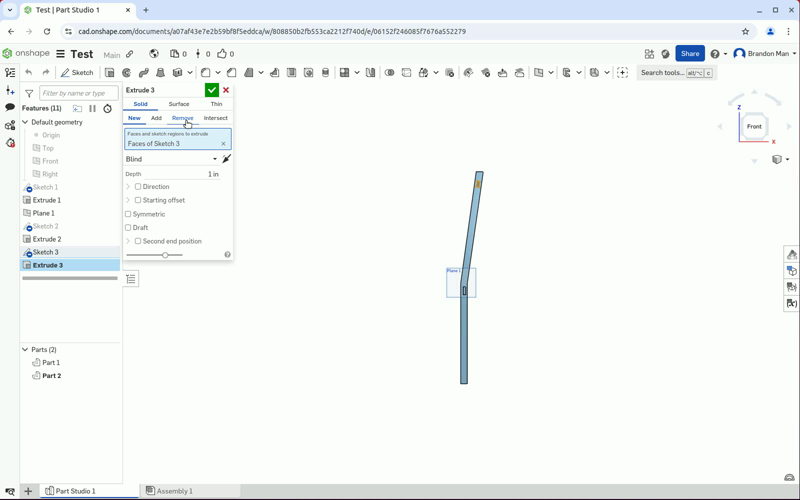
click(186, 120)
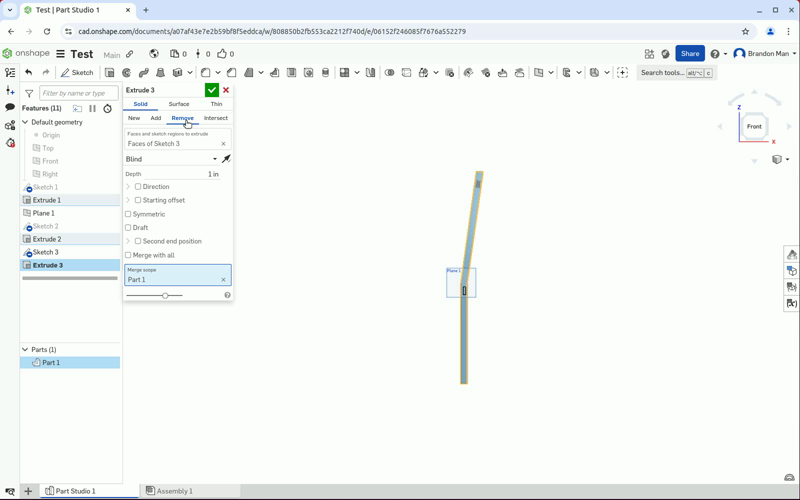
key(tab, 4)
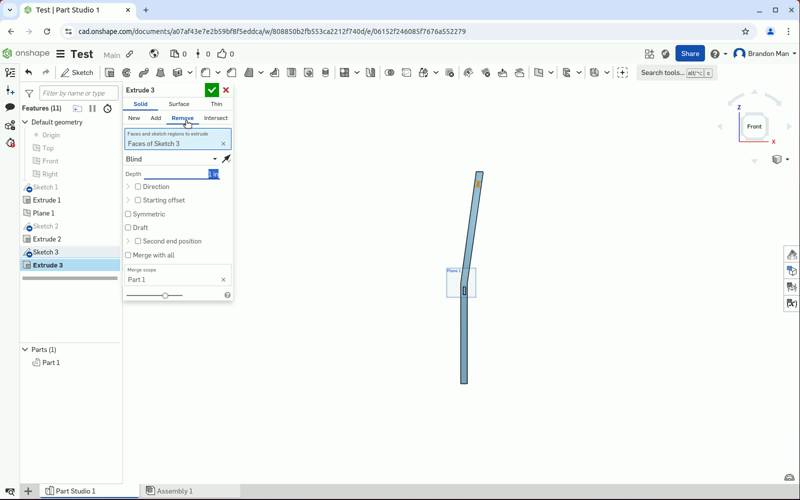
text(0.481)
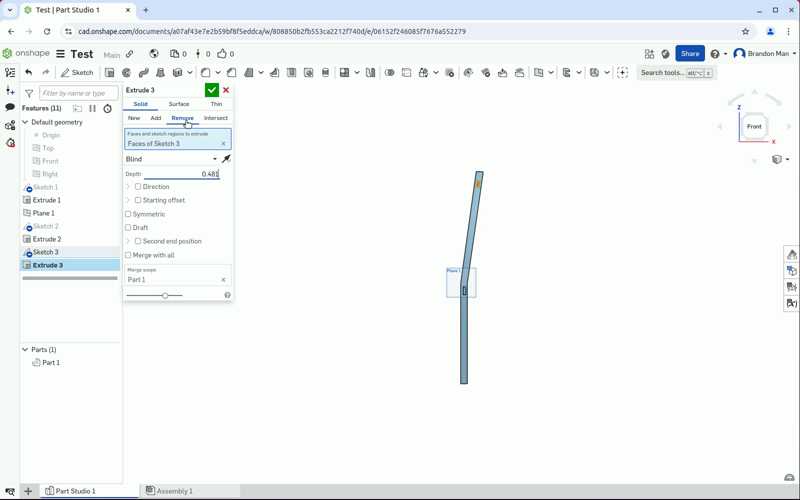
key(tab, 6)
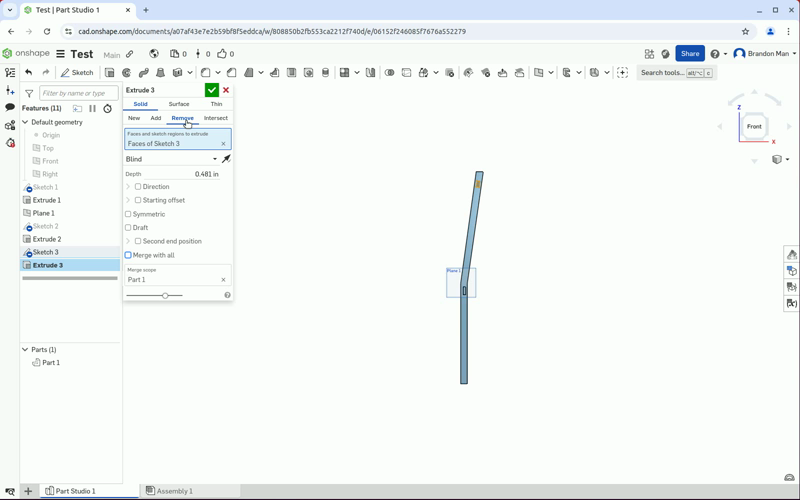
key(space)
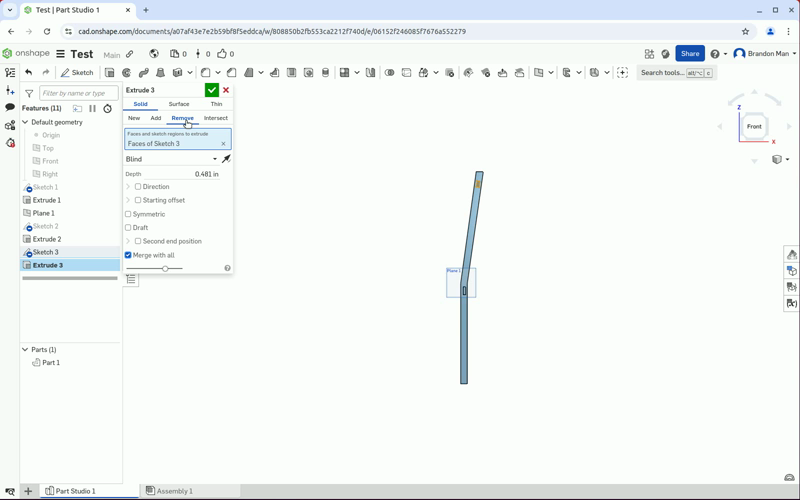
key(enter)
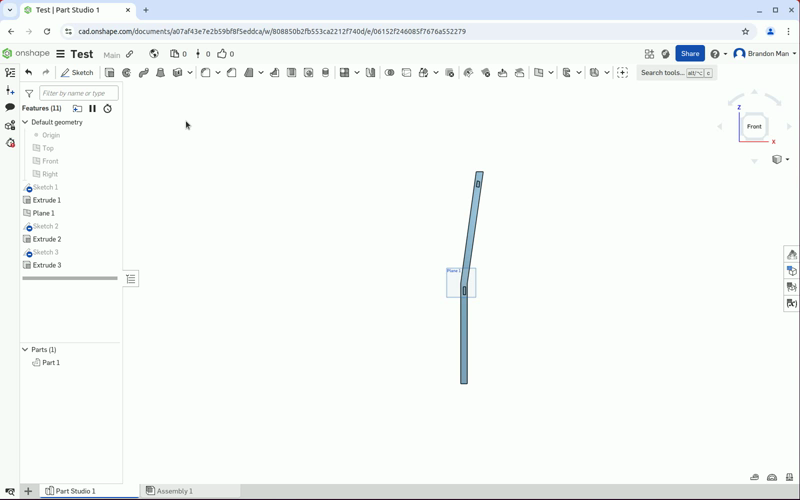
key(shift+h)
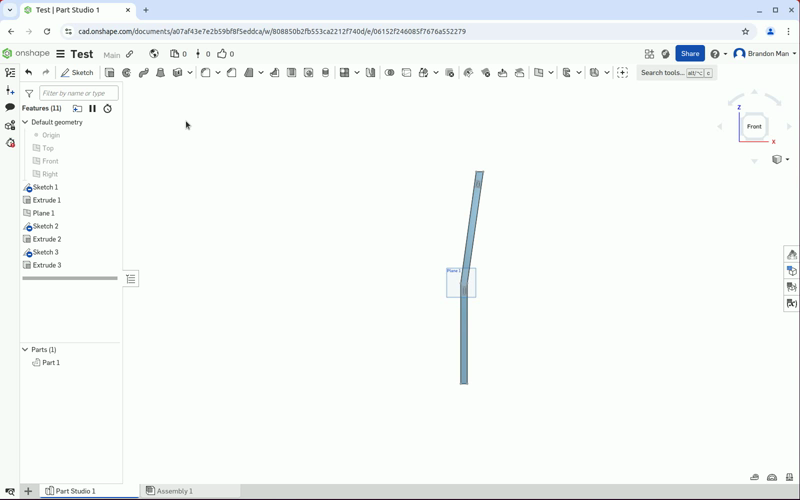
key(shift+h)
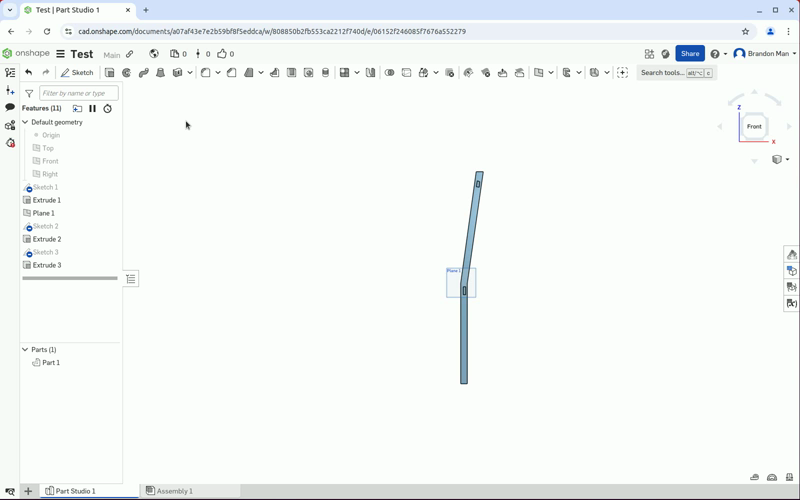
mouse_move(73, 189)
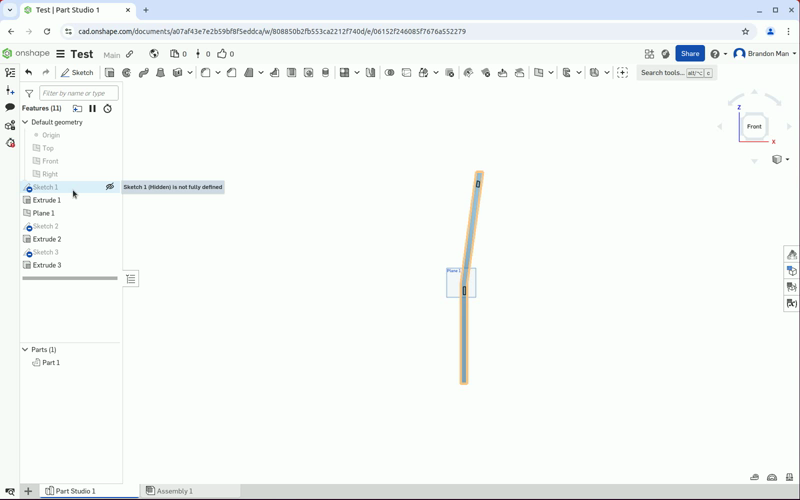
click(73, 189)
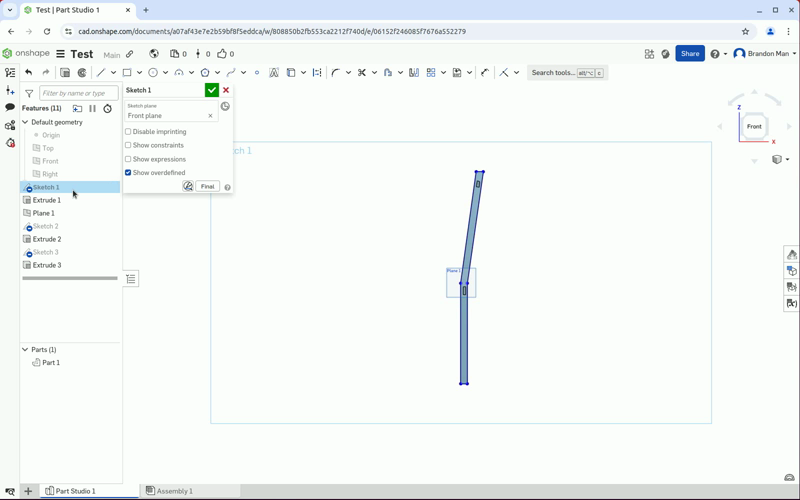
mouse_move(229, 92)
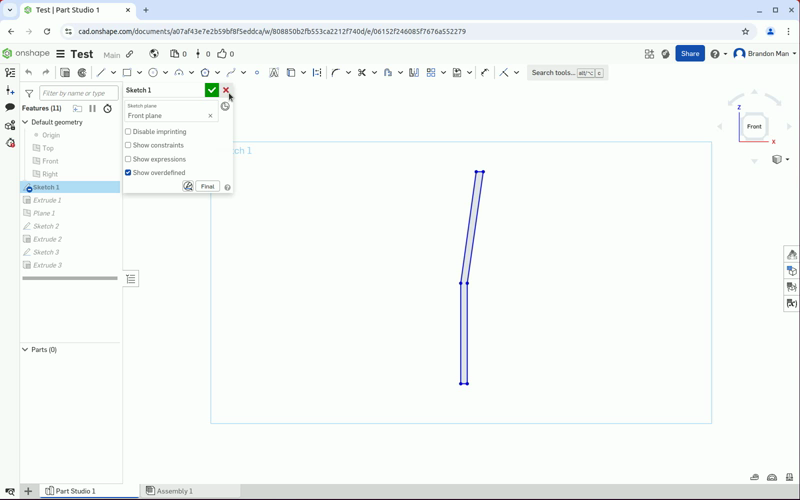
click(229, 92)
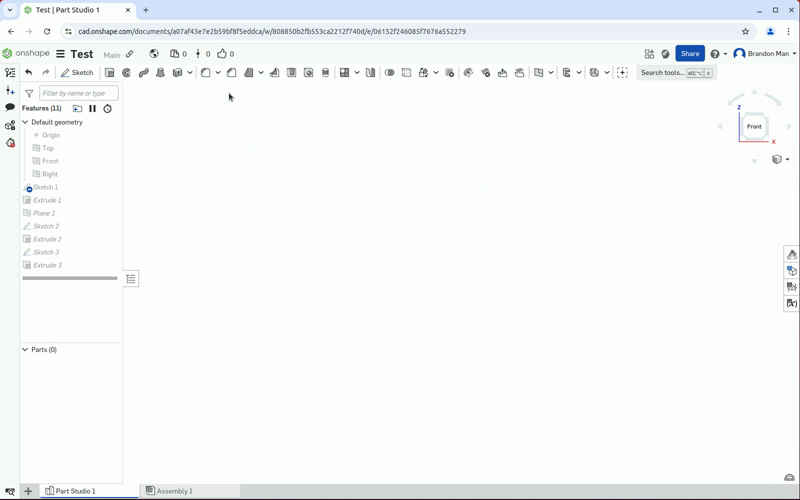
key(shift+s)
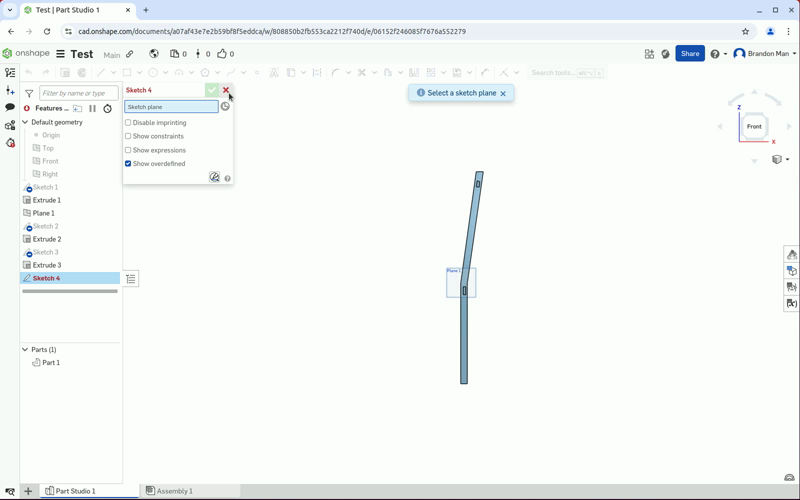
mouse_move(73, 215)
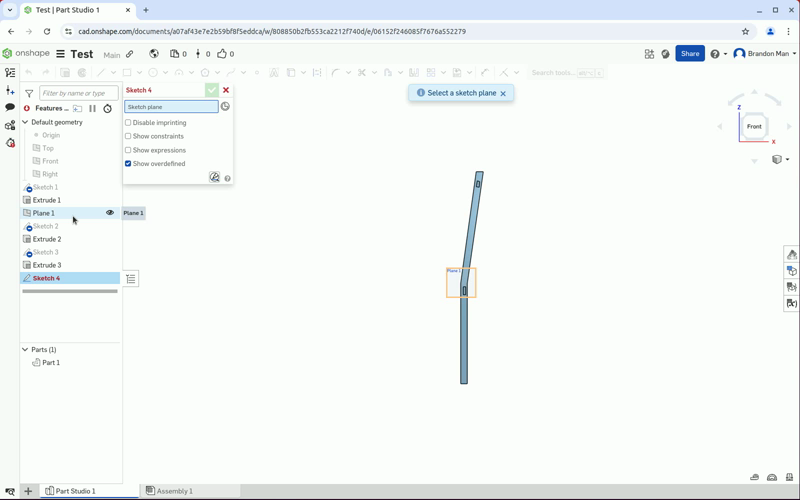
click(73, 215)
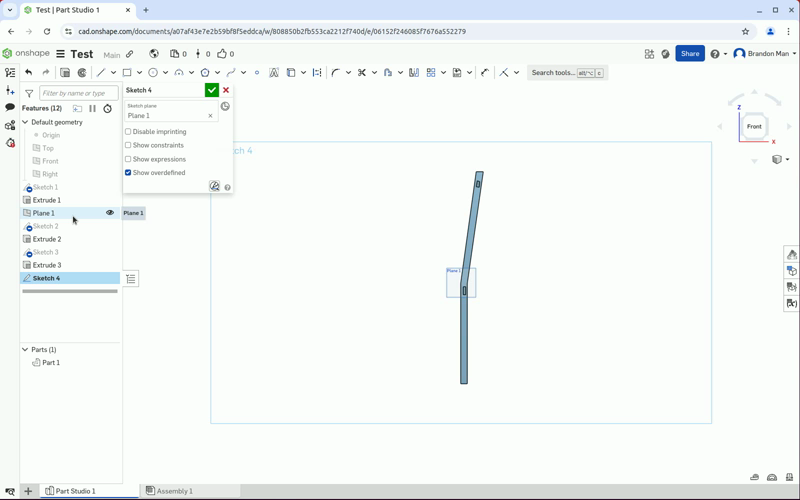
mouse_move(73, 352)
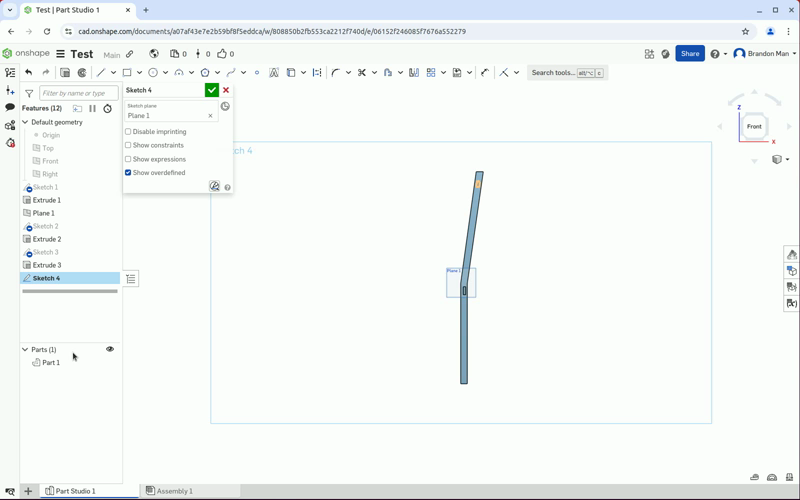
key(y)
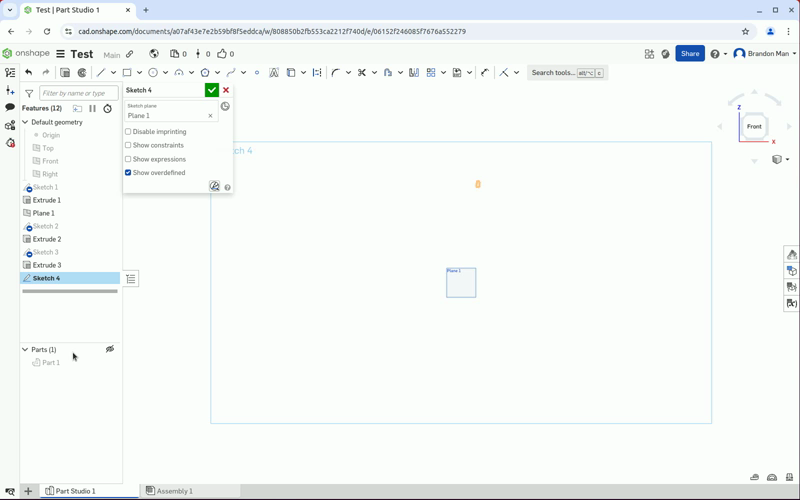
key(l)
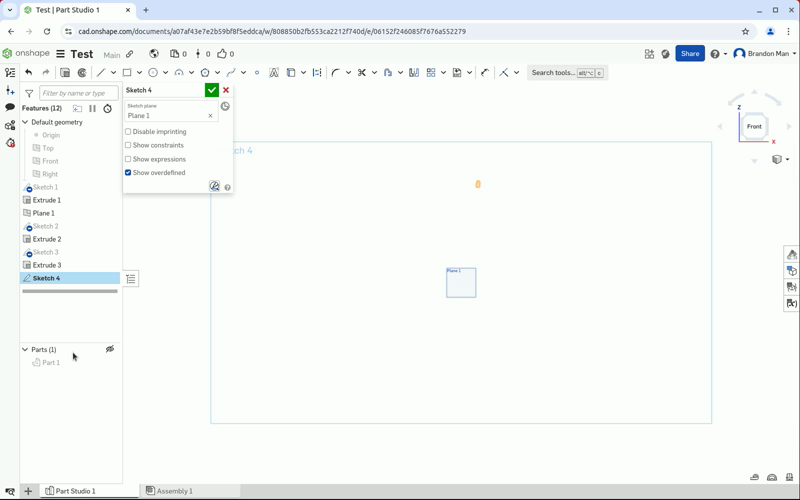
key_down(shift)
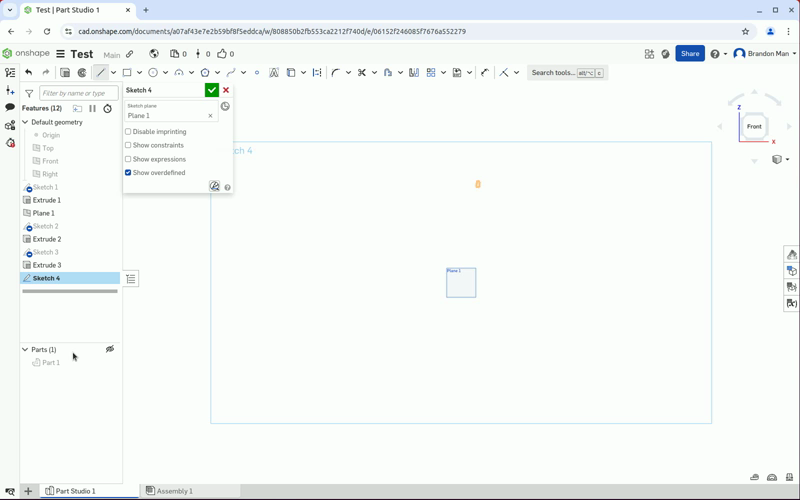
mouse_move(474, 201)
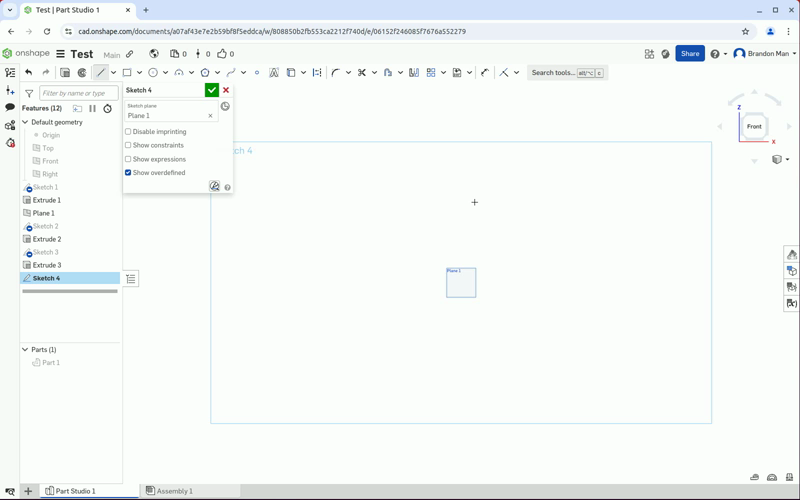
click(474, 201)
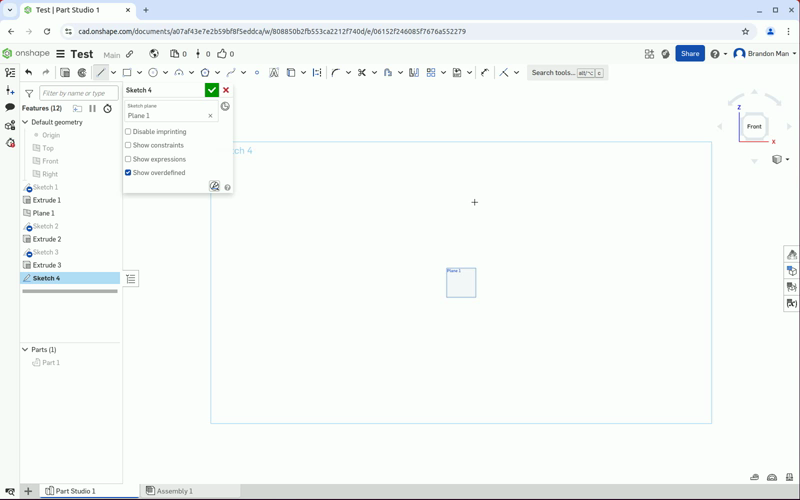
key_up(shift)
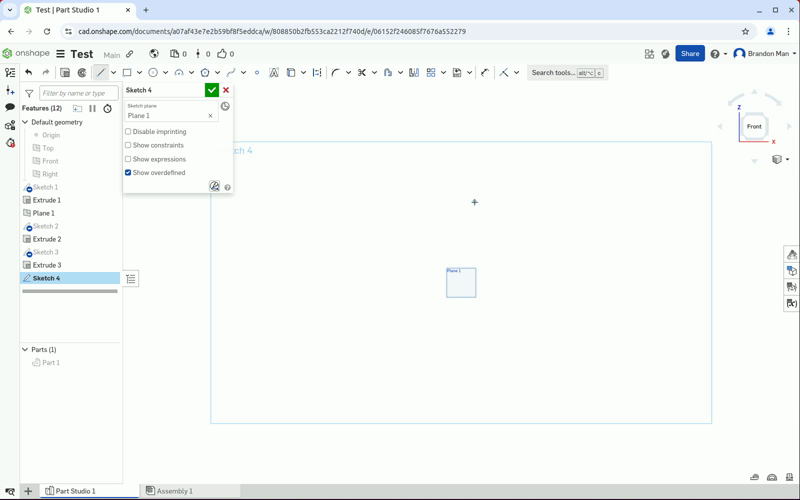
key_down(shift)
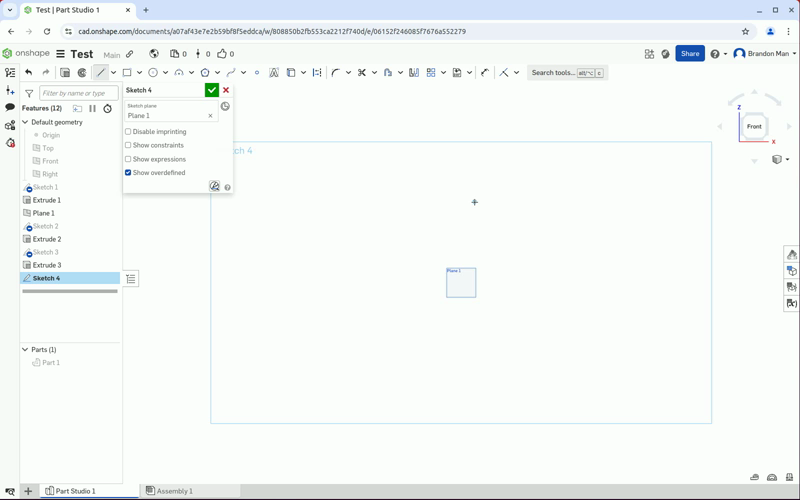
mouse_move(504, 201)
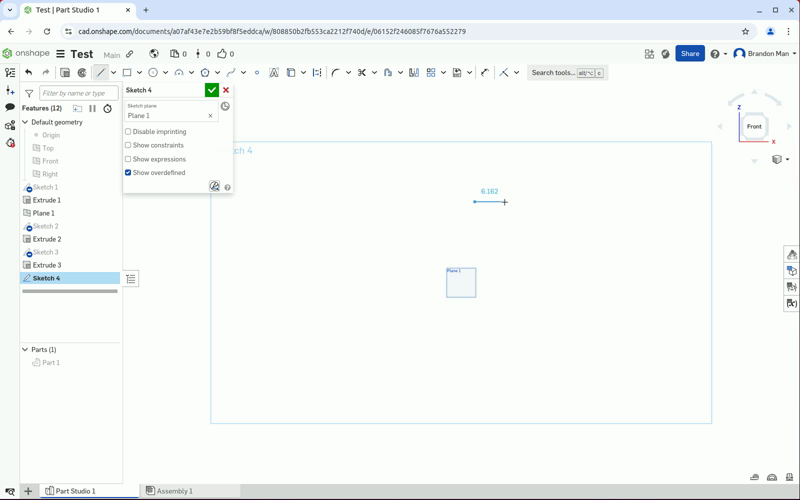
mouse_move(477, 202)
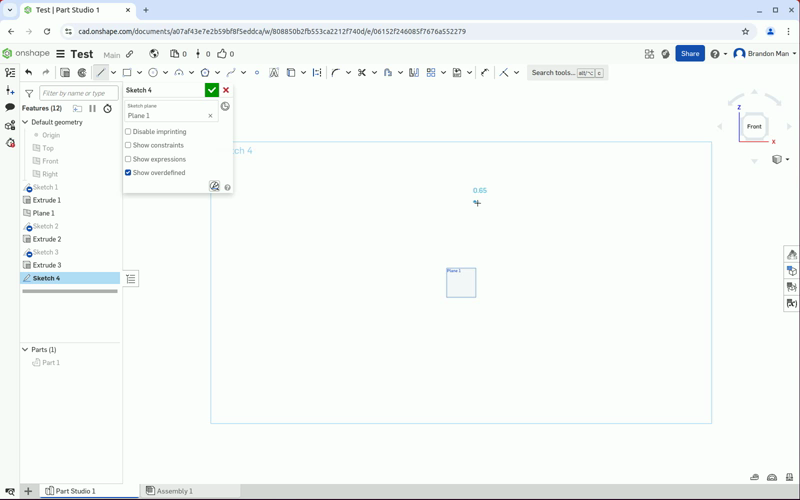
scroll(6)
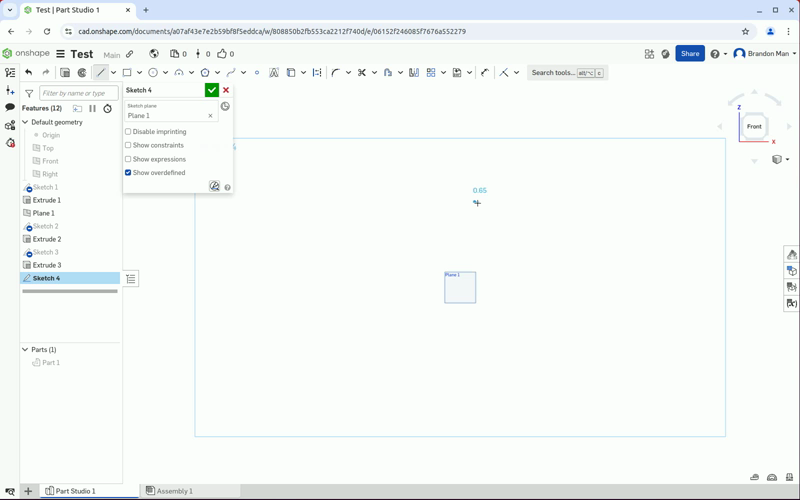
scroll(6)
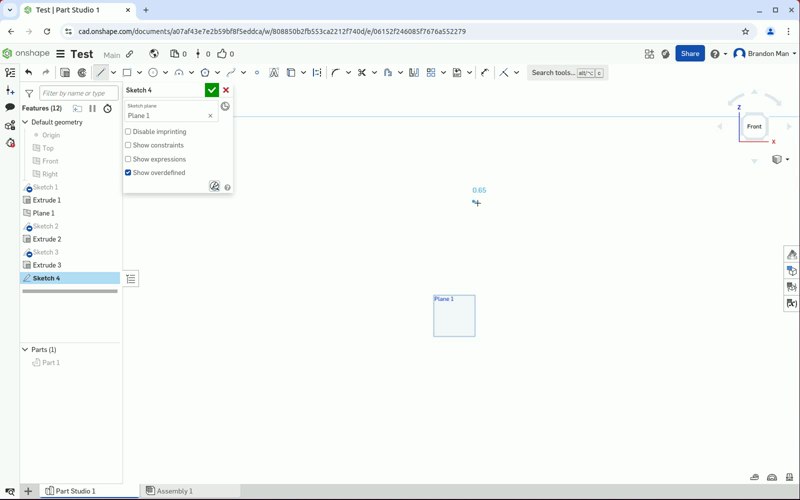
scroll(6)
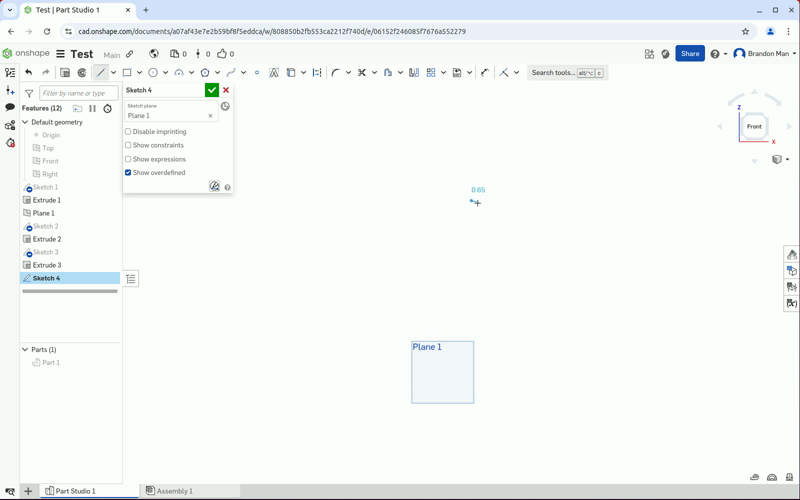
scroll(6)
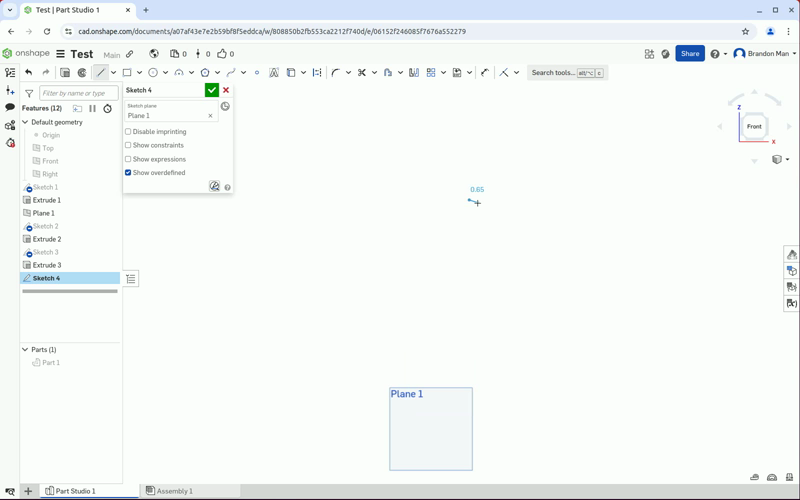
scroll(6)
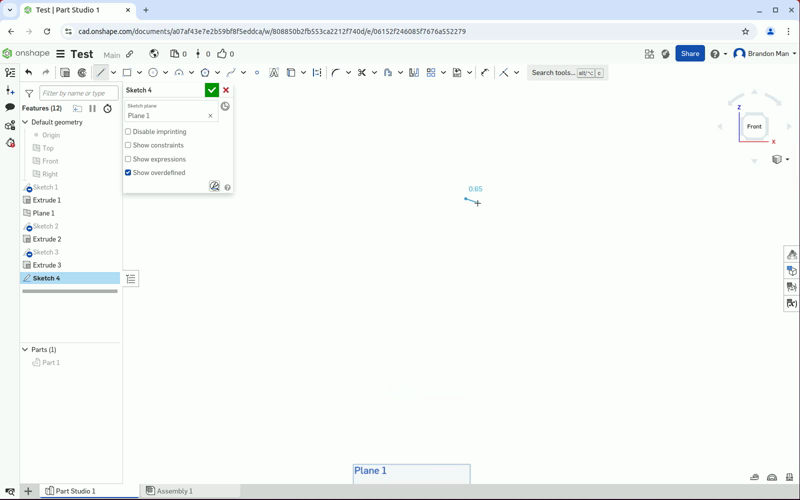
scroll(6)
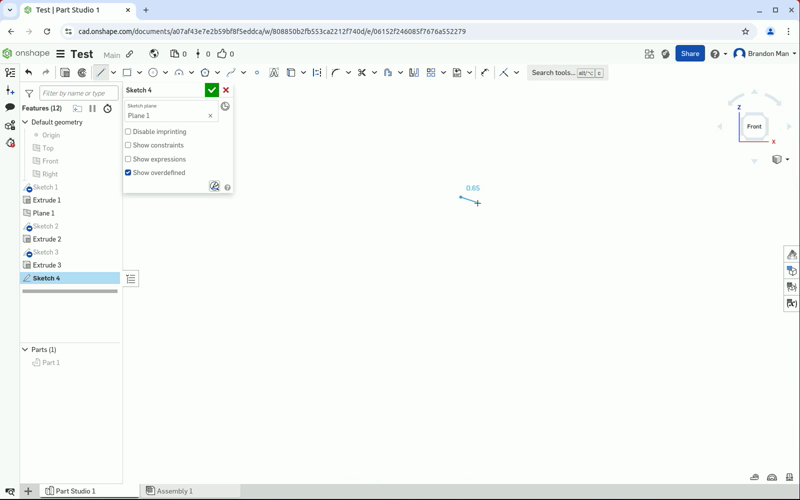
scroll(6)
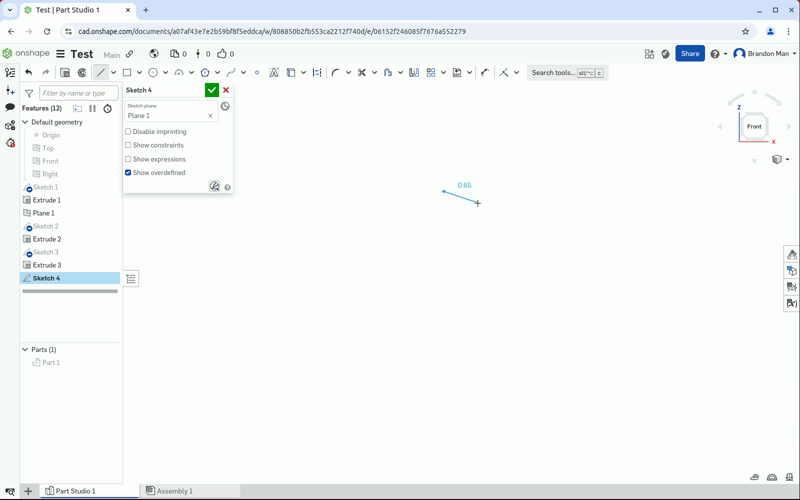
click(477, 202)
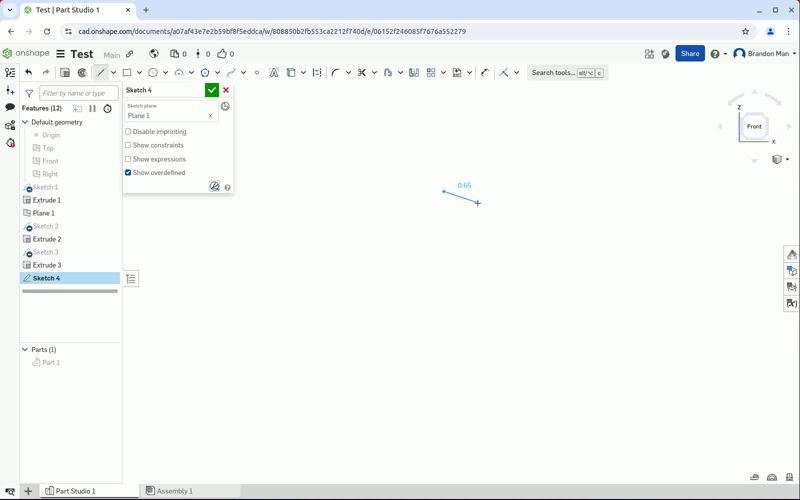
scroll(-6)
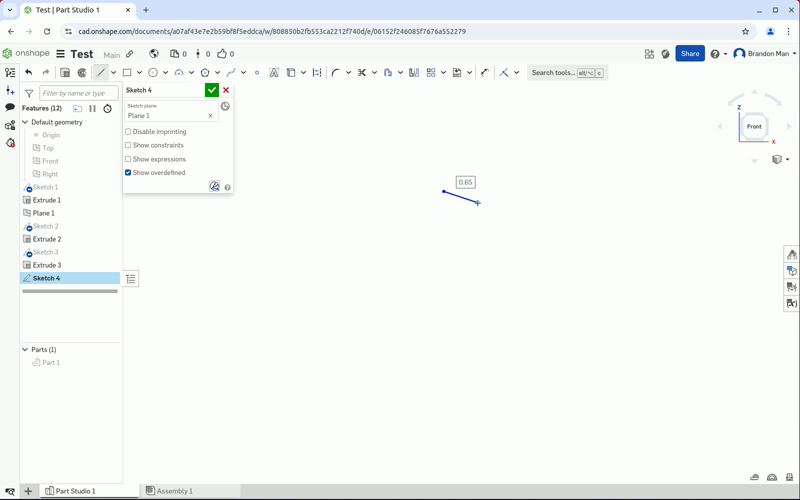
scroll(-6)
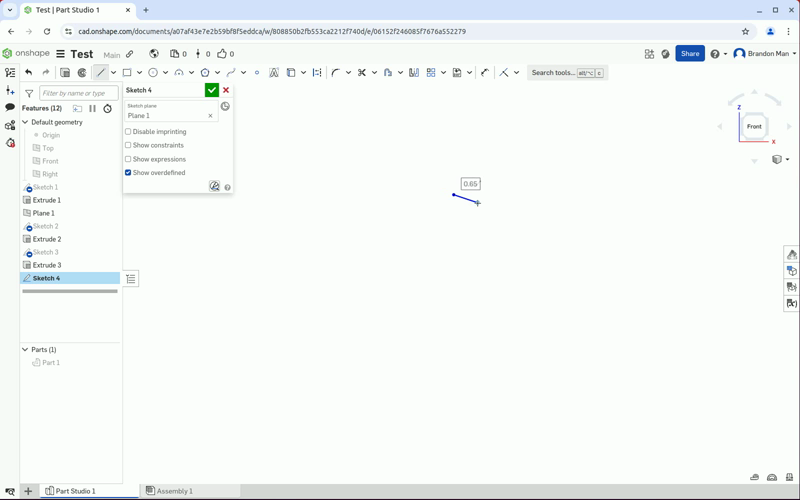
scroll(-6)
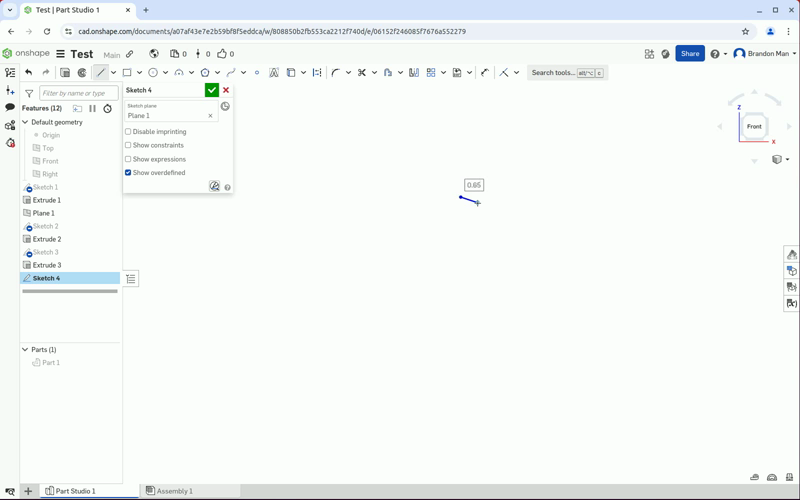
scroll(-6)
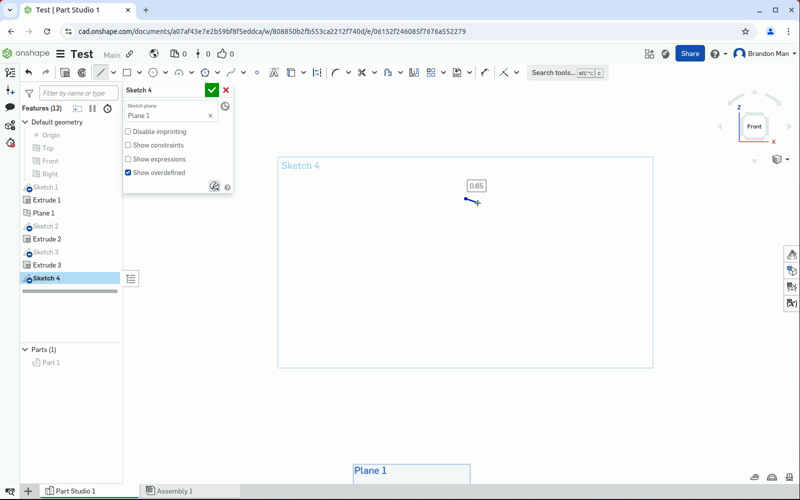
scroll(-6)
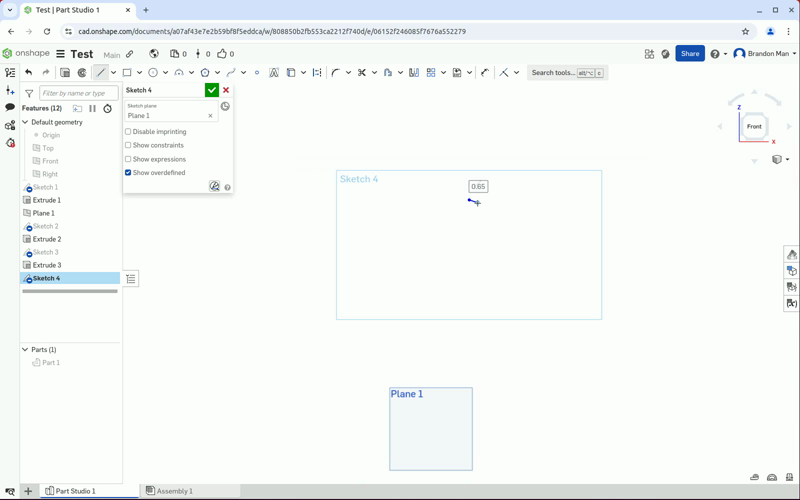
scroll(-6)
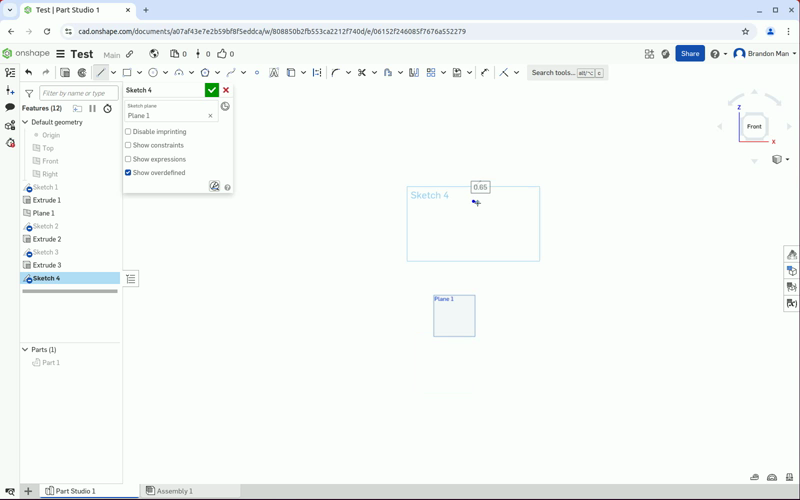
scroll(-6)
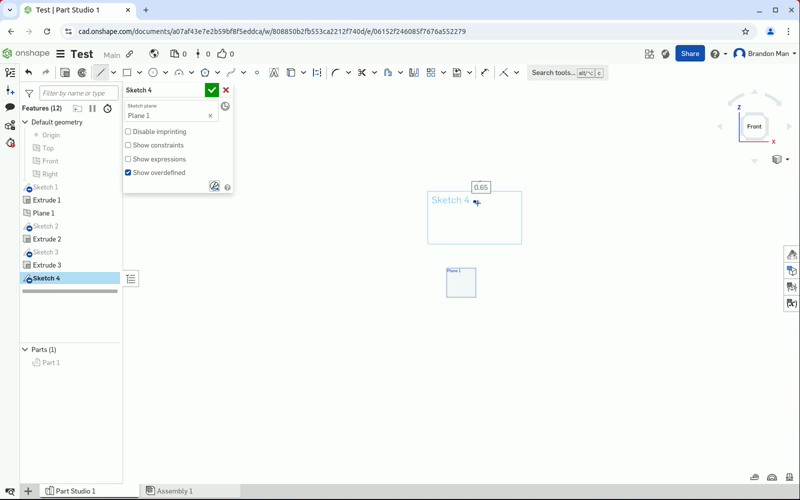
key_up(shift)
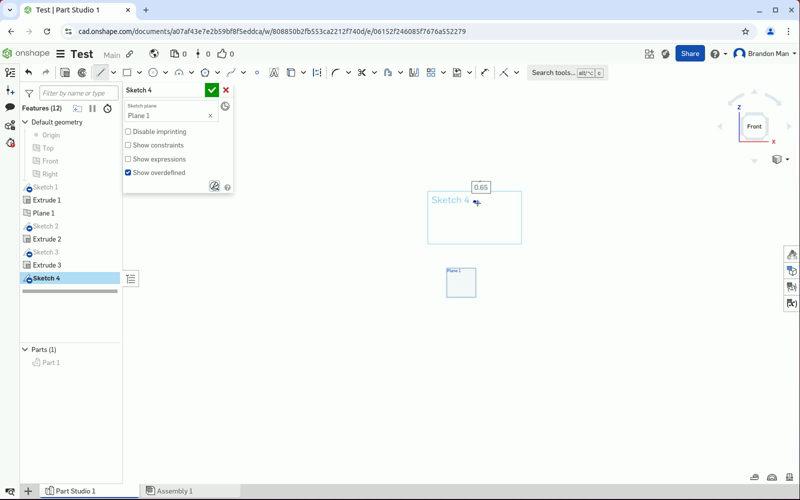
key_down(shift)
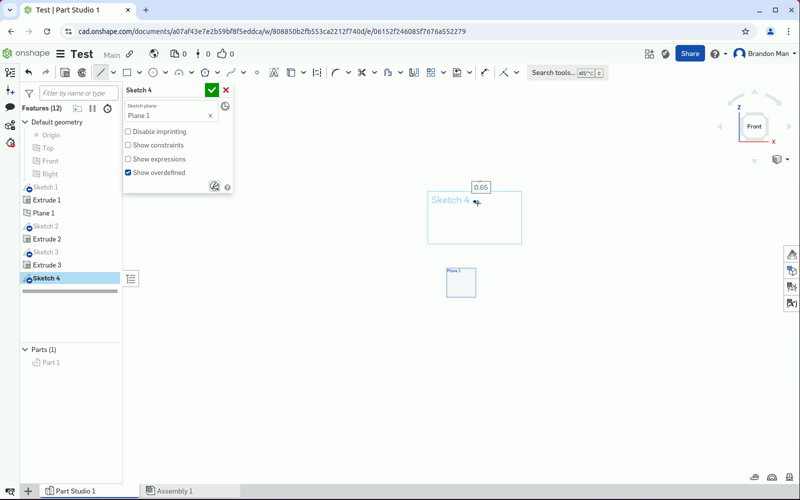
mouse_move(507, 202)
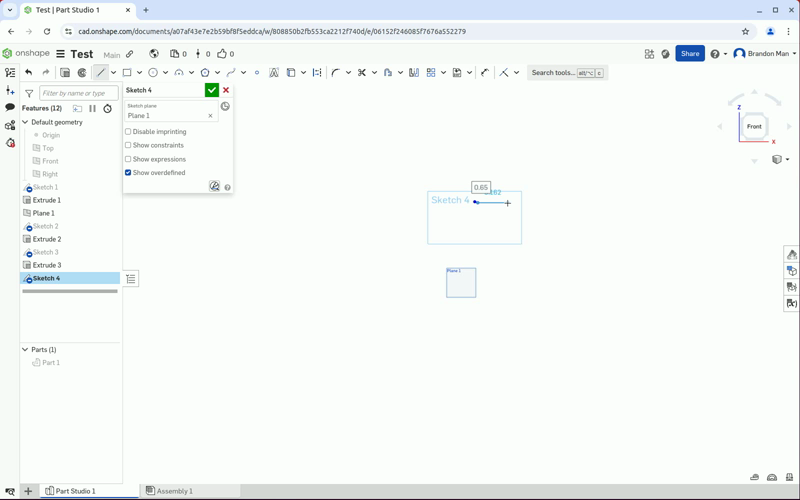
mouse_move(478, 196)
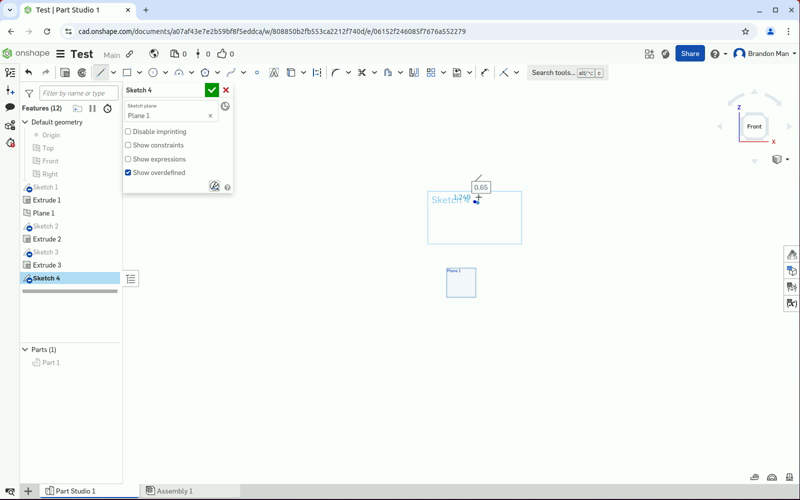
scroll(6)
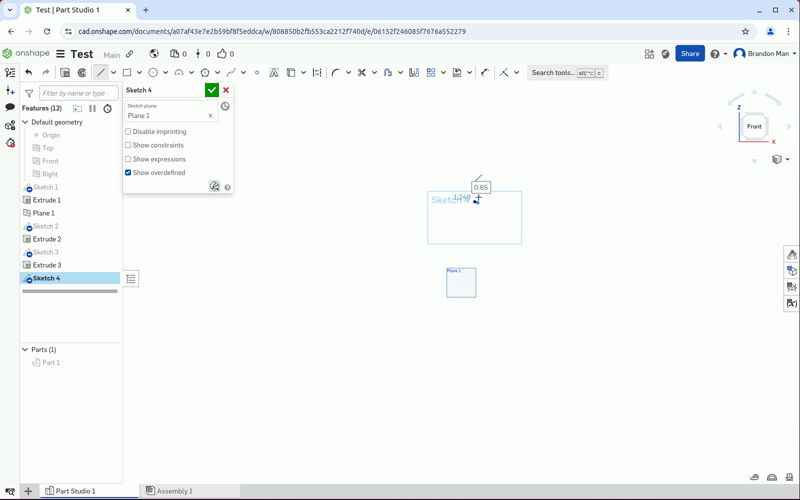
scroll(6)
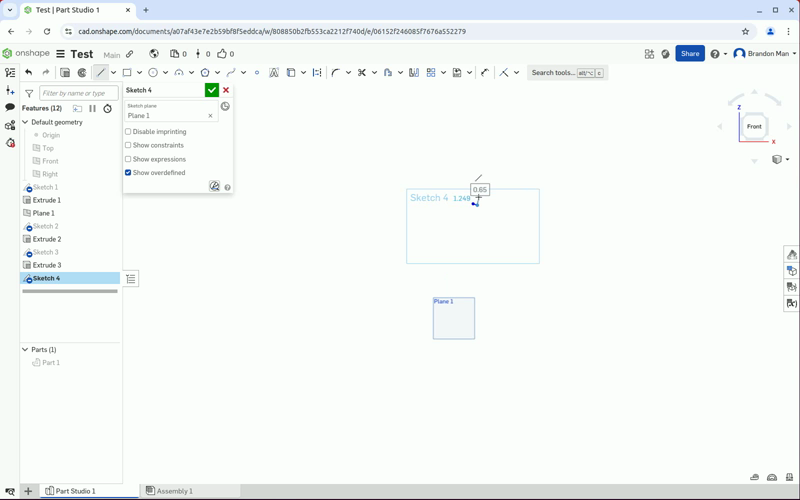
scroll(6)
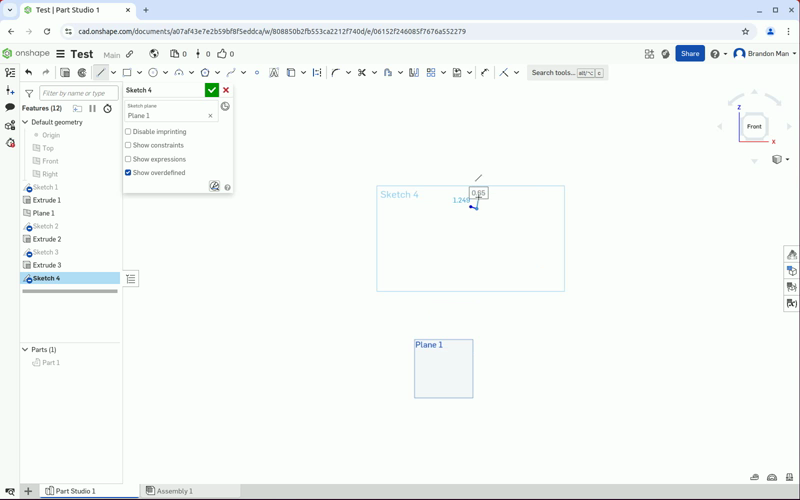
scroll(6)
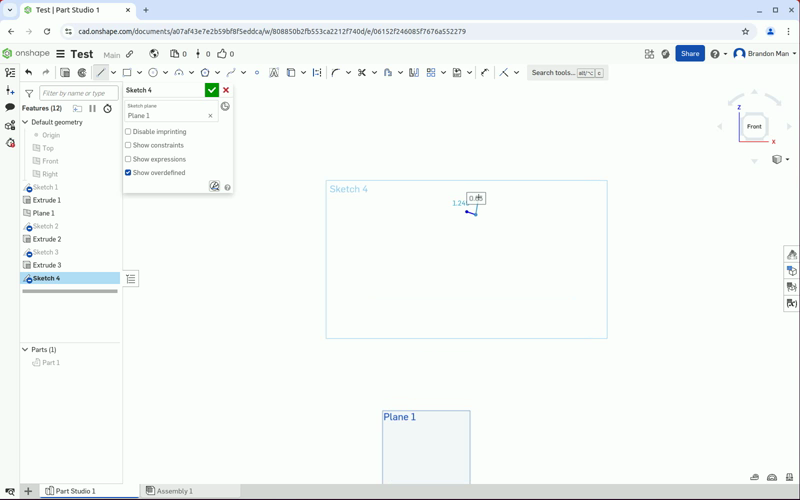
scroll(6)
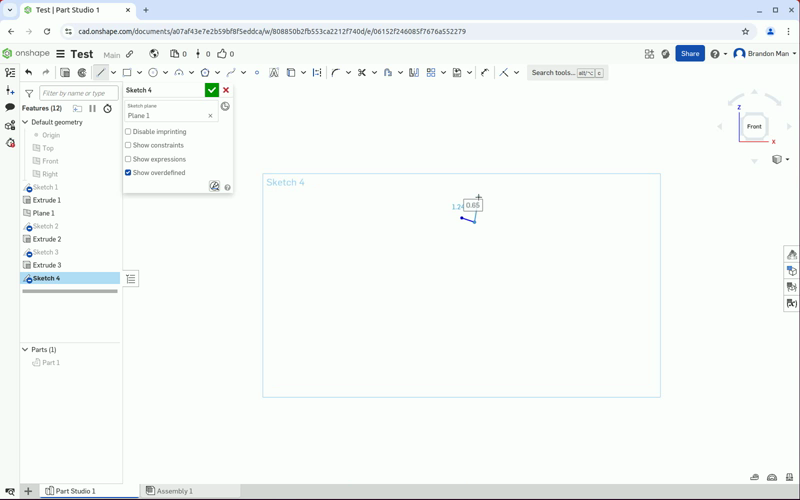
scroll(6)
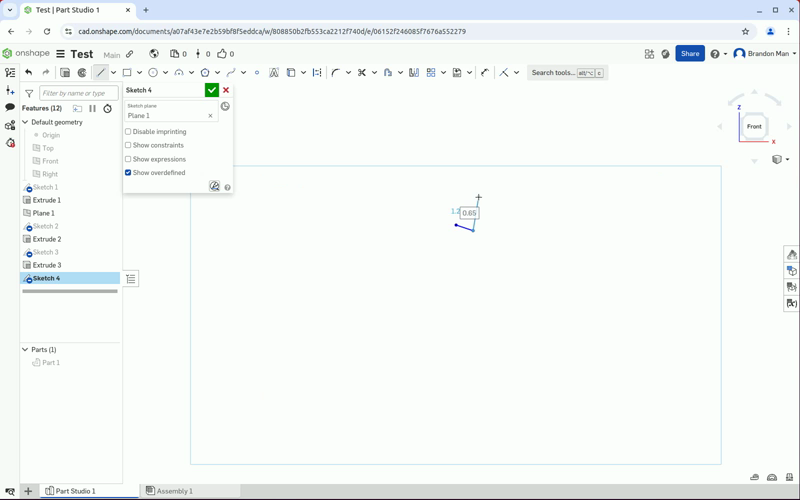
scroll(6)
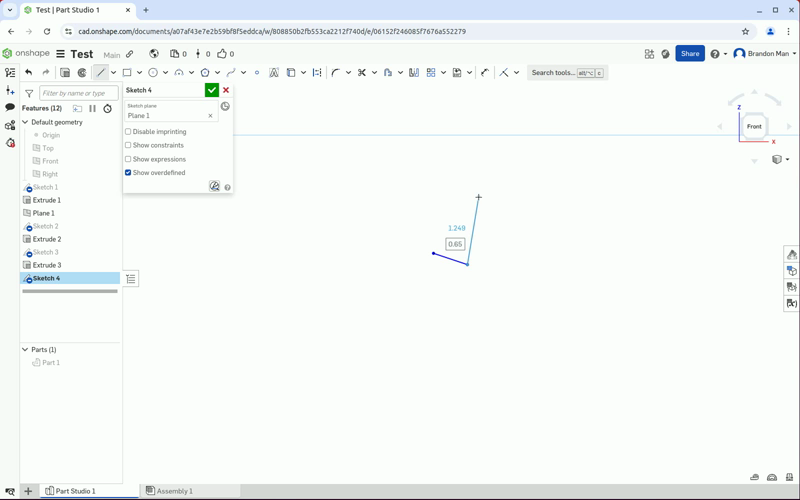
click(478, 196)
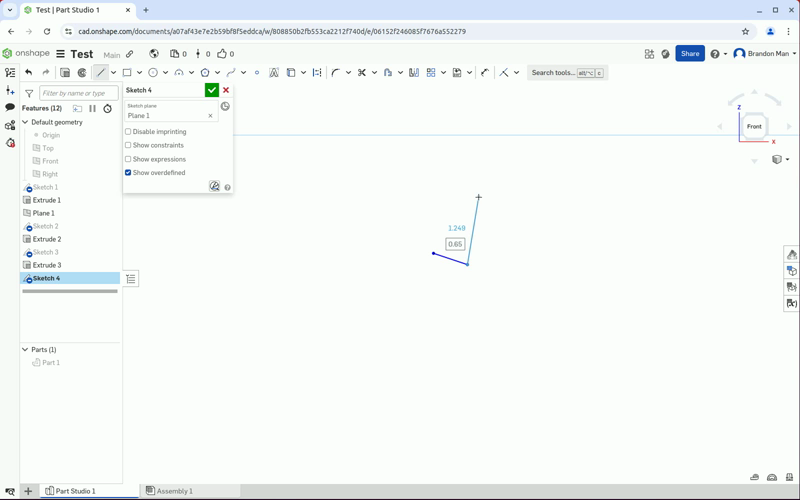
scroll(-6)
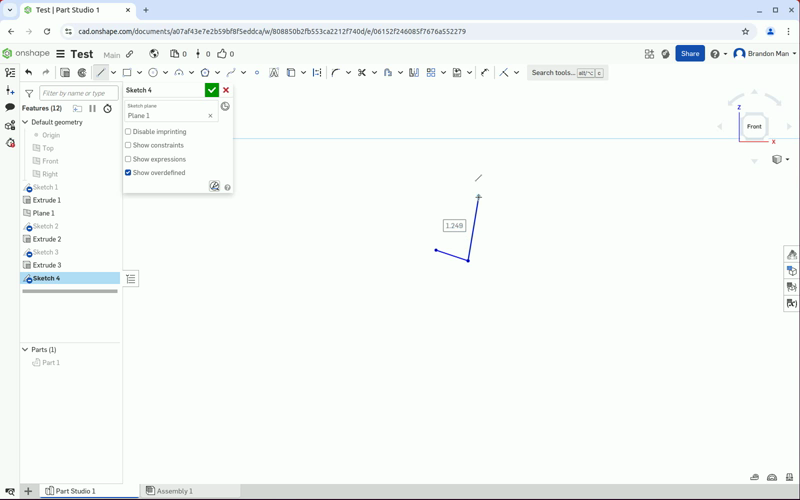
scroll(-6)
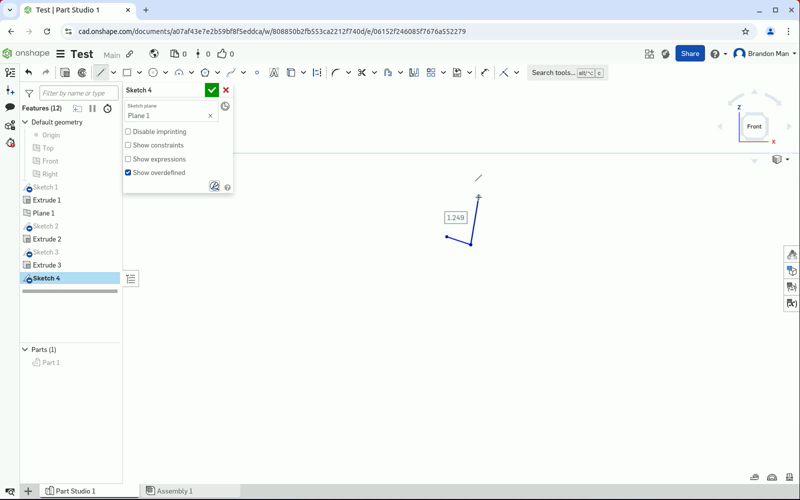
scroll(-6)
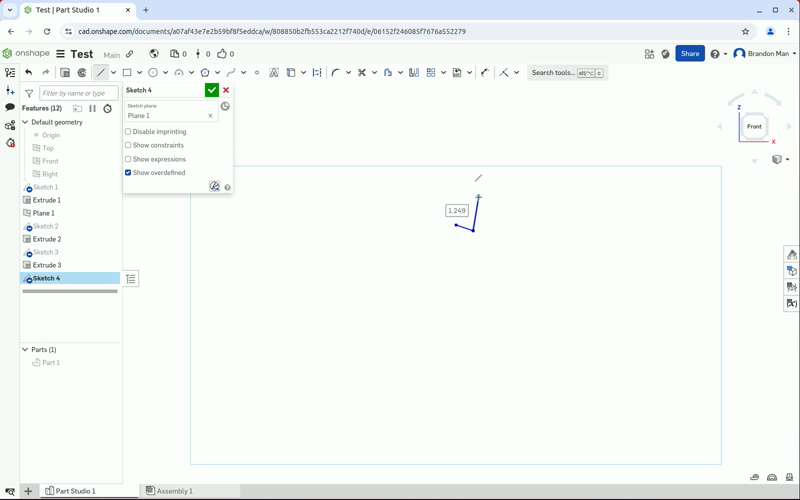
scroll(-6)
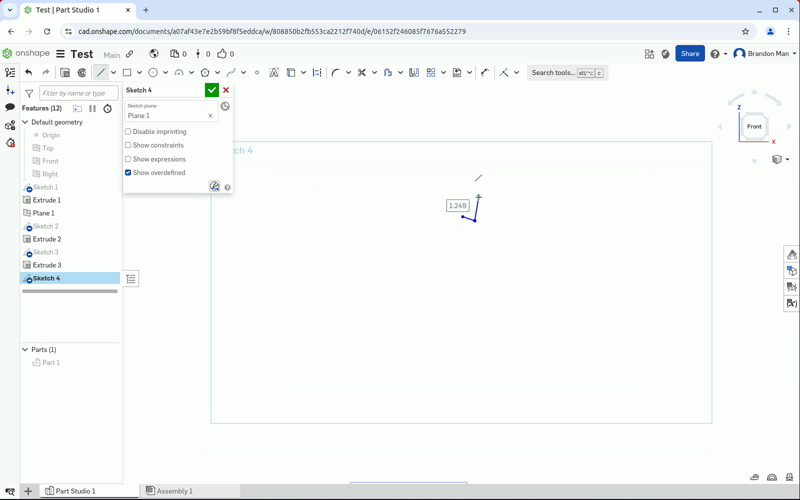
scroll(-6)
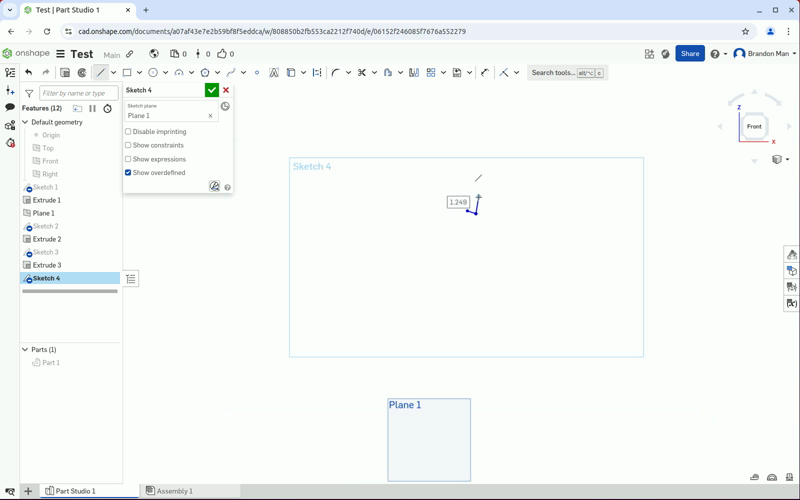
scroll(-6)
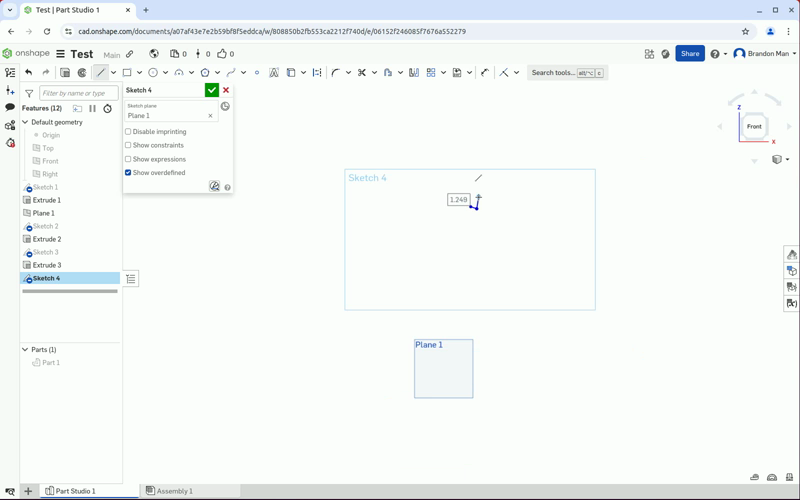
scroll(-6)
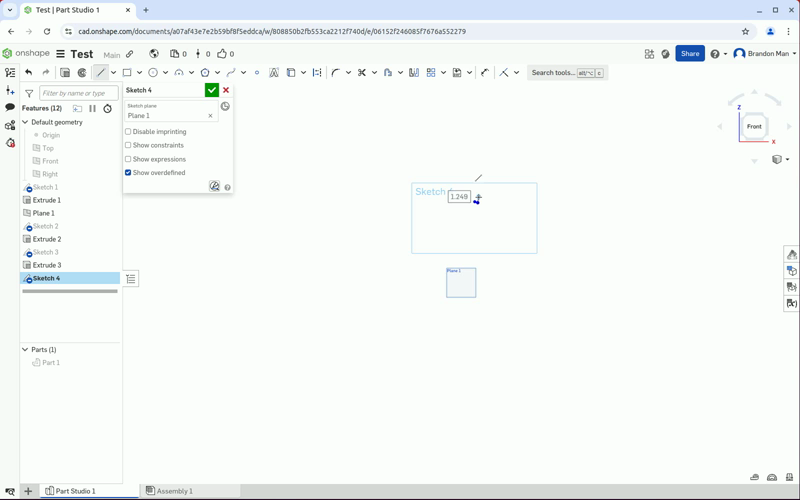
key_up(shift)
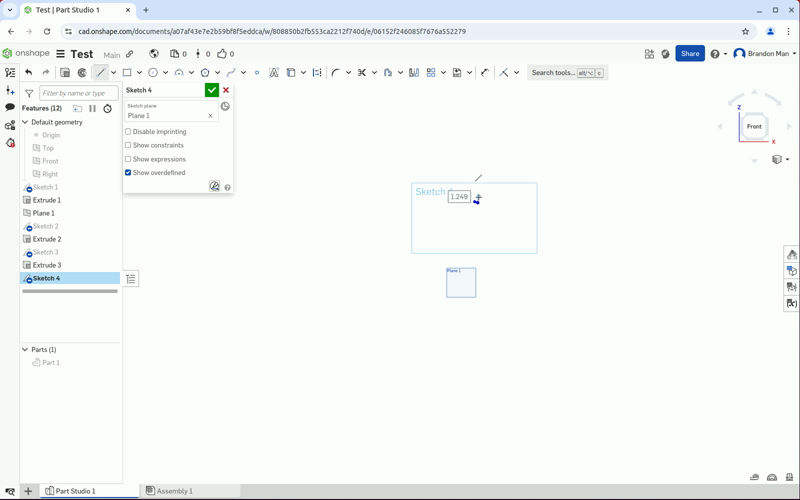
key_down(shift)
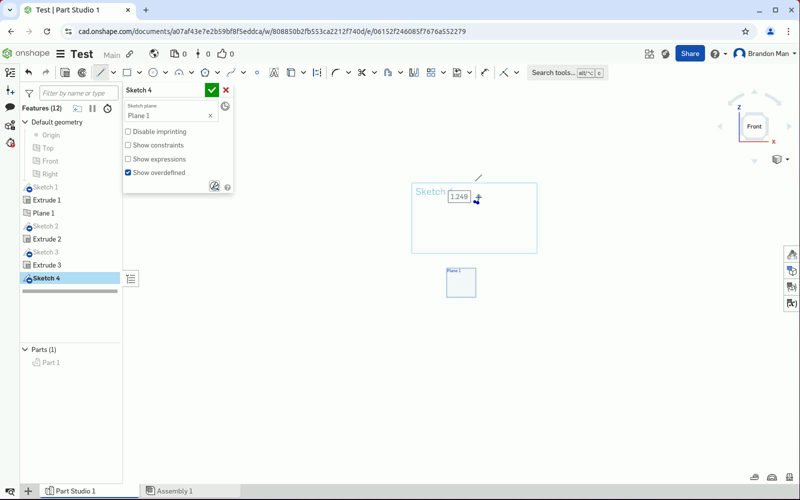
mouse_move(508, 196)
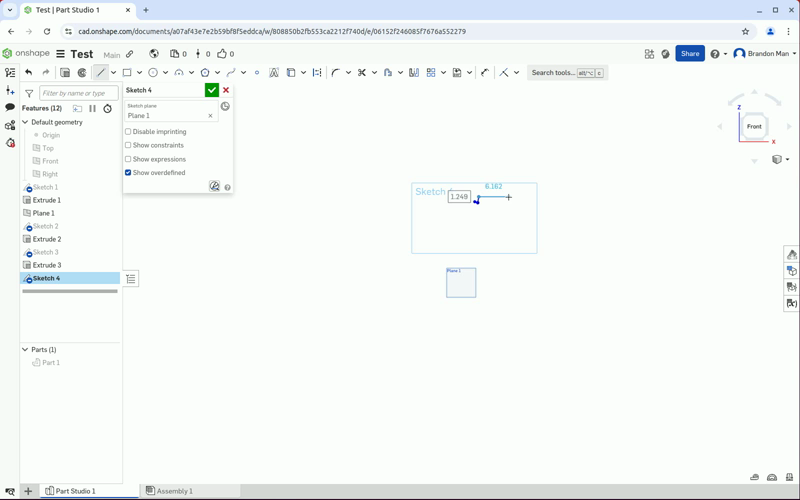
mouse_move(475, 196)
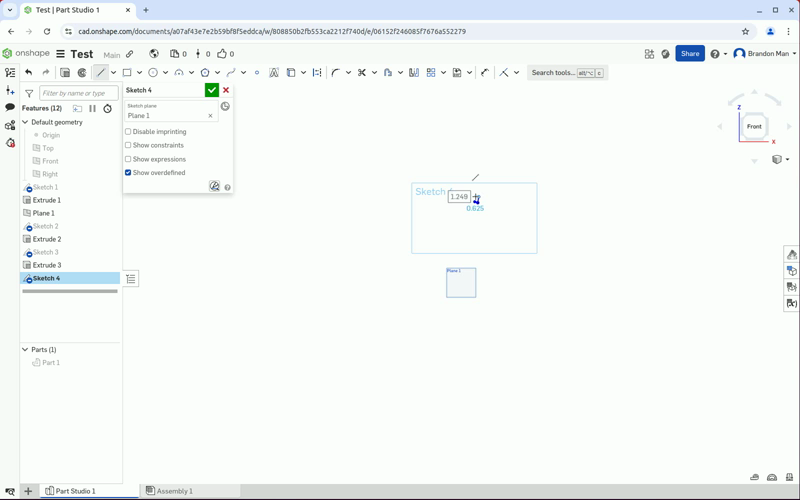
scroll(6)
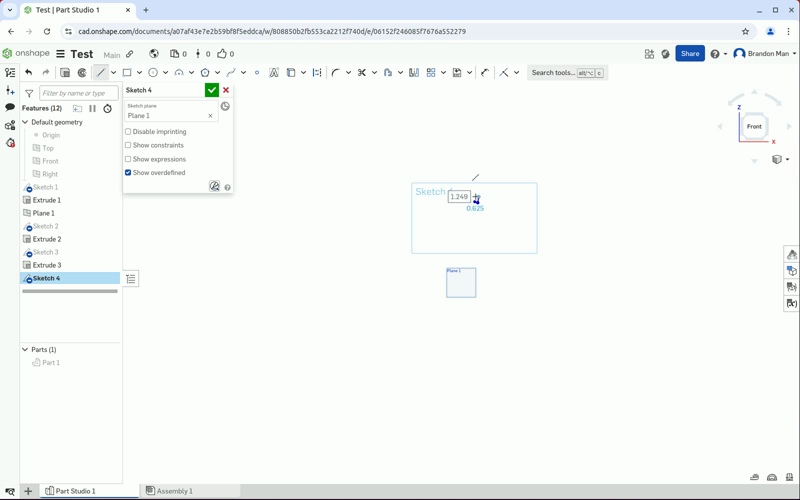
scroll(6)
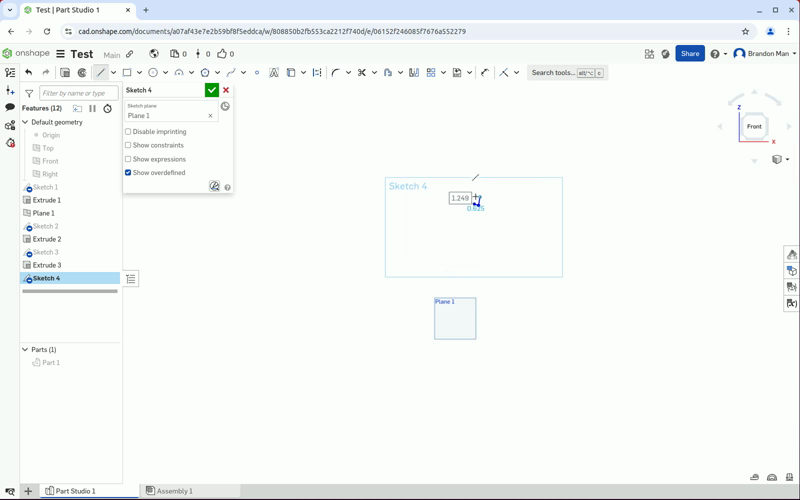
scroll(6)
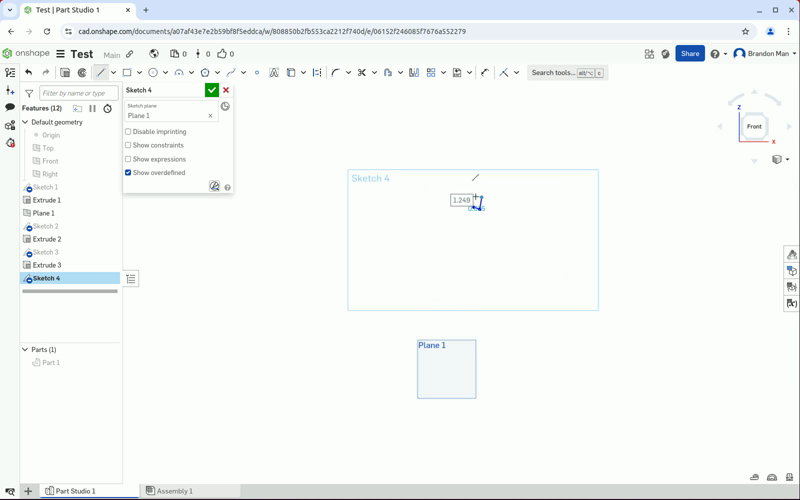
scroll(6)
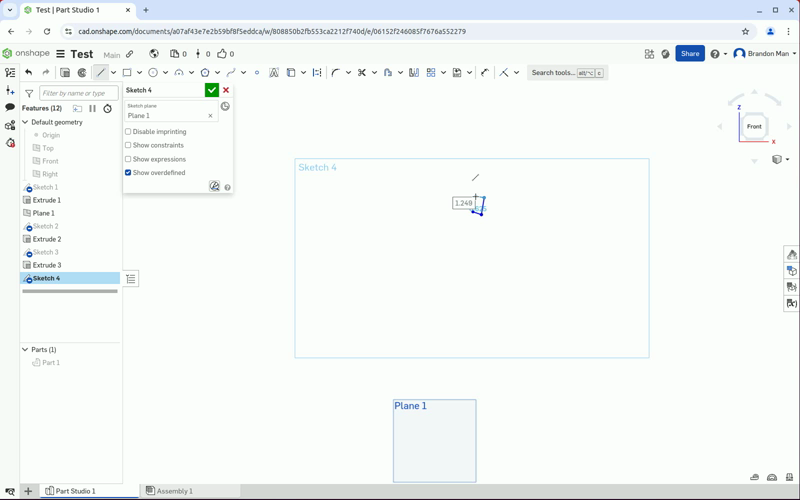
scroll(6)
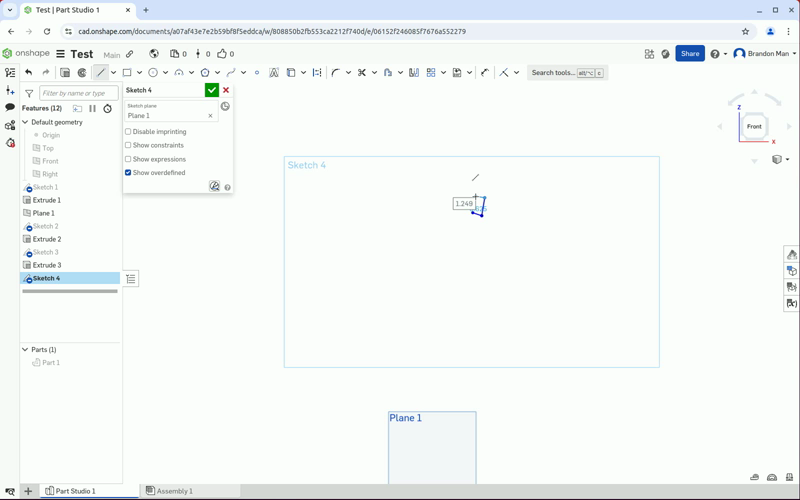
scroll(6)
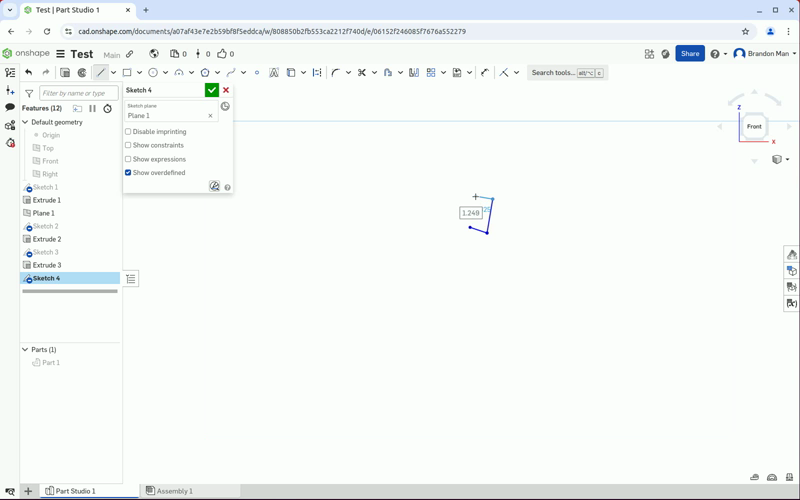
scroll(6)
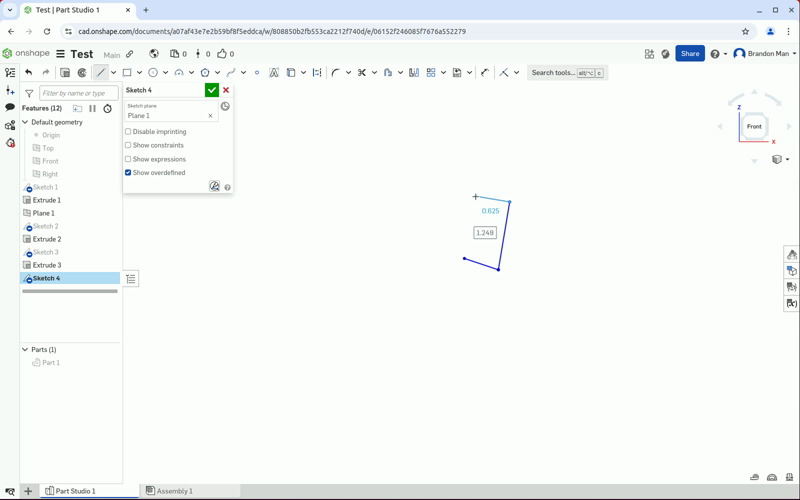
click(475, 196)
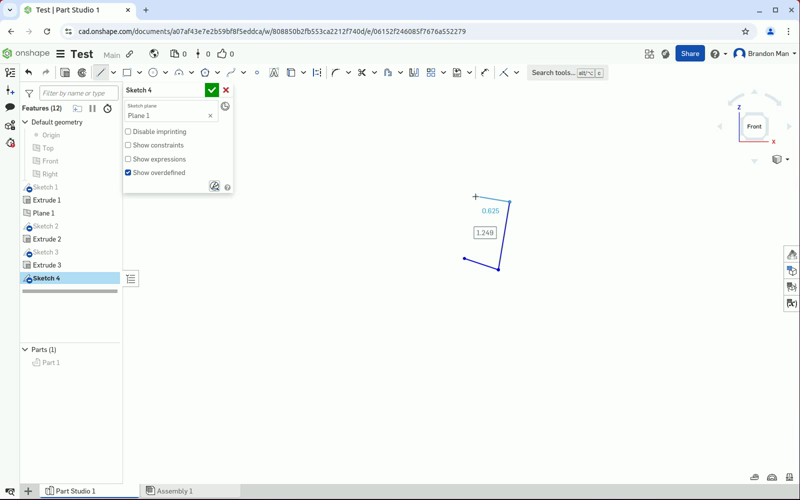
scroll(-6)
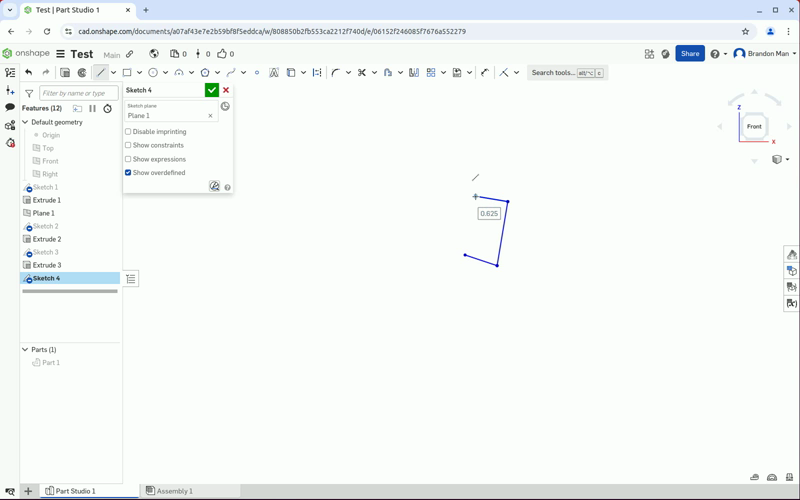
scroll(-6)
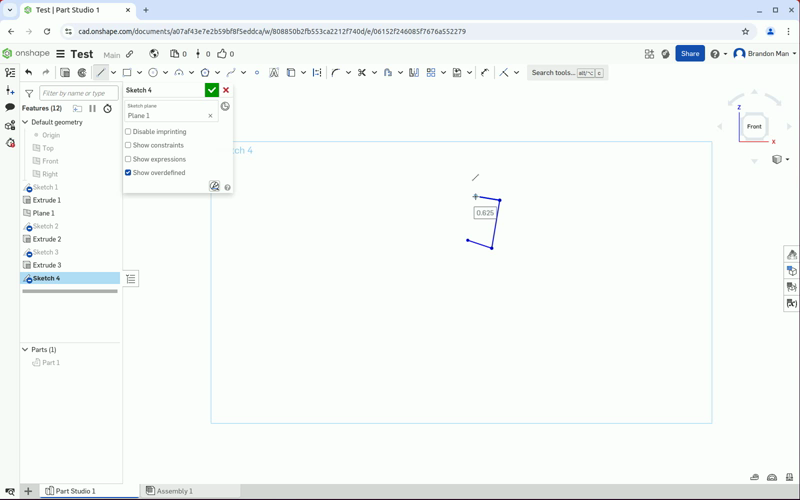
scroll(-6)
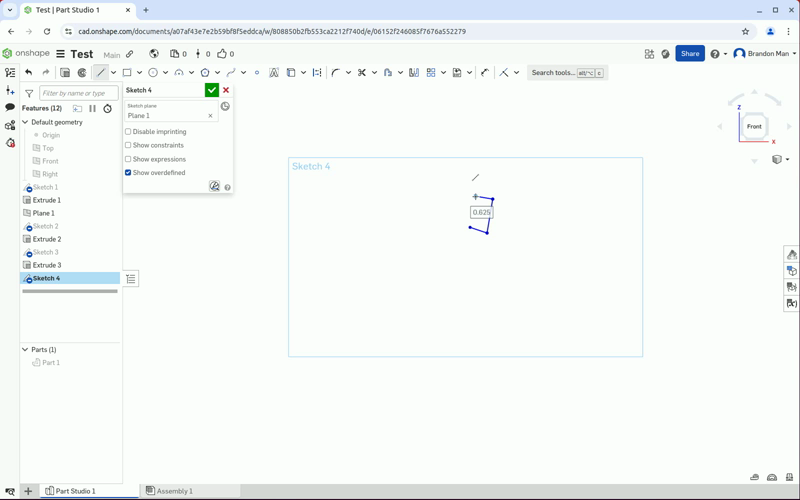
scroll(-6)
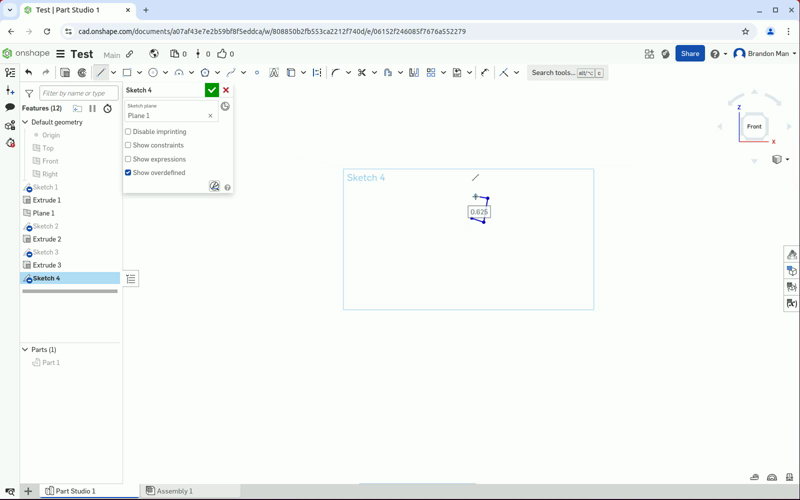
scroll(-6)
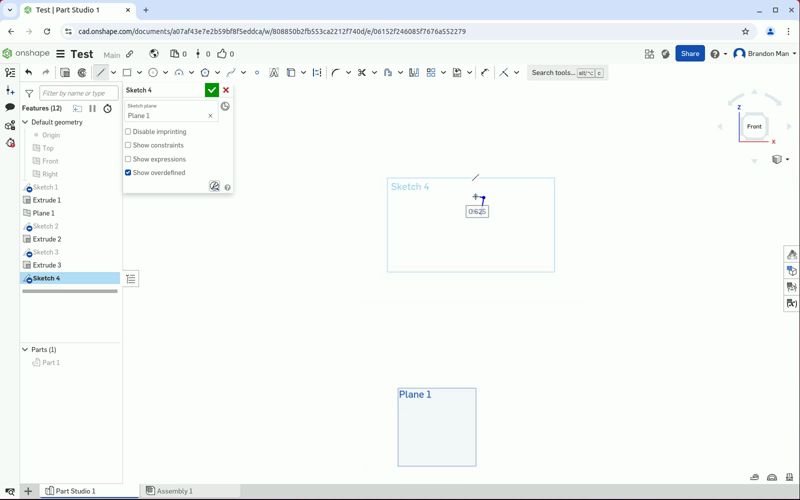
scroll(-6)
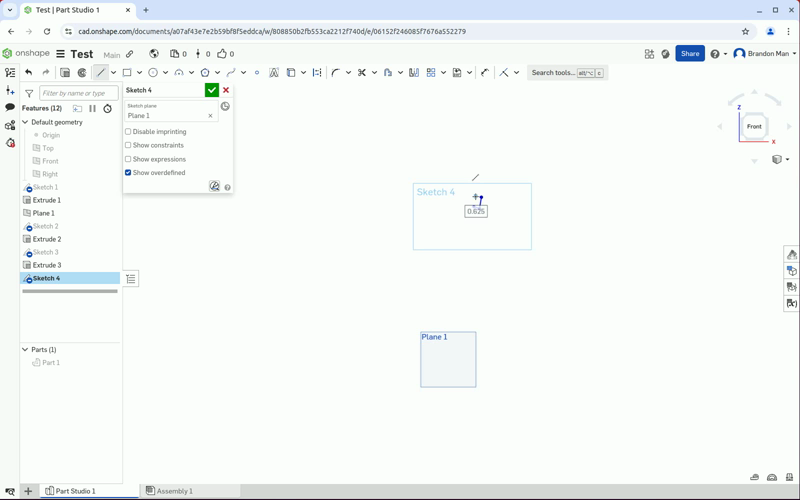
scroll(-6)
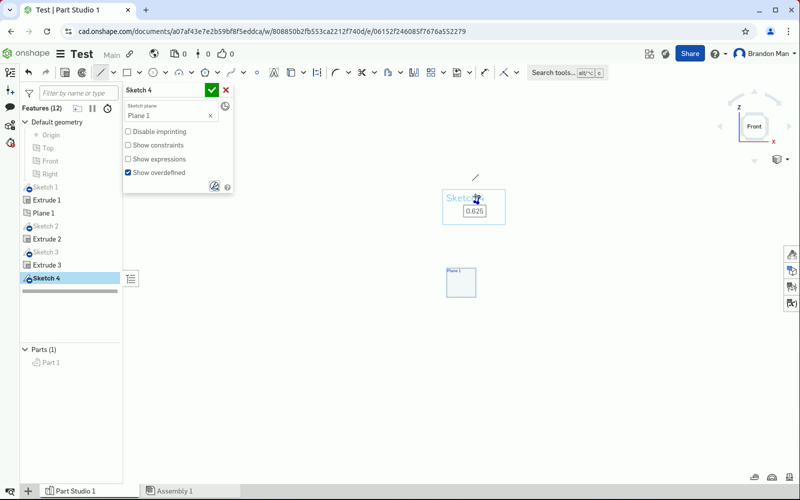
key_up(shift)
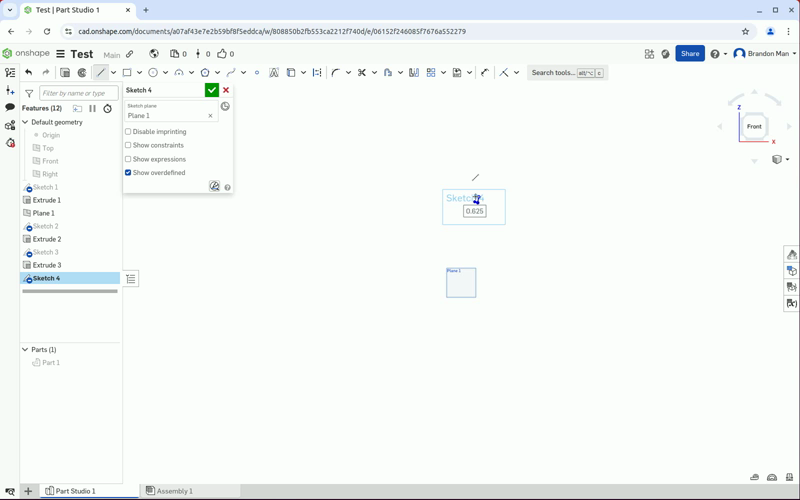
mouse_move(505, 196)
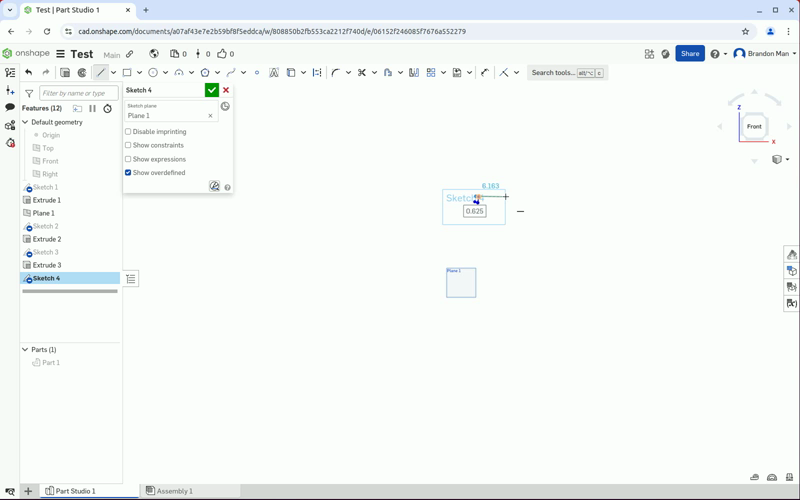
key_down(shift)
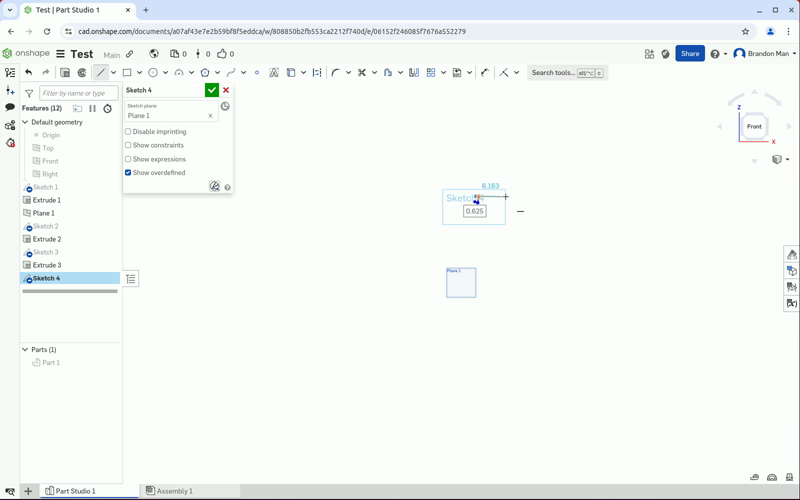
mouse_move(474, 201)
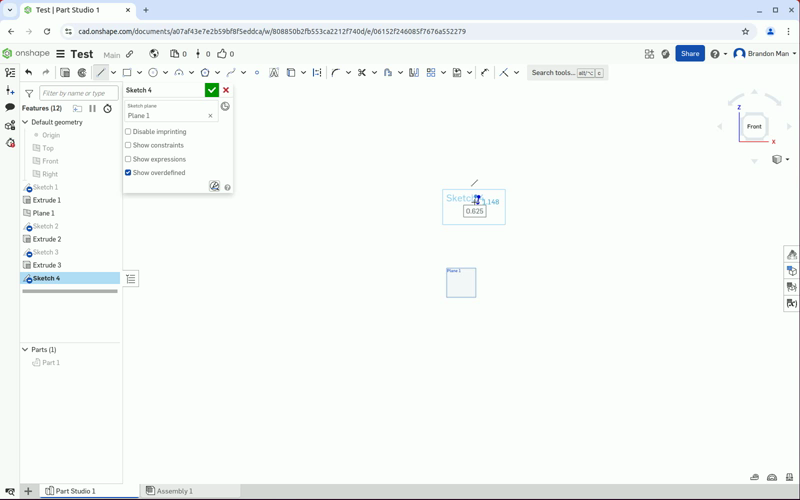
scroll(6)
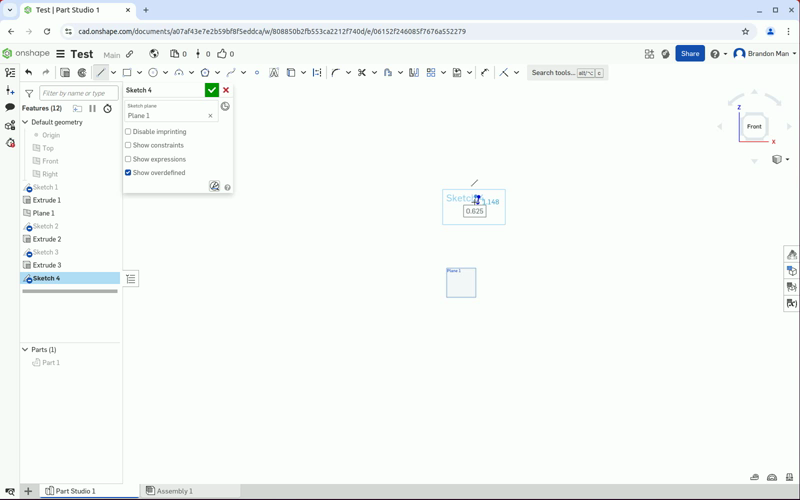
scroll(6)
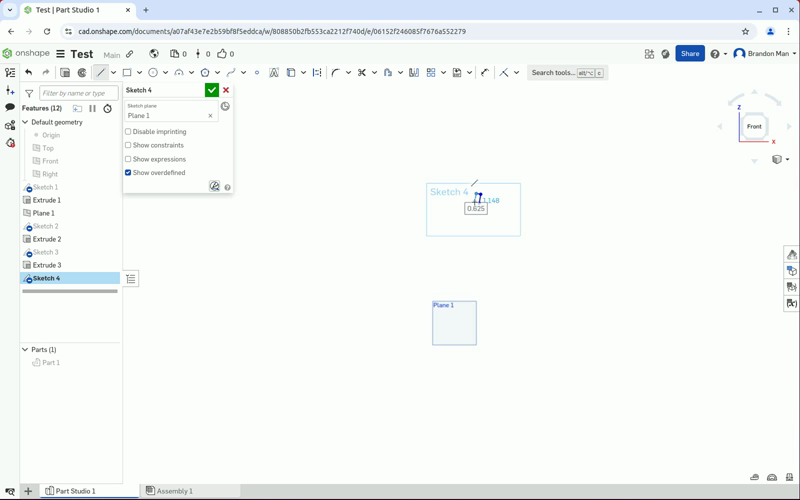
scroll(6)
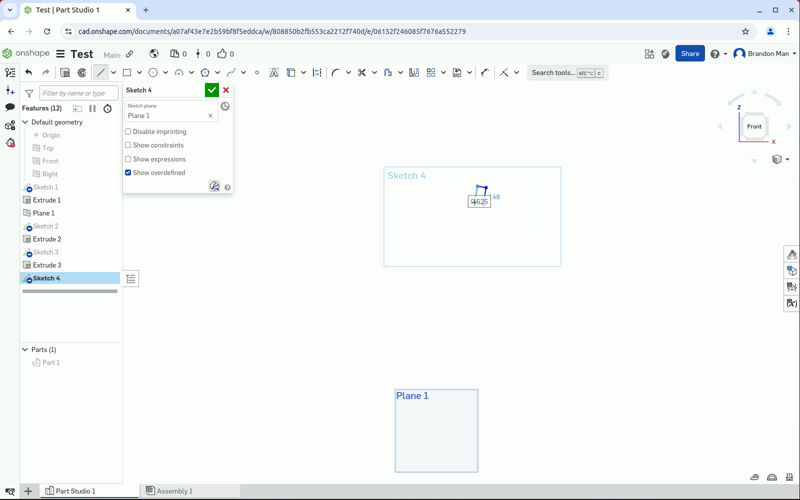
scroll(6)
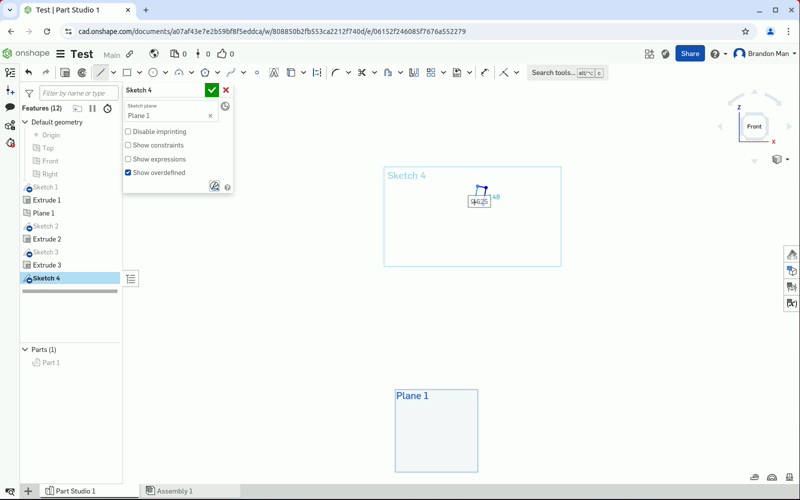
scroll(6)
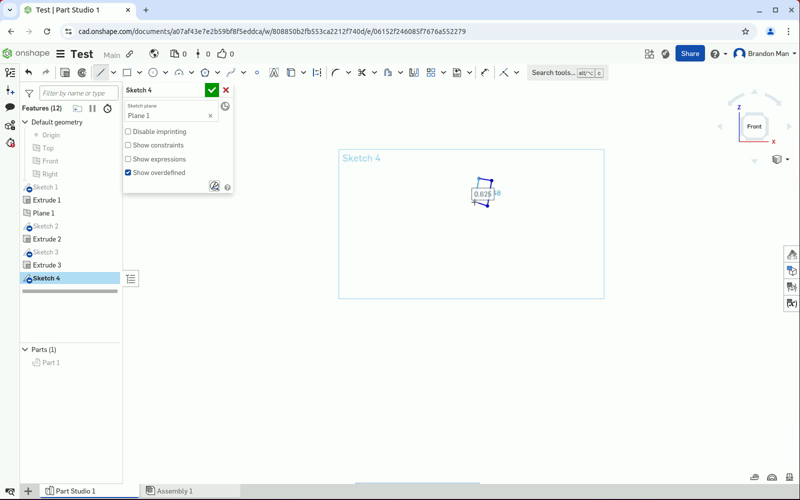
scroll(6)
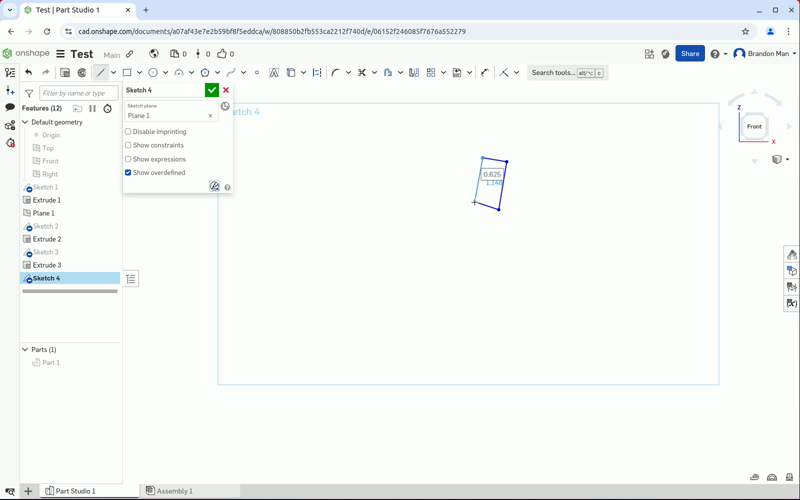
scroll(6)
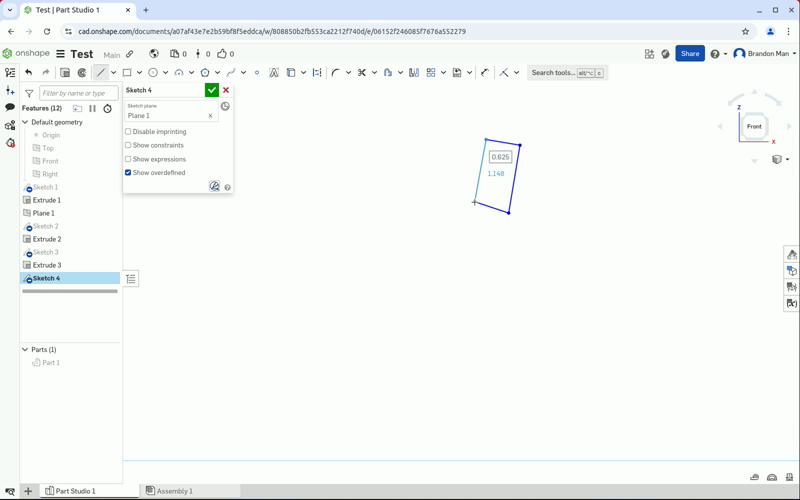
key_up(shift)
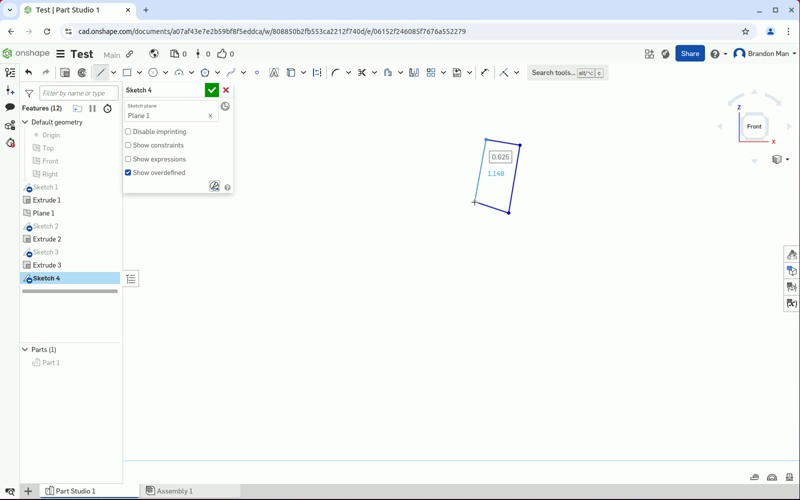
click(474, 201)
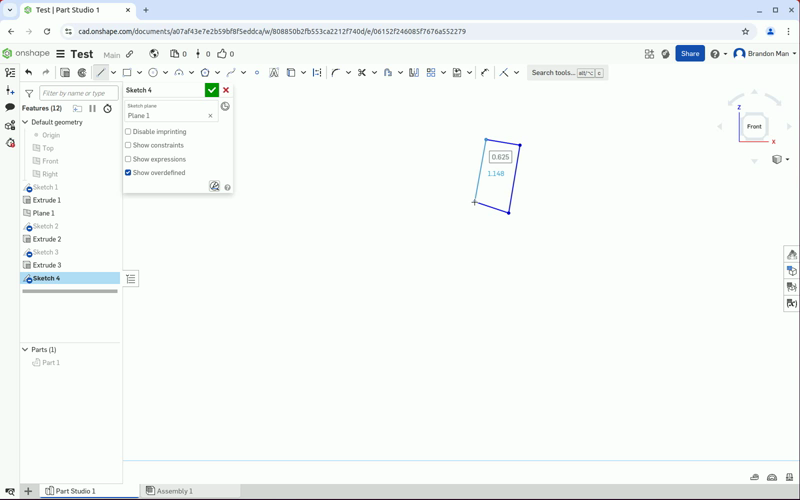
scroll(-6)
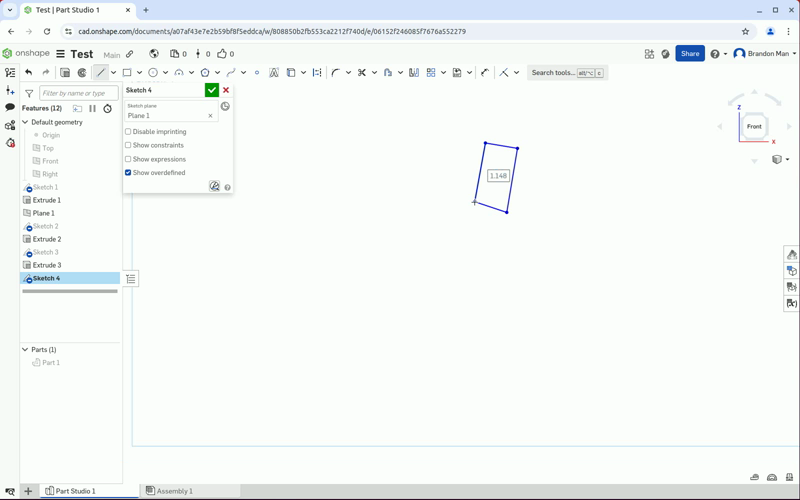
scroll(-6)
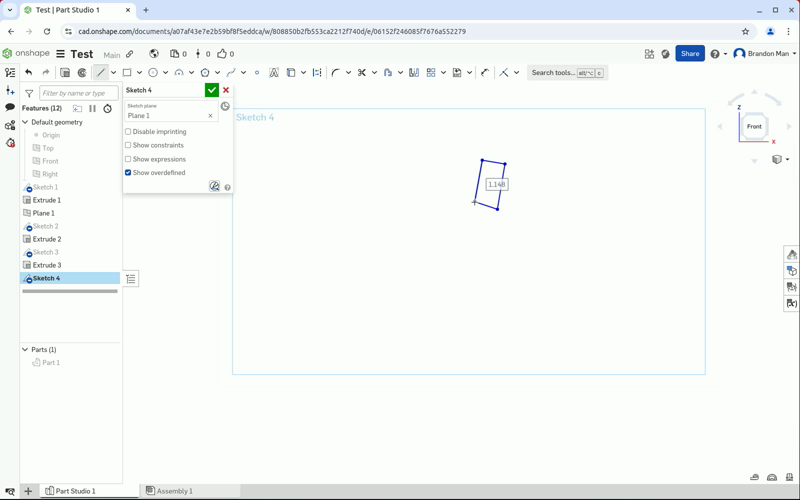
scroll(-6)
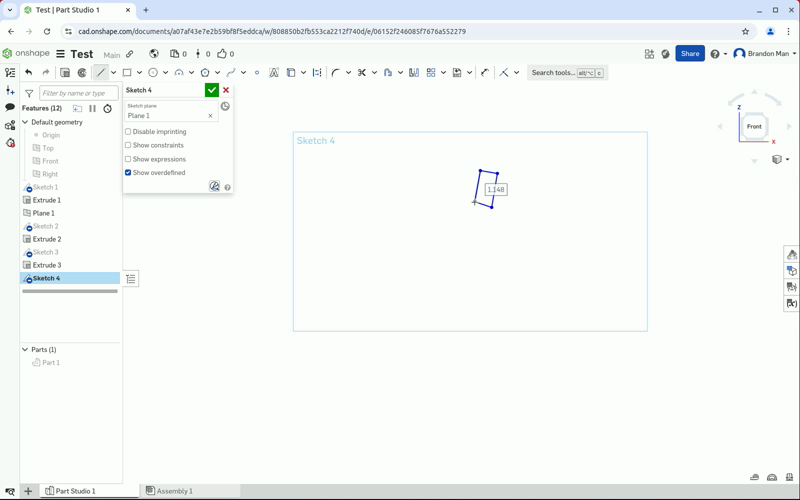
scroll(-6)
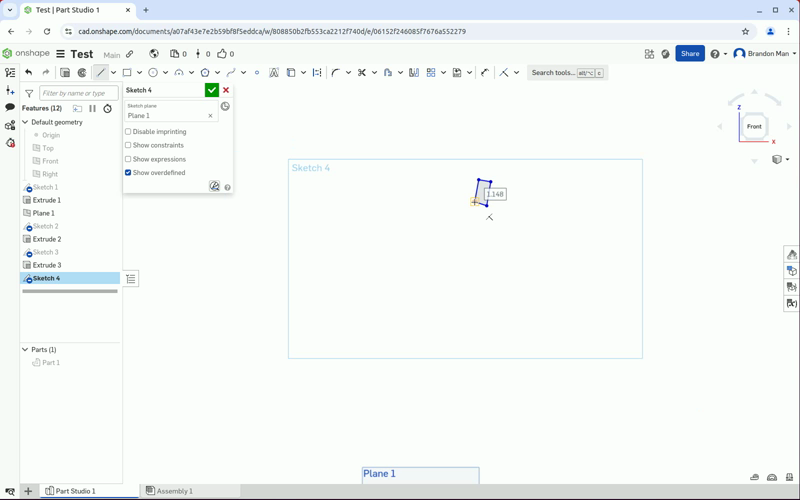
scroll(-6)
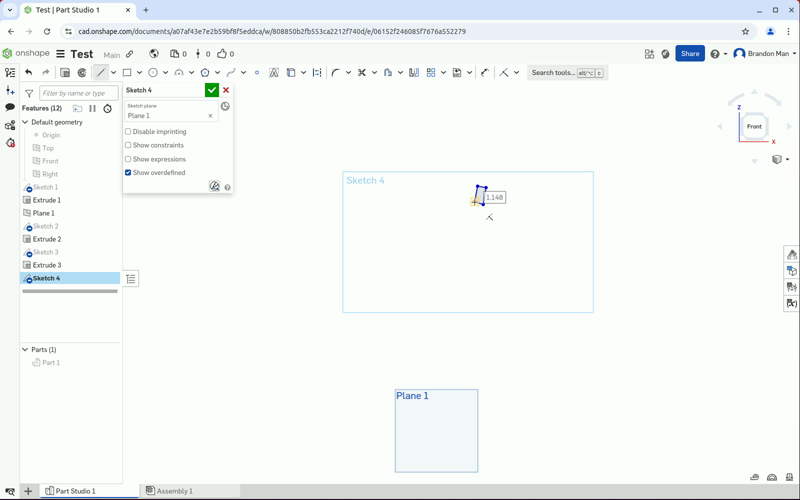
scroll(-6)
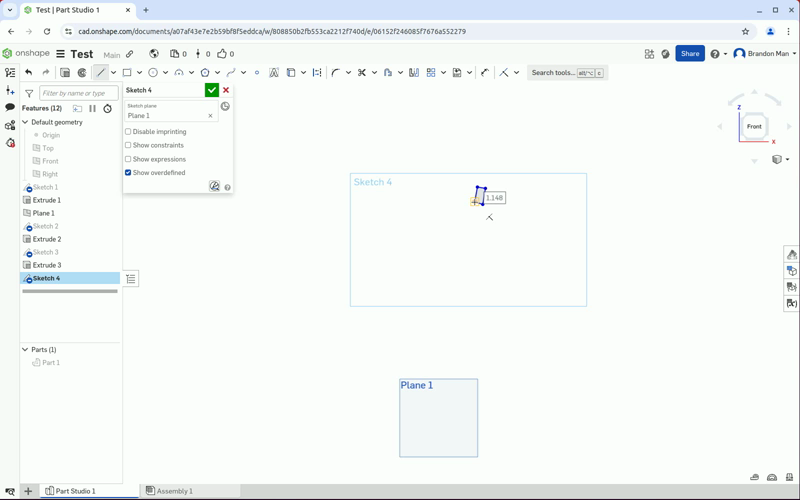
scroll(-6)
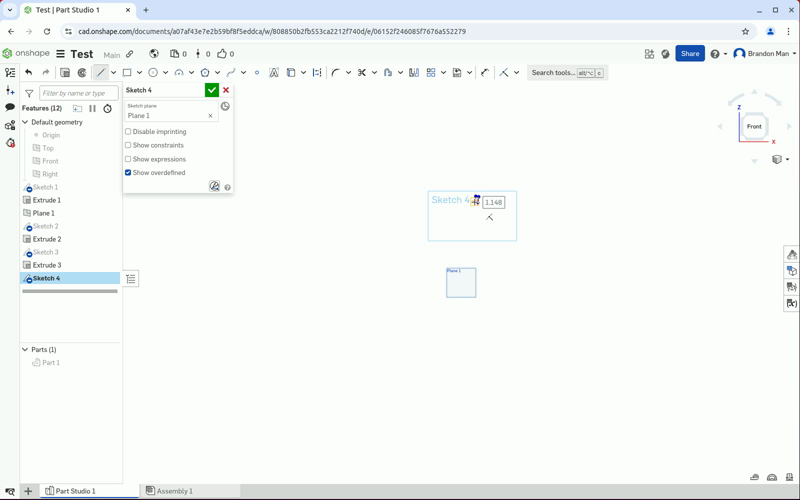
key(esc)
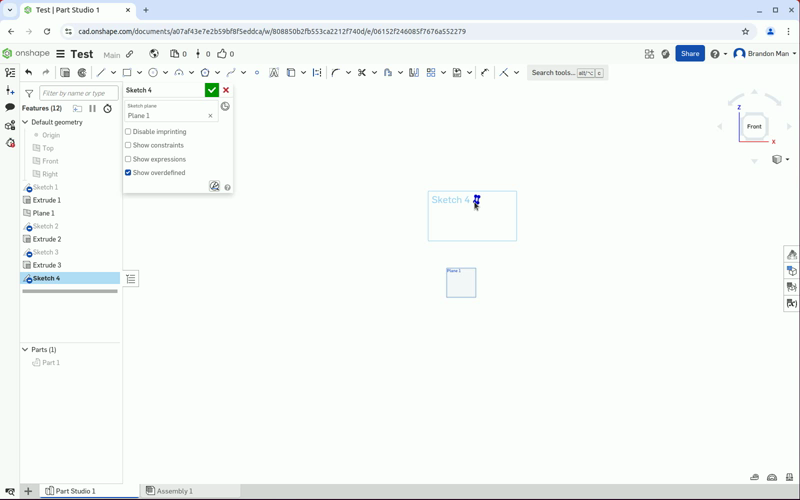
mouse_move(475, 199)
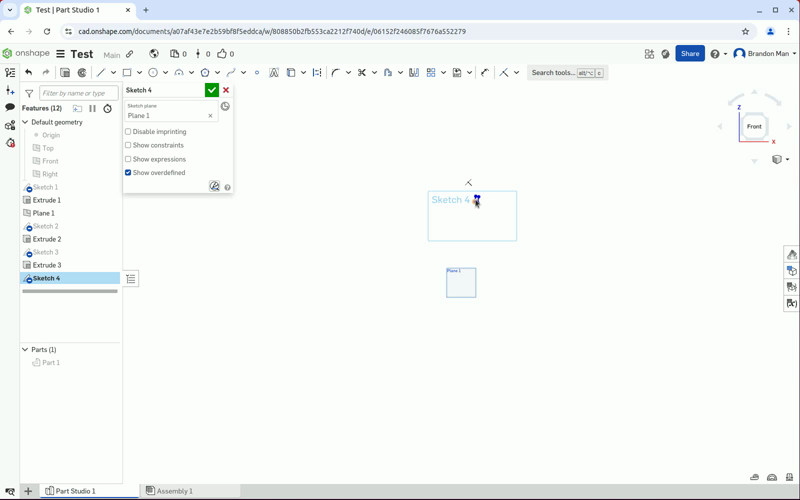
scroll(6)
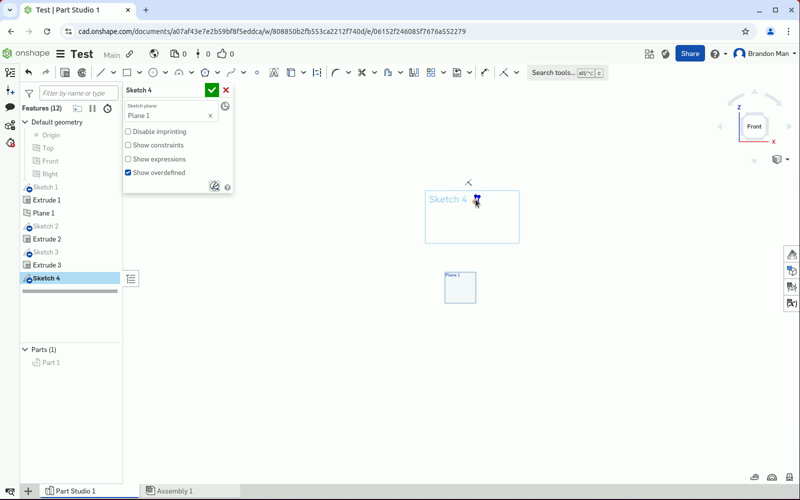
scroll(6)
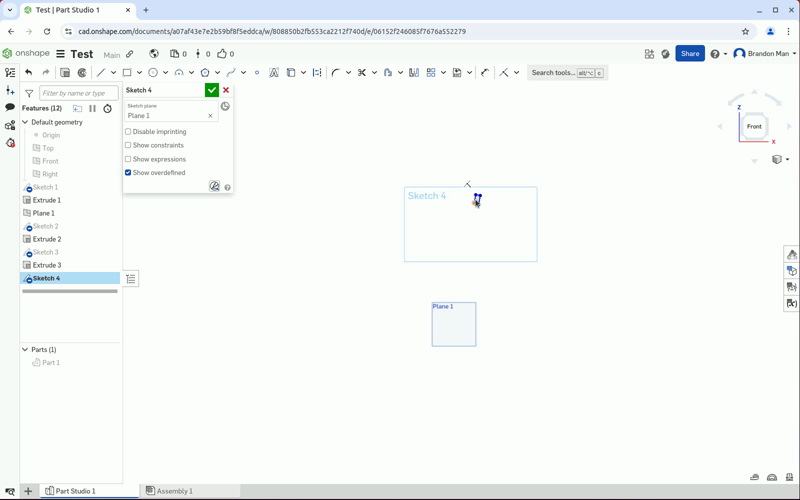
scroll(6)
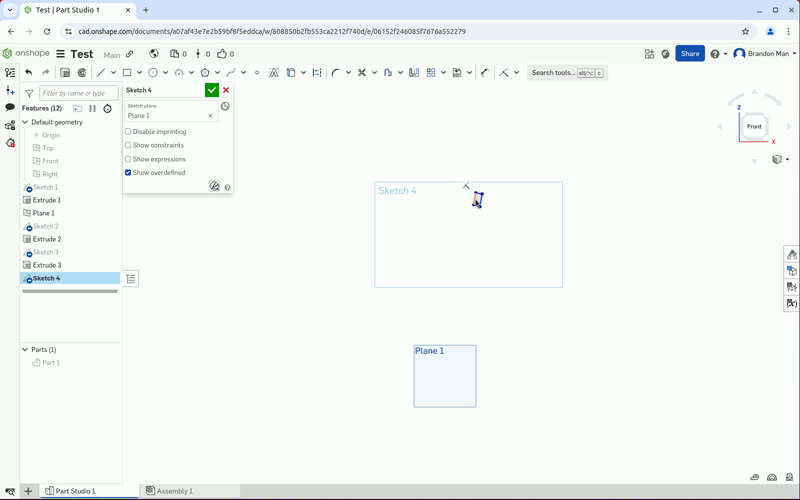
scroll(6)
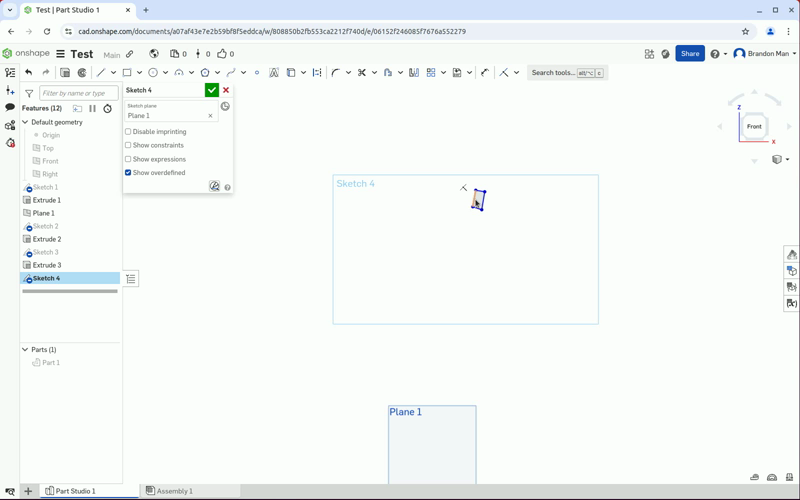
scroll(6)
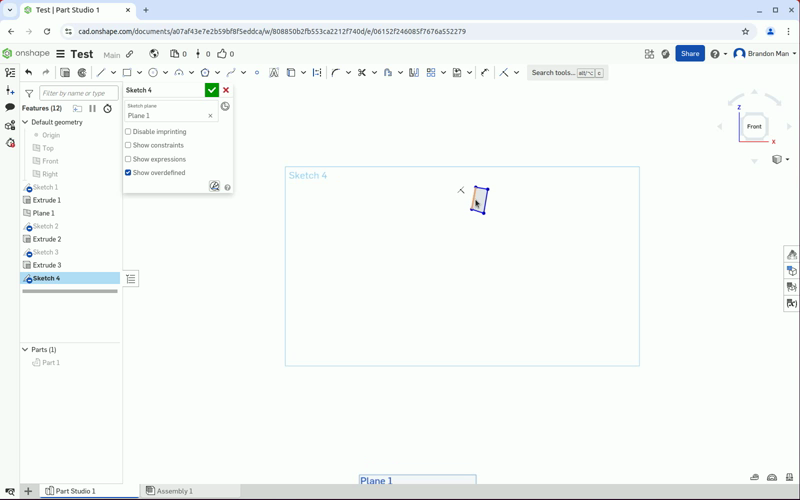
scroll(6)
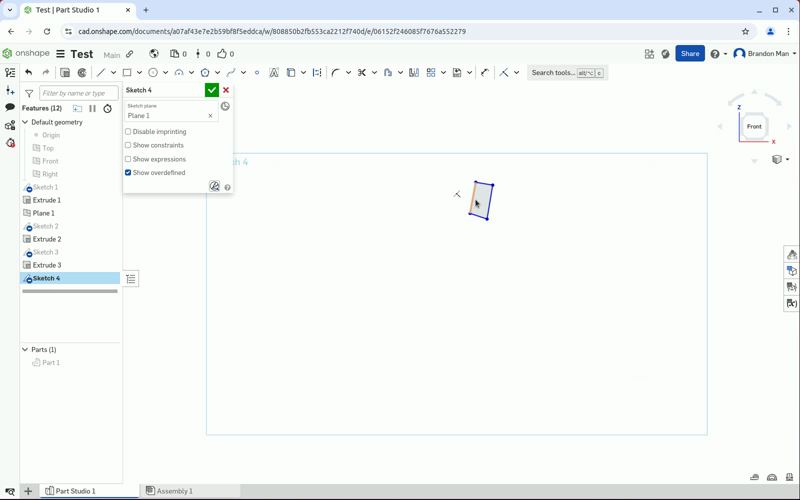
scroll(6)
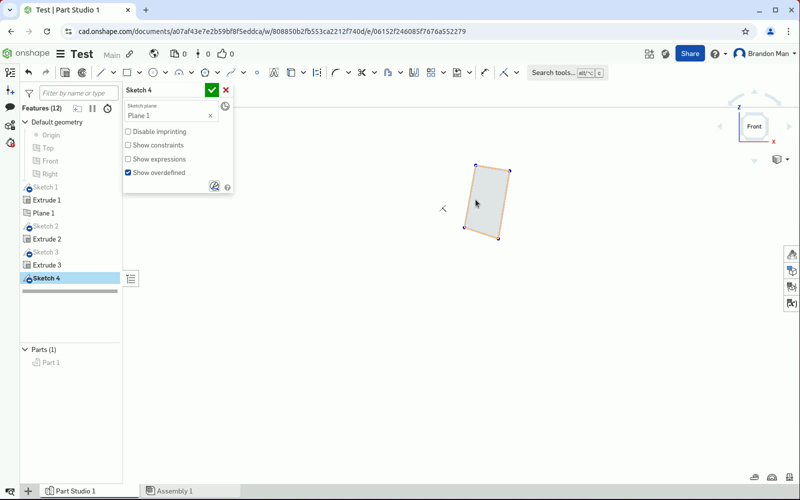
click(475, 199)
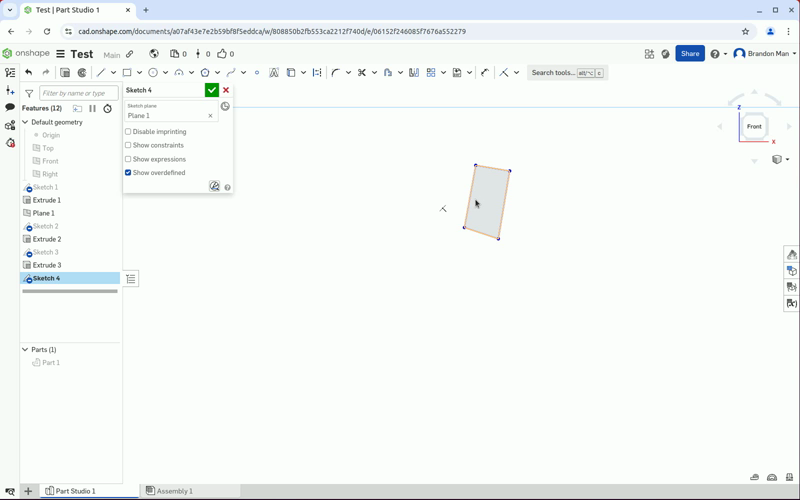
scroll(-6)
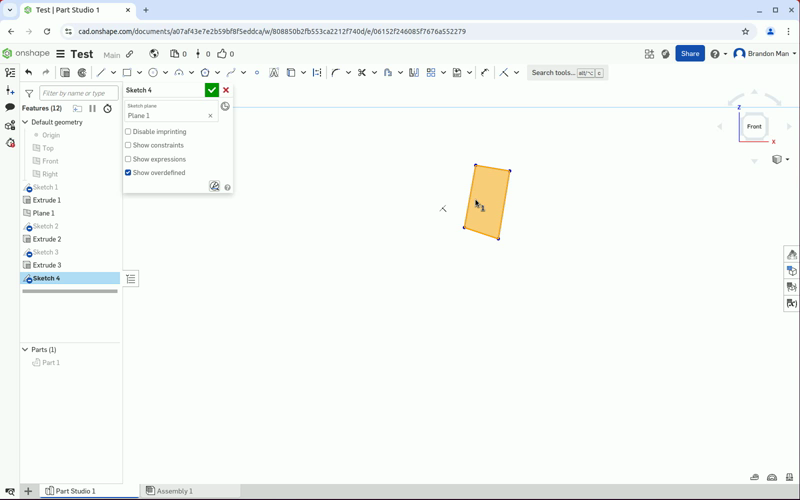
scroll(-6)
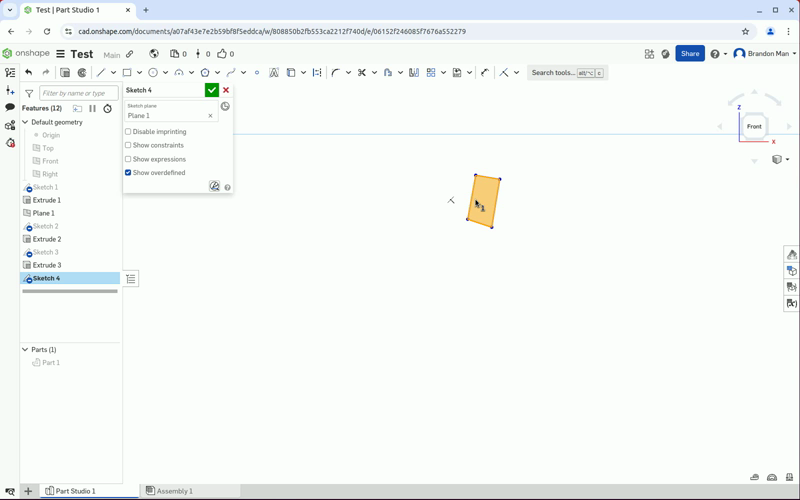
scroll(-6)
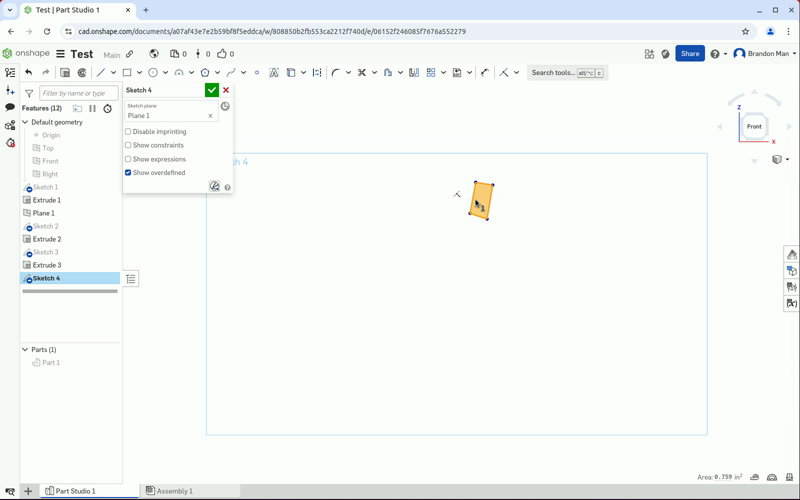
scroll(-6)
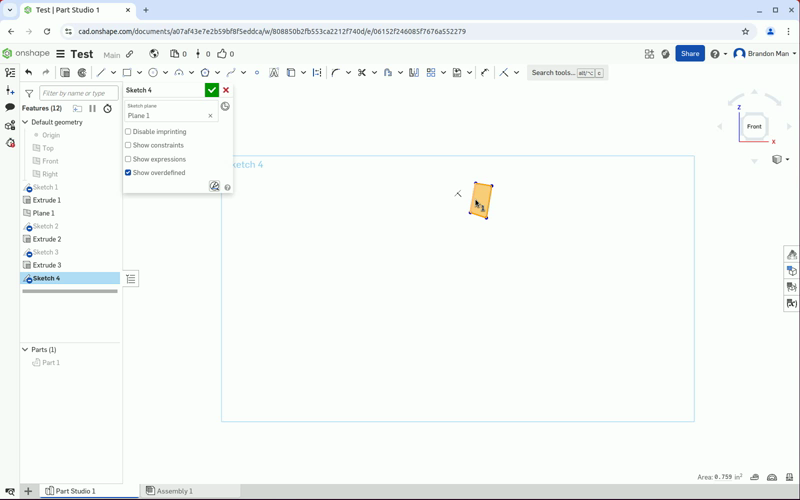
scroll(-6)
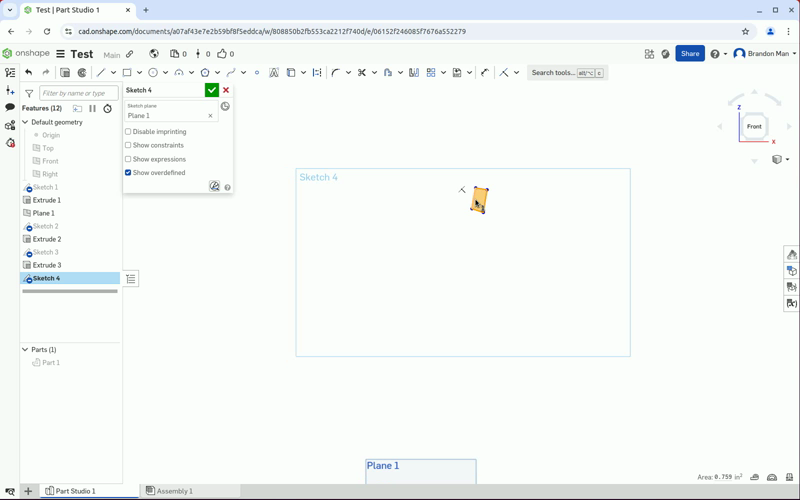
scroll(-6)
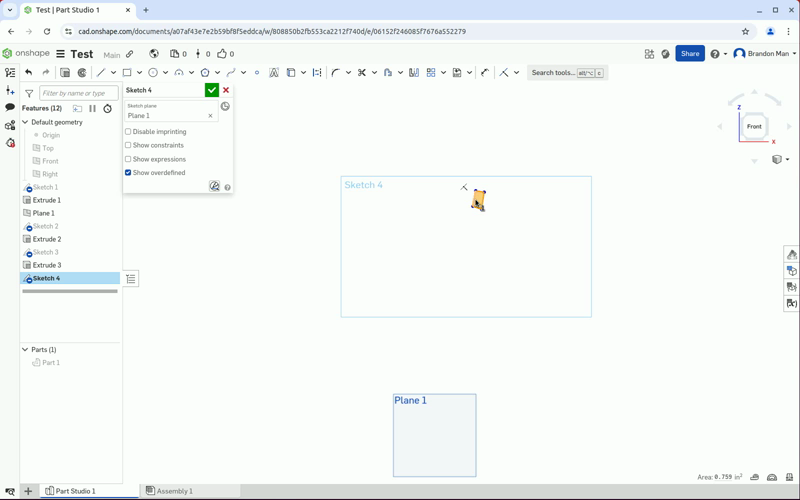
scroll(-6)
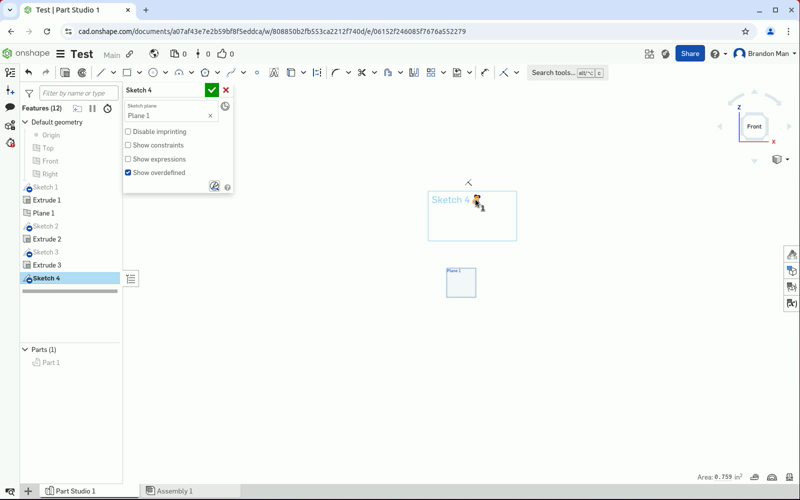
mouse_move(73, 352)
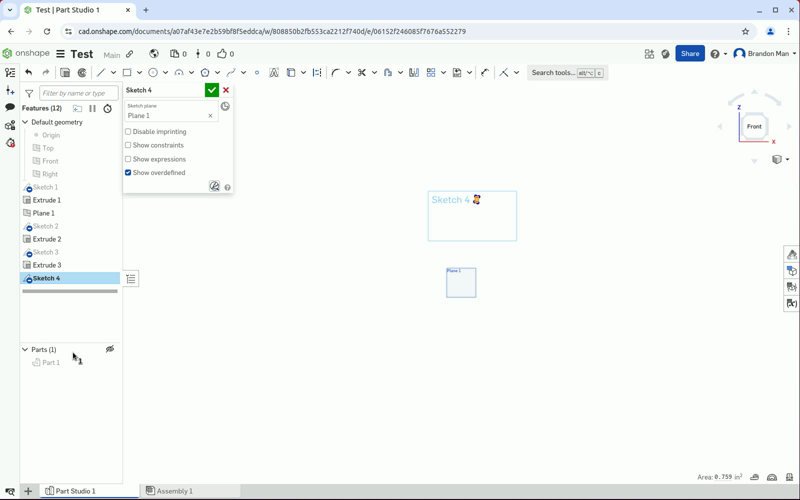
key(shift+y)
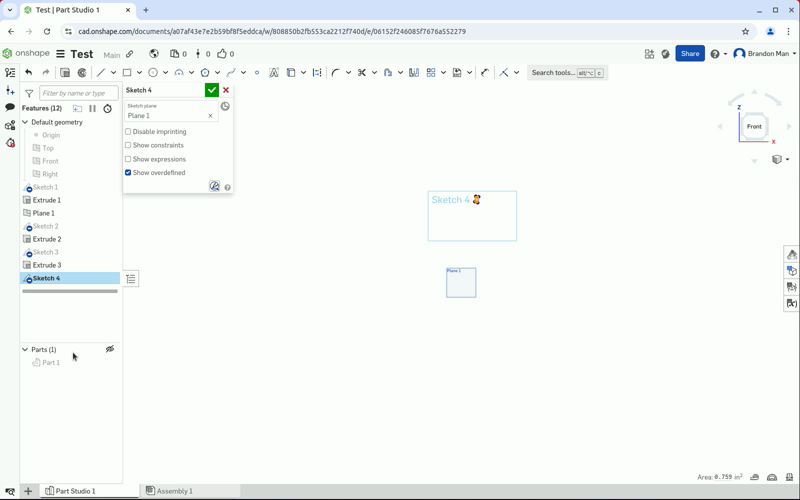
key(shift+e)
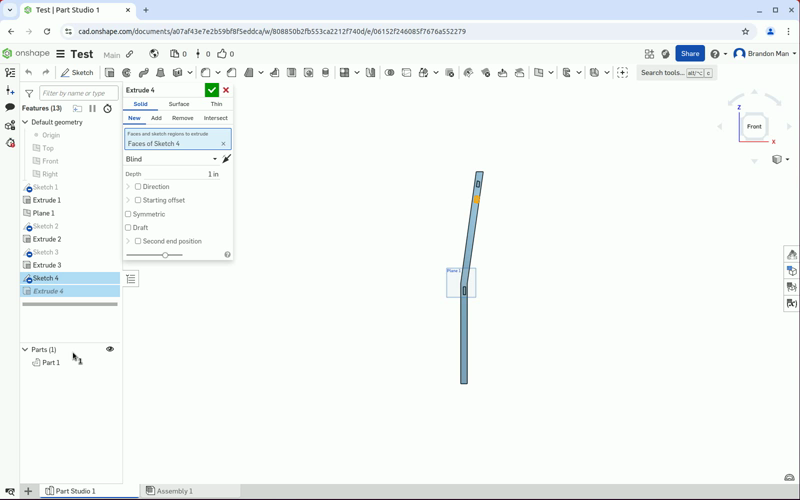
mouse_move(143, 106)
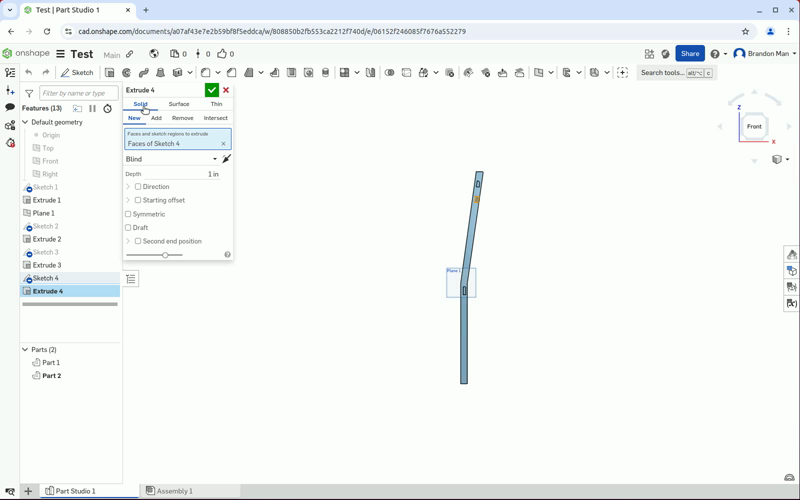
click(143, 106)
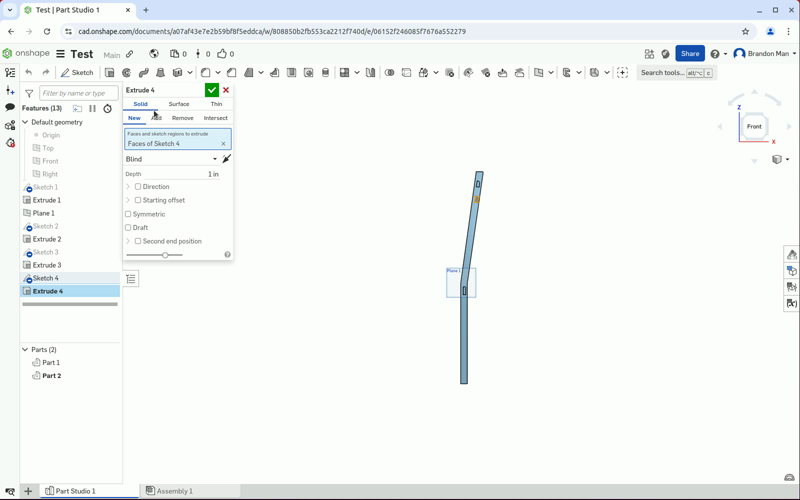
mouse_move(186, 120)
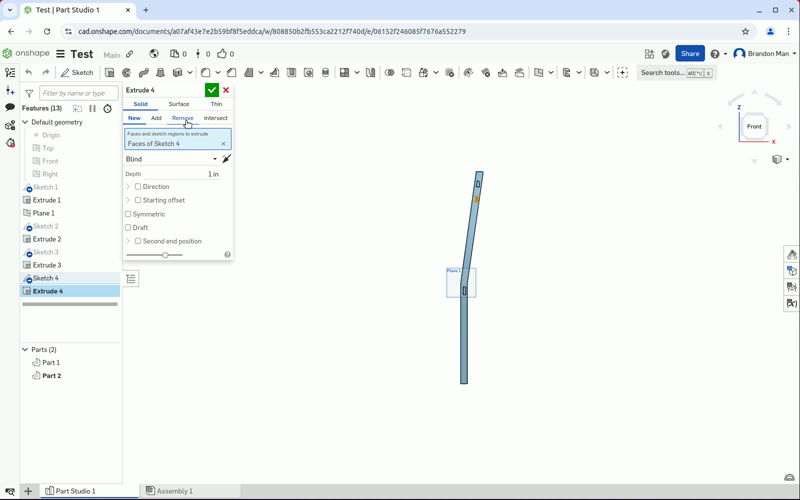
click(186, 120)
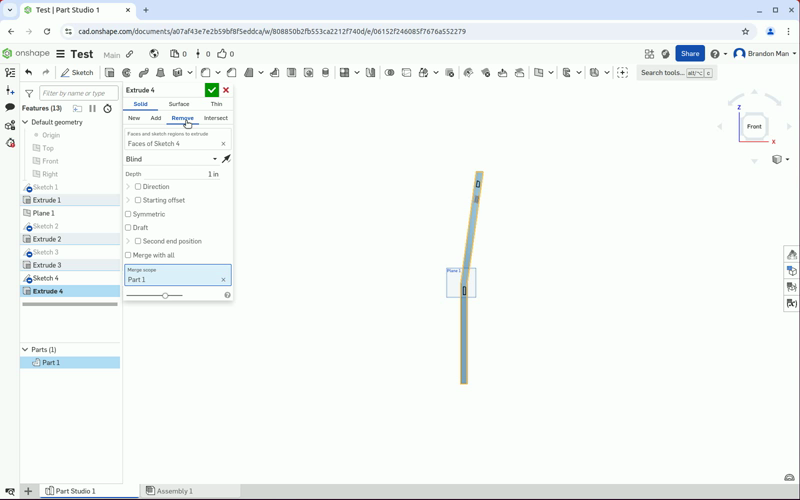
key(tab, 4)
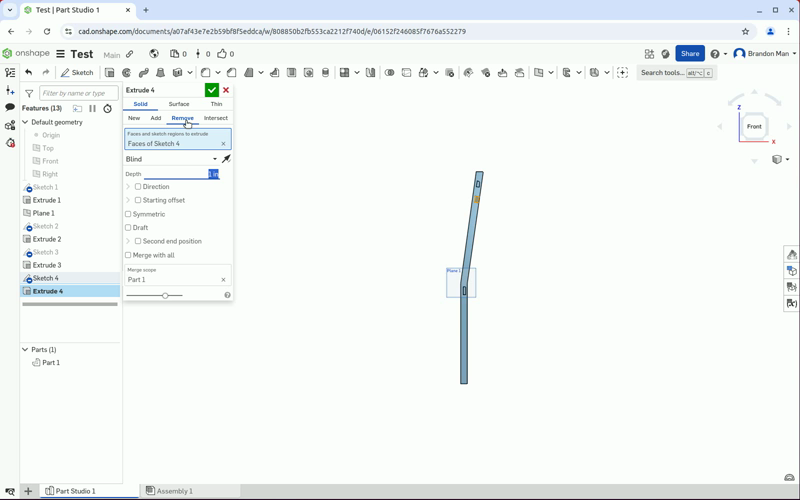
text(0.481)
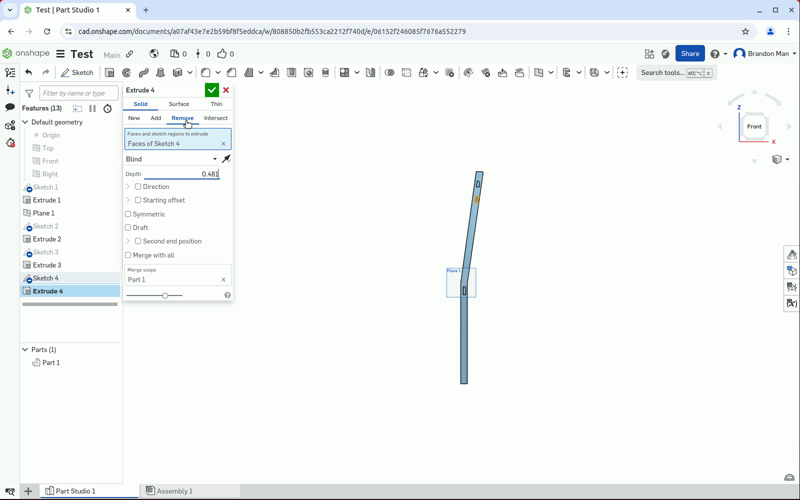
key(tab, 6)
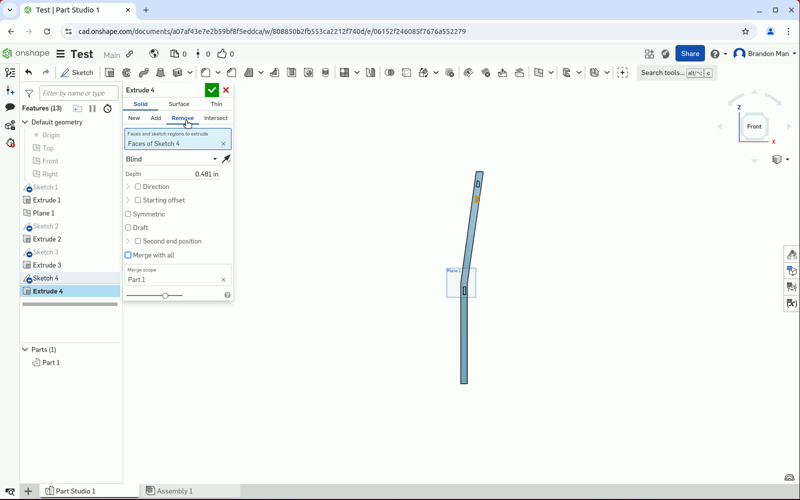
key(space)
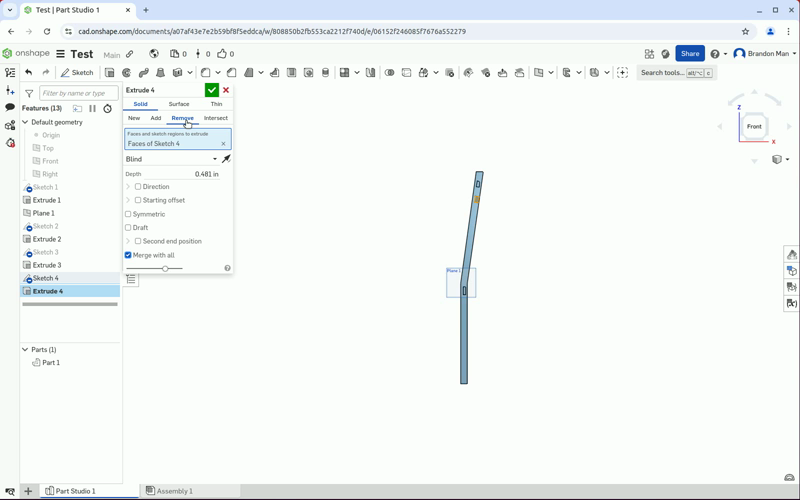
key(enter)
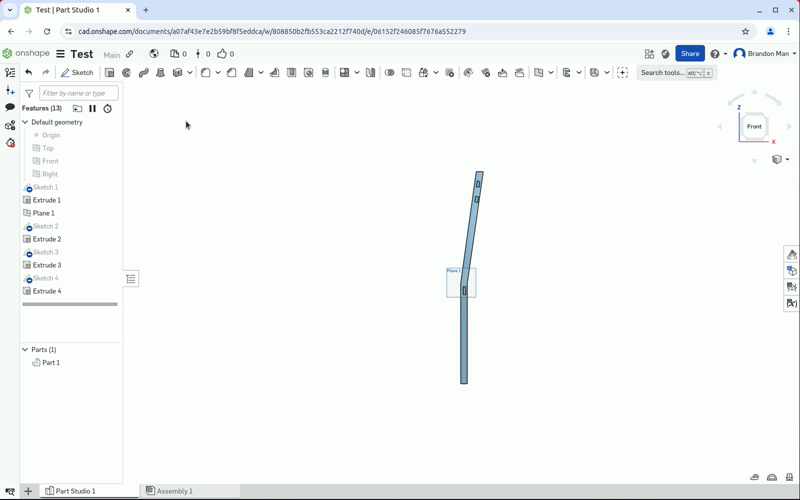
key(shift+h)
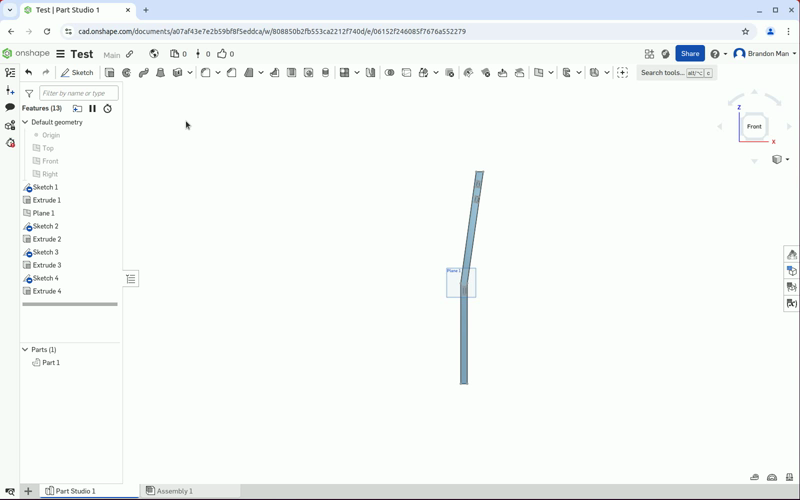
key(shift+h)
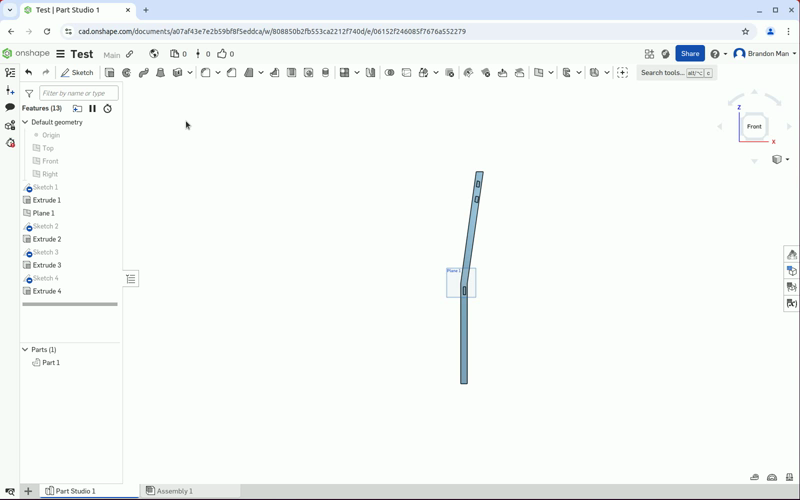
mouse_move(73, 189)
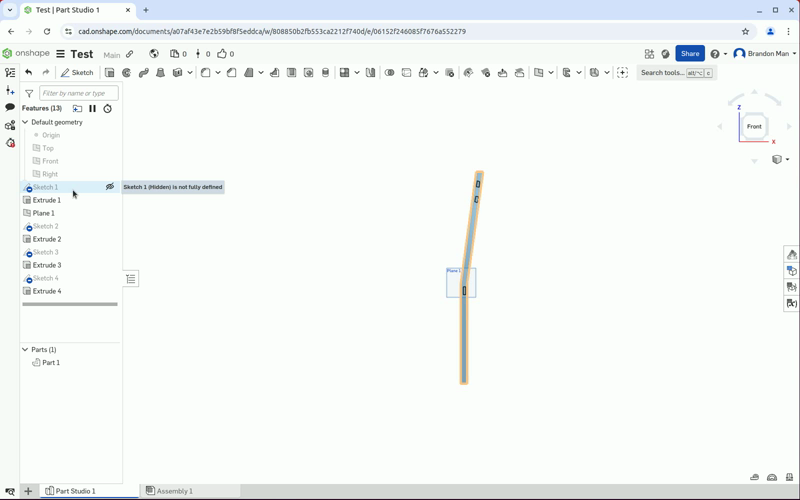
click(73, 189)
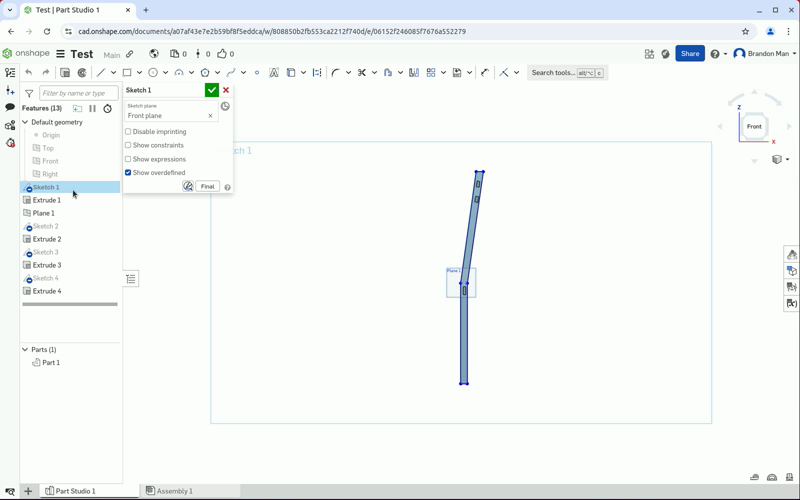
mouse_move(229, 92)
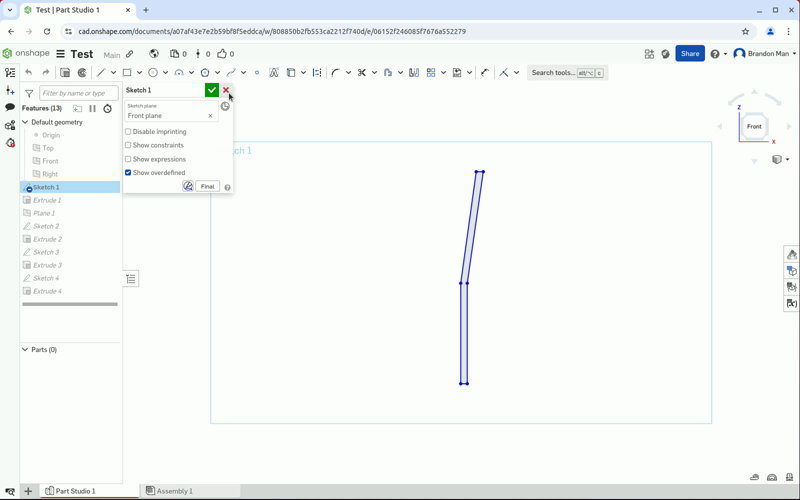
click(229, 92)
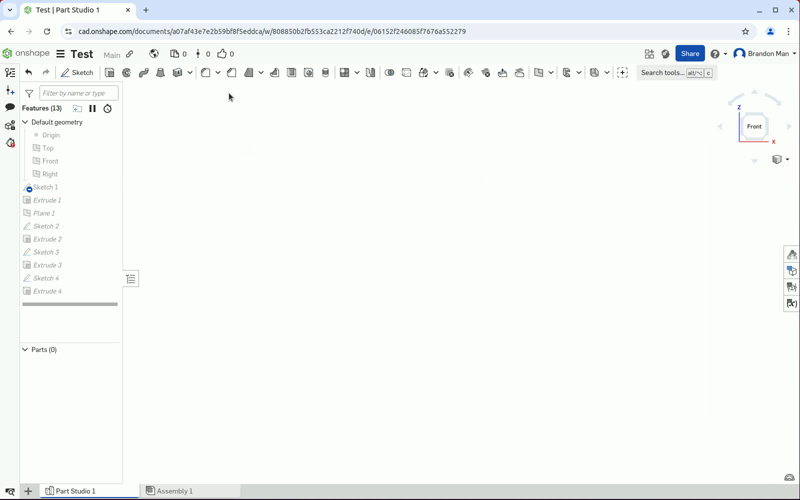
mouse_move(73, 352)
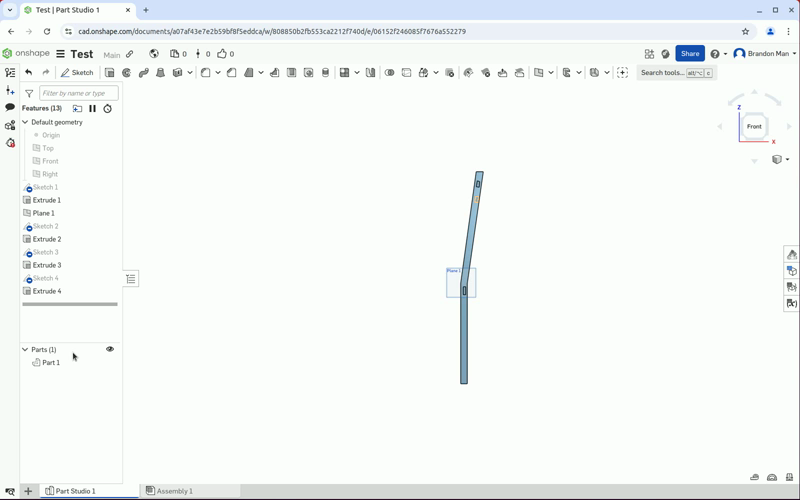
key(y)
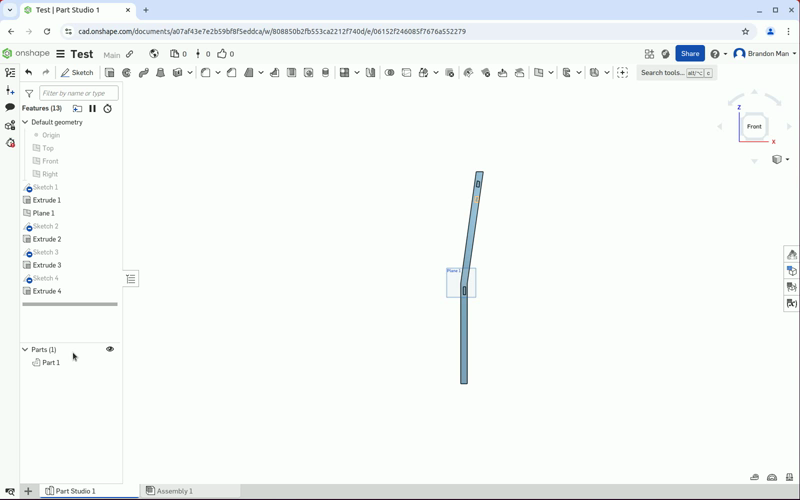
key(shift+p)
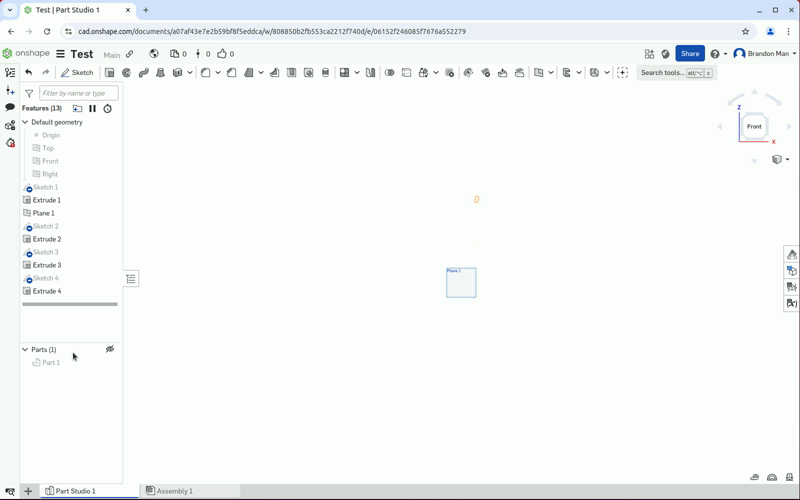
key(space)
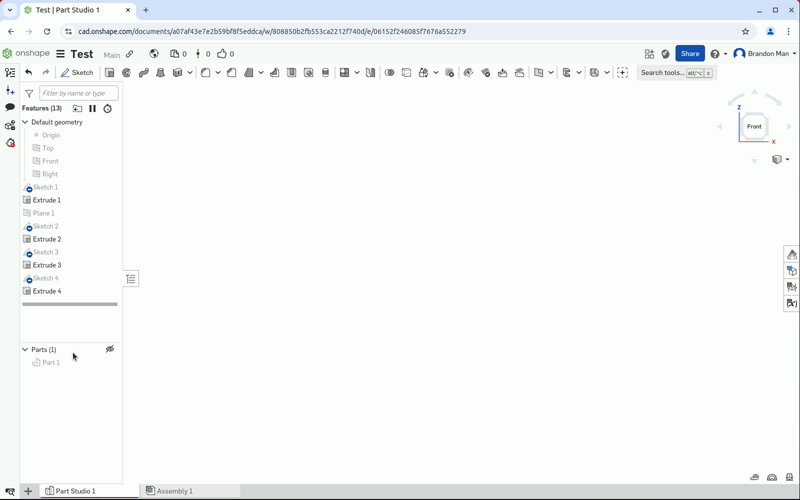
key_down(shift)
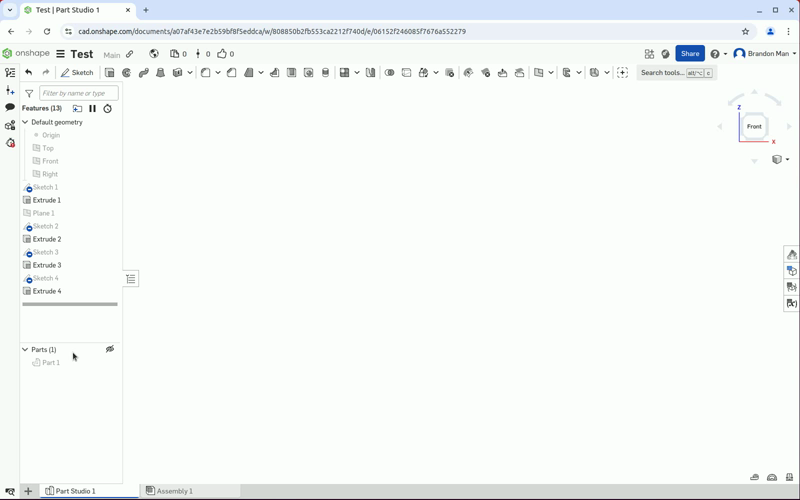
key(left)
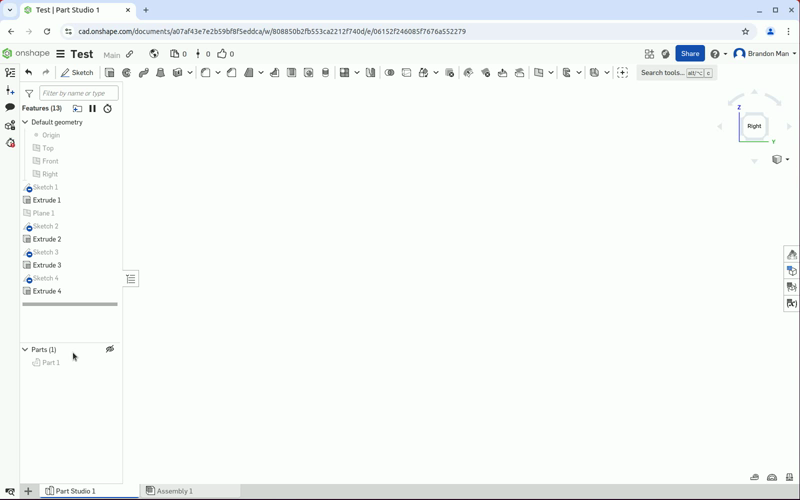
key_up(shift)
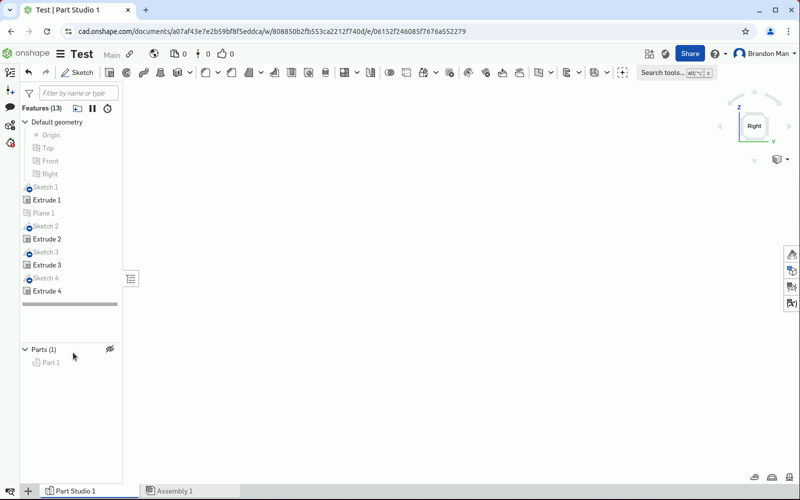
mouse_move(73, 352)
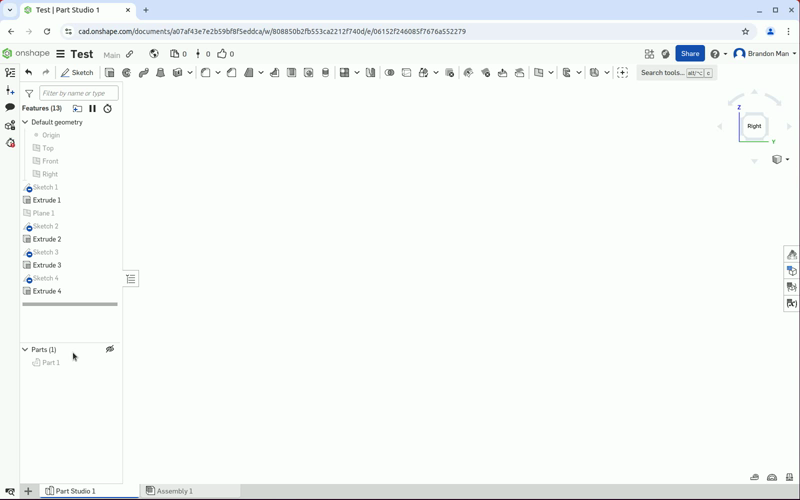
key(shift+y)
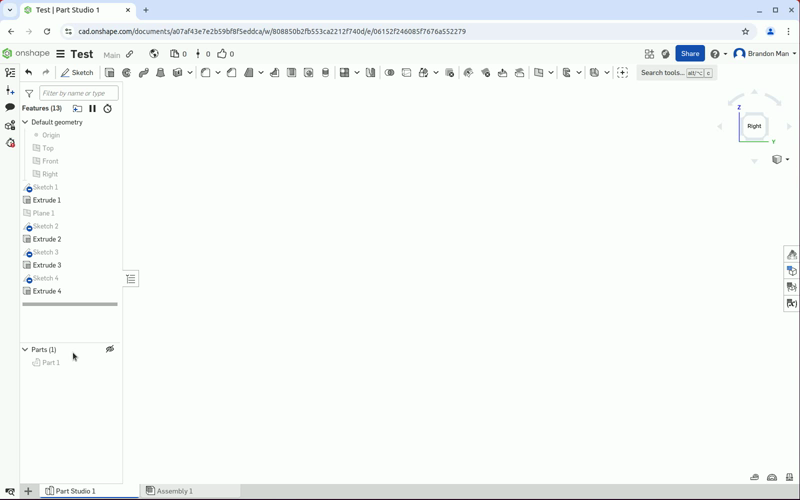
key(shift+s)
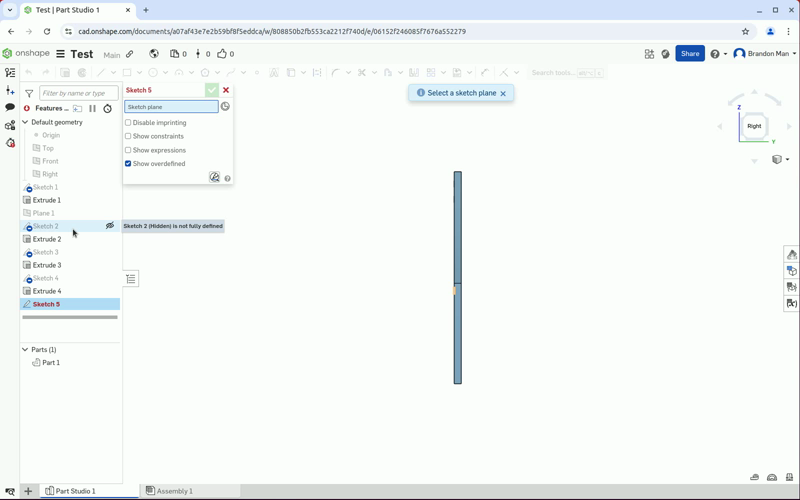
scroll(3)
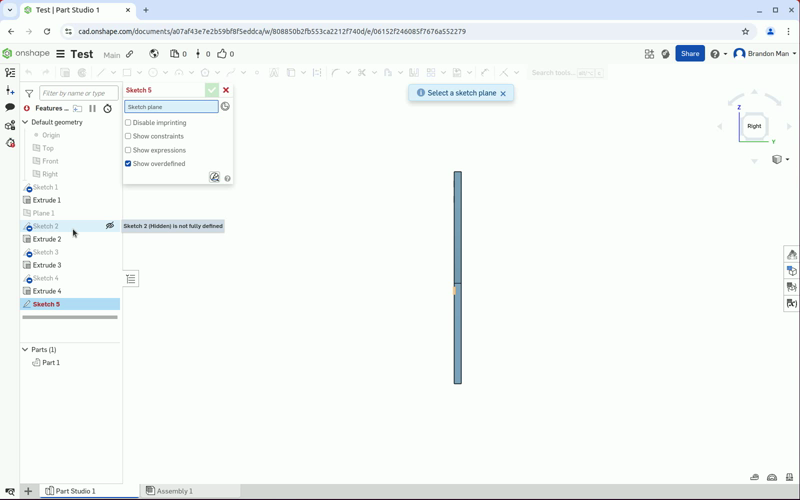
mouse_move(73, 176)
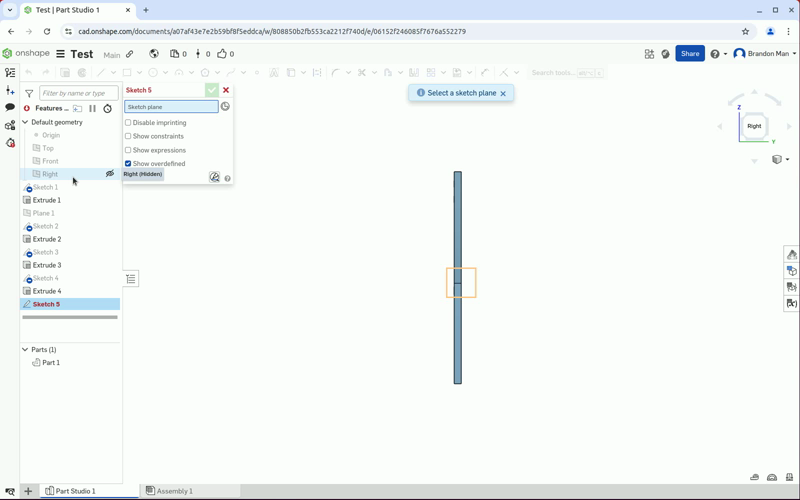
click(73, 176)
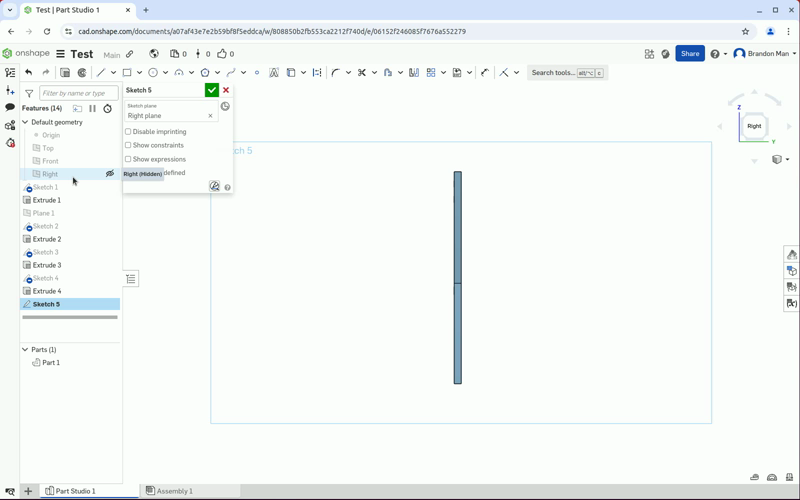
mouse_move(73, 352)
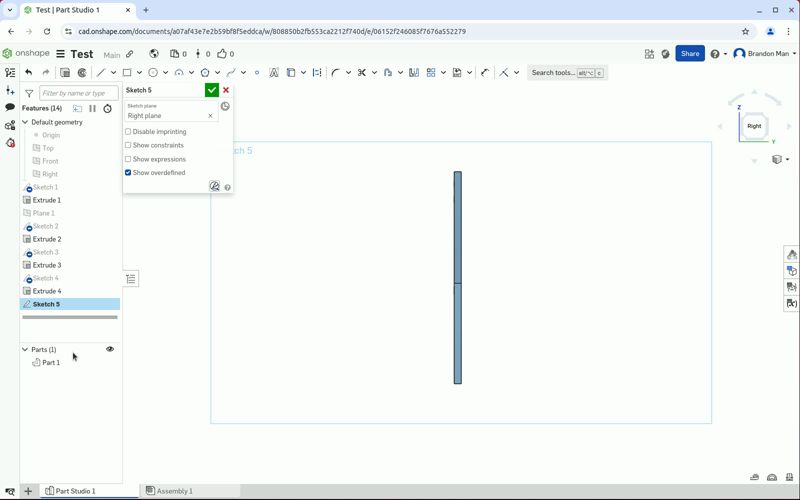
key(y)
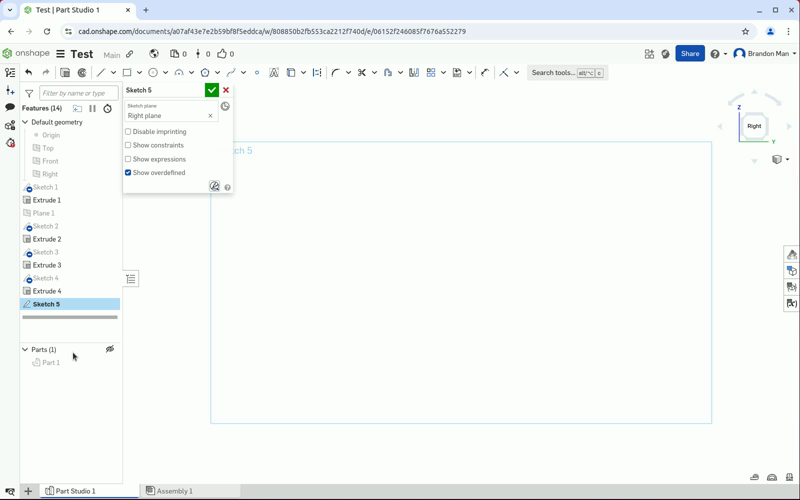
key(l)
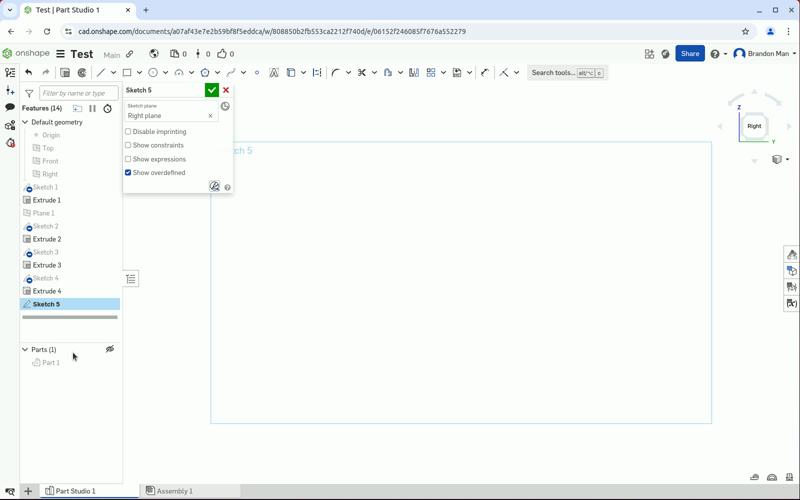
key_down(shift)
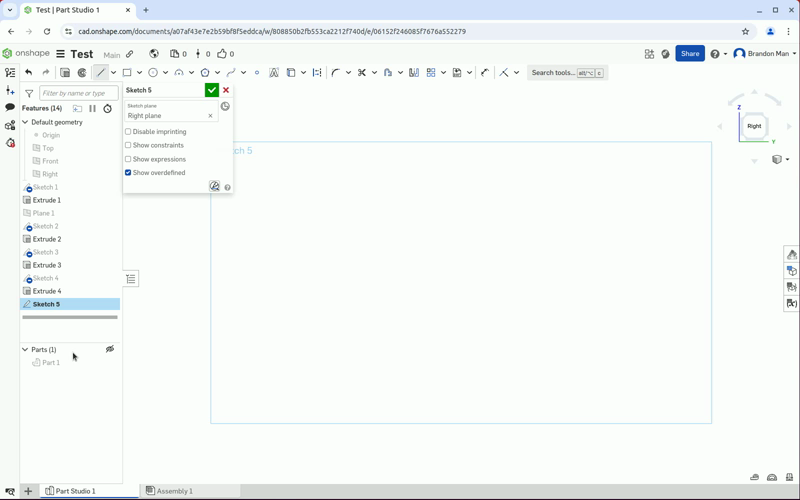
mouse_move(456, 294)
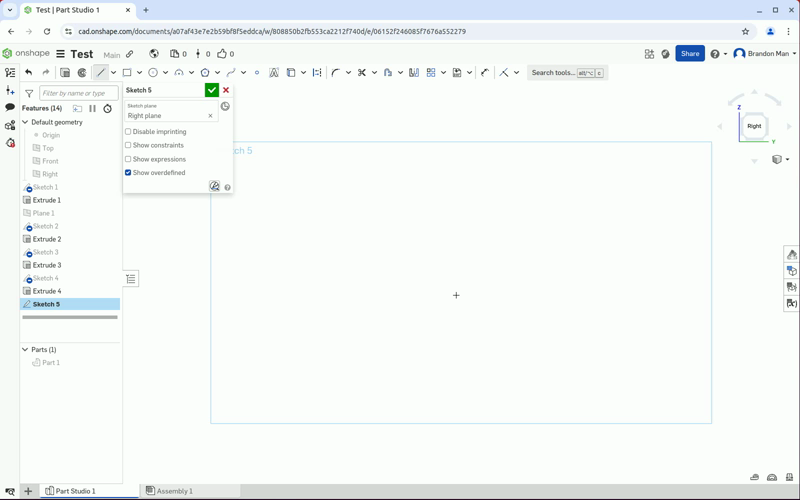
click(456, 294)
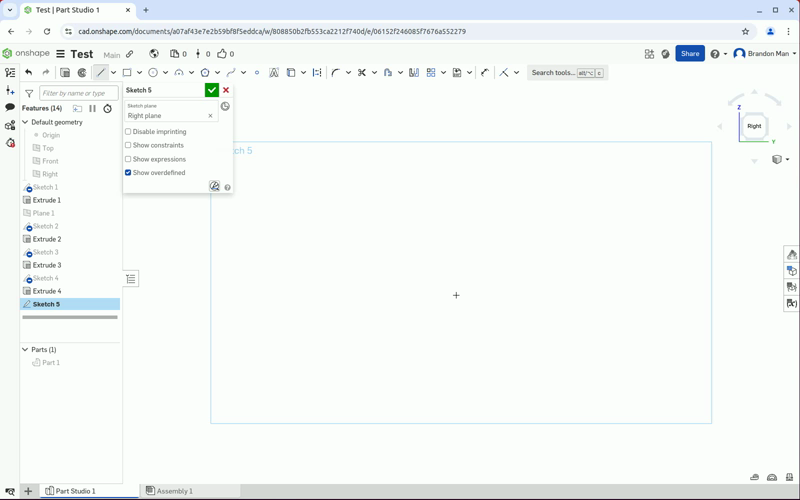
key_up(shift)
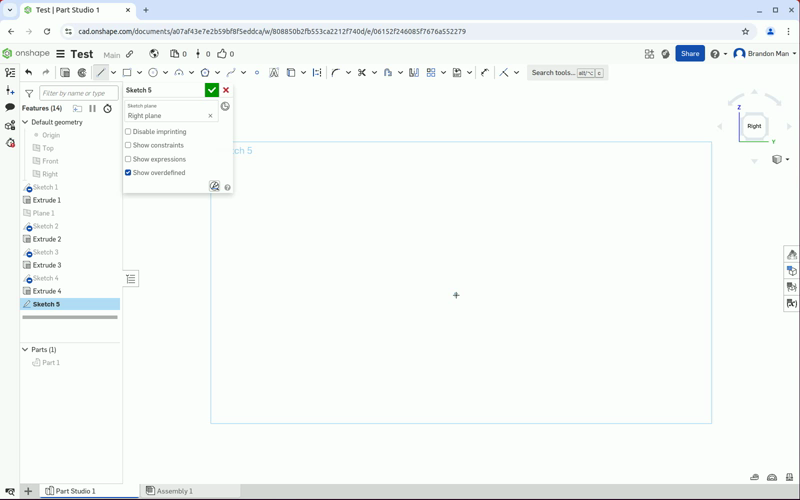
key_down(shift)
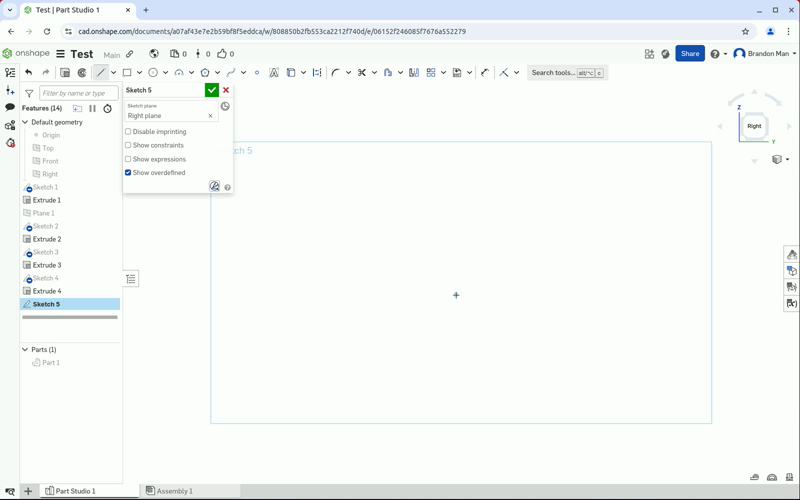
mouse_move(486, 294)
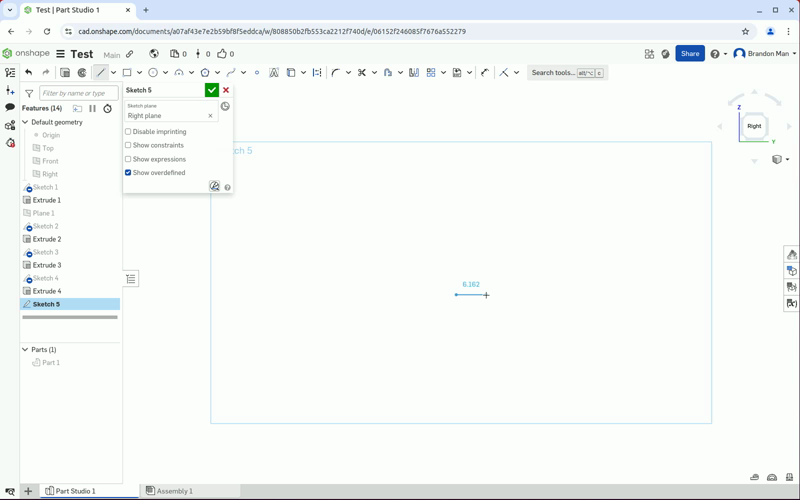
mouse_move(458, 294)
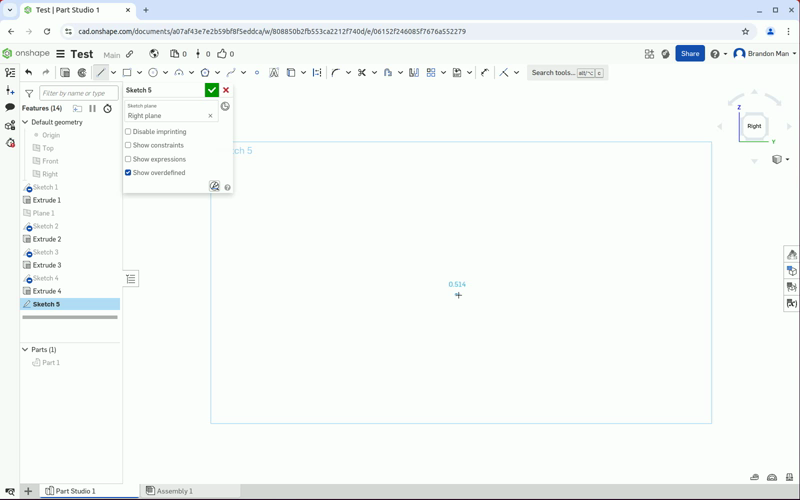
scroll(6)
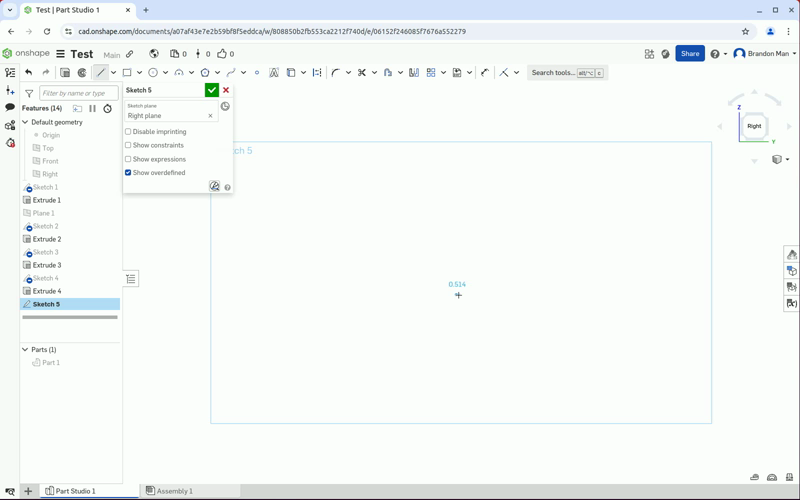
scroll(6)
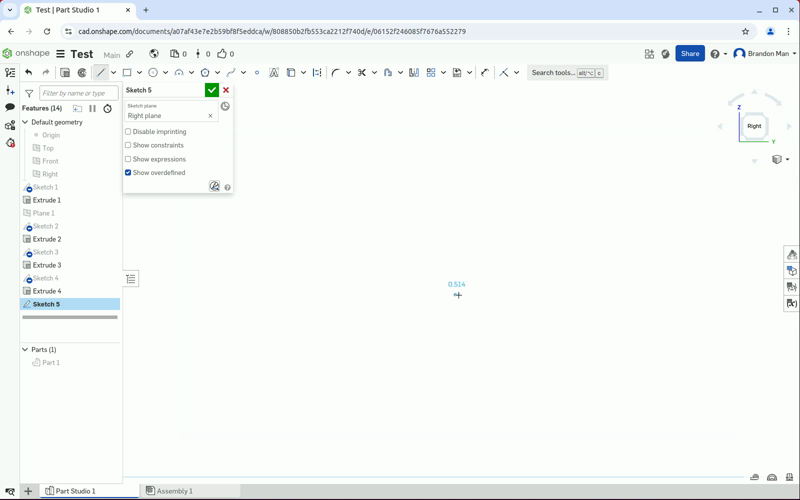
scroll(6)
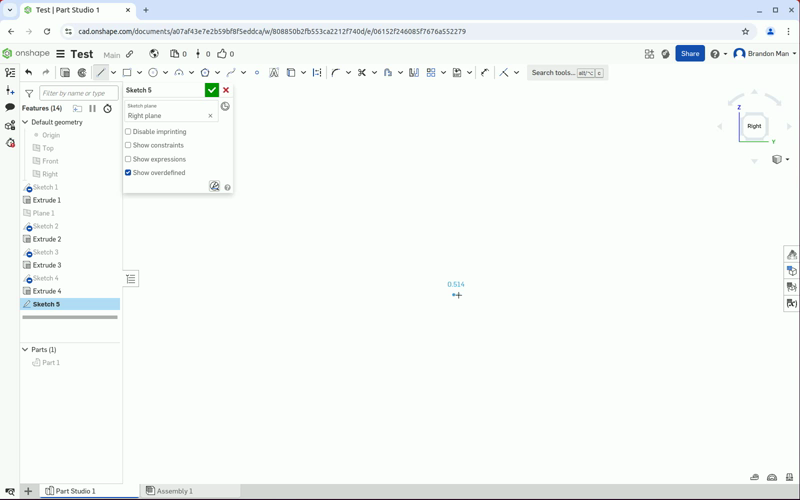
scroll(6)
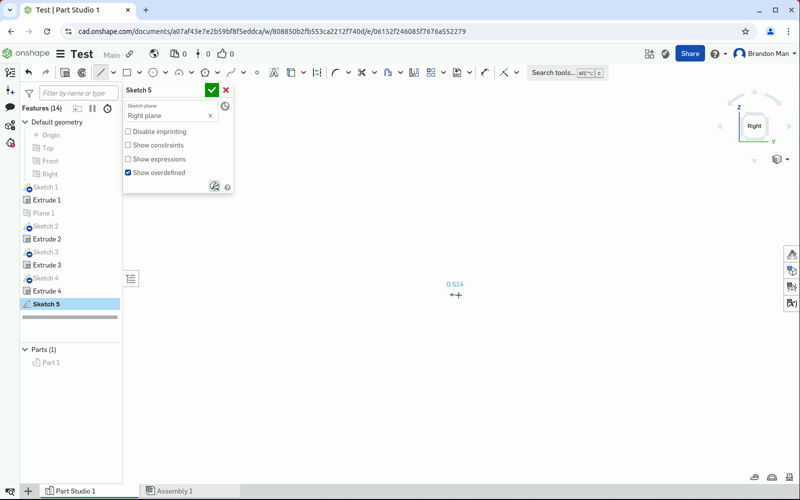
scroll(6)
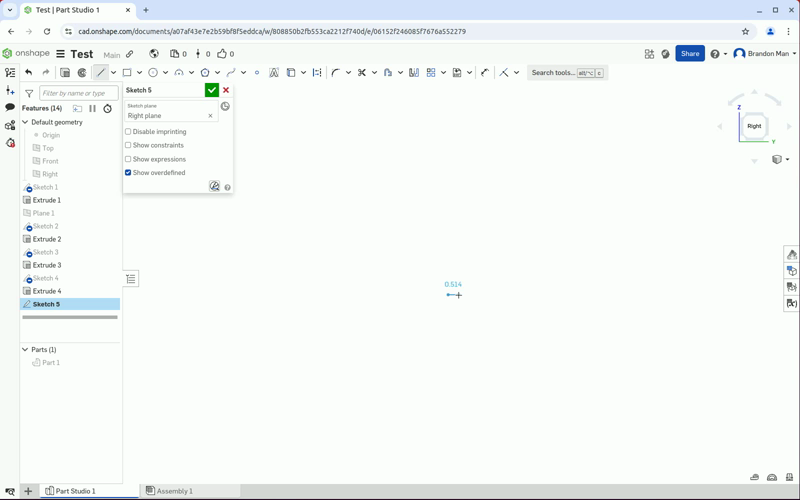
scroll(6)
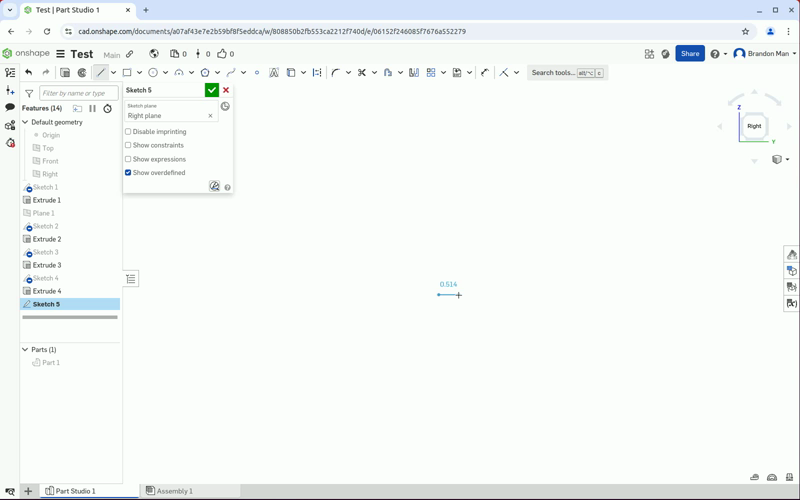
scroll(6)
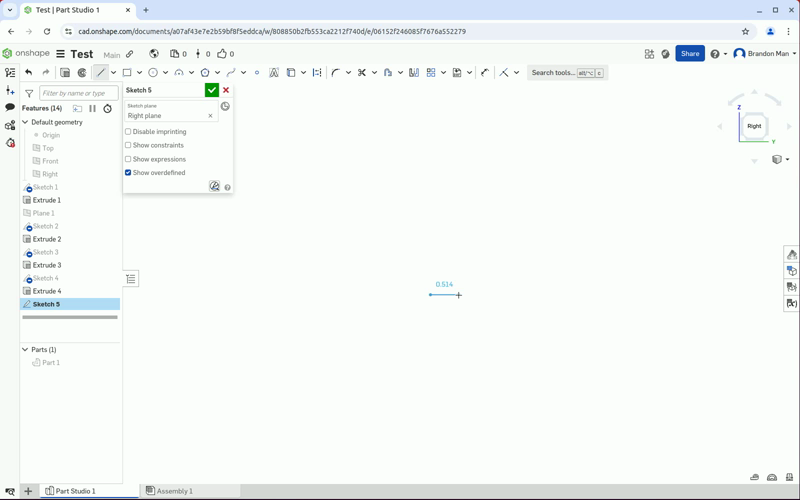
click(458, 294)
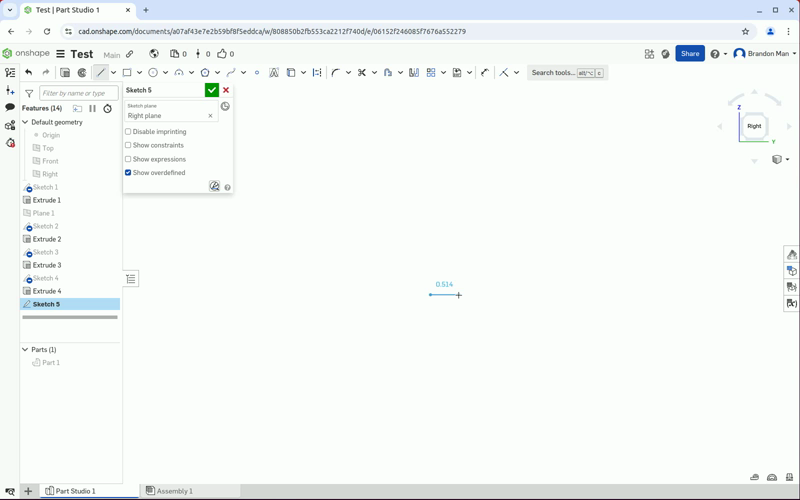
scroll(-6)
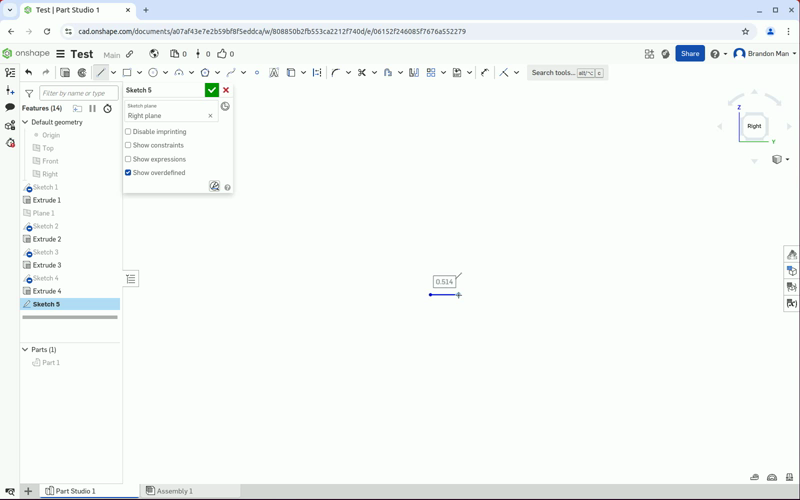
scroll(-6)
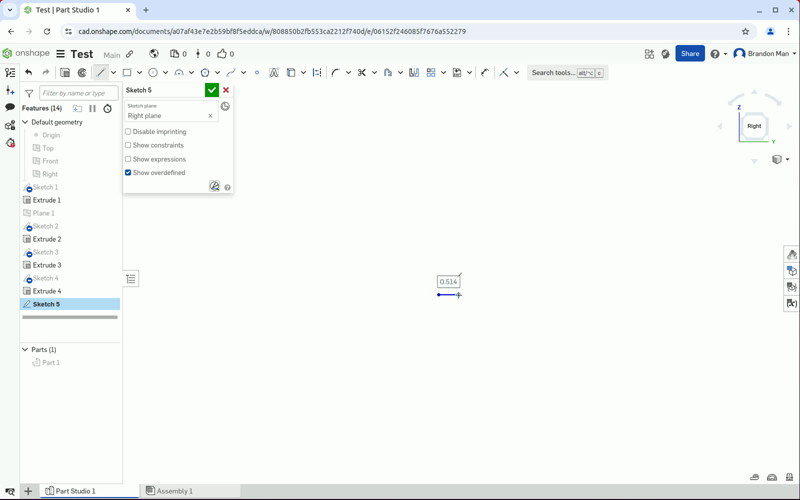
scroll(-6)
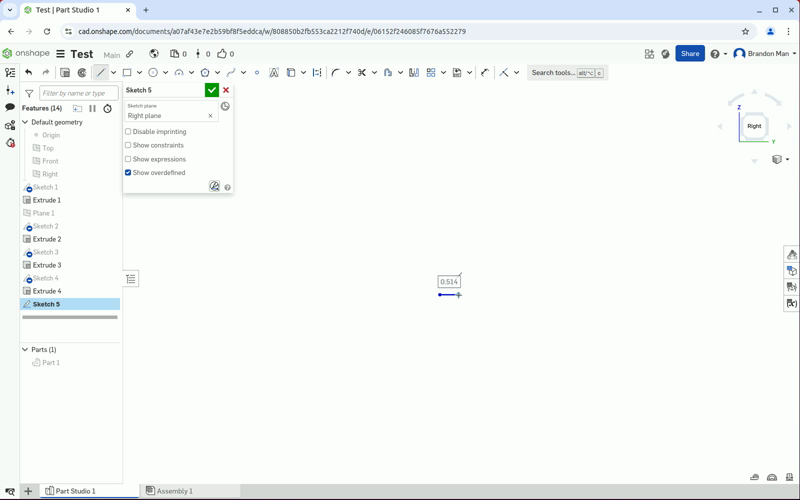
scroll(-6)
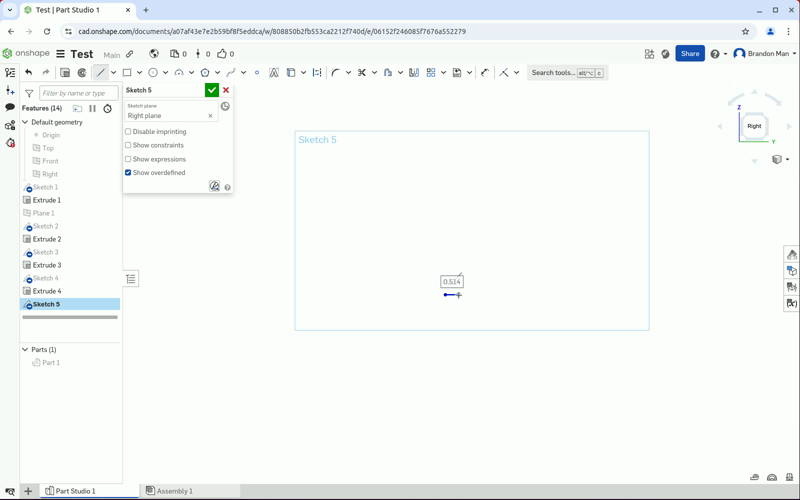
scroll(-6)
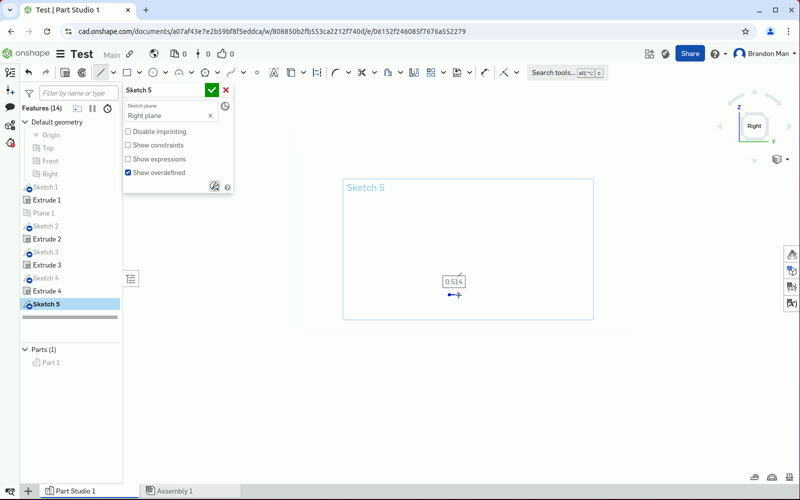
scroll(-6)
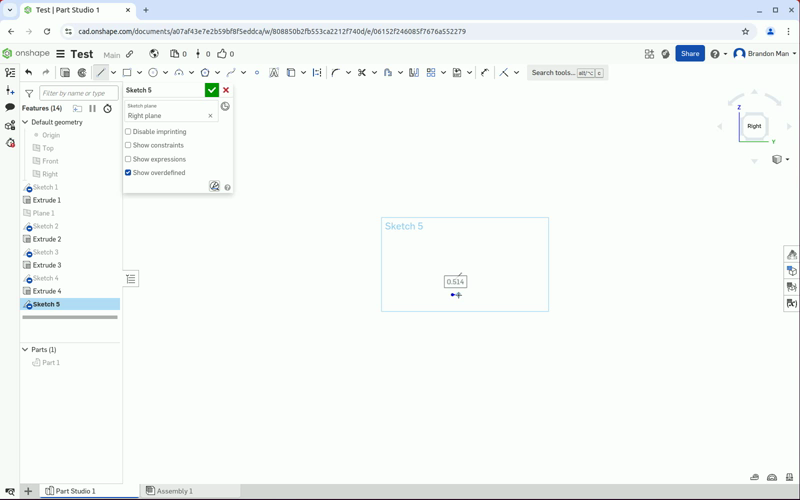
scroll(-6)
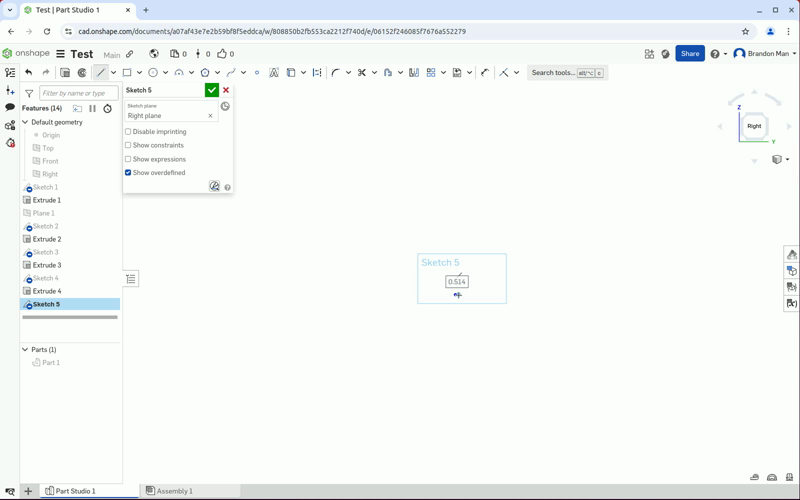
key_up(shift)
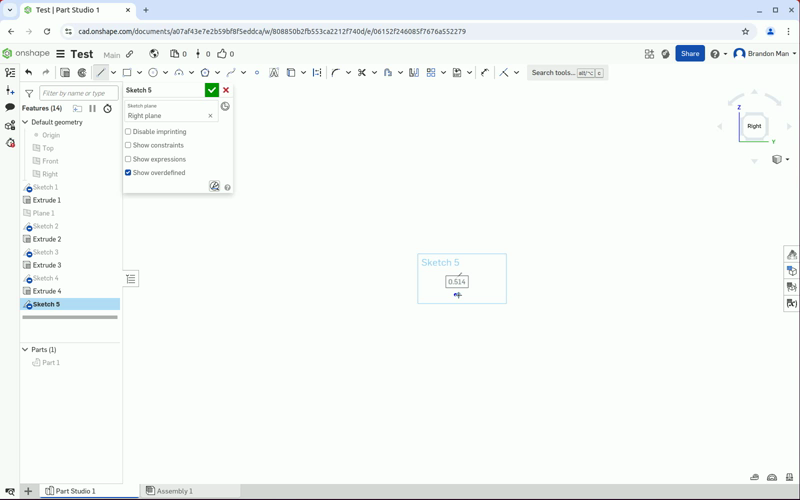
key_down(shift)
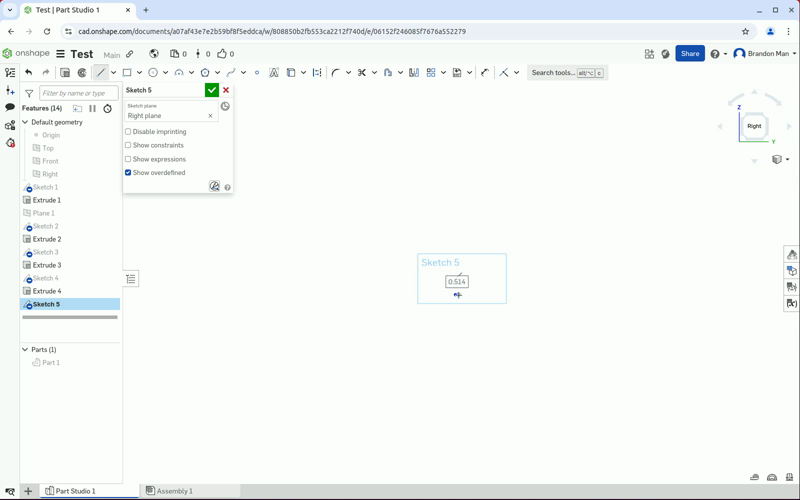
mouse_move(489, 294)
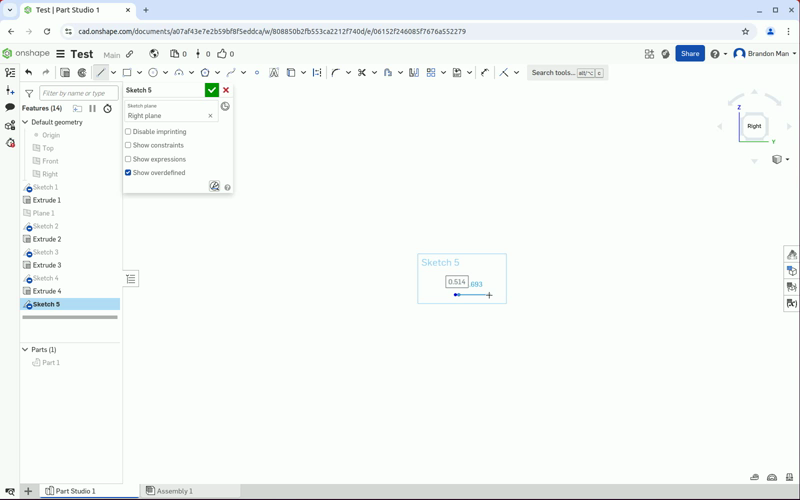
mouse_move(458, 286)
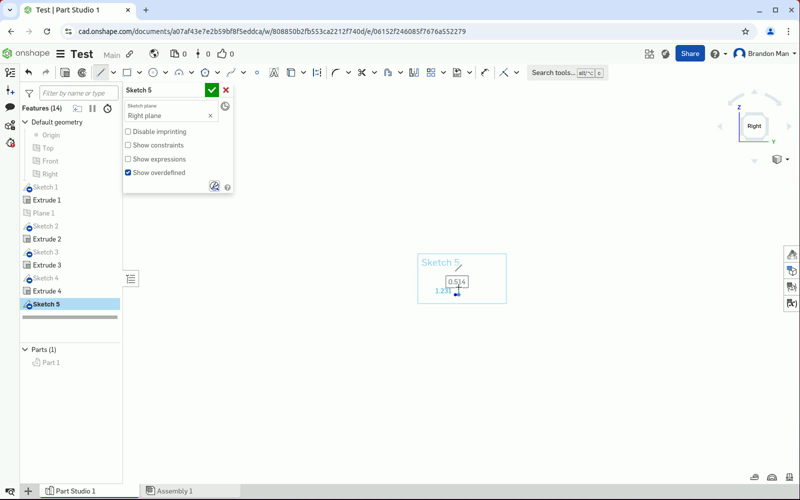
click(458, 286)
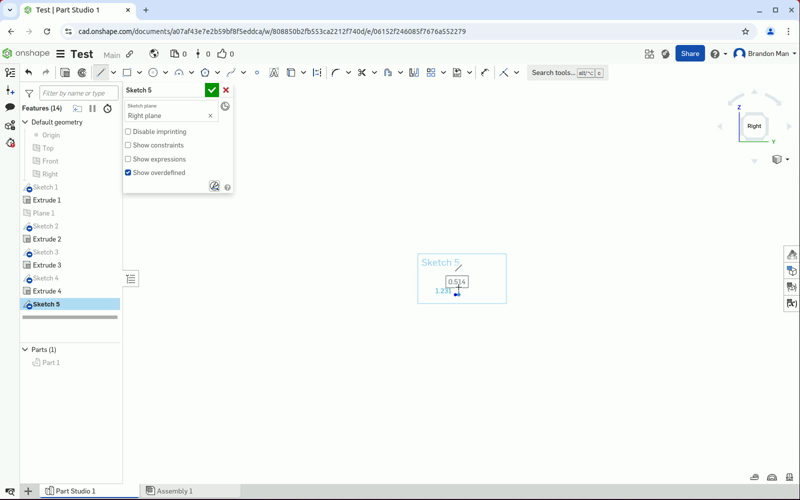
key_up(shift)
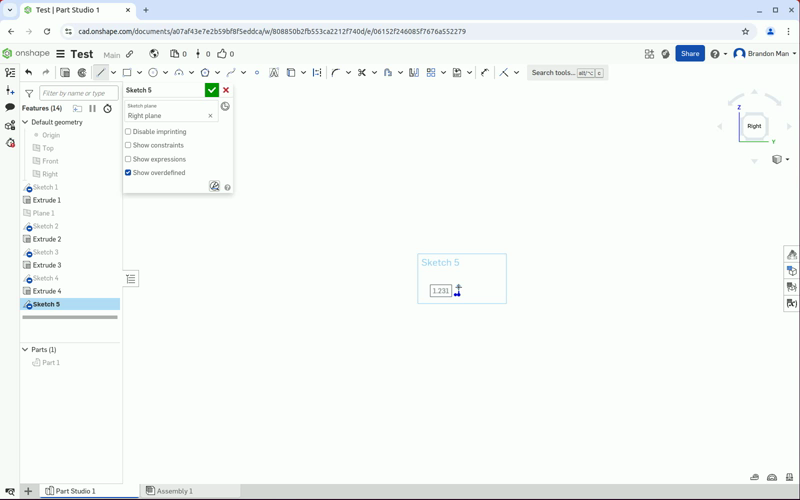
key_down(shift)
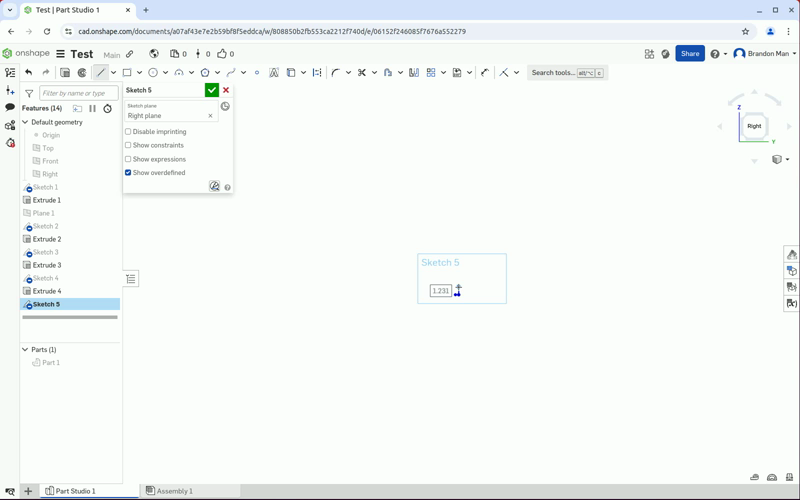
mouse_move(489, 286)
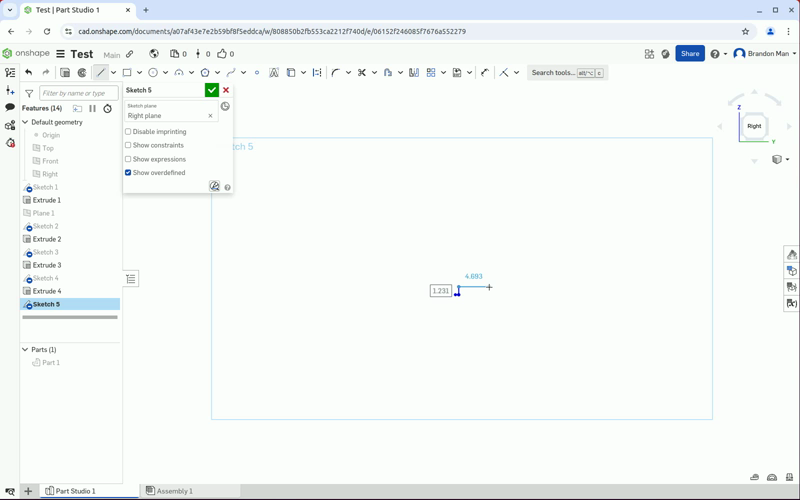
mouse_move(456, 286)
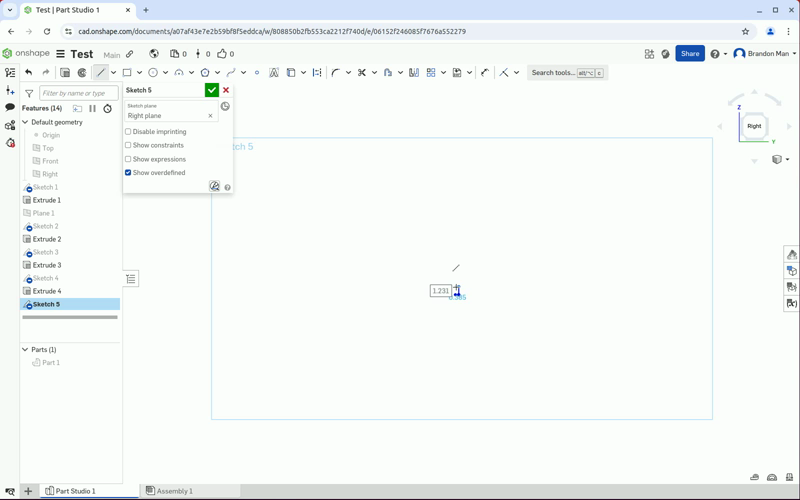
scroll(6)
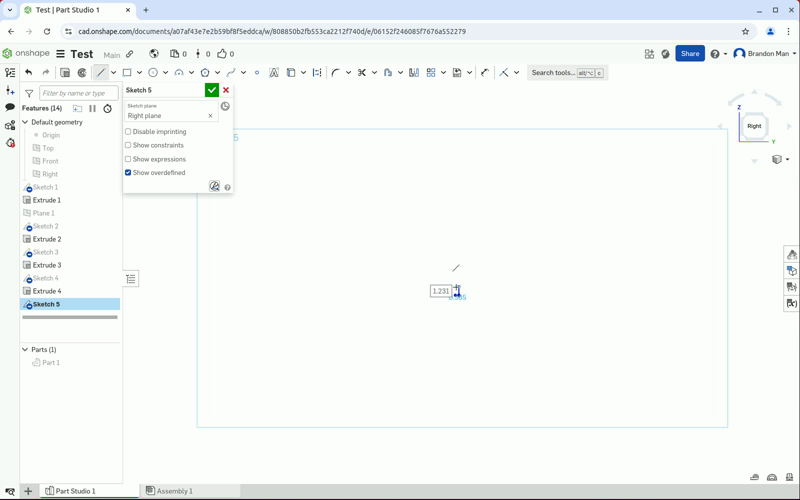
scroll(6)
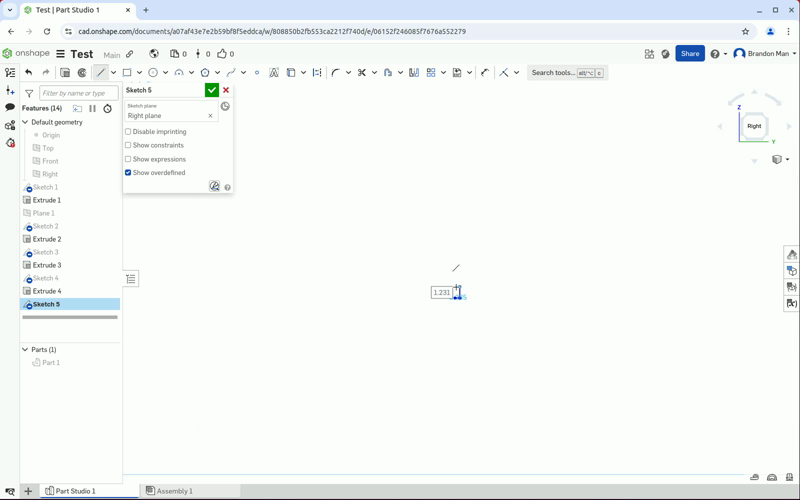
scroll(6)
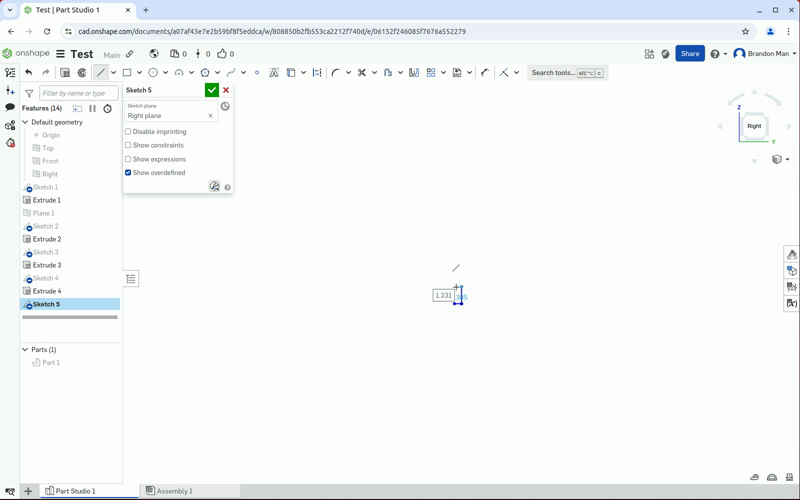
scroll(6)
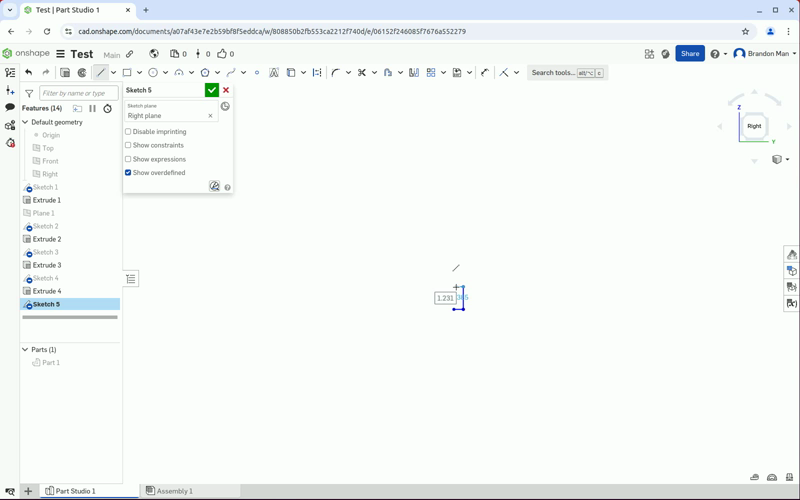
scroll(6)
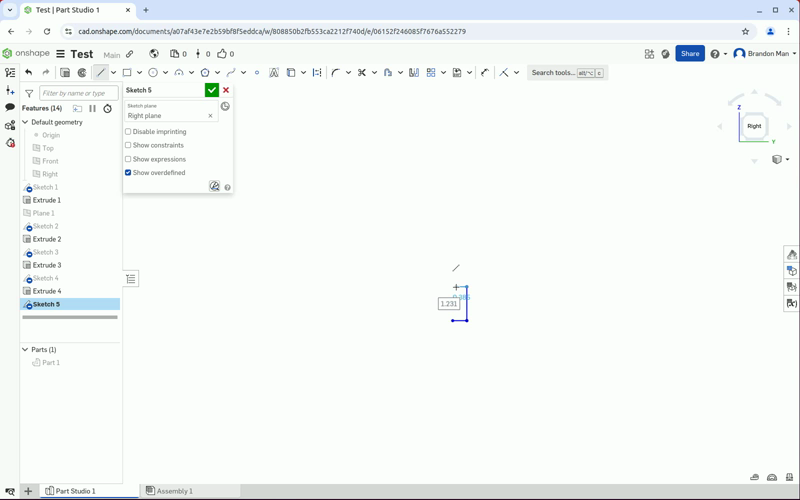
scroll(6)
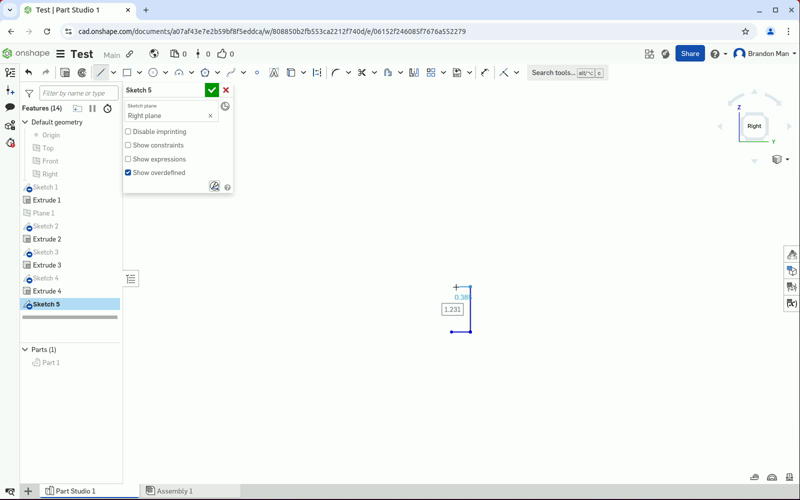
scroll(6)
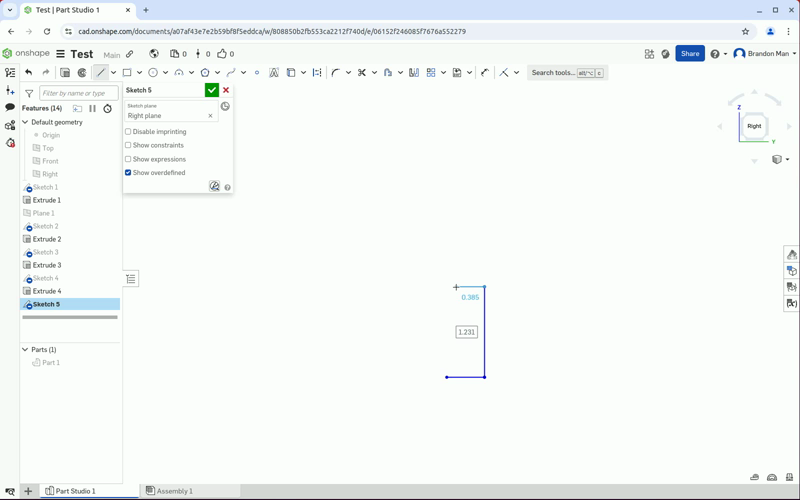
click(456, 286)
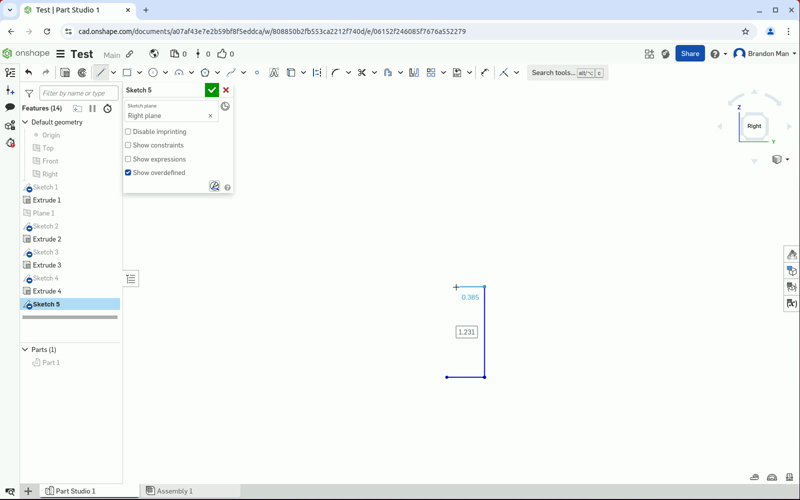
scroll(-6)
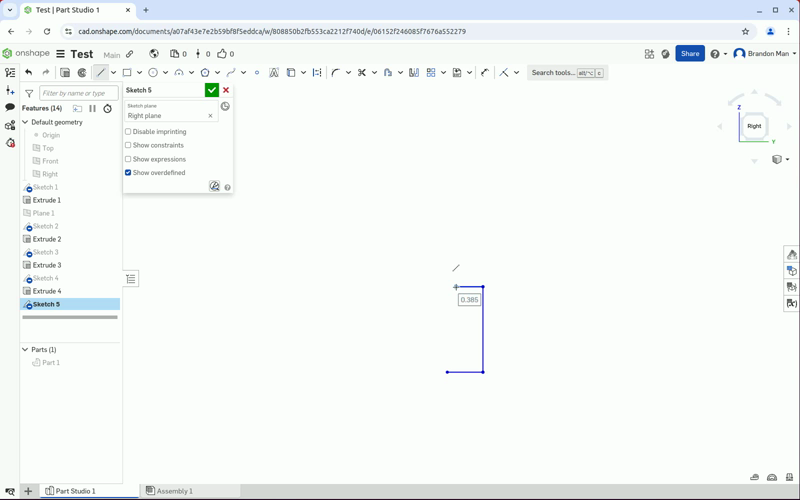
scroll(-6)
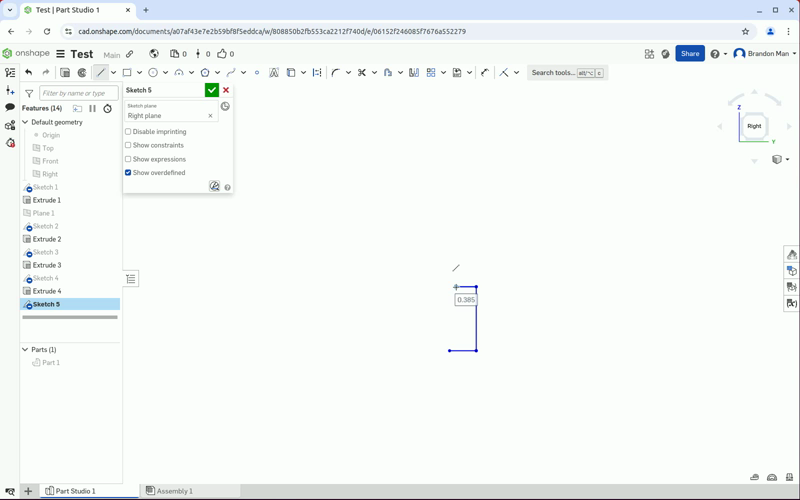
scroll(-6)
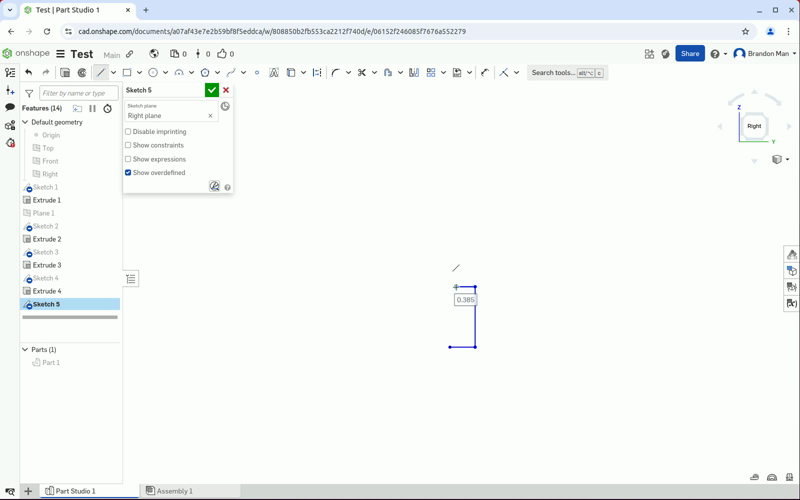
scroll(-6)
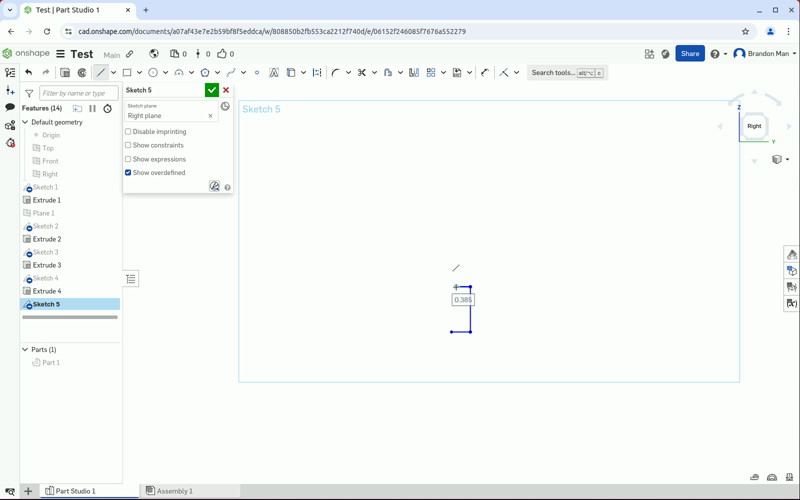
scroll(-6)
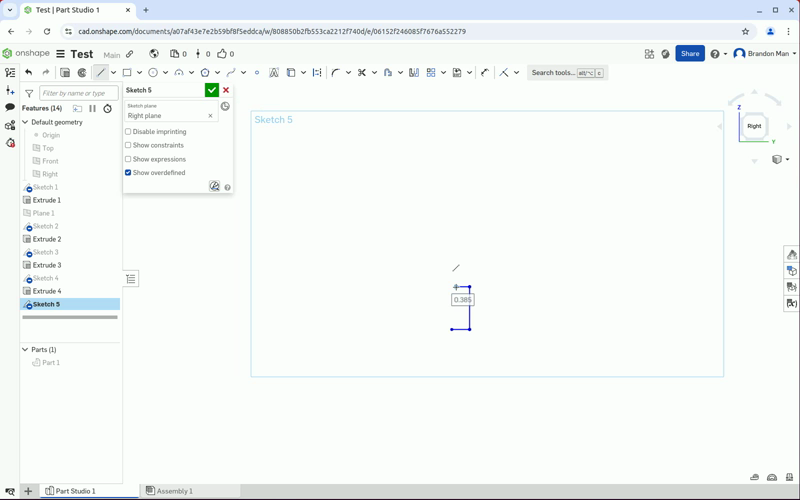
scroll(-6)
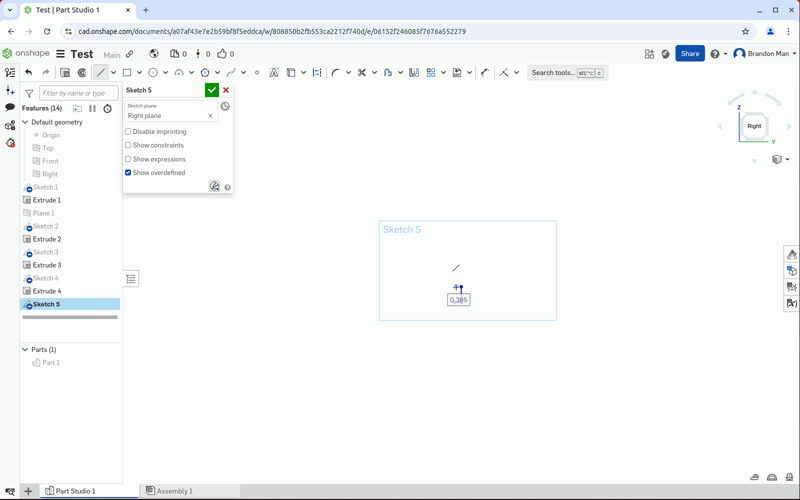
scroll(-6)
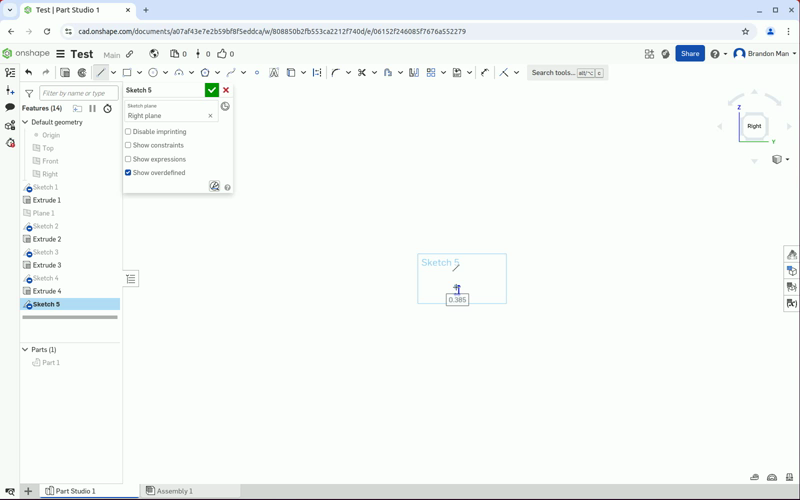
key_up(shift)
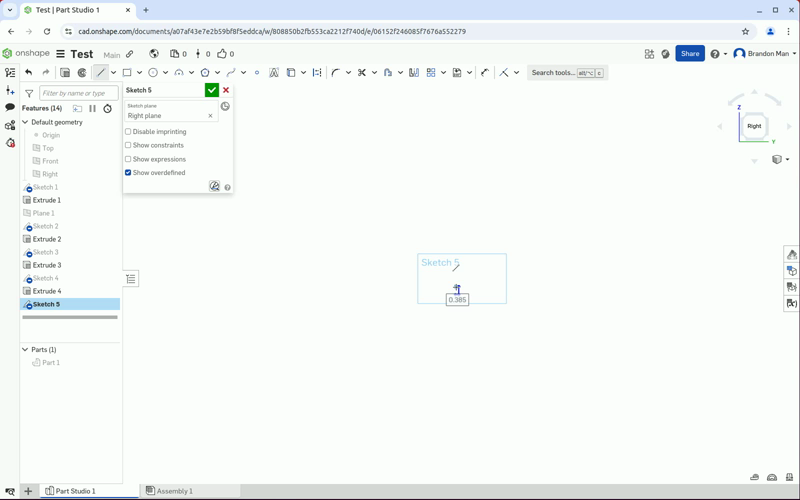
mouse_move(486, 286)
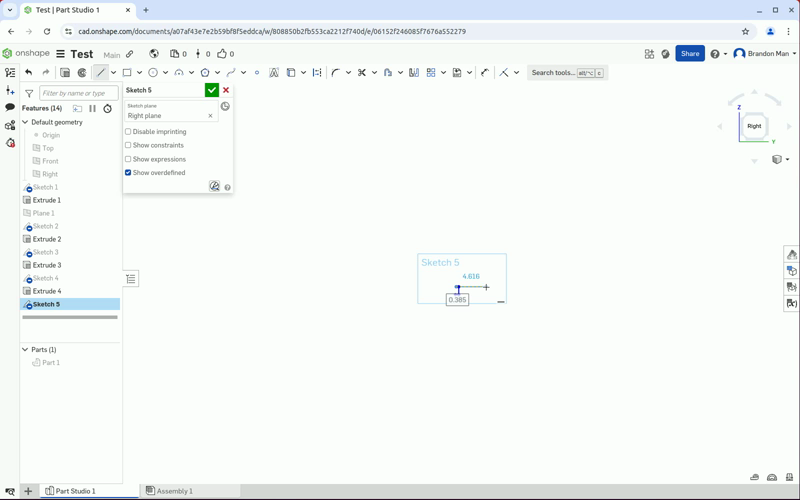
key_down(shift)
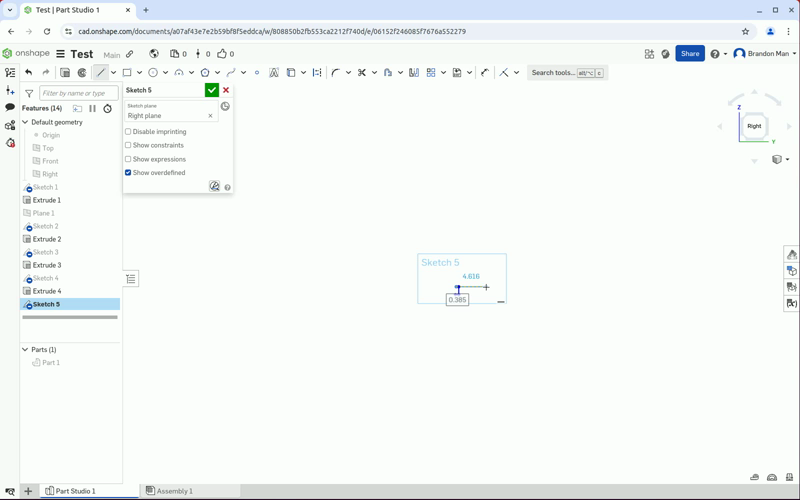
mouse_move(456, 294)
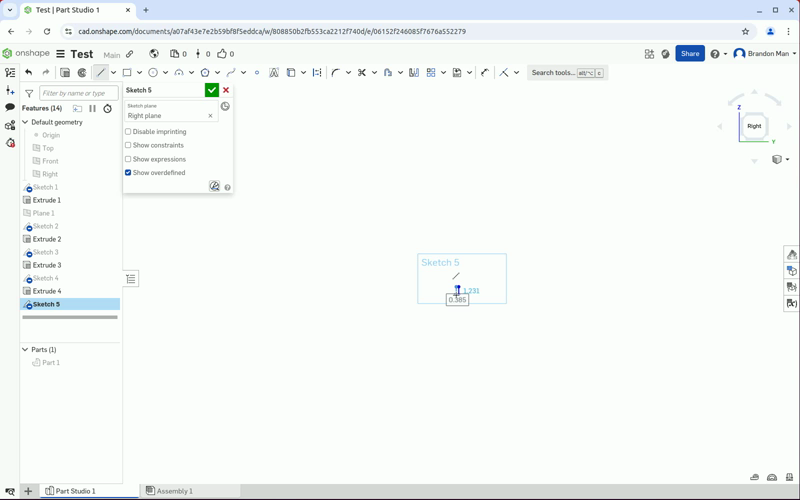
scroll(6)
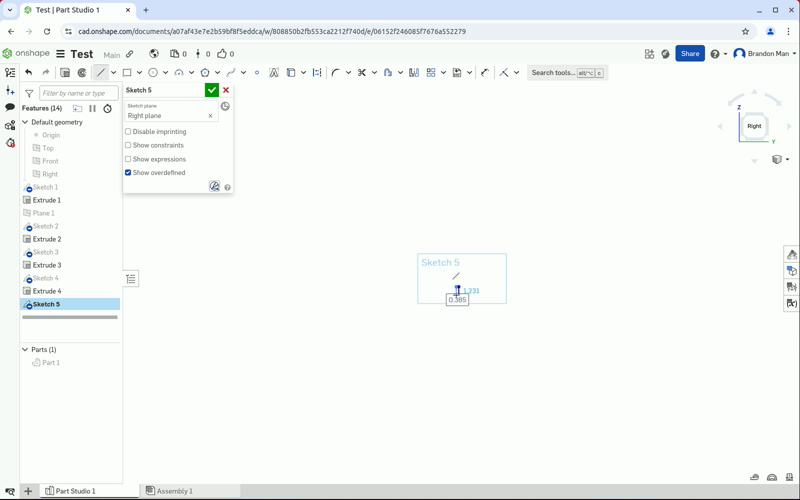
scroll(6)
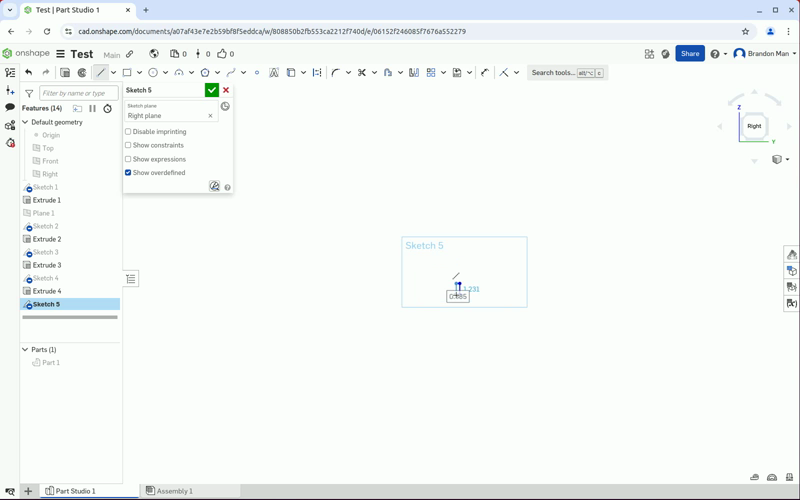
scroll(6)
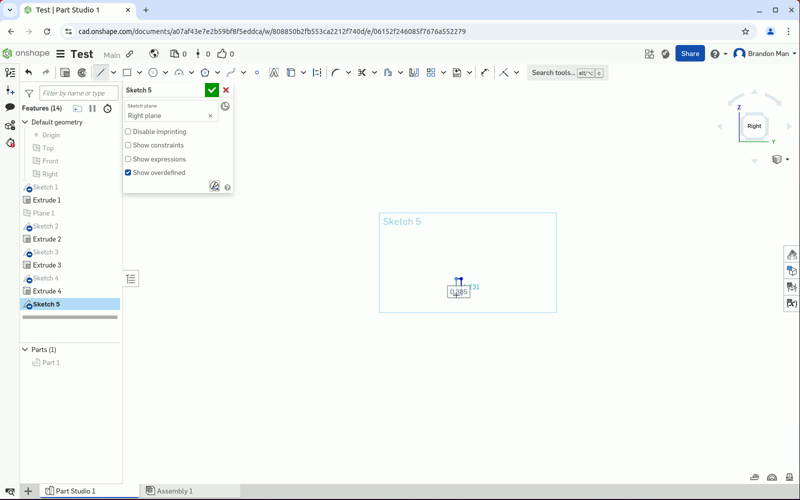
scroll(6)
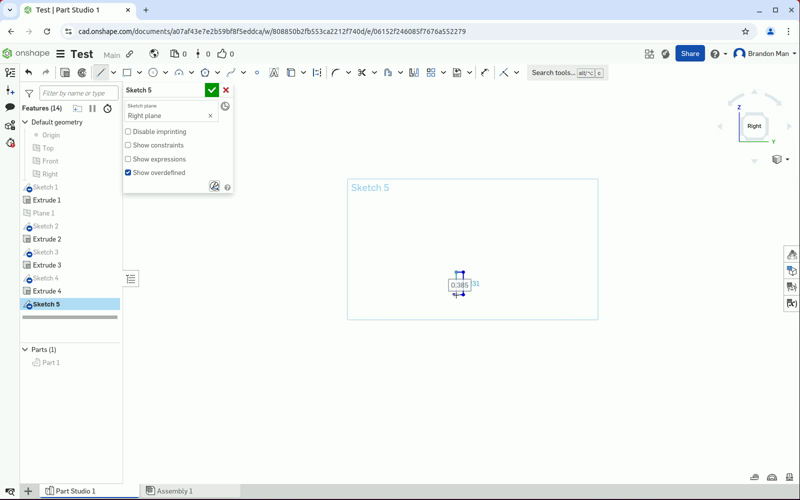
scroll(6)
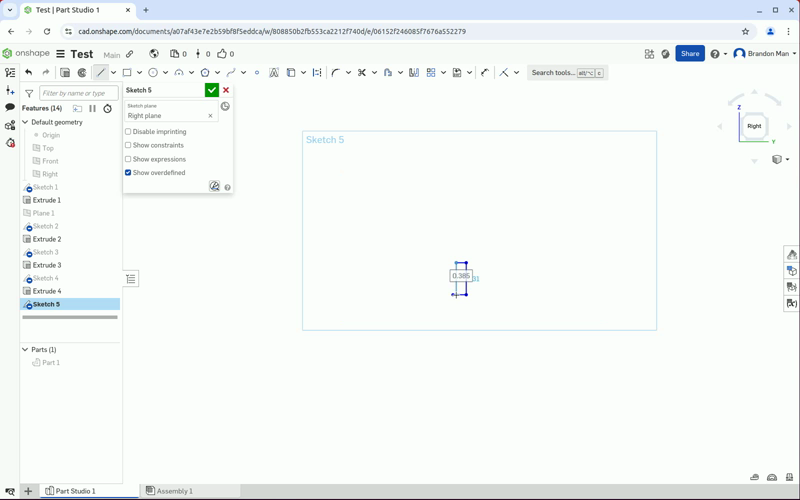
scroll(6)
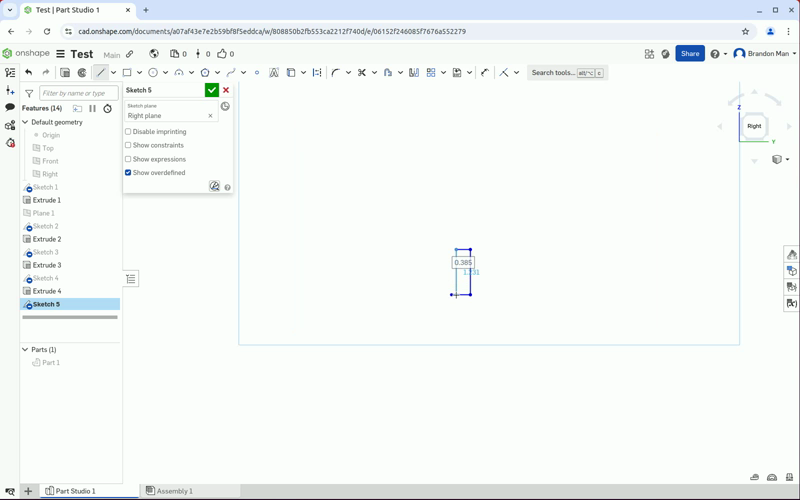
scroll(6)
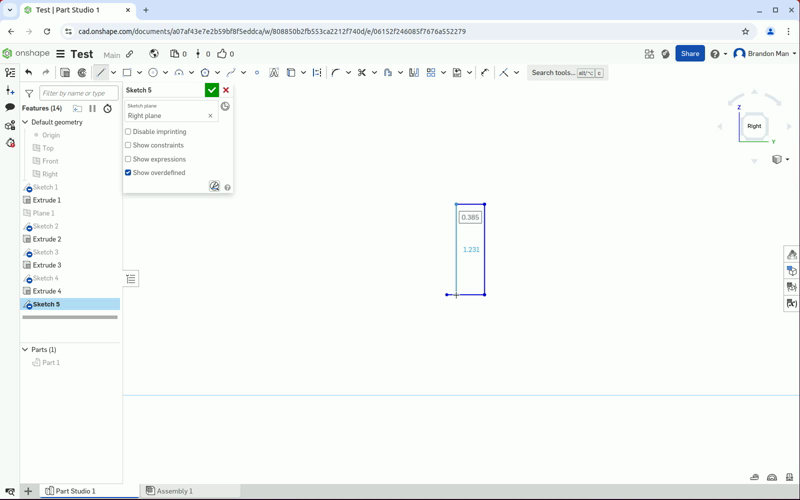
key_up(shift)
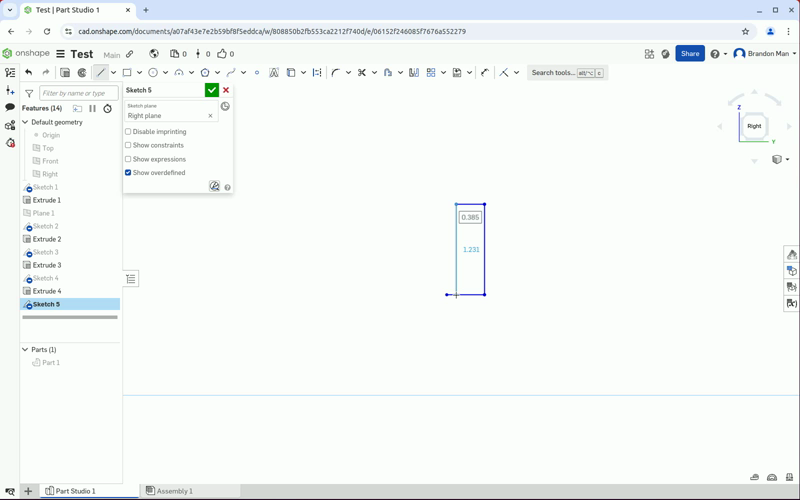
click(456, 294)
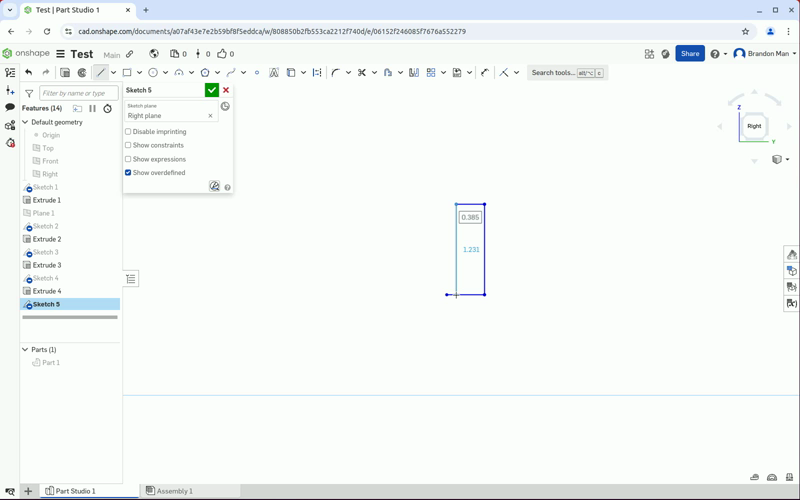
scroll(-6)
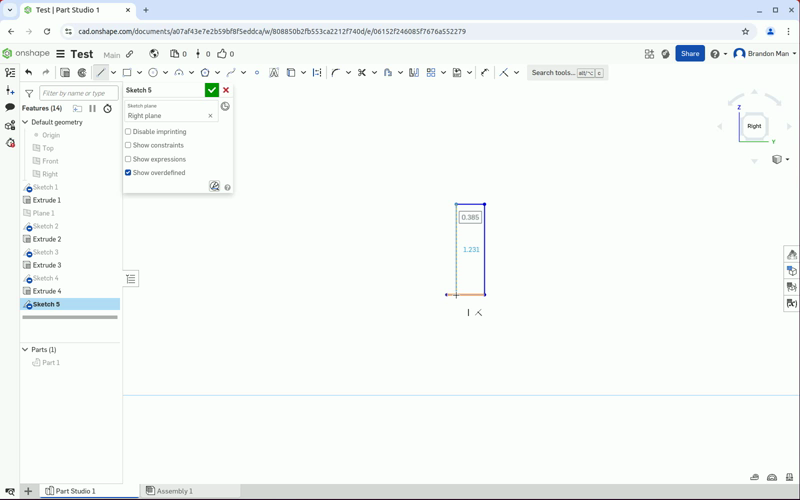
scroll(-6)
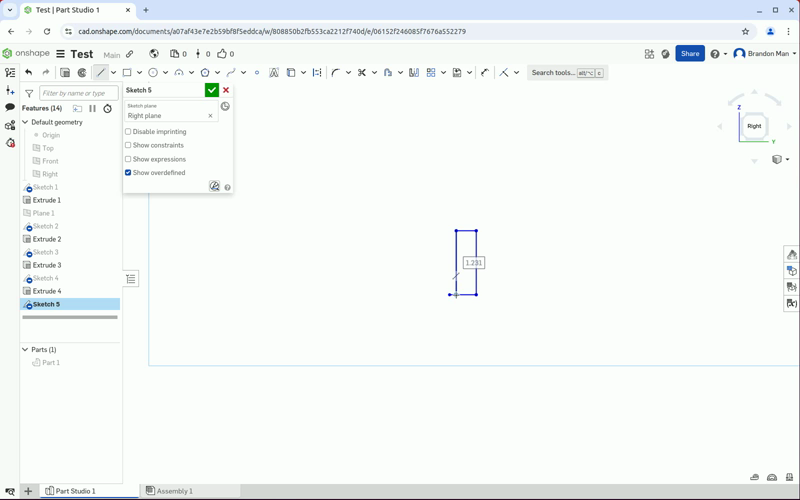
scroll(-6)
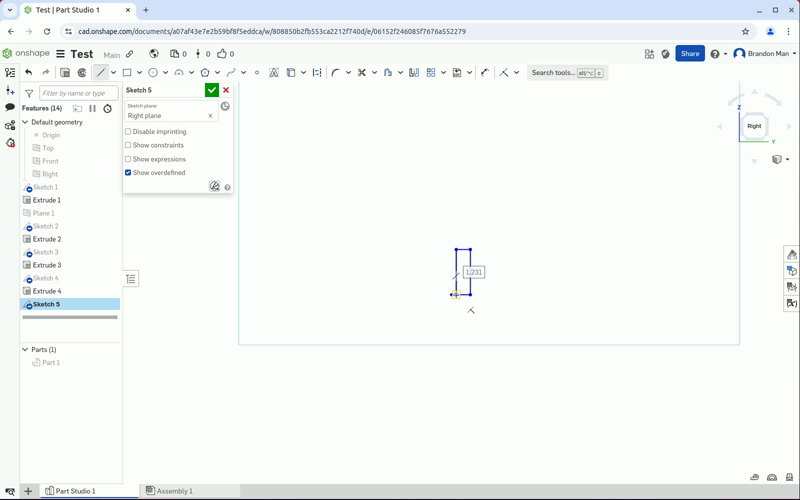
scroll(-6)
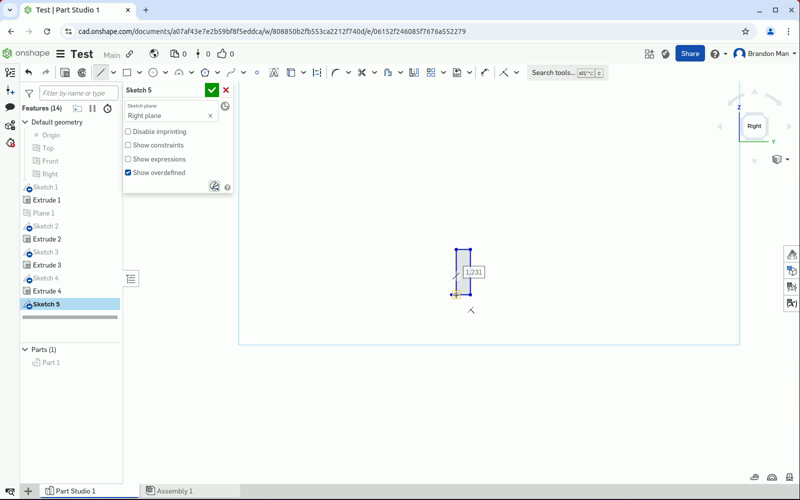
scroll(-6)
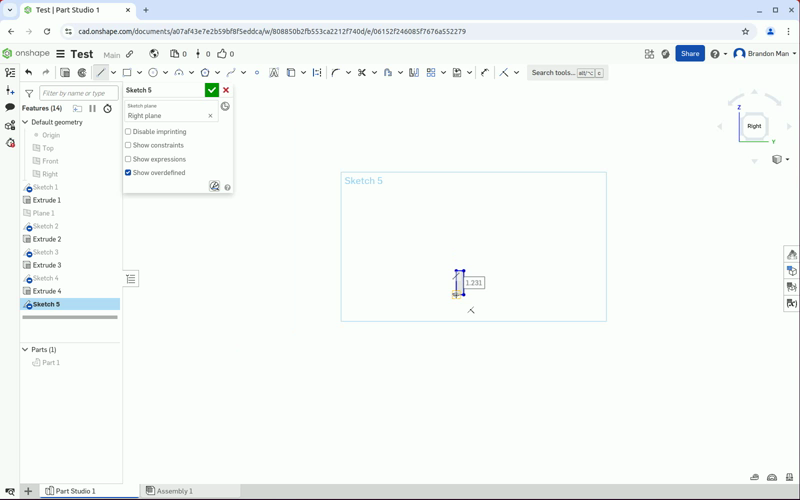
scroll(-6)
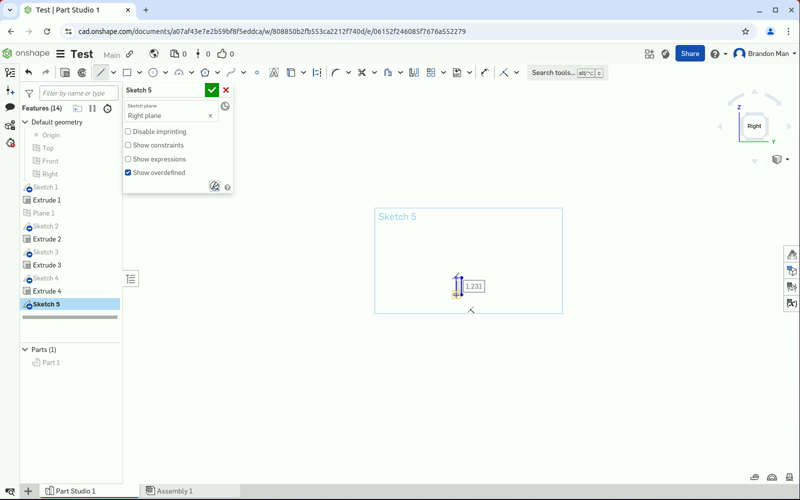
scroll(-6)
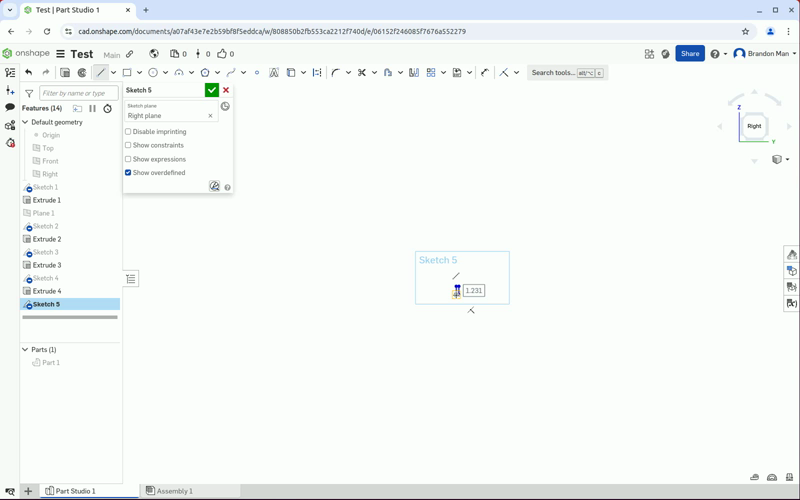
key(esc)
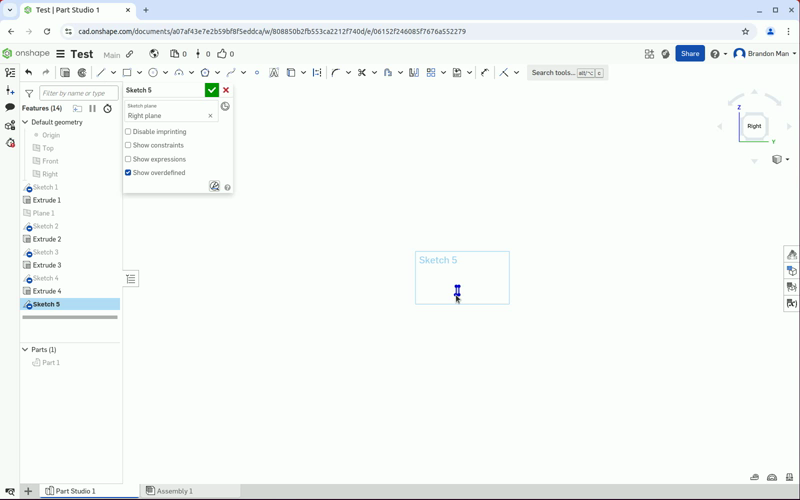
mouse_move(457, 288)
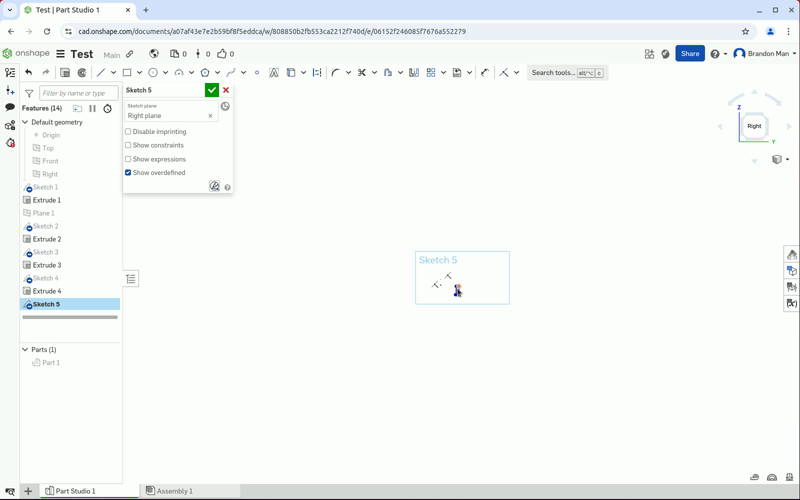
scroll(6)
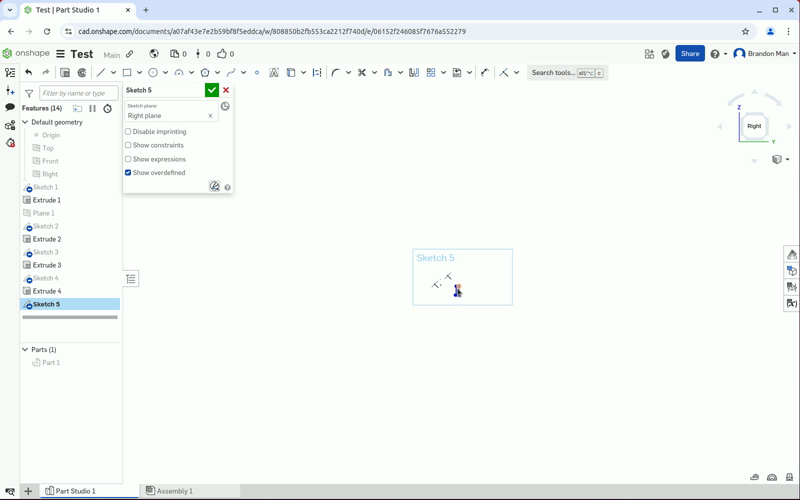
scroll(6)
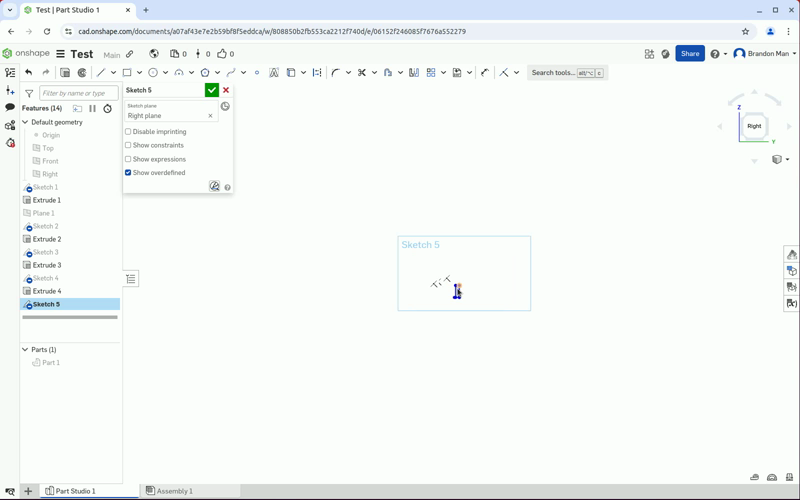
scroll(6)
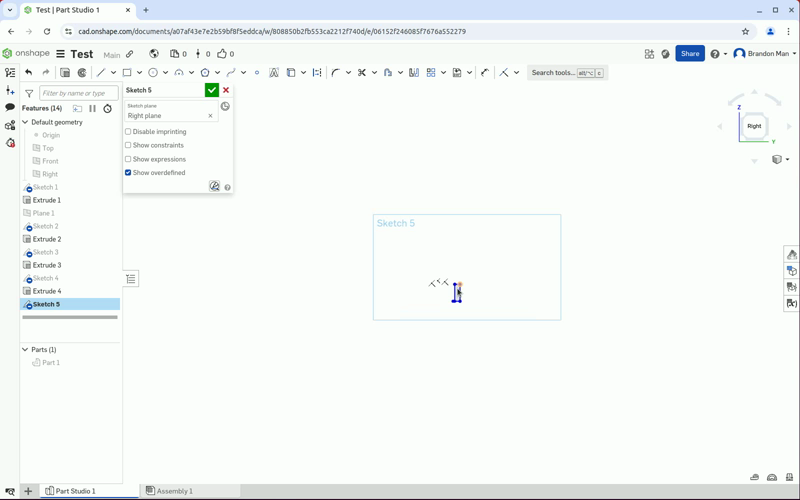
scroll(6)
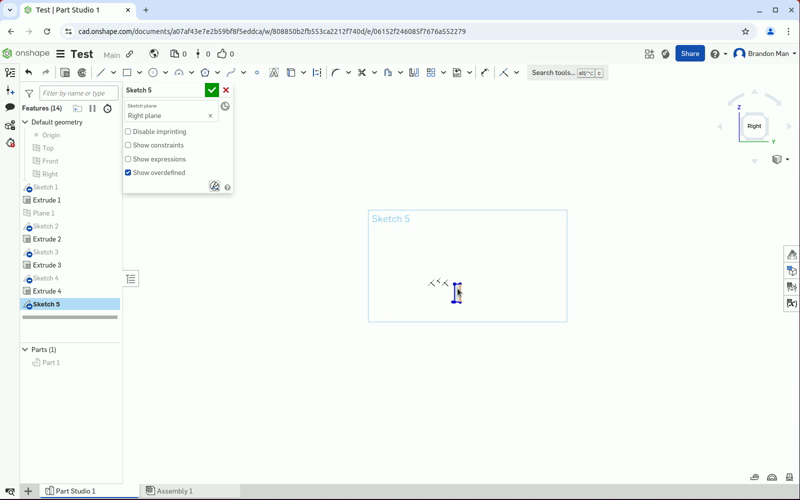
scroll(6)
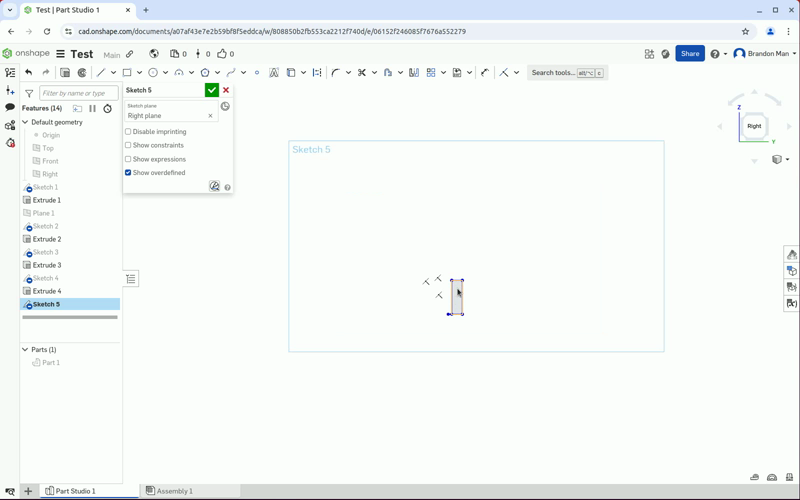
scroll(6)
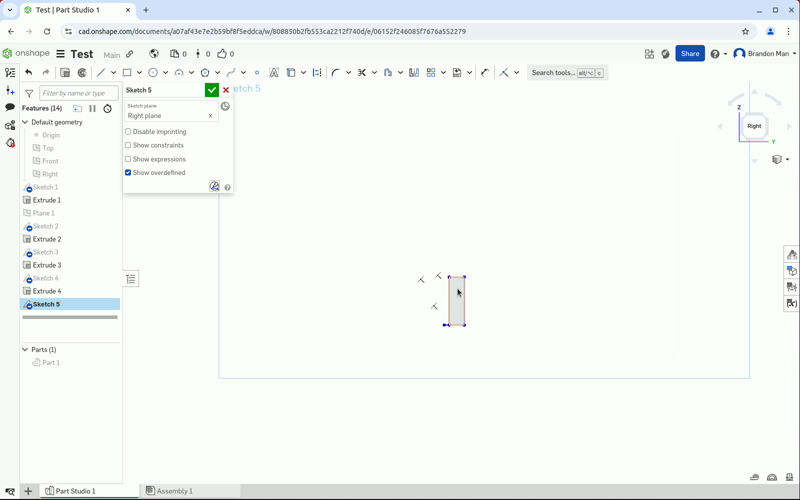
scroll(6)
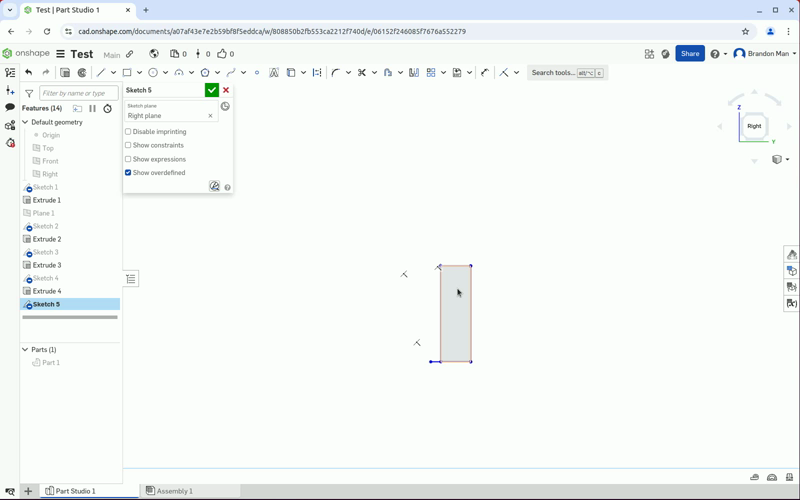
click(457, 288)
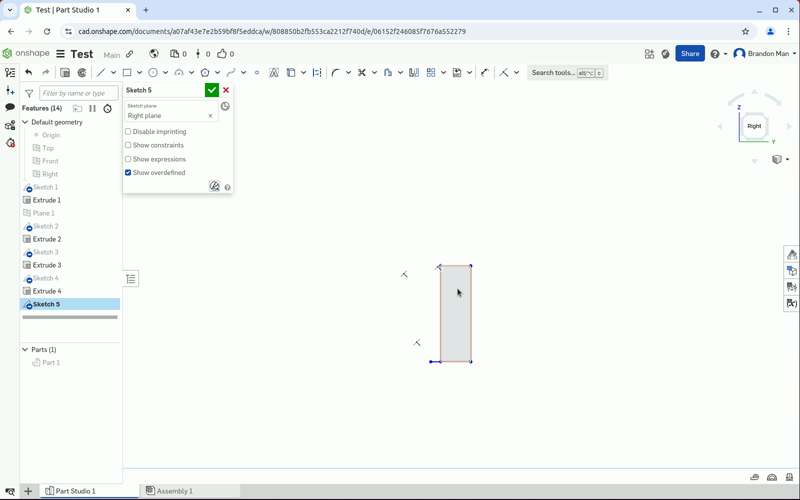
scroll(-6)
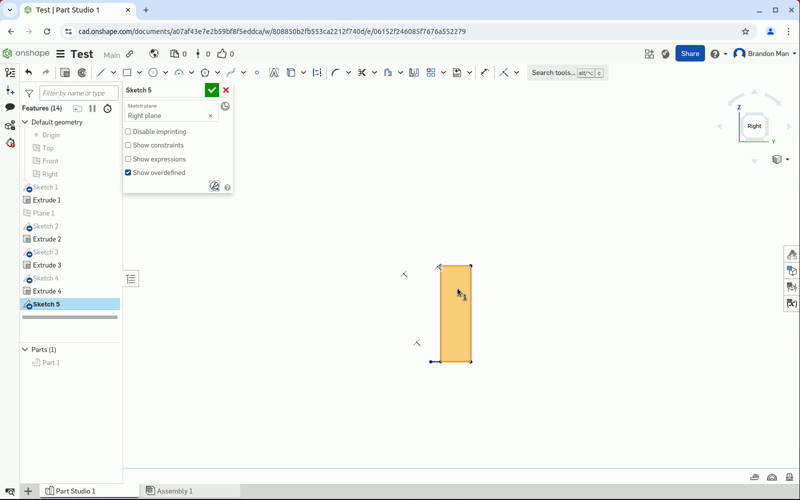
scroll(-6)
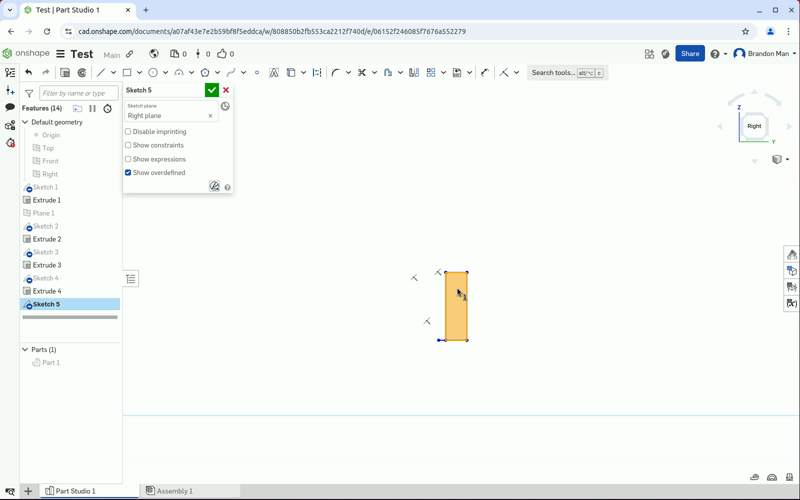
scroll(-6)
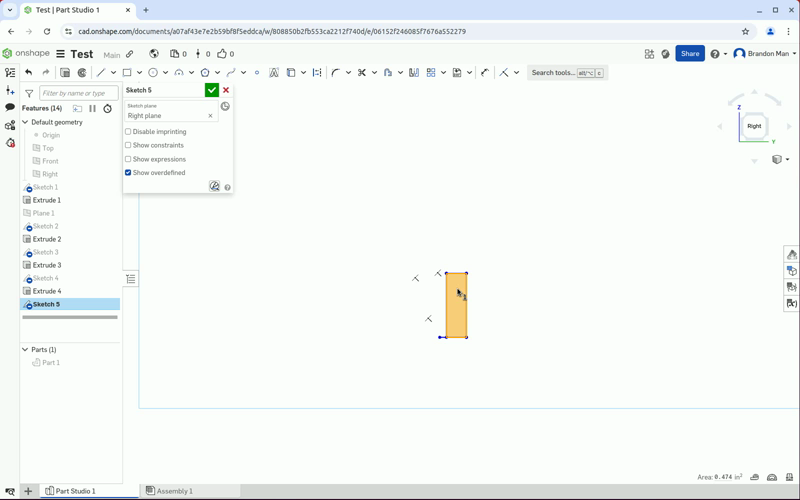
scroll(-6)
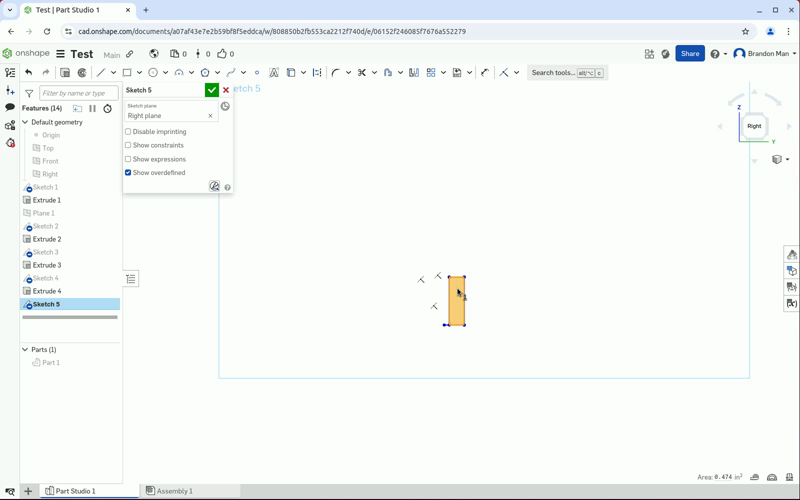
scroll(-6)
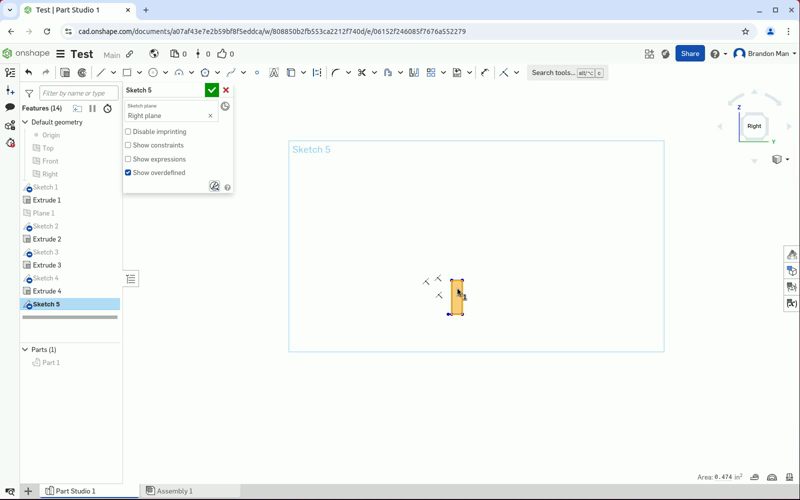
scroll(-6)
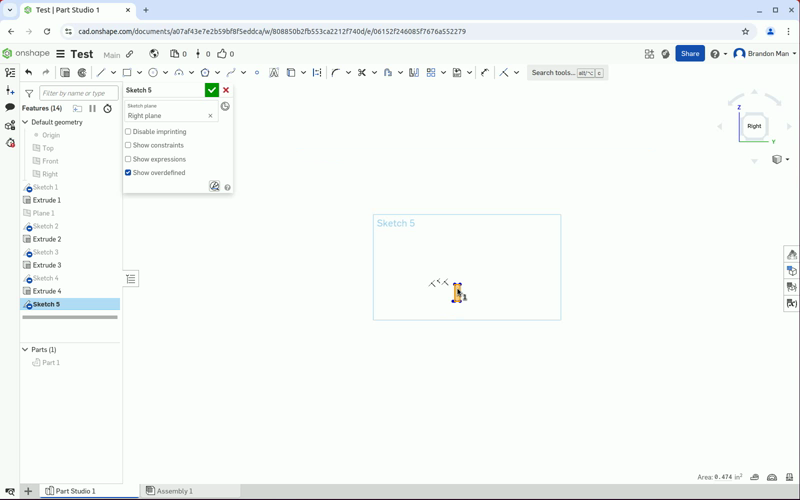
scroll(-6)
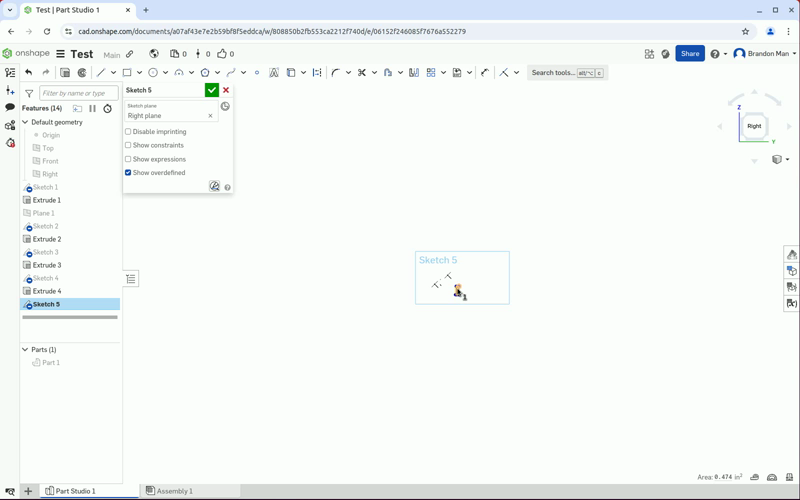
mouse_move(73, 352)
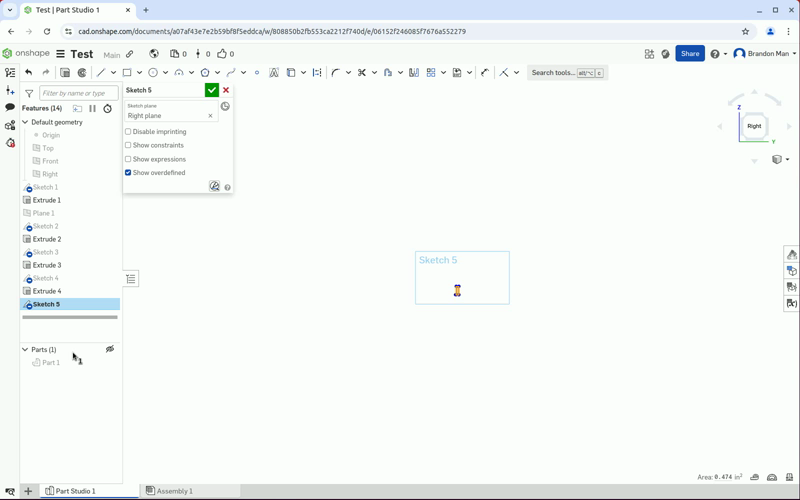
key(shift+y)
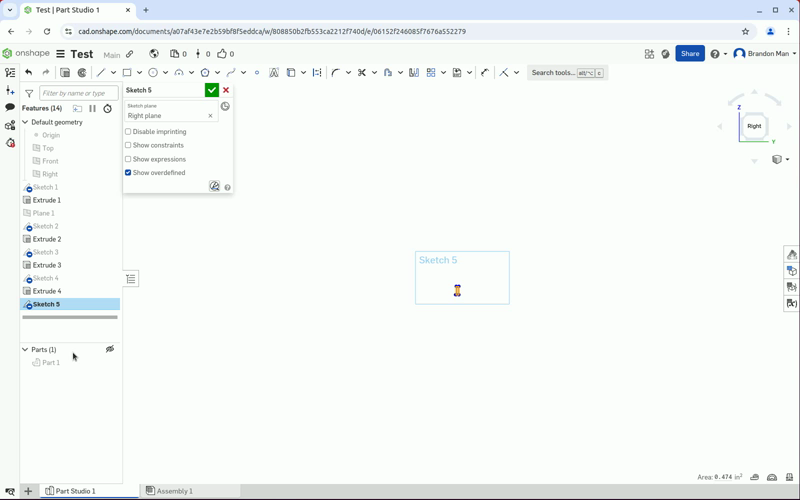
key(shift+e)
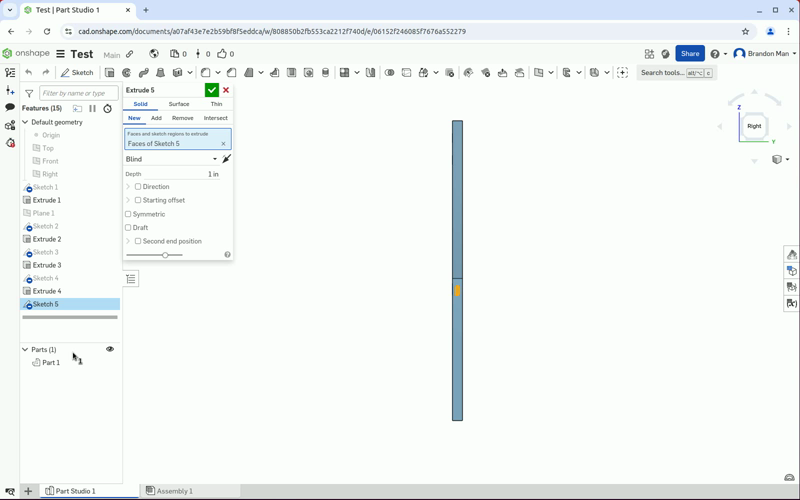
mouse_move(143, 106)
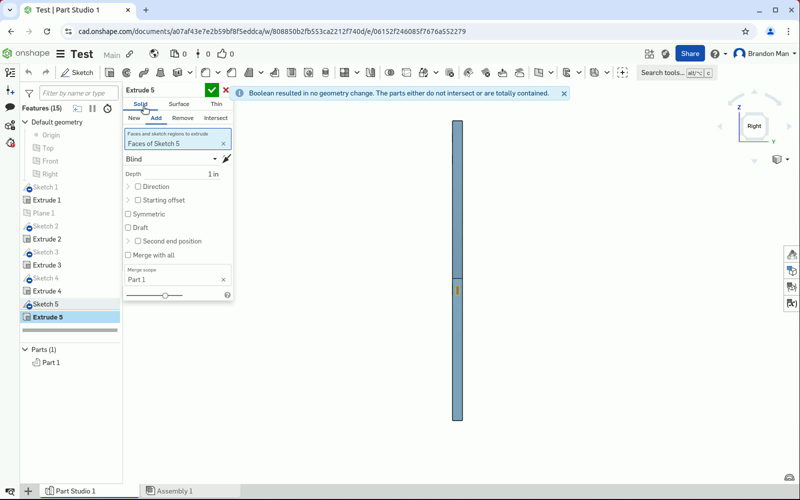
click(143, 106)
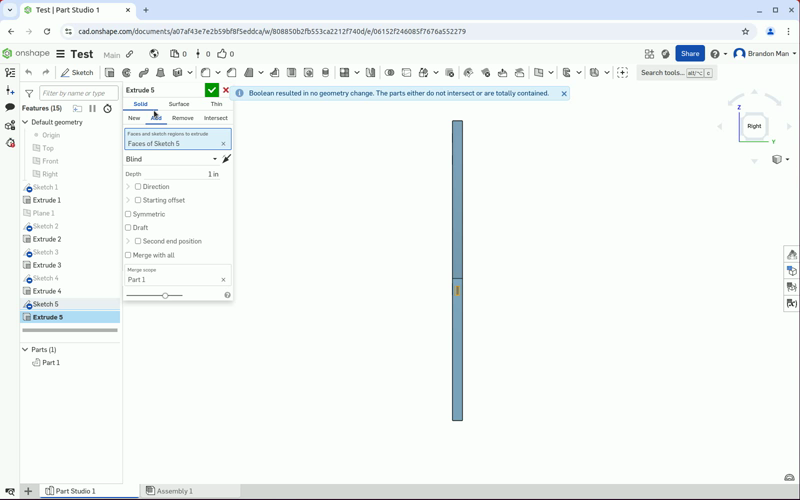
mouse_move(186, 120)
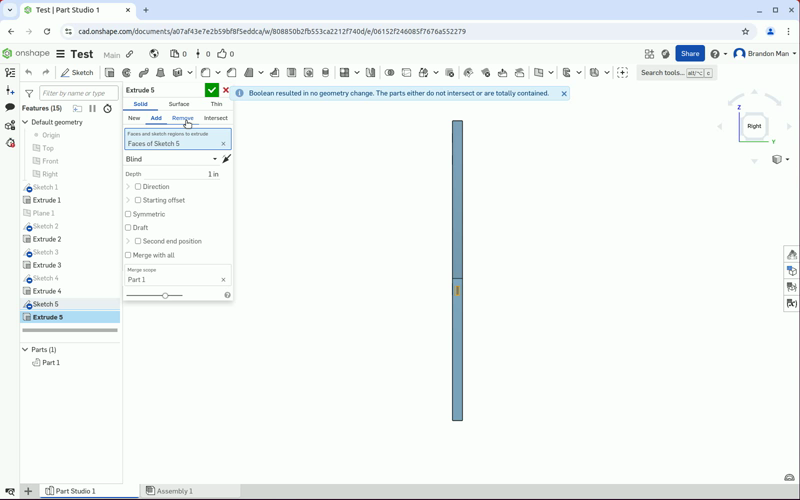
click(186, 120)
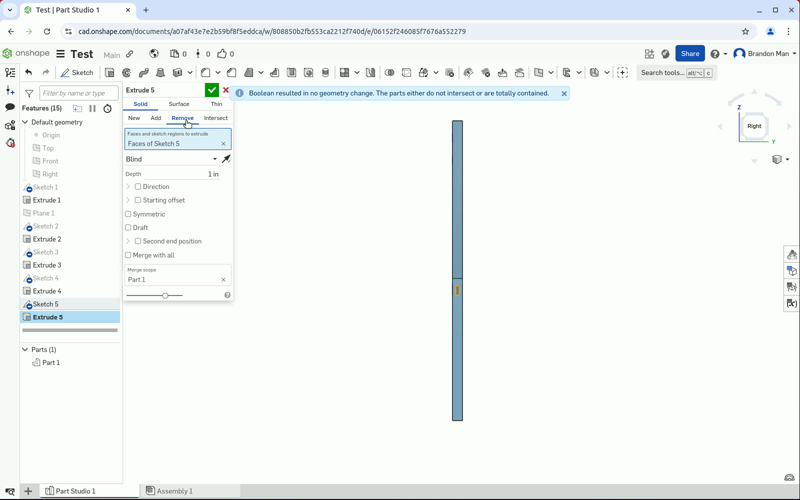
key(tab, 4)
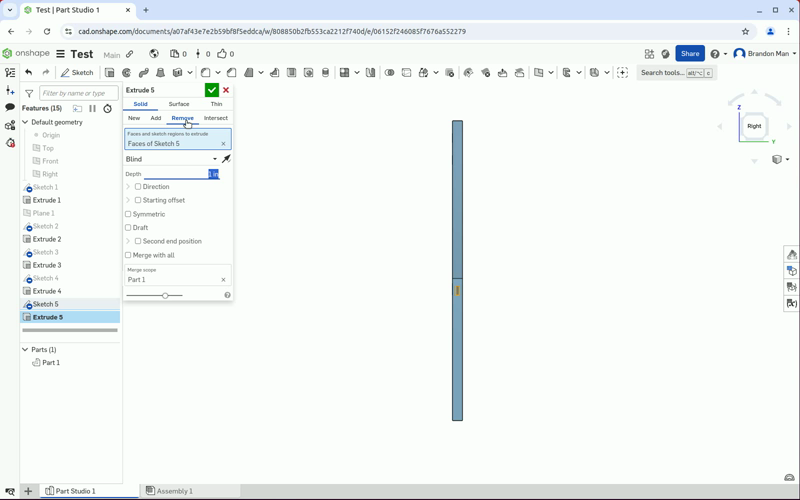
text(0.481)
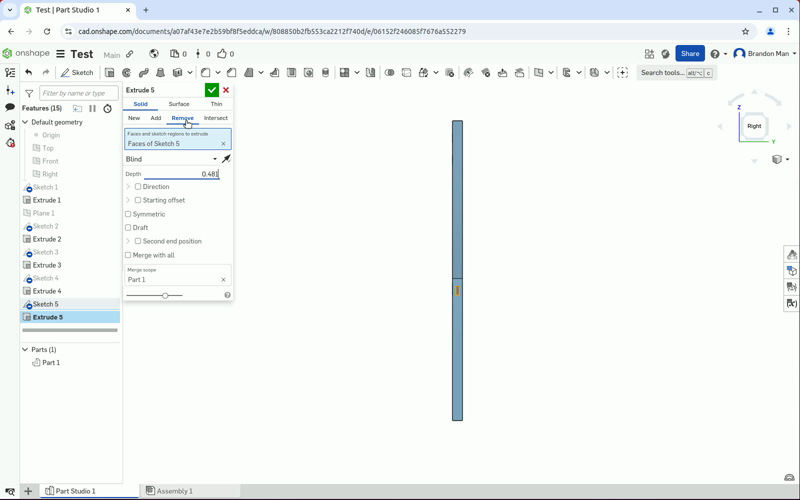
key(tab, 6)
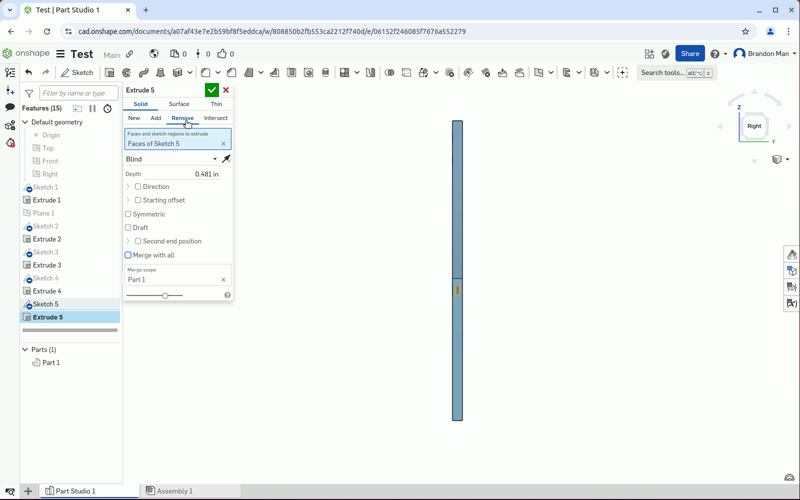
key(space)
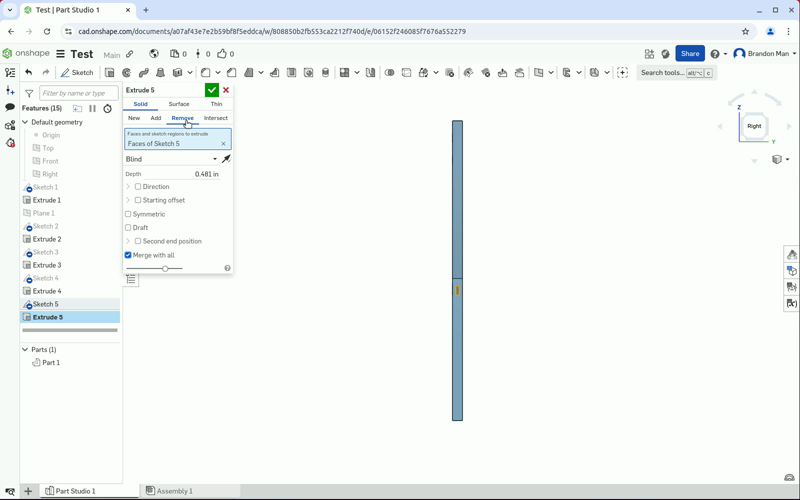
key(enter)
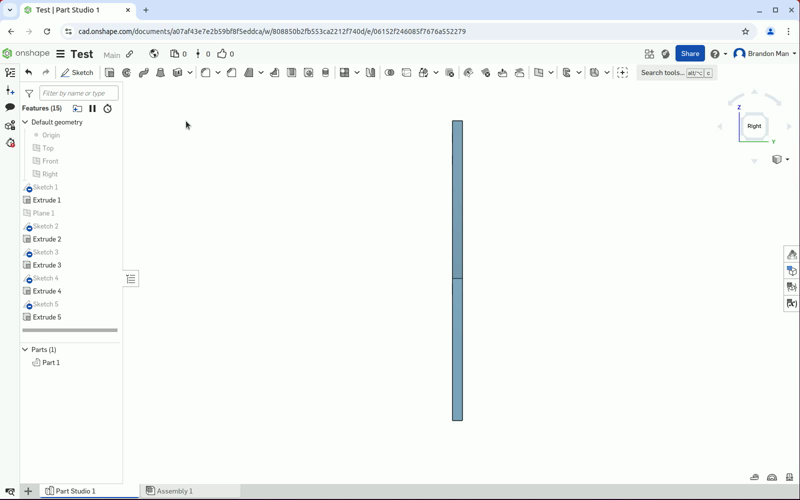
key(shift+h)
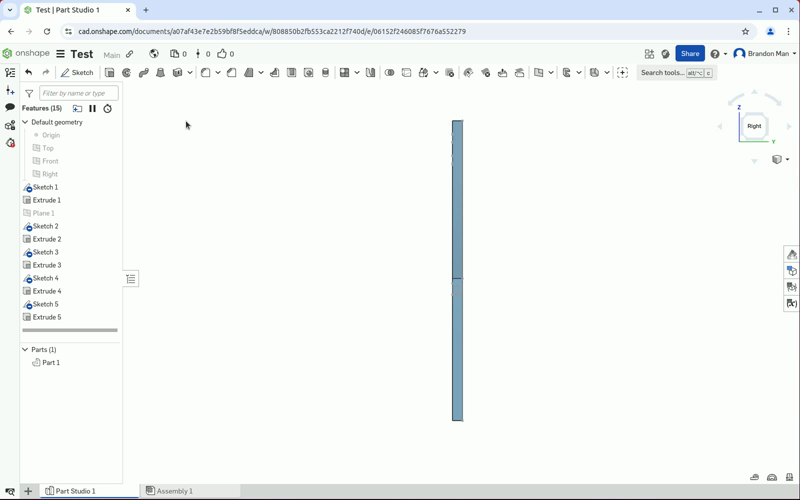
key(shift+h)
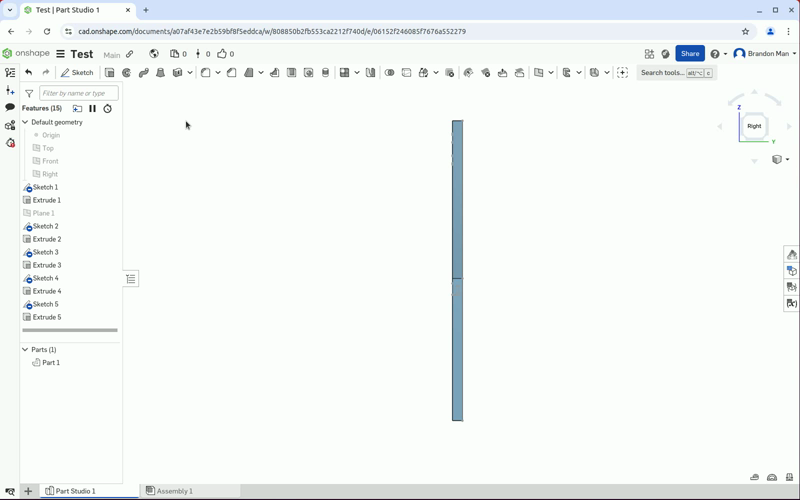
key(shift+7)
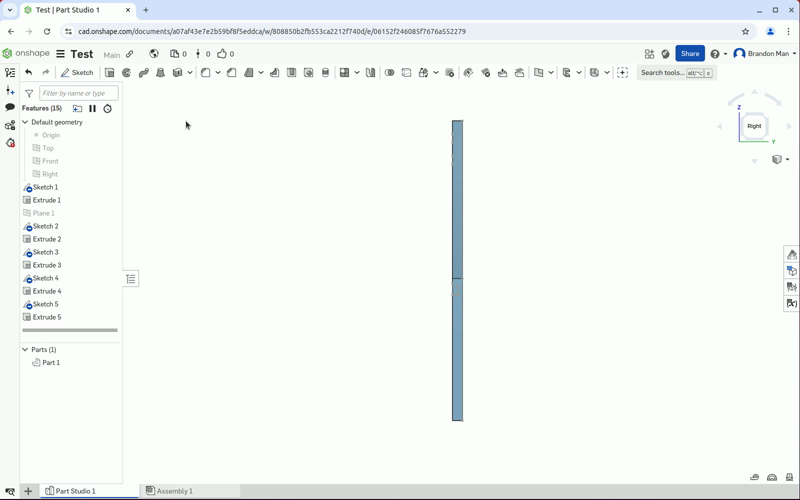
key(right, 2)
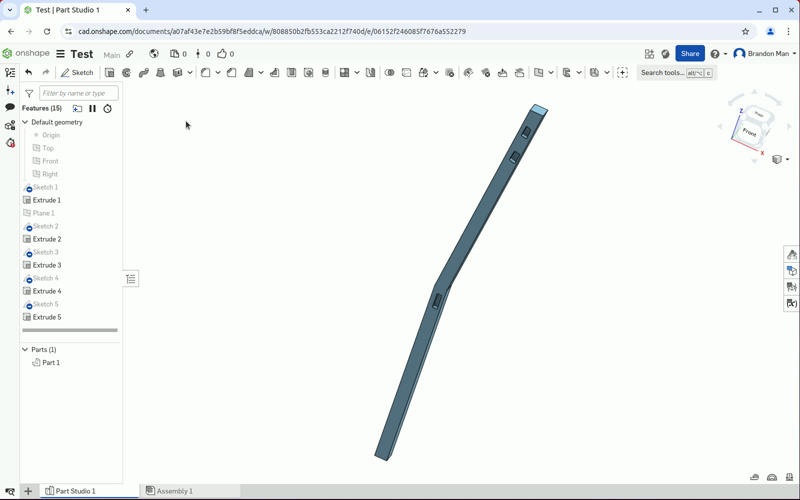
key(down, 2)
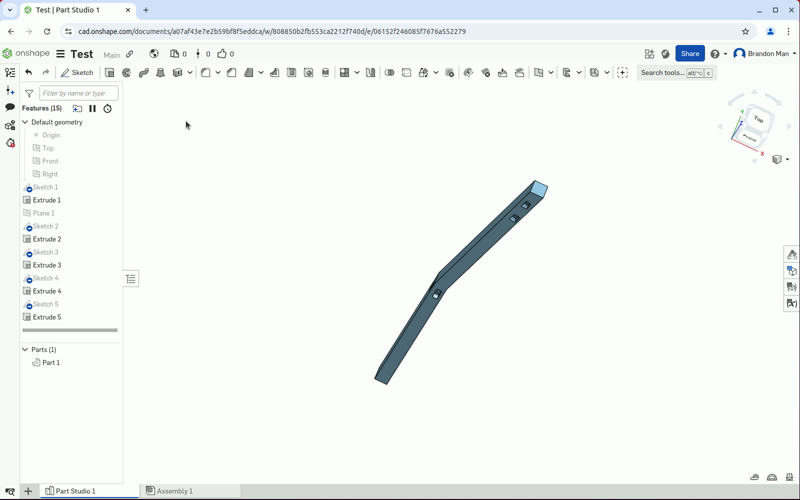
key(up, 2)
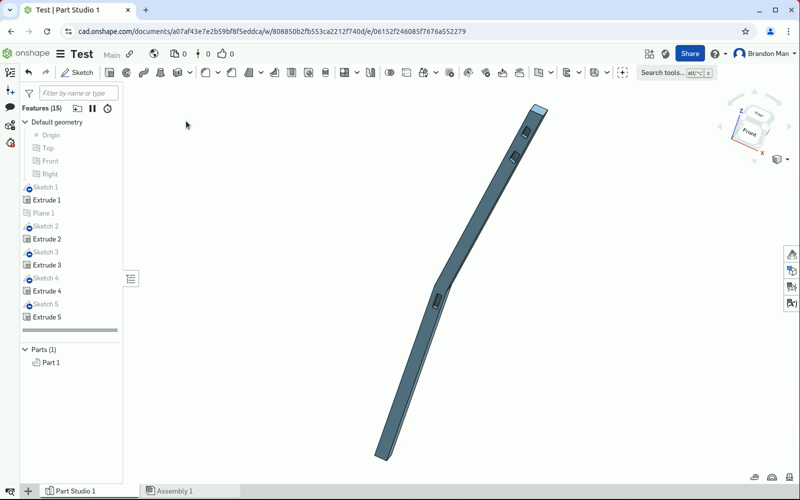
key(left, 2)
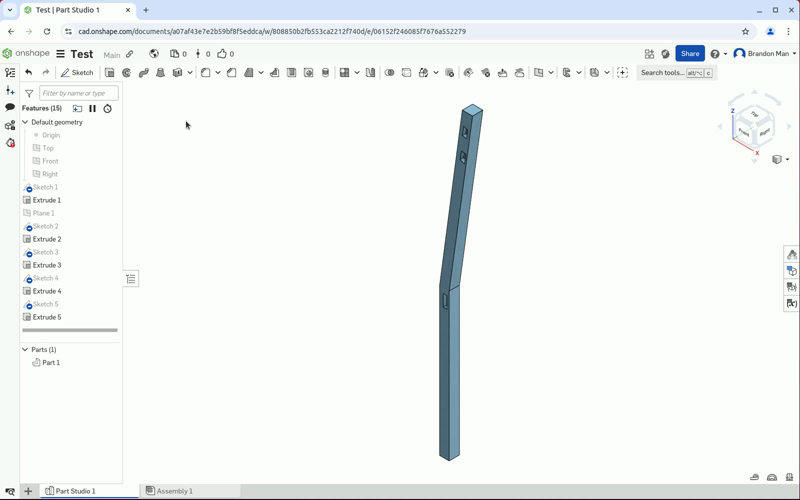
mouse_move(73, 189)
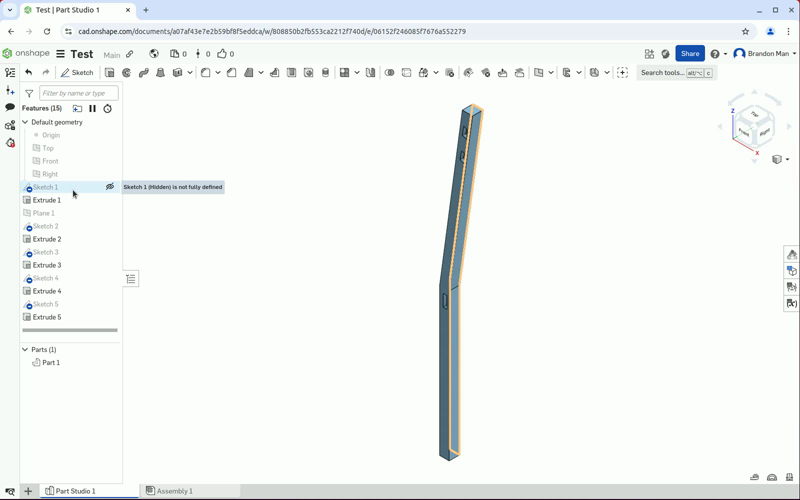
click(73, 189)